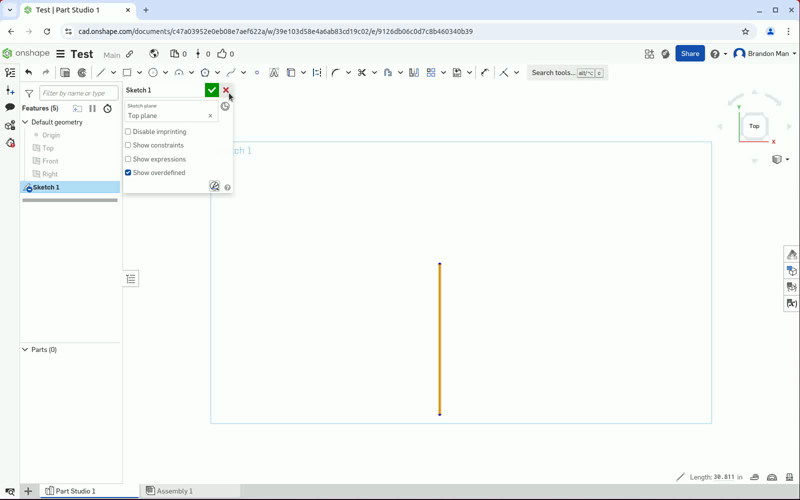
key(shift+h)
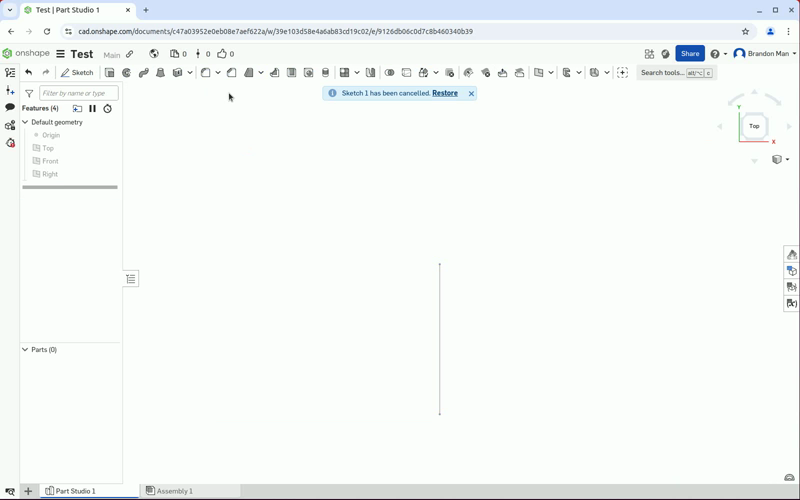
key(shift+s)
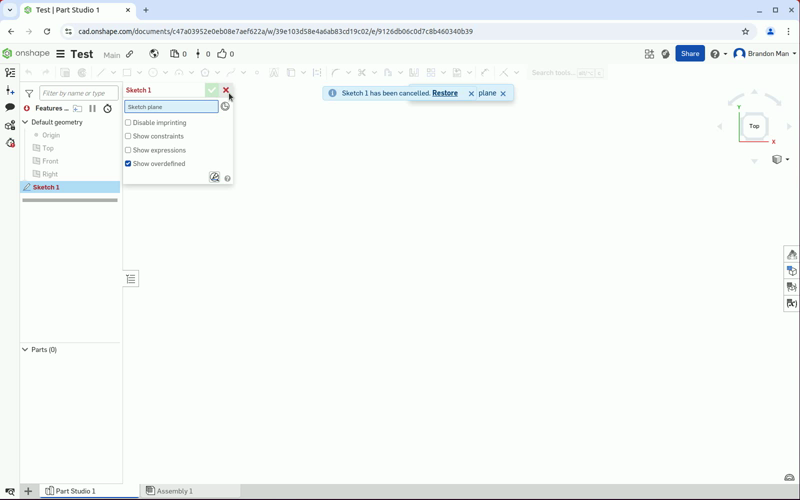
mouse_move(73, 150)
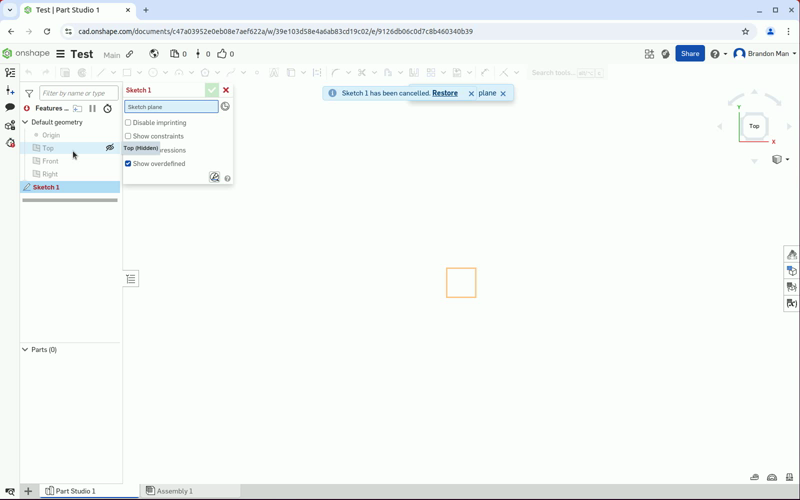
click(73, 150)
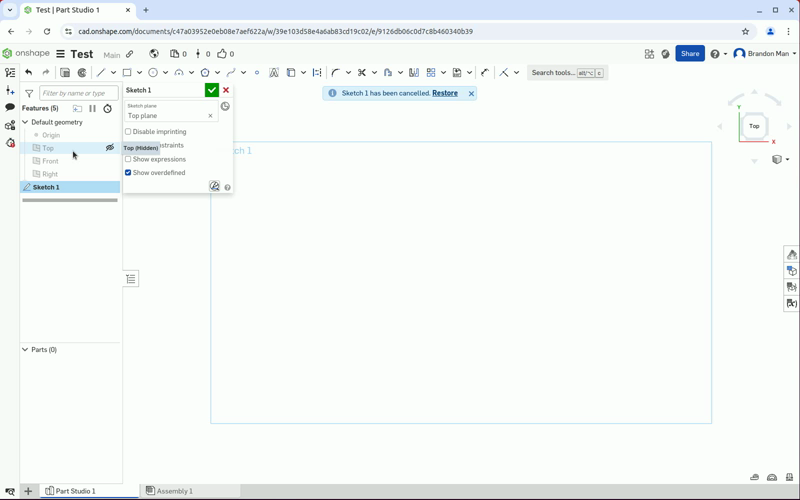
mouse_move(73, 352)
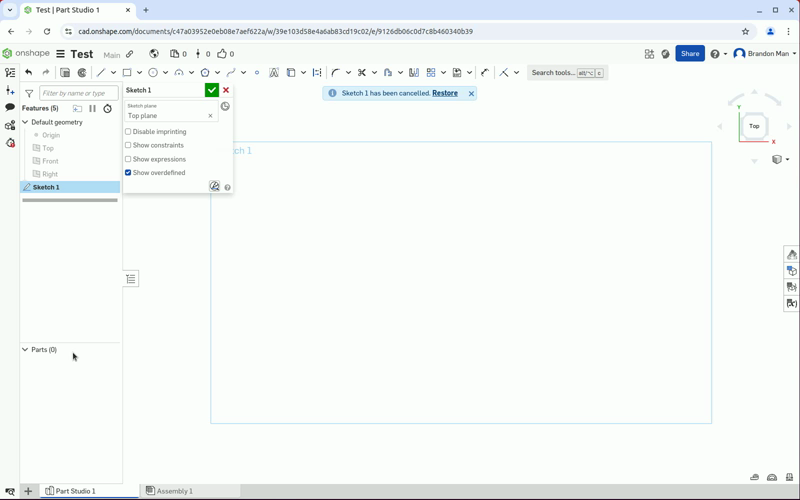
key(y)
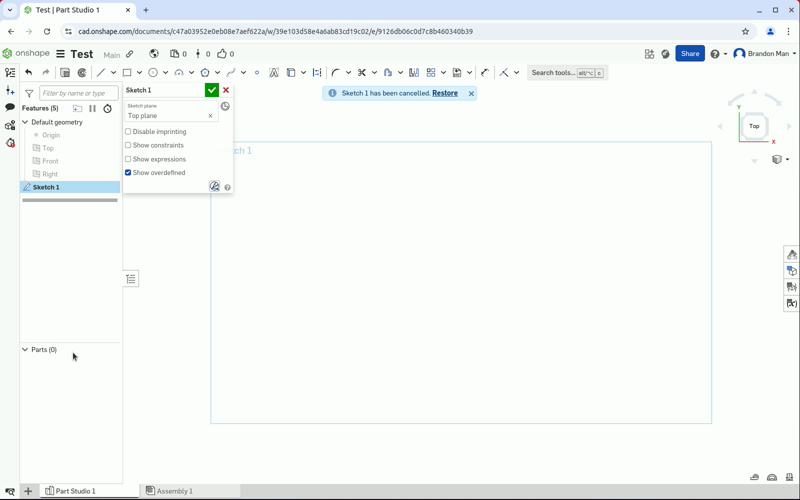
key(c)
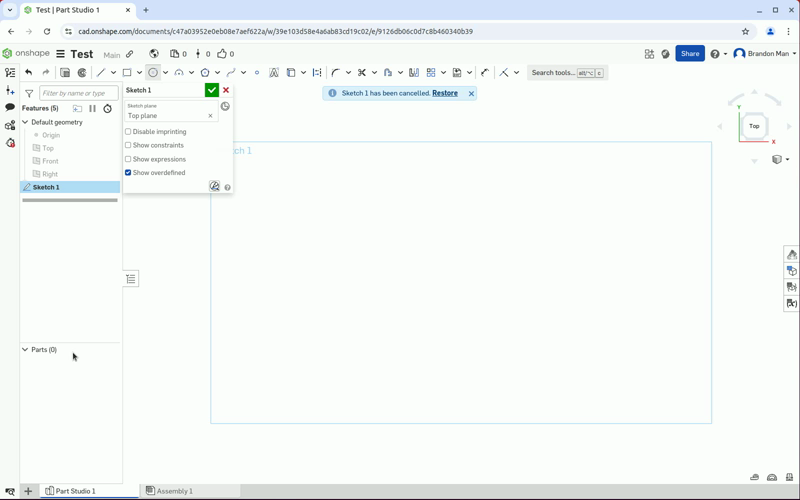
key_down(shift)
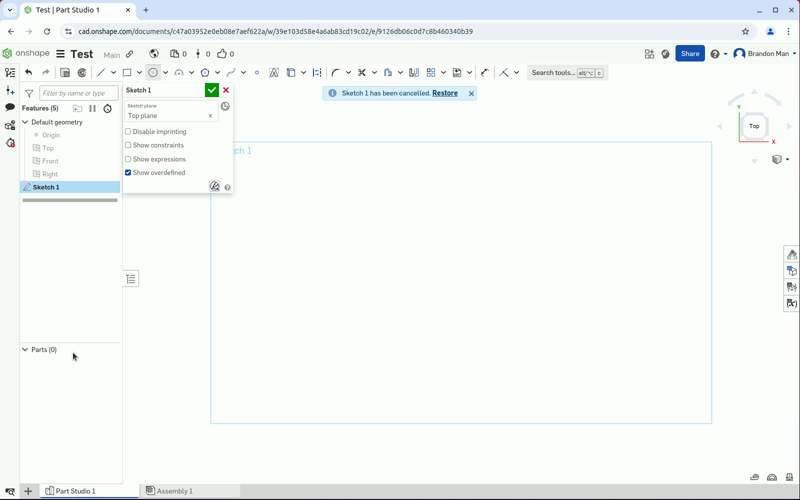
mouse_move(460, 282)
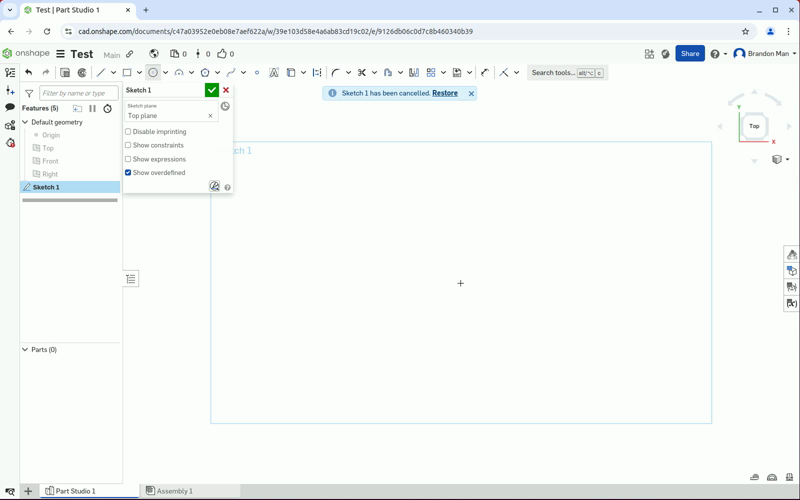
click(460, 282)
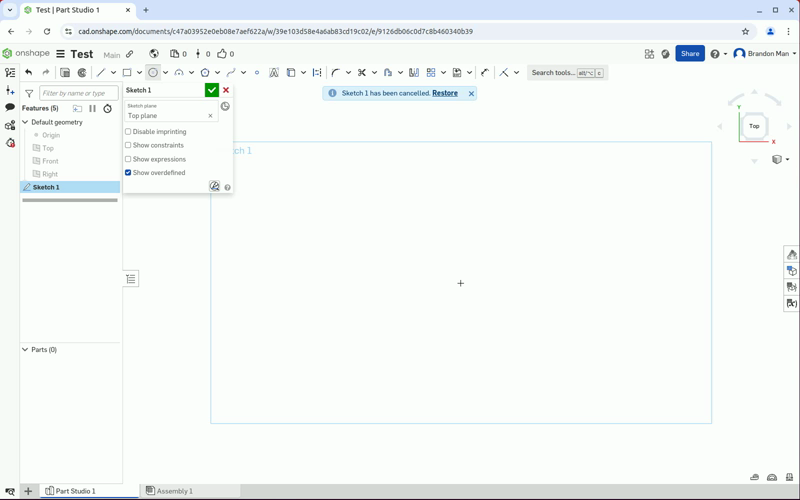
key_up(shift)
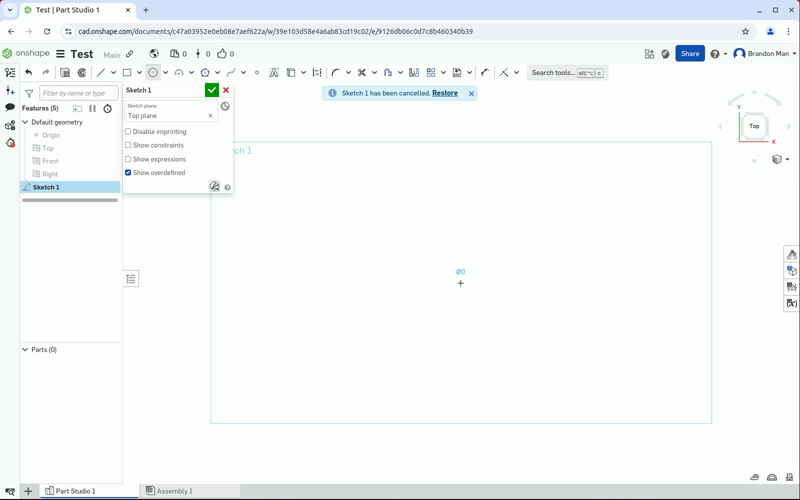
mouse_move(472, 282)
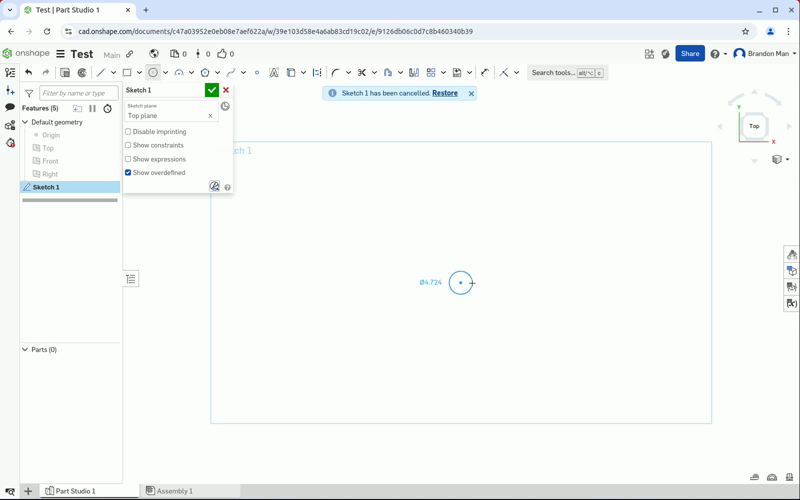
click(472, 282)
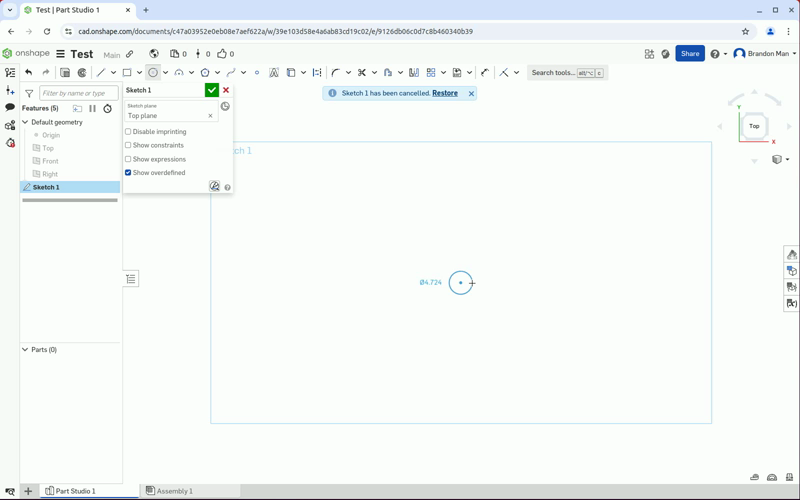
key(esc)
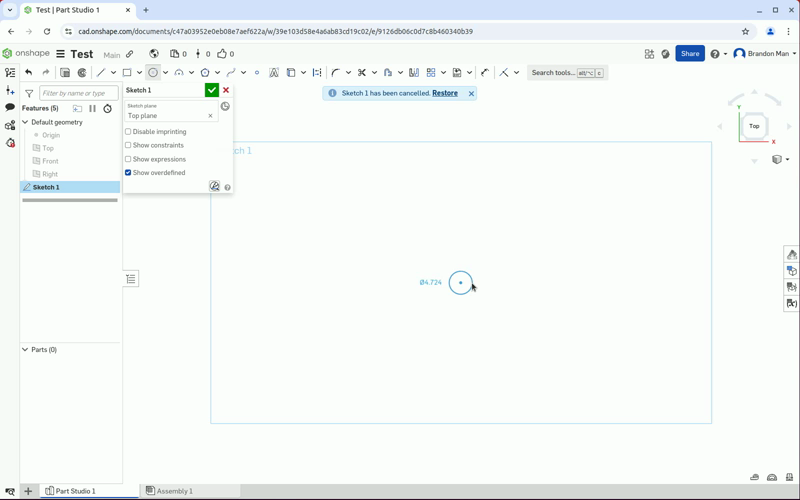
key(c)
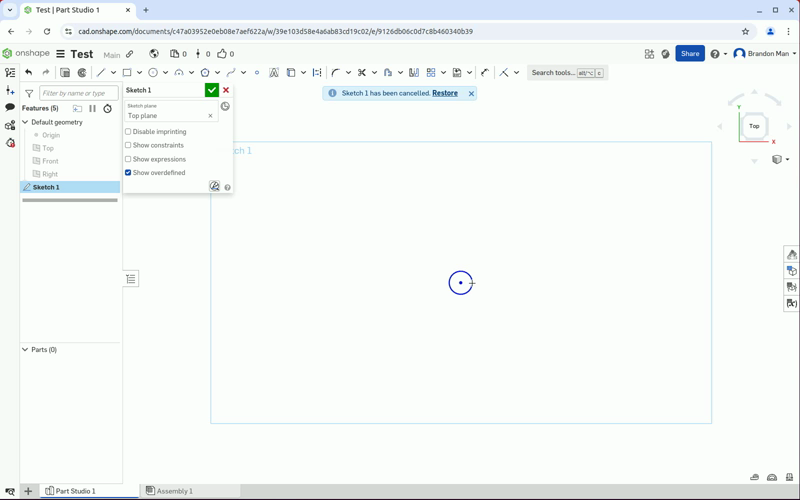
key_down(shift)
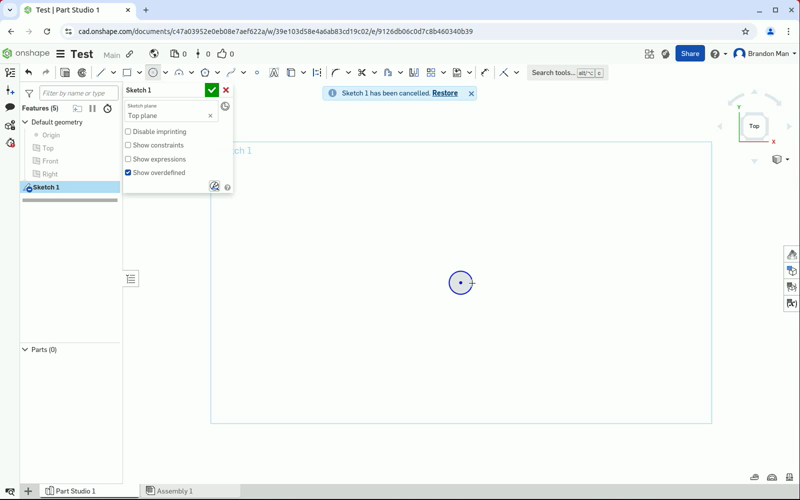
mouse_move(460, 282)
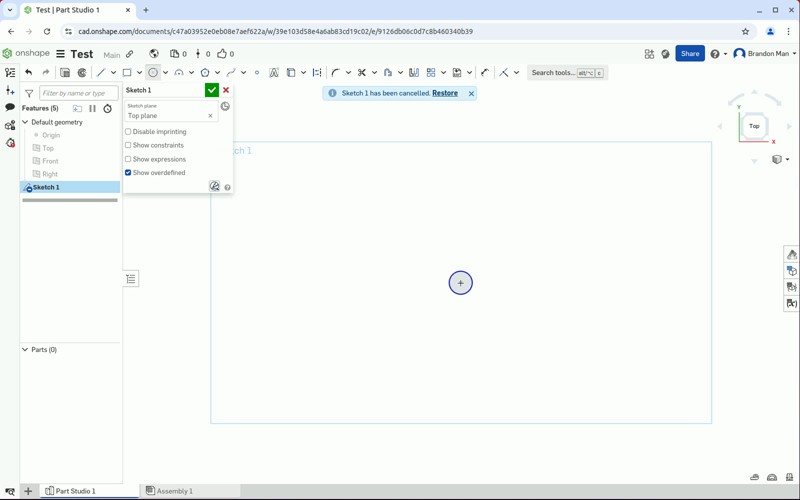
click(460, 282)
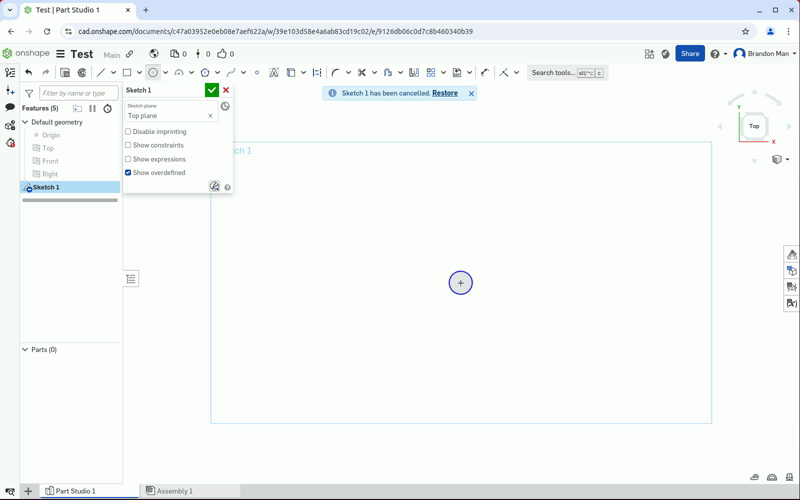
key_up(shift)
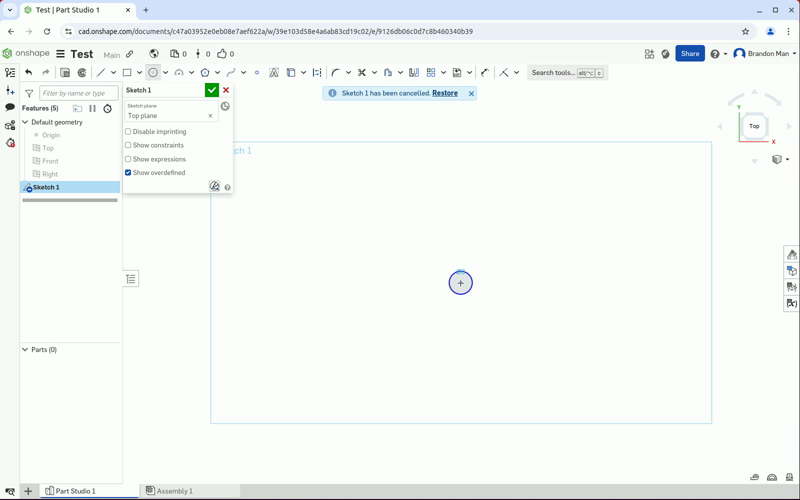
mouse_move(471, 282)
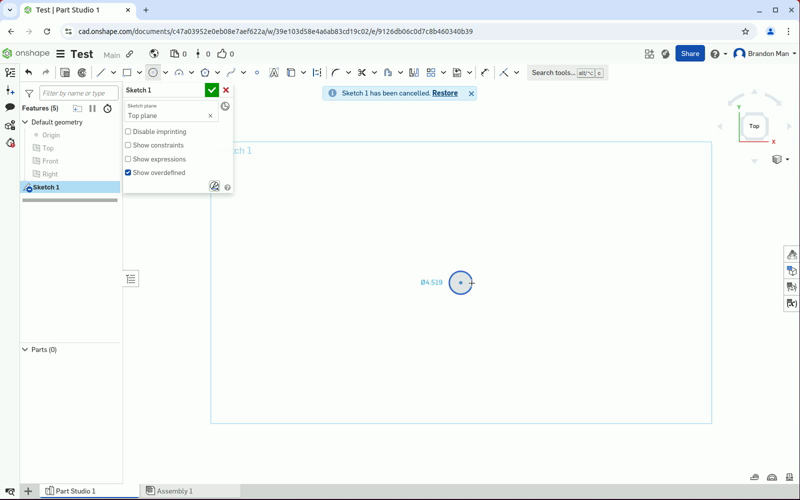
scroll(6)
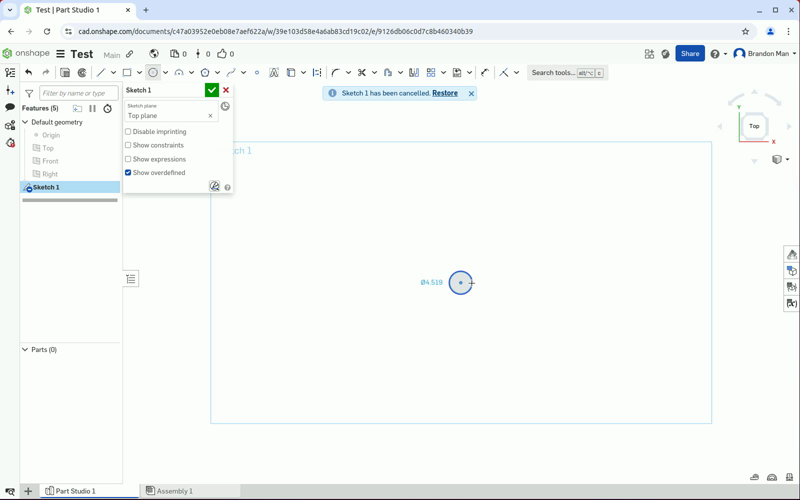
scroll(6)
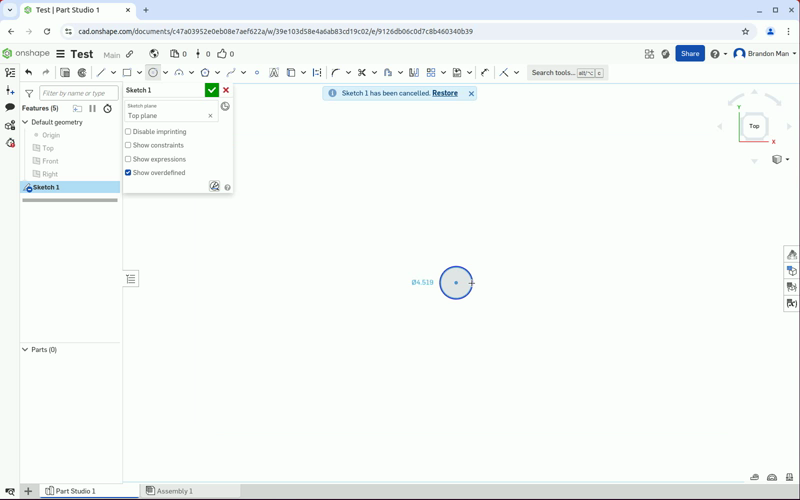
scroll(6)
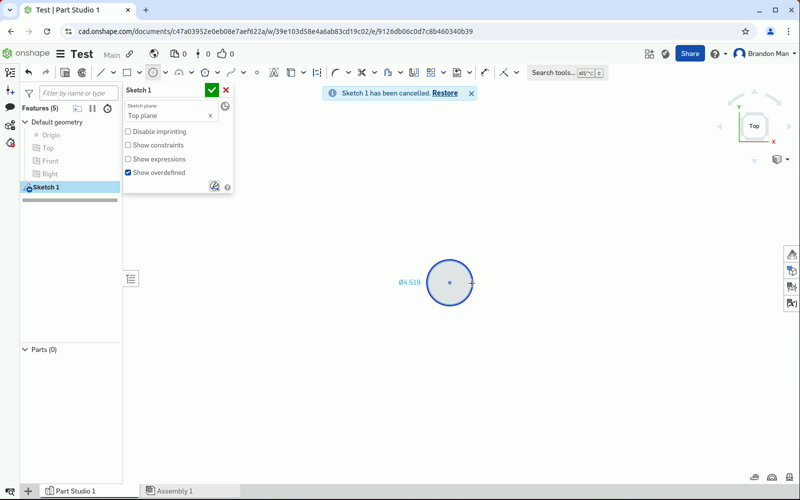
scroll(6)
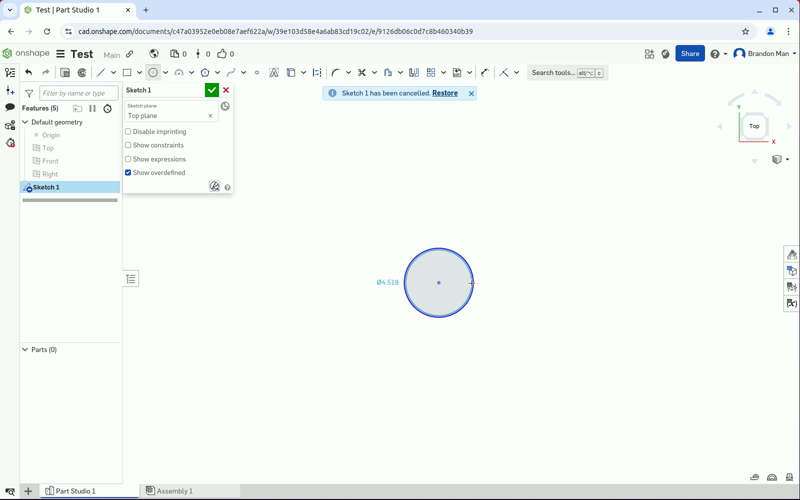
scroll(6)
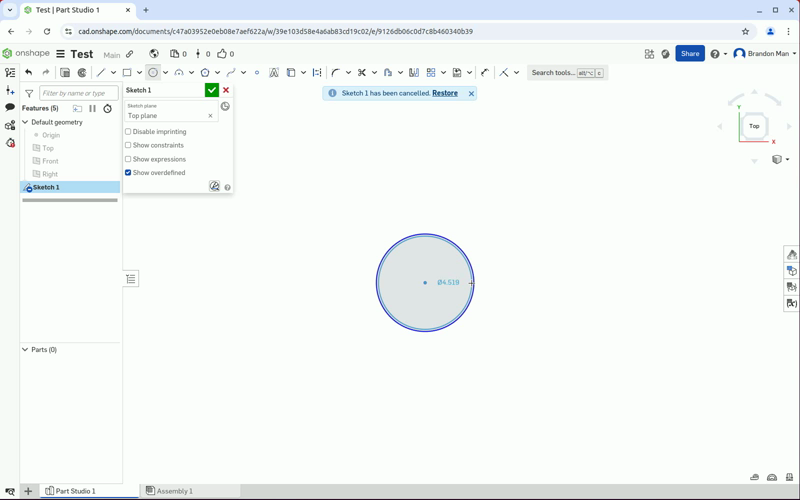
scroll(6)
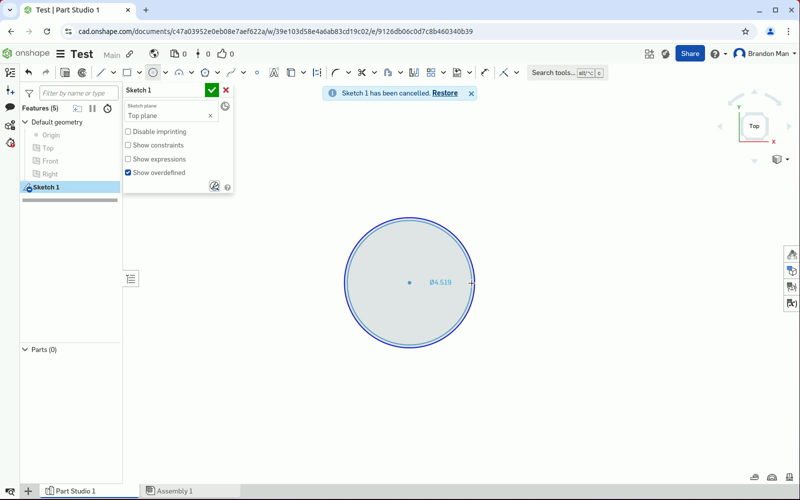
scroll(6)
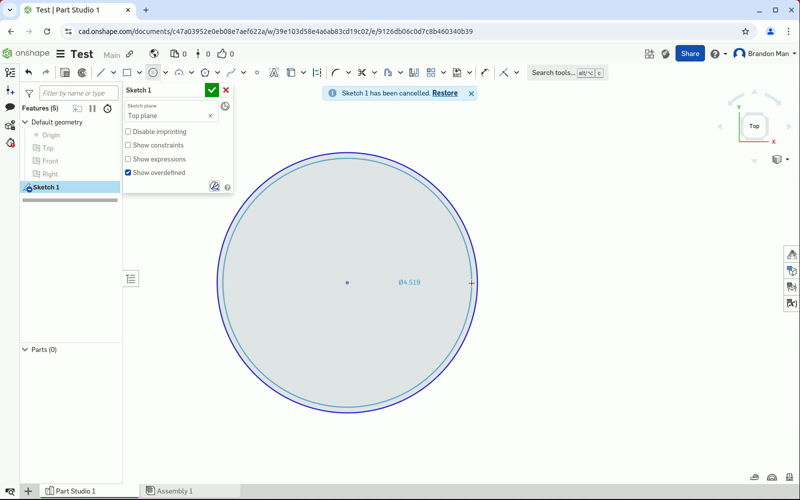
click(471, 282)
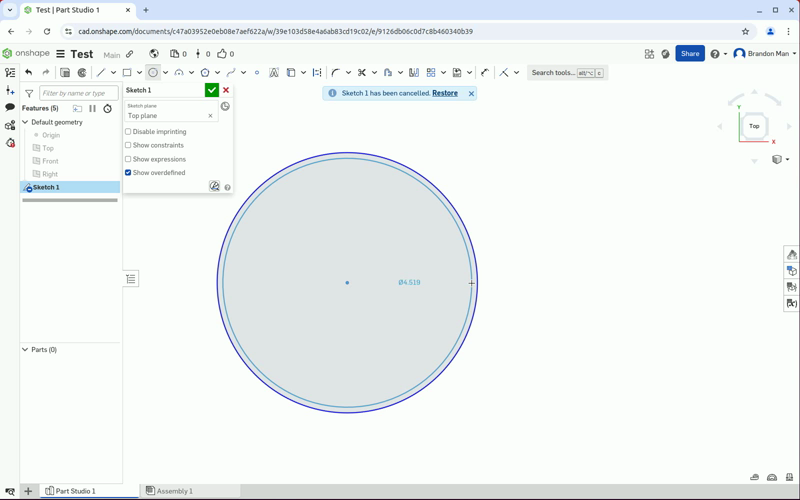
scroll(-6)
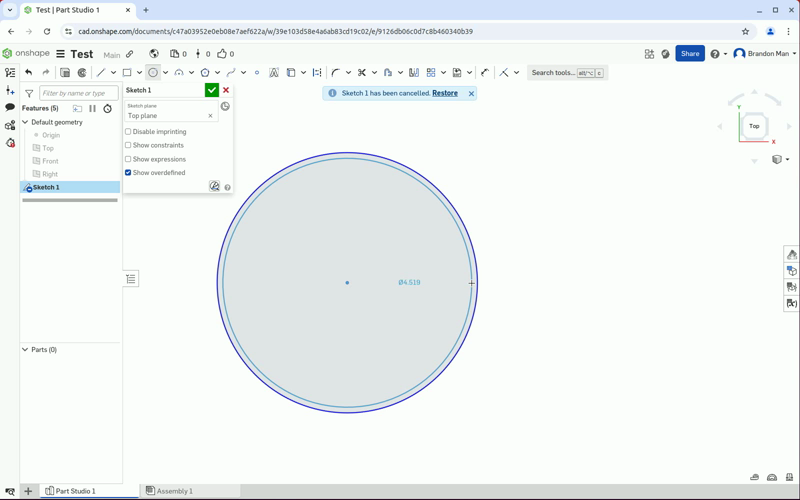
scroll(-6)
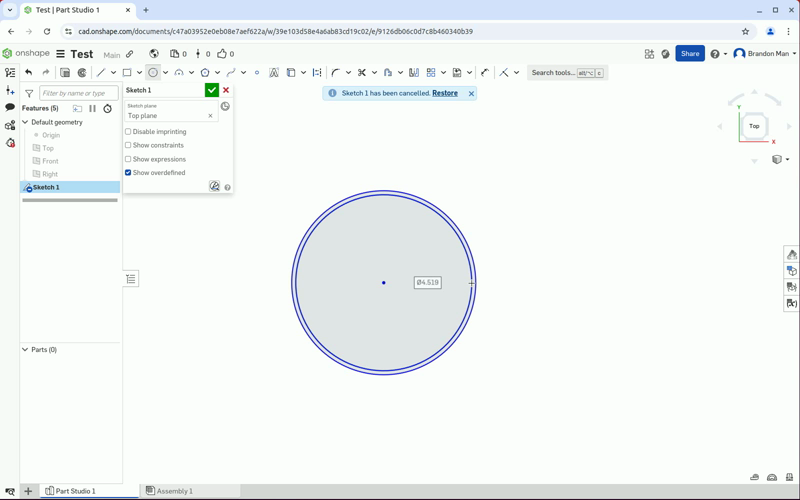
scroll(-6)
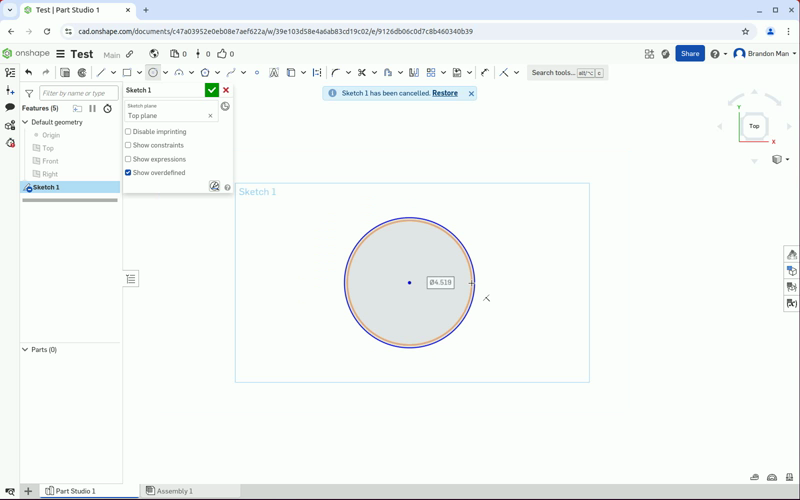
scroll(-6)
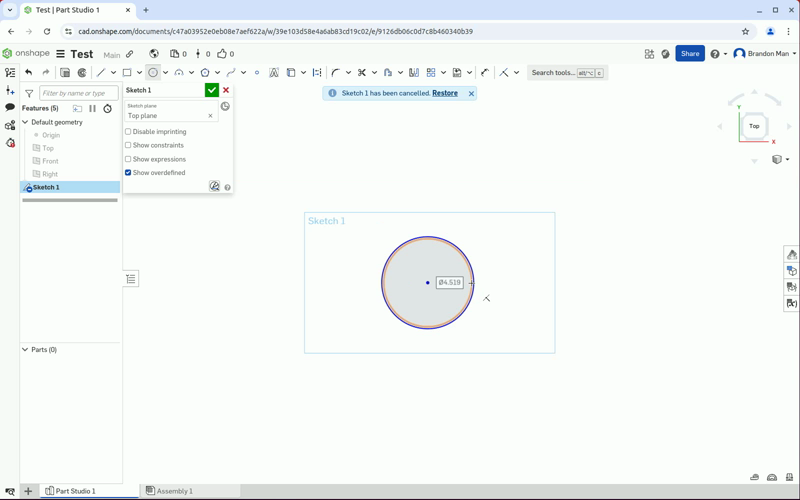
scroll(-6)
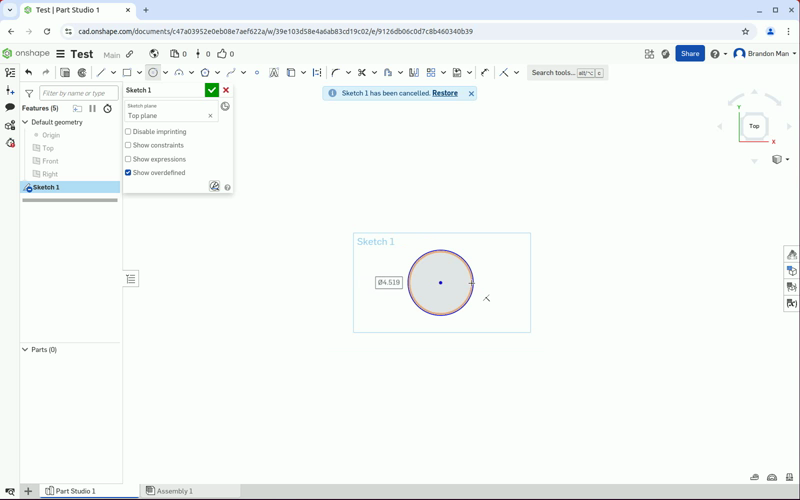
scroll(-6)
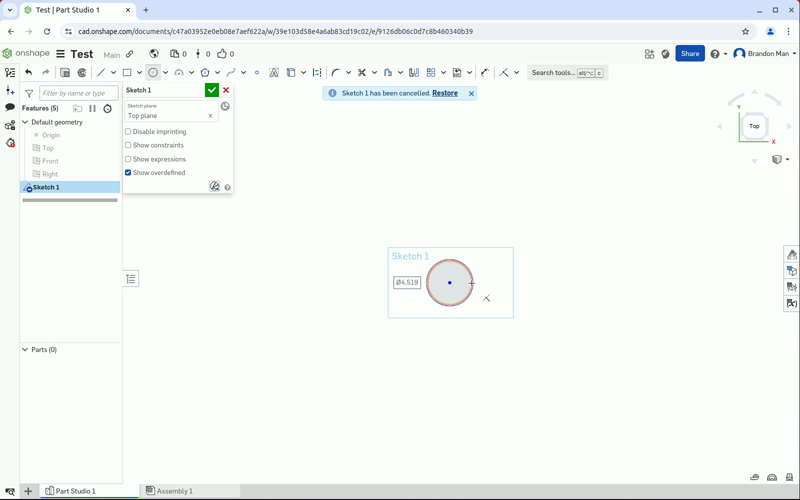
scroll(-6)
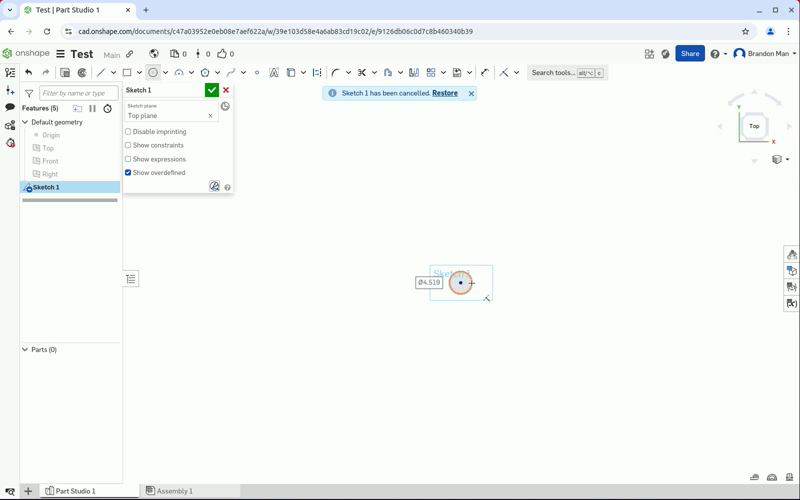
key(esc)
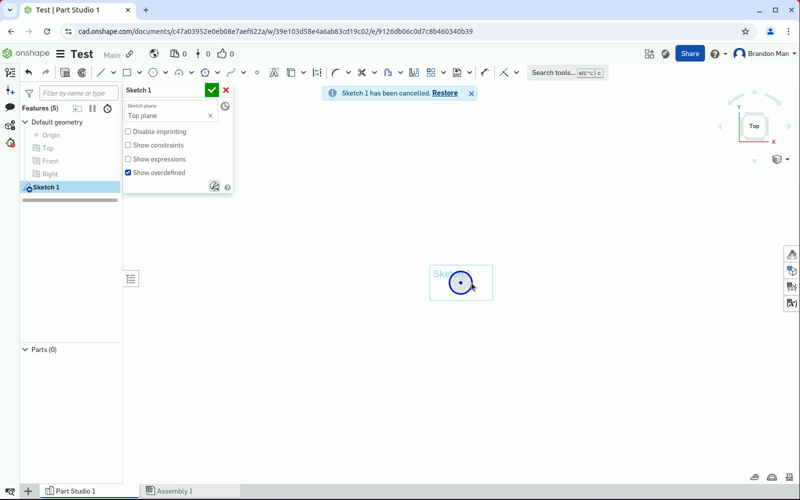
mouse_move(461, 294)
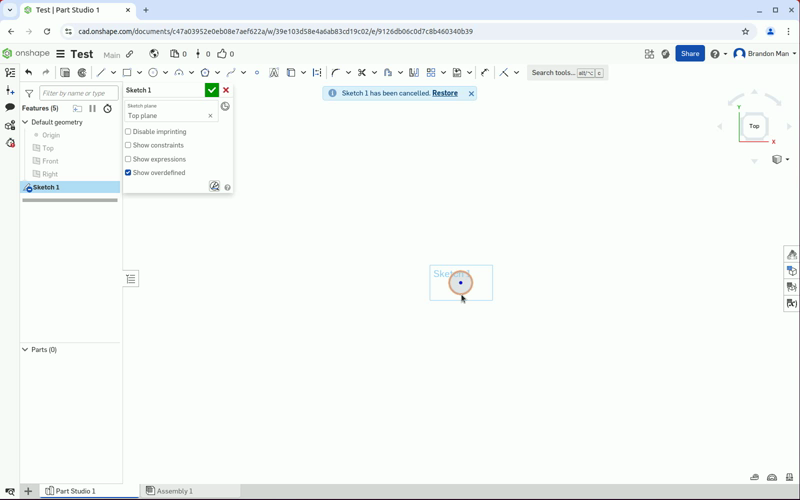
scroll(6)
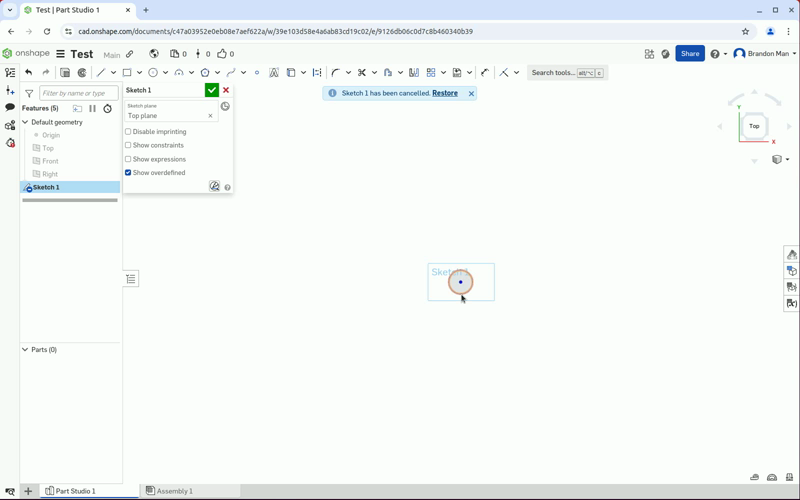
scroll(6)
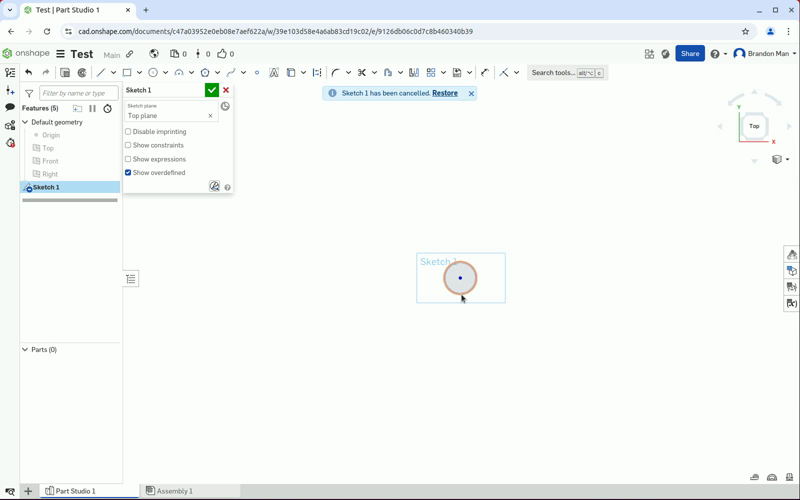
scroll(6)
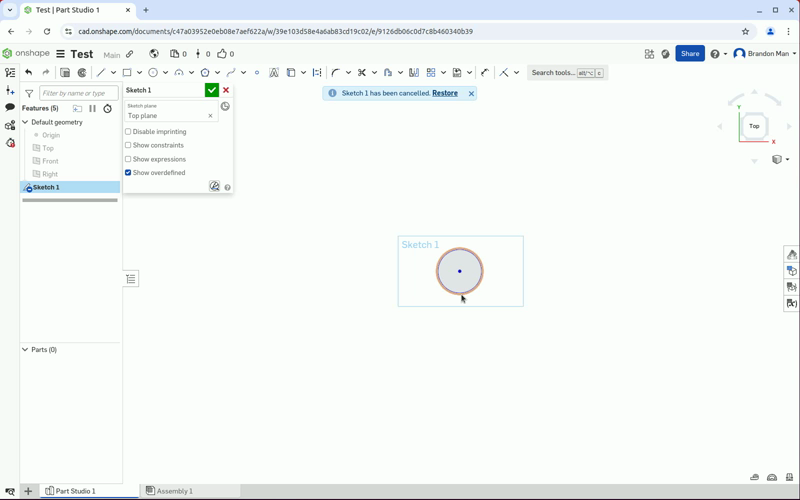
scroll(6)
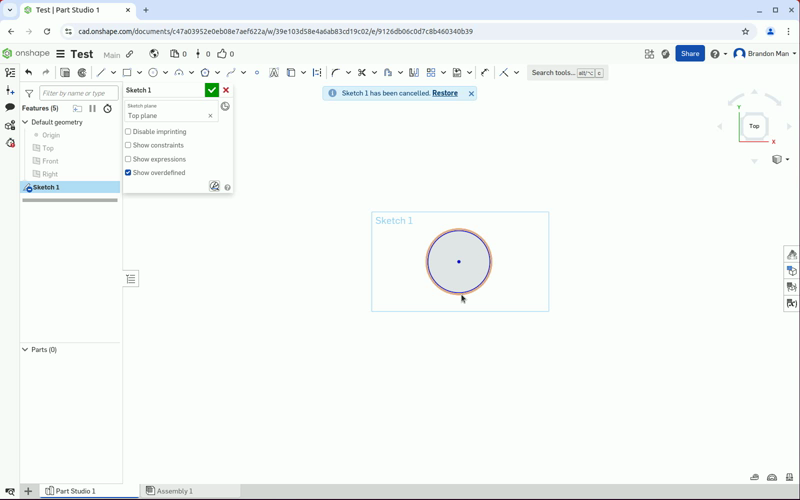
scroll(6)
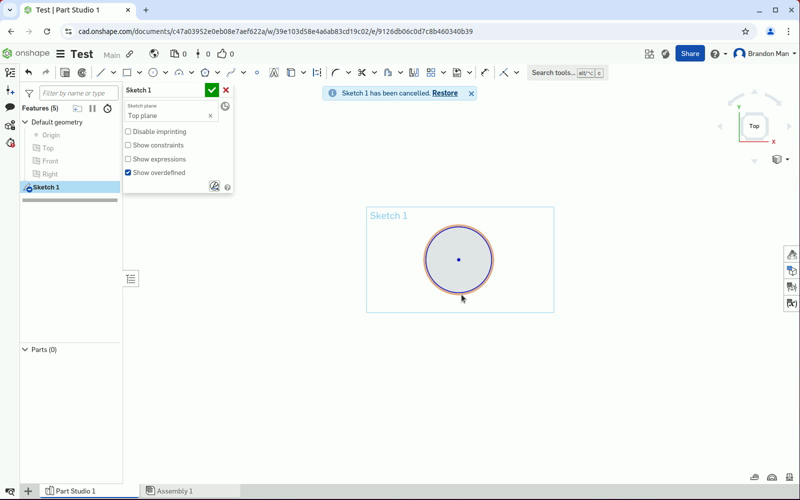
scroll(6)
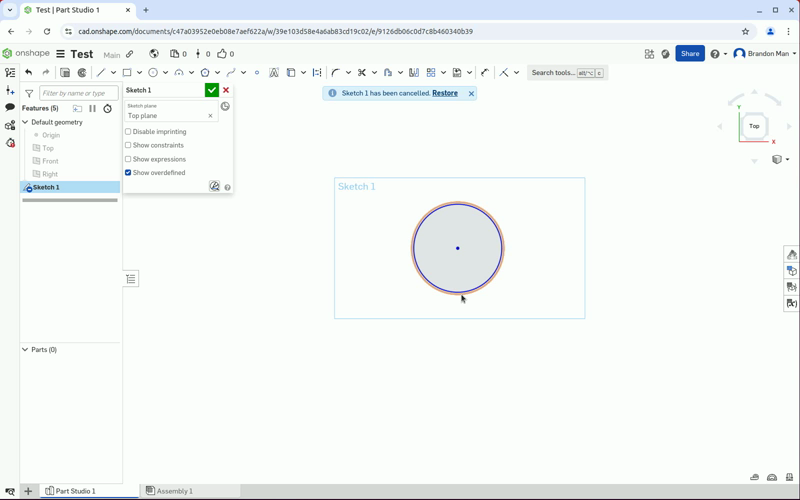
scroll(6)
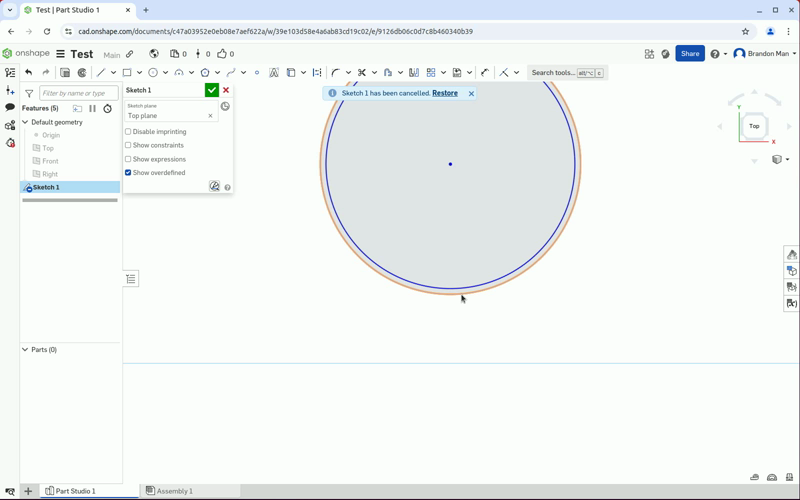
click(461, 294)
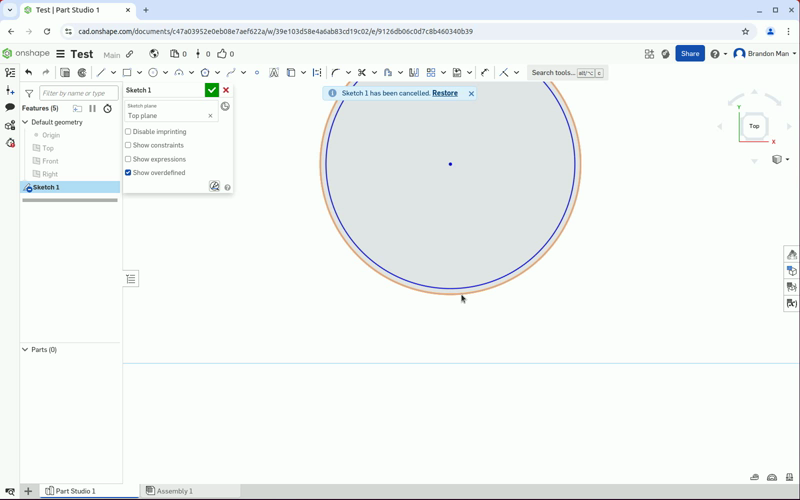
scroll(-6)
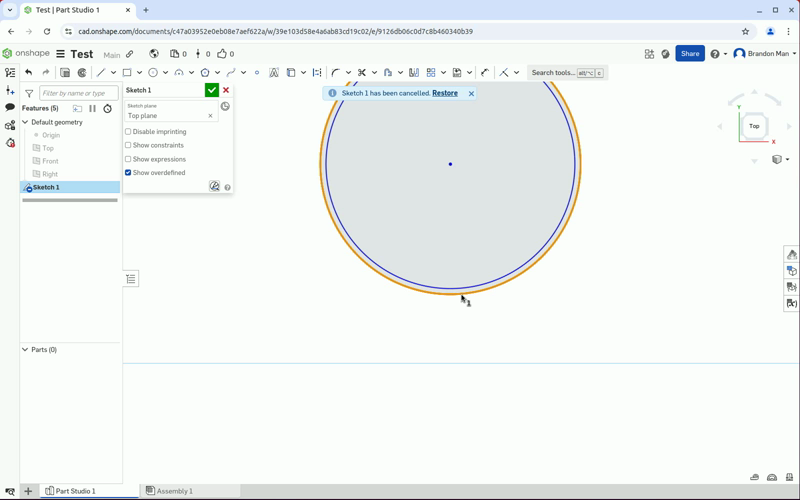
scroll(-6)
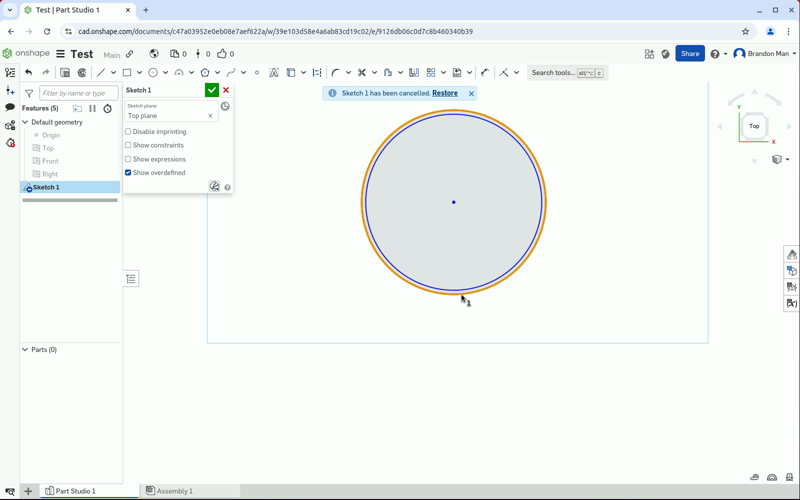
scroll(-6)
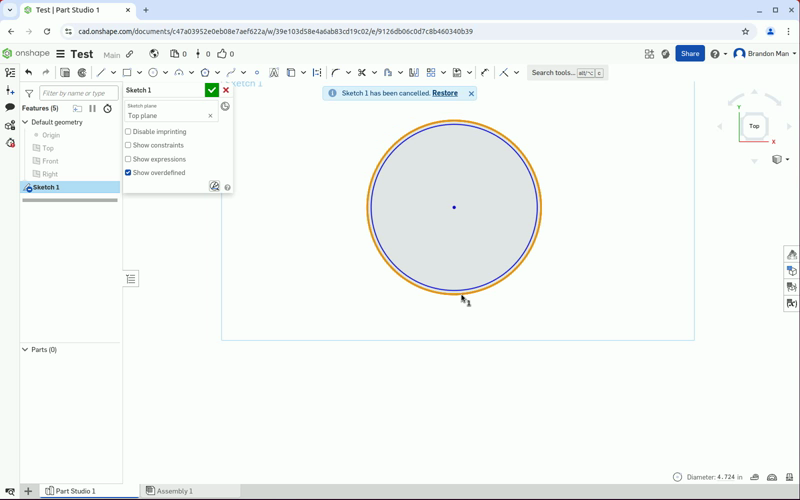
scroll(-6)
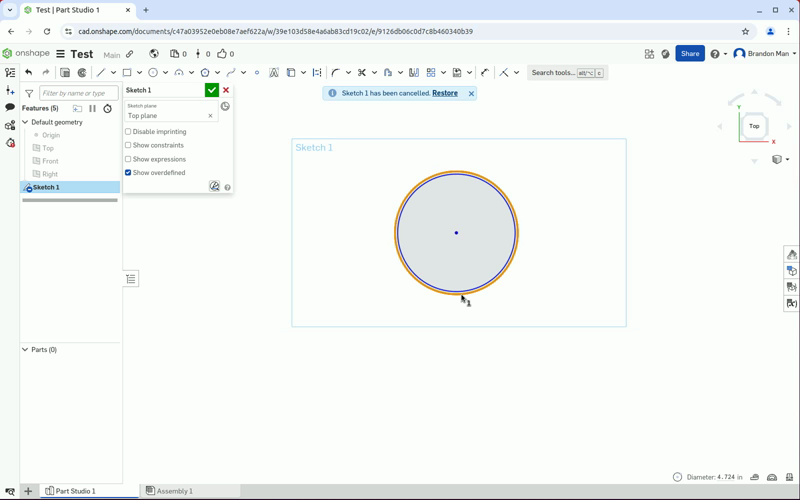
scroll(-6)
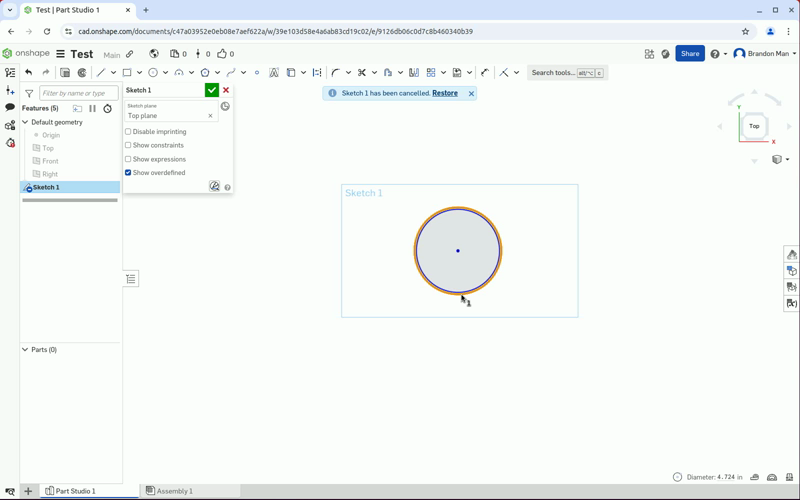
scroll(-6)
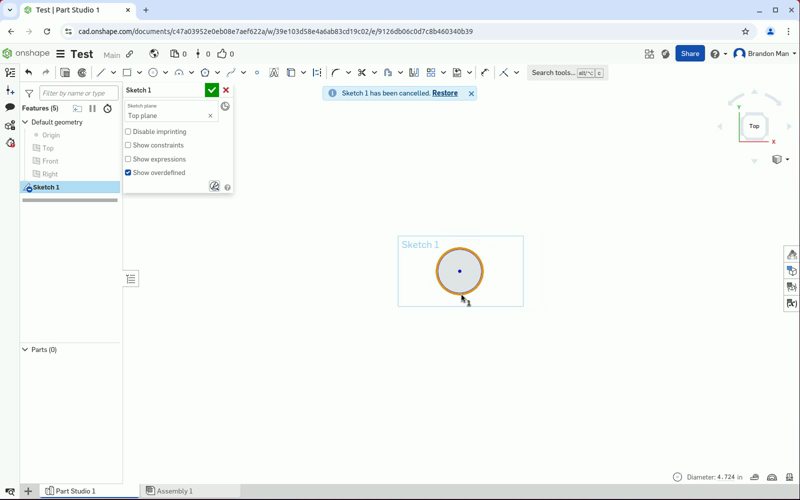
scroll(-6)
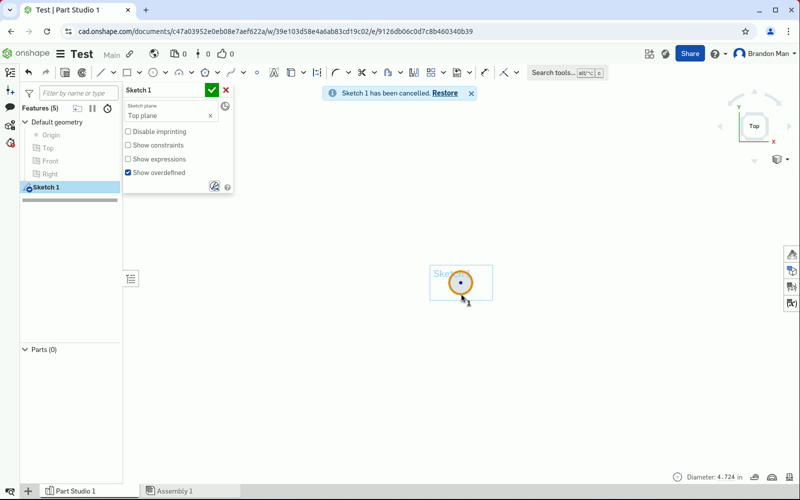
mouse_move(73, 352)
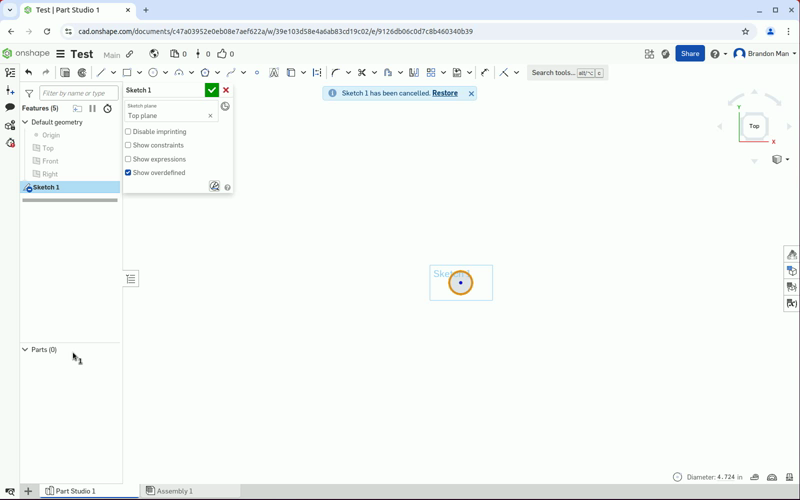
key(shift+y)
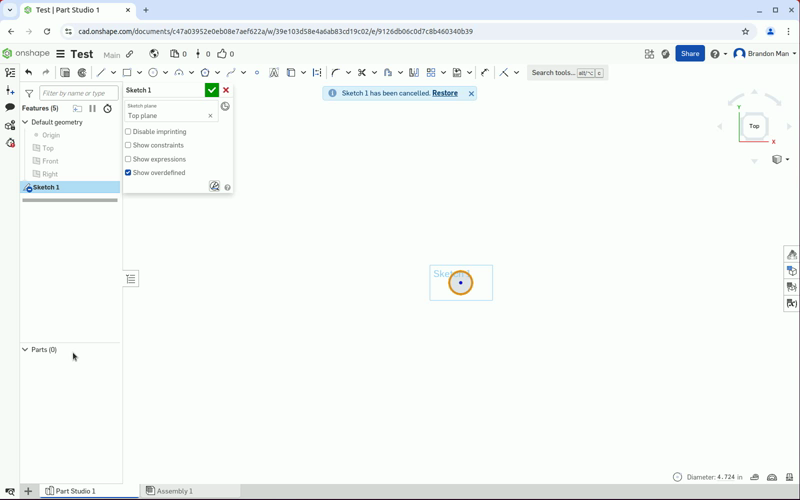
key(shift+e)
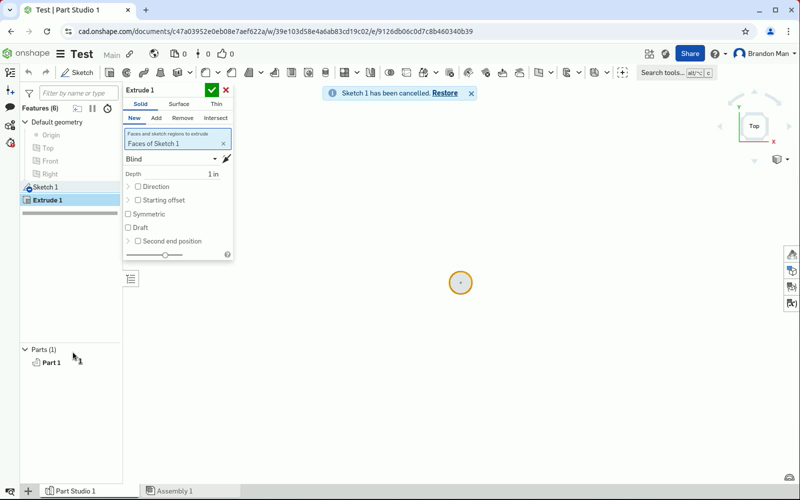
mouse_move(143, 106)
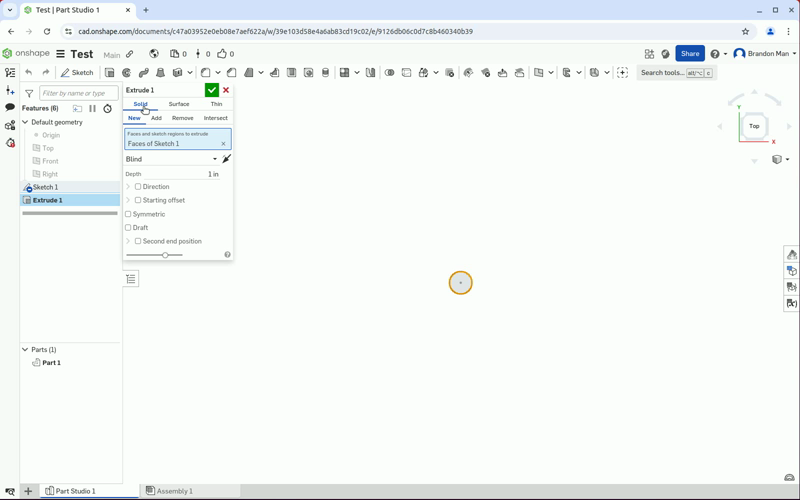
click(143, 106)
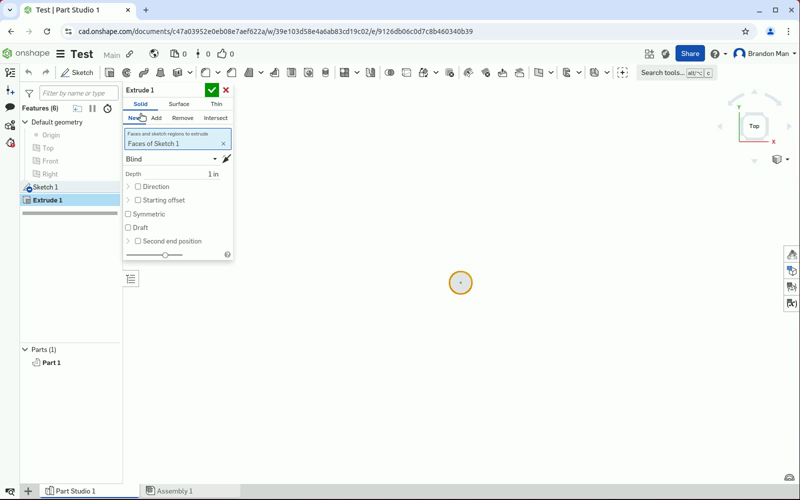
mouse_move(137, 120)
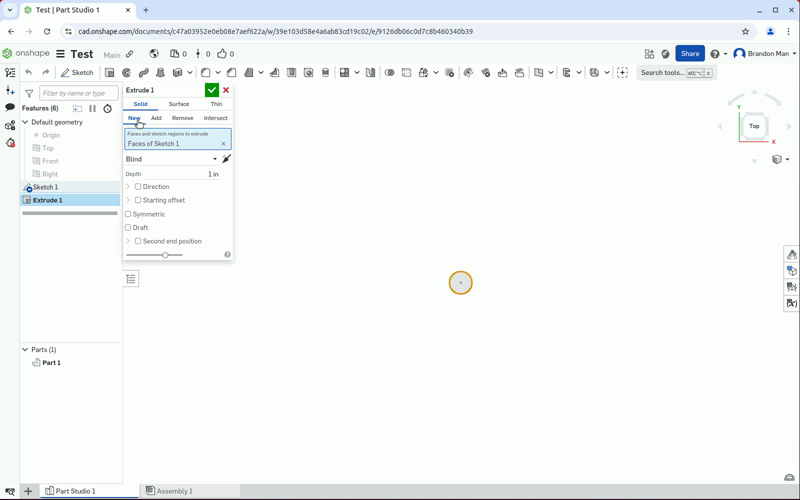
click(137, 120)
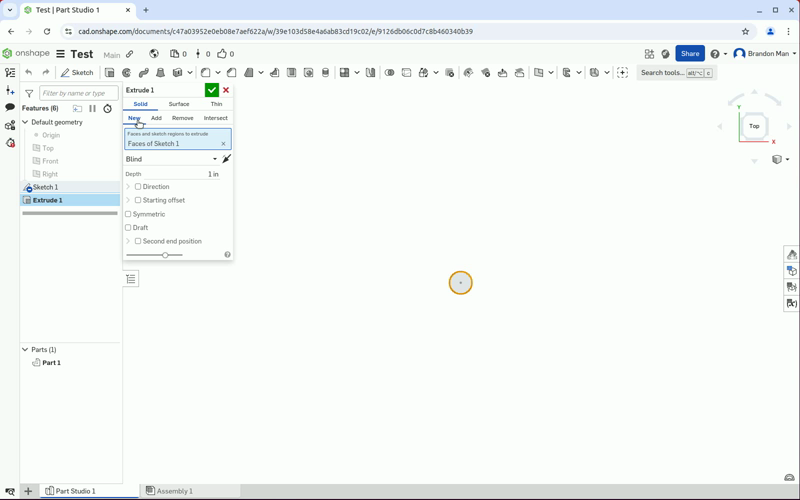
key(tab, 4)
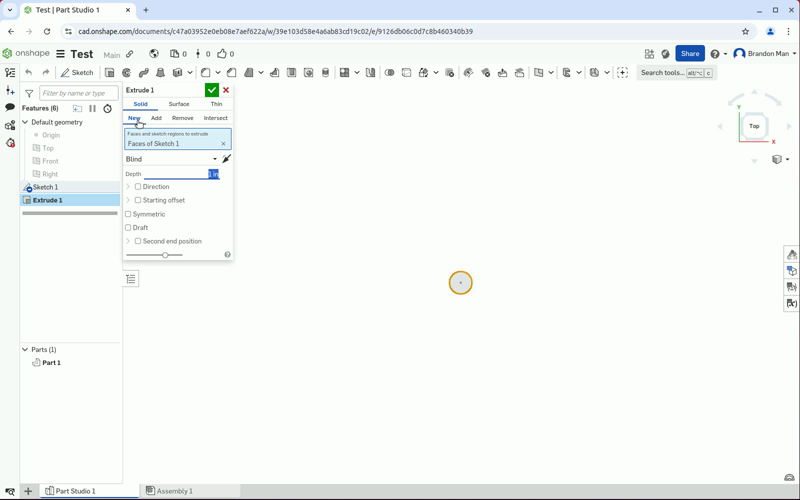
text(23.108)
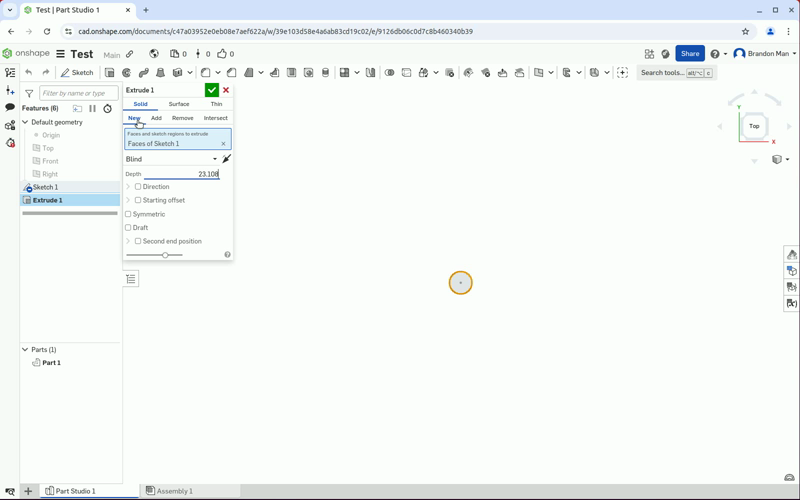
key(enter)
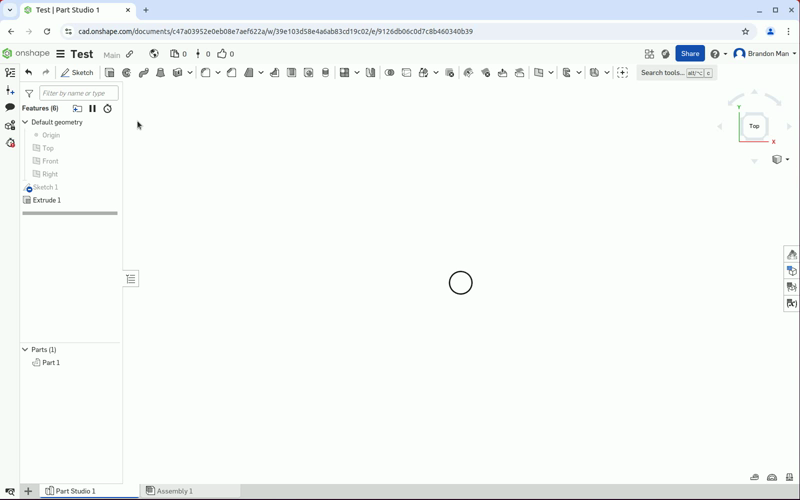
key(shift+h)
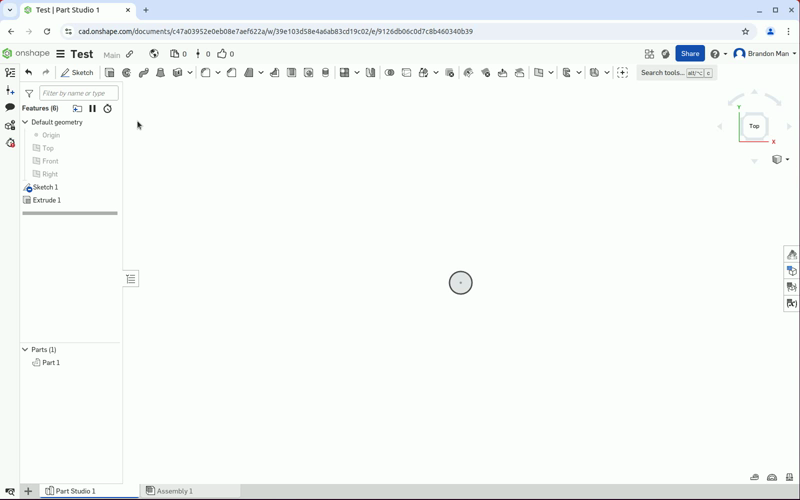
key(shift+h)
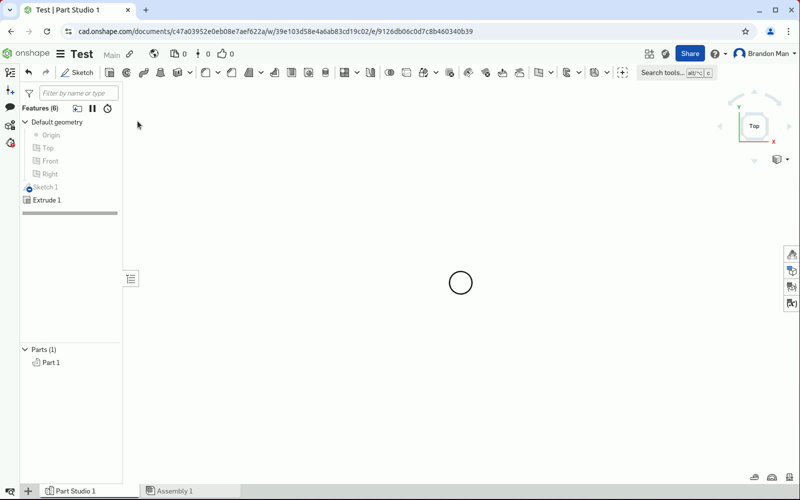
mouse_move(73, 189)
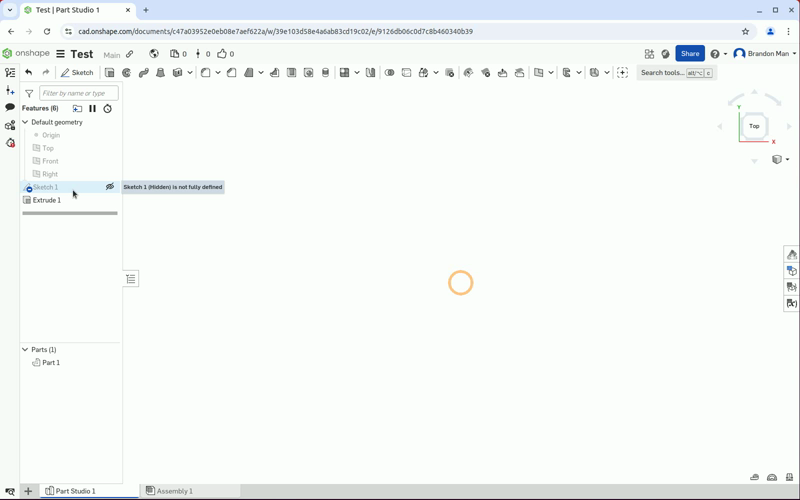
click(73, 189)
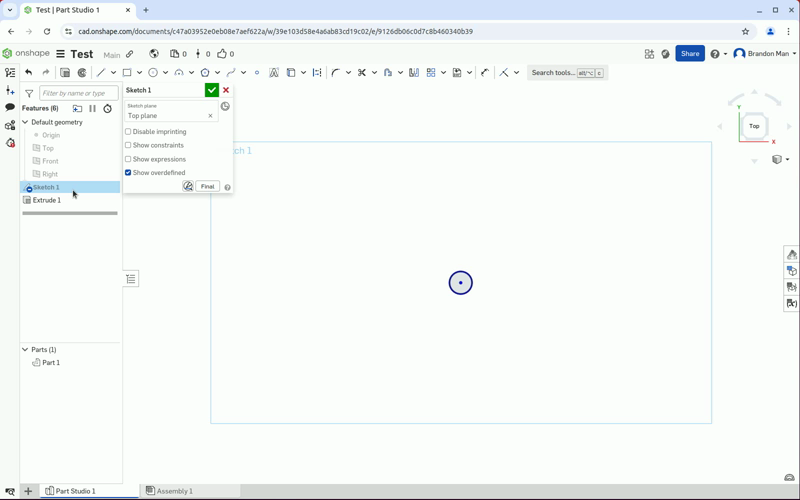
mouse_move(229, 92)
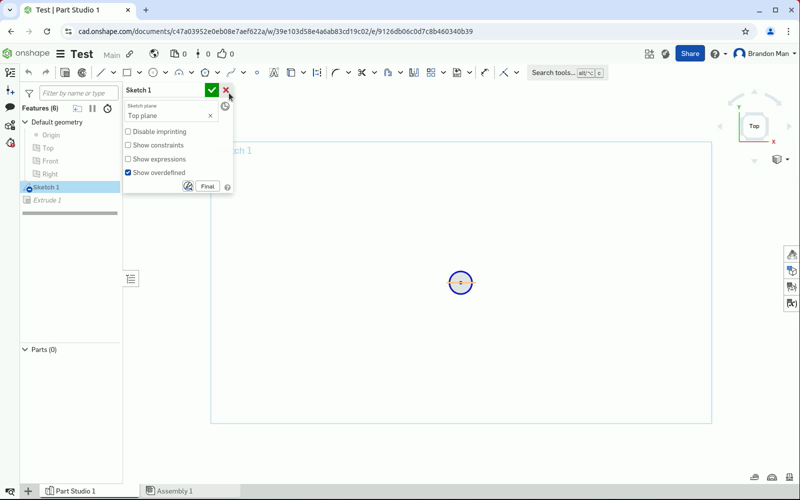
click(229, 92)
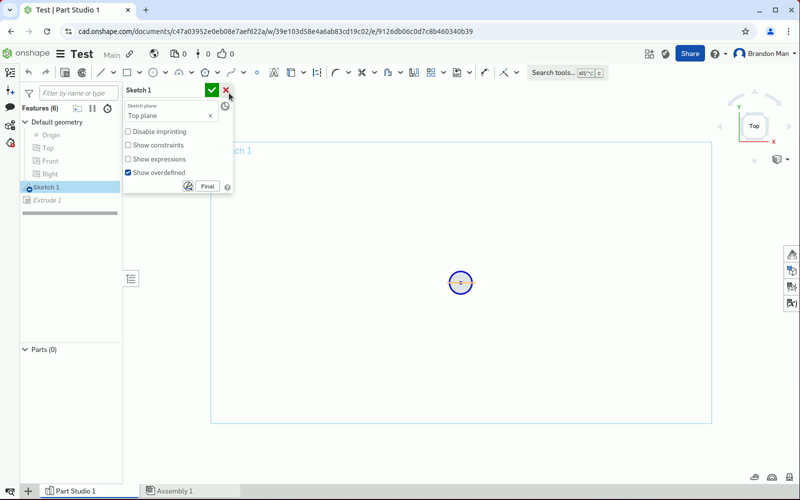
key(shift+s)
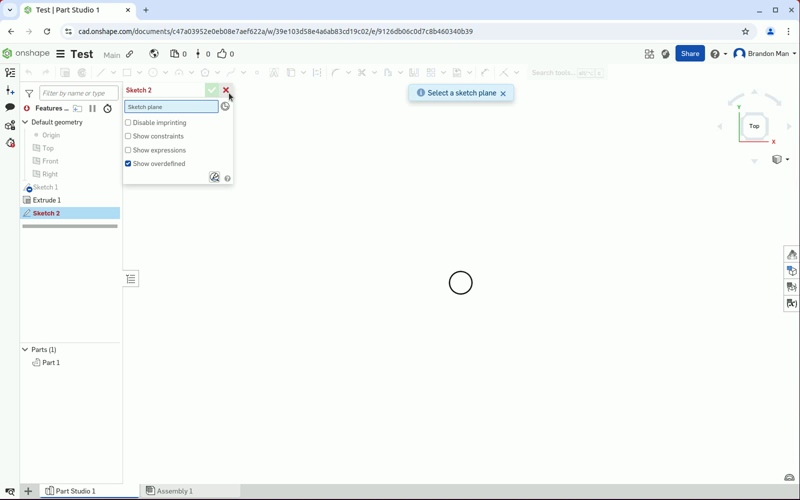
mouse_move(73, 150)
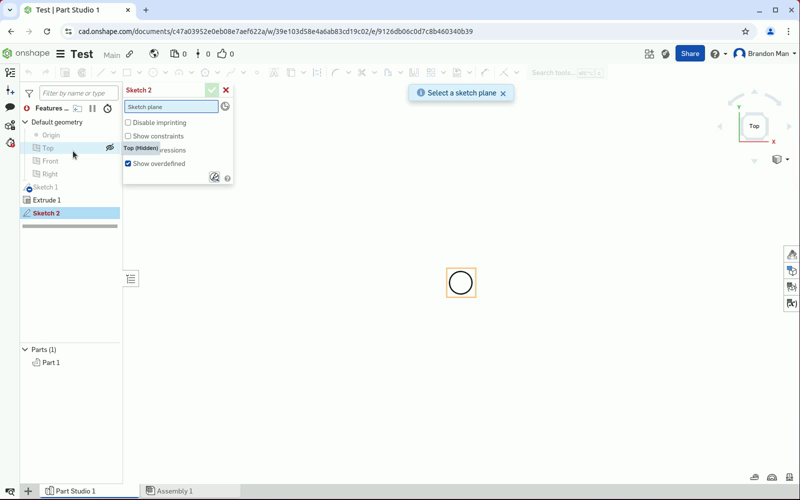
click(73, 150)
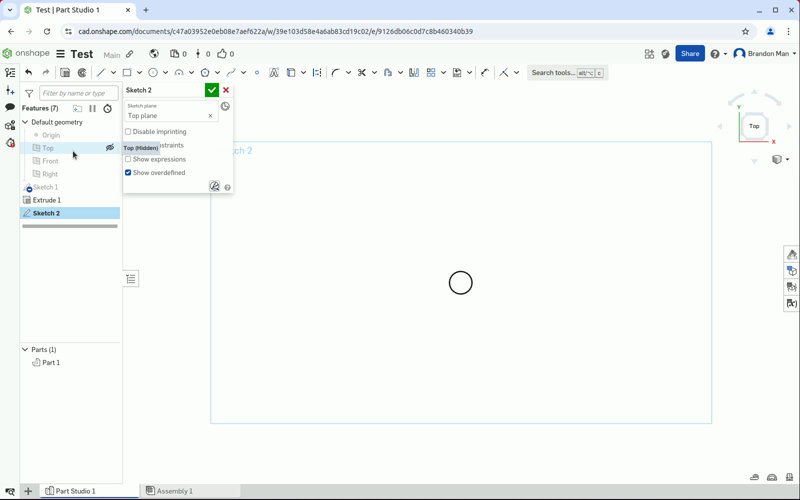
mouse_move(73, 352)
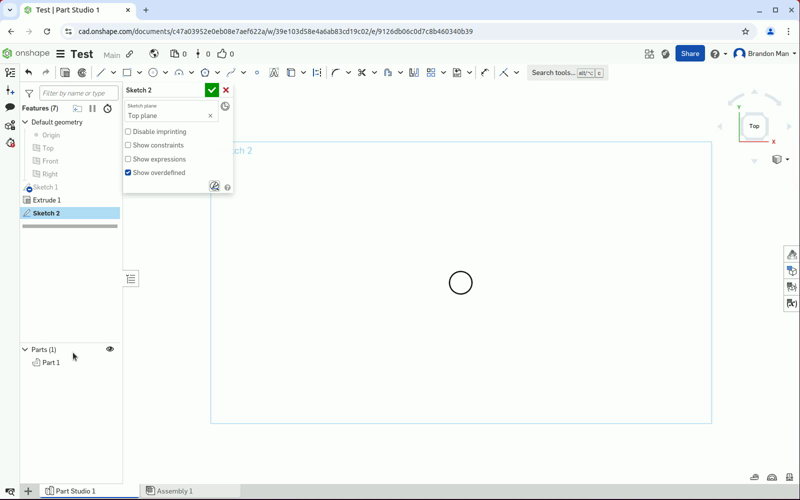
key(y)
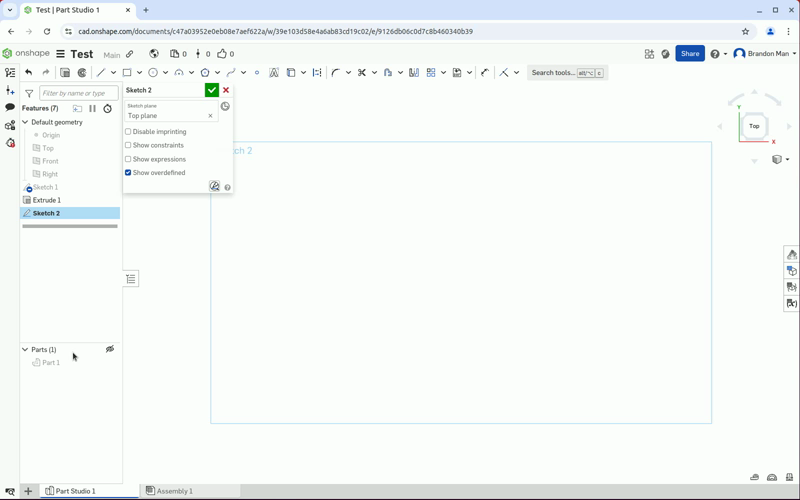
key(c)
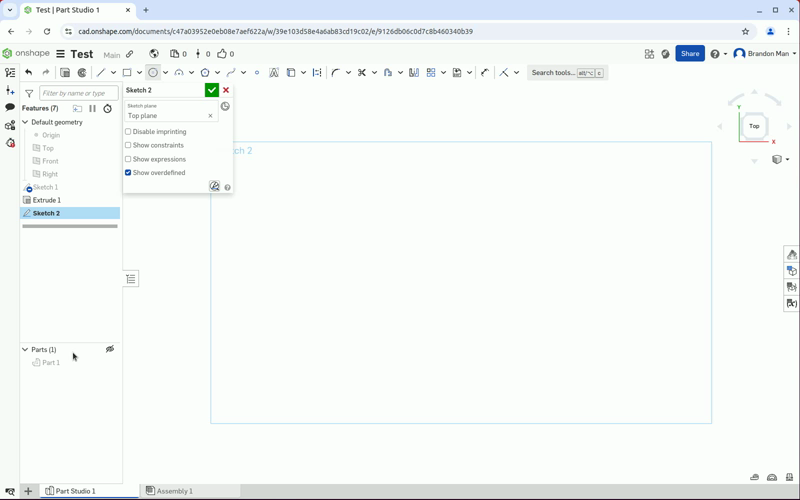
key_down(shift)
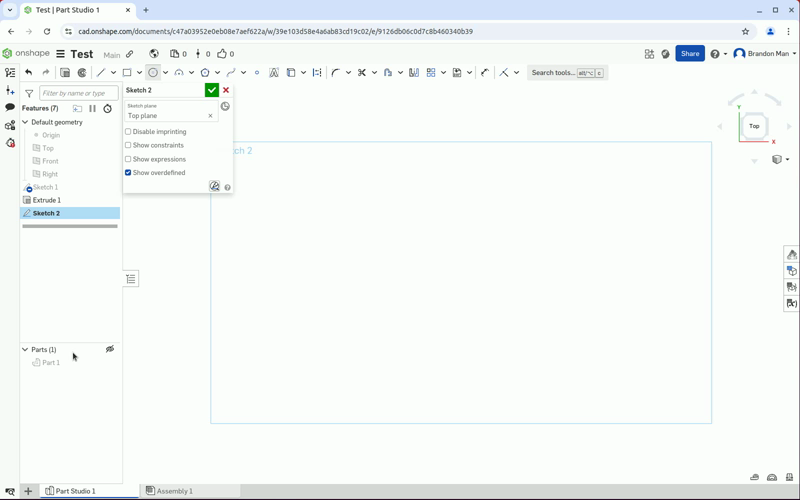
mouse_move(449, 282)
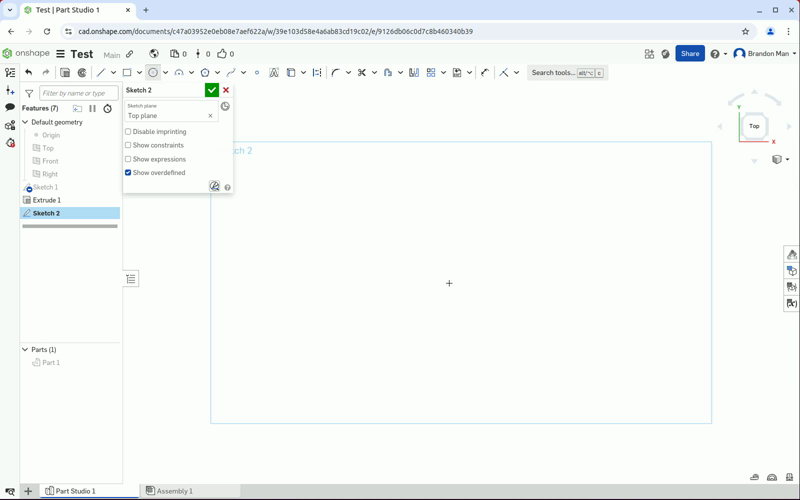
click(449, 282)
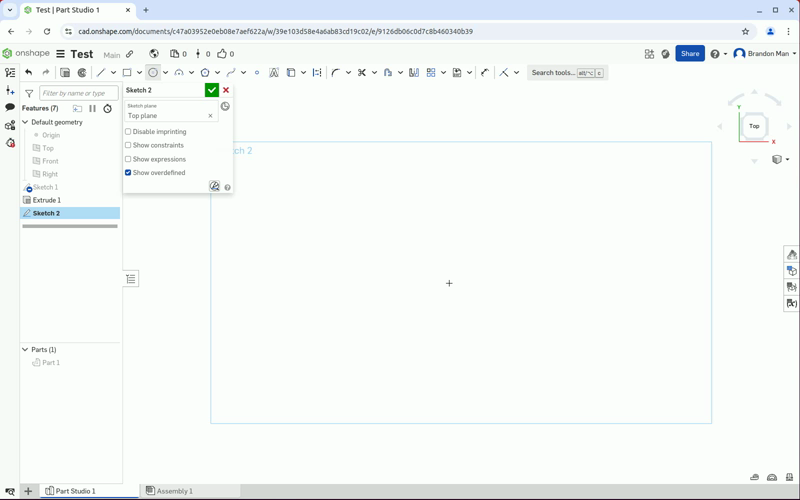
key_up(shift)
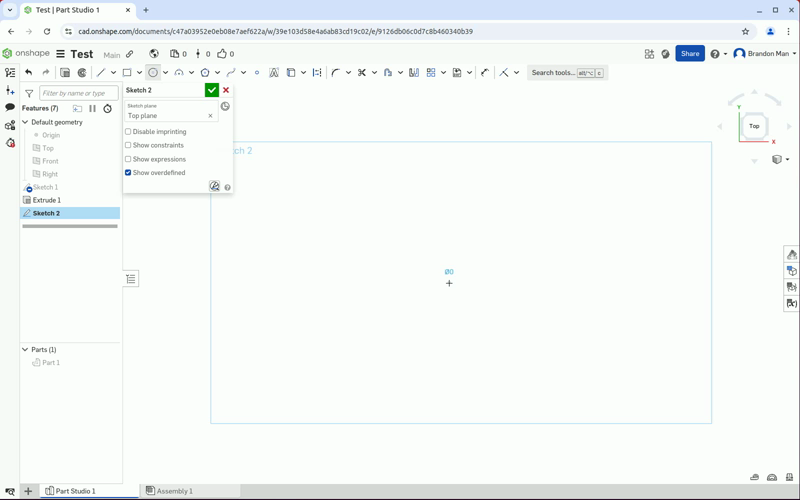
mouse_move(450, 282)
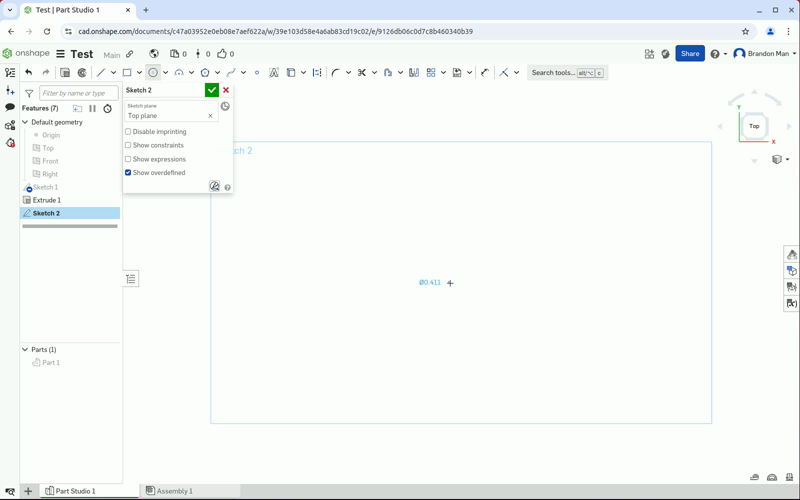
scroll(6)
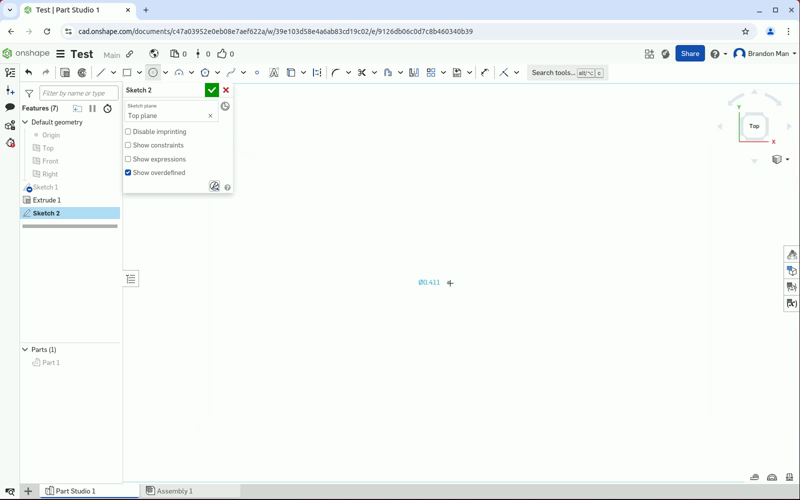
scroll(6)
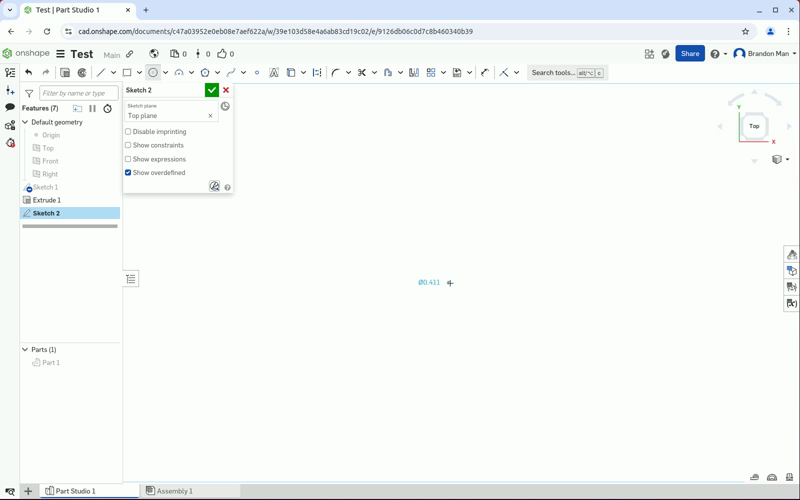
scroll(6)
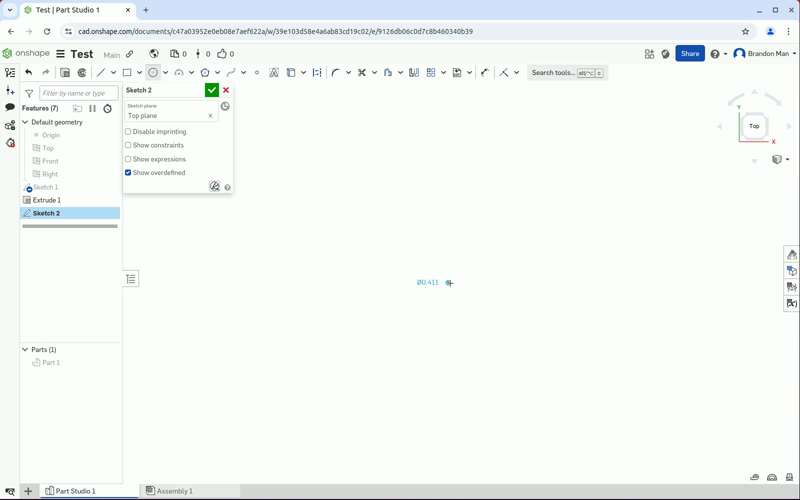
scroll(6)
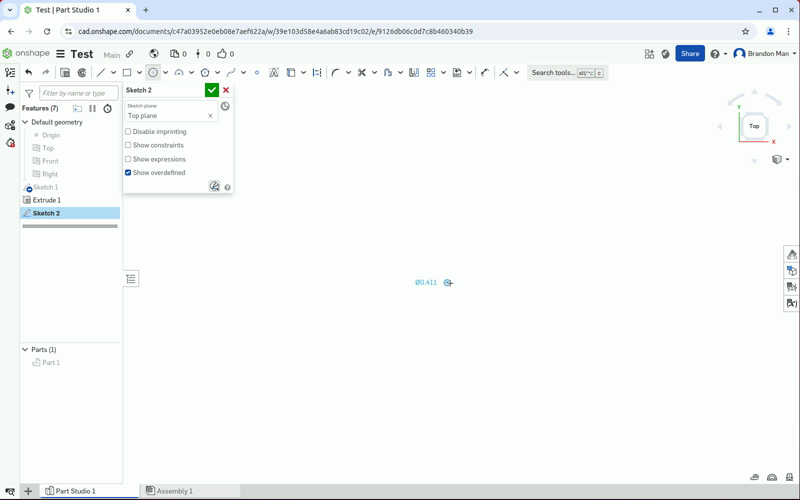
scroll(6)
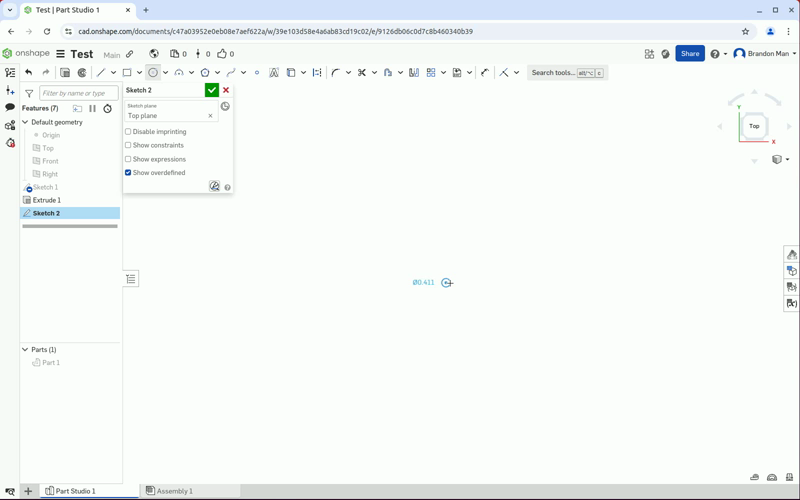
scroll(6)
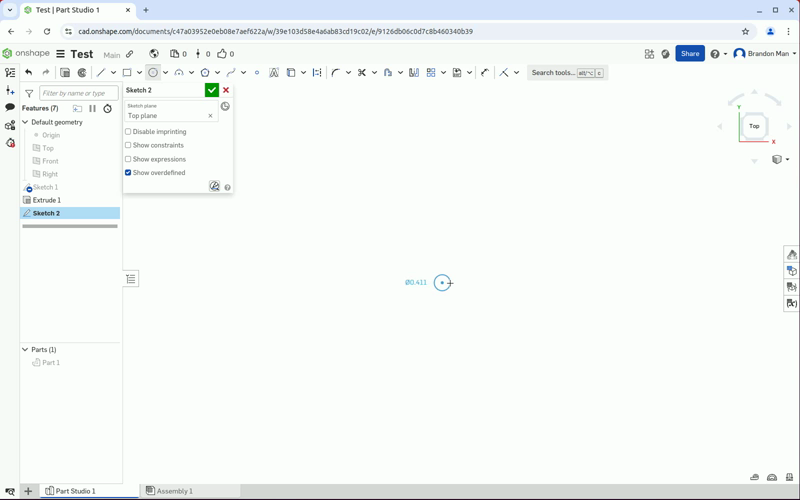
scroll(6)
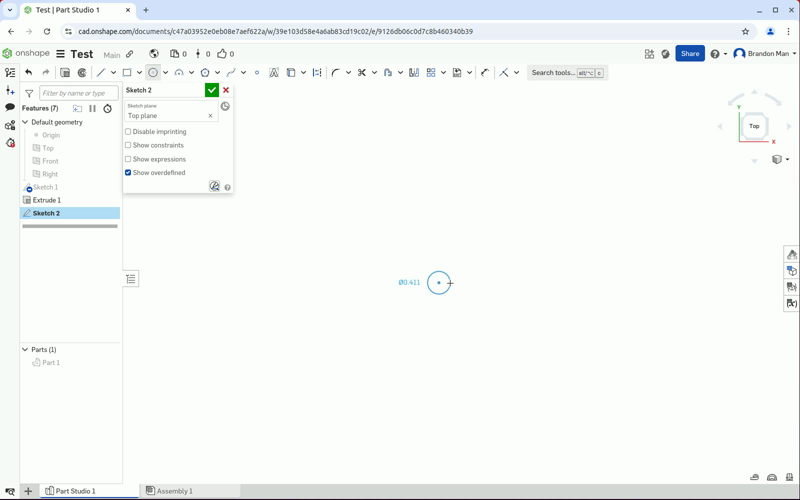
click(450, 282)
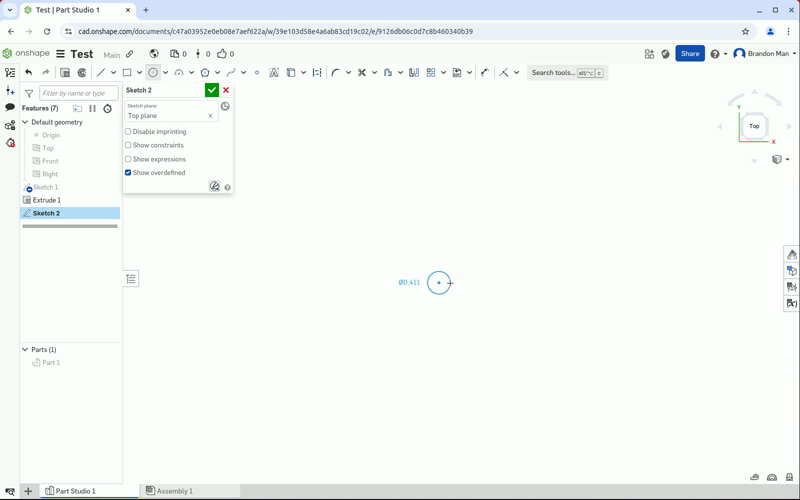
scroll(-6)
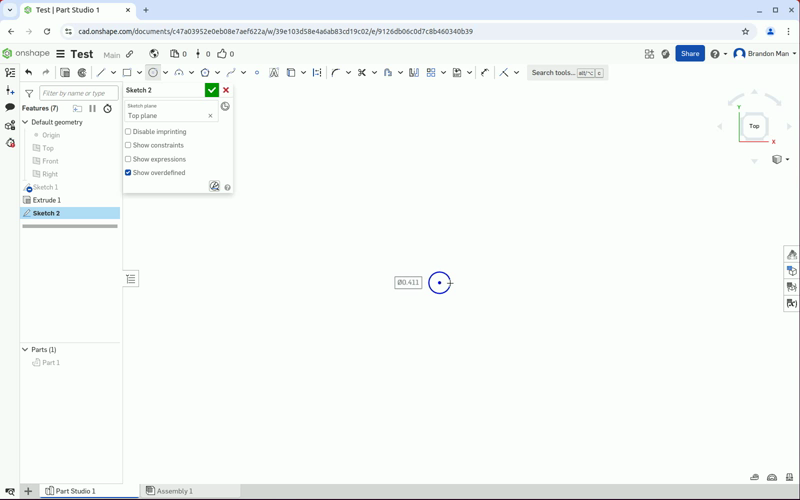
scroll(-6)
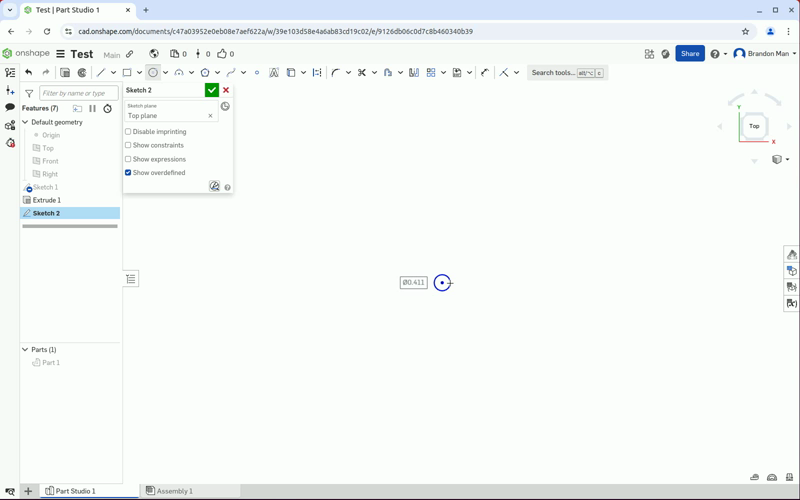
scroll(-6)
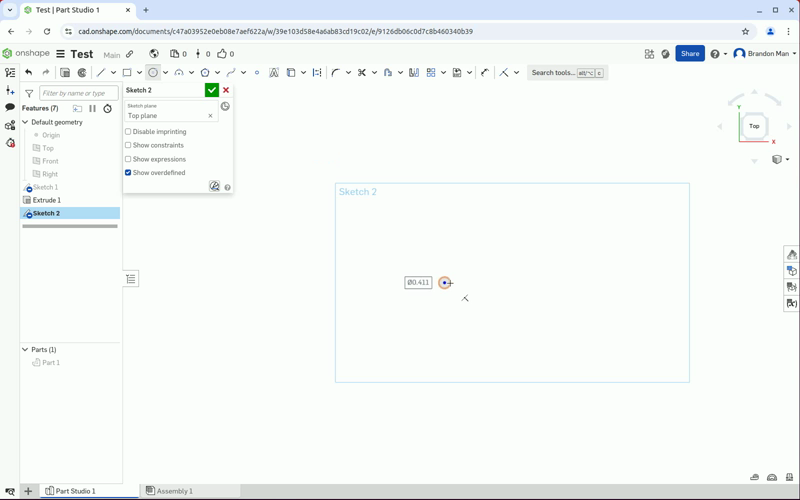
scroll(-6)
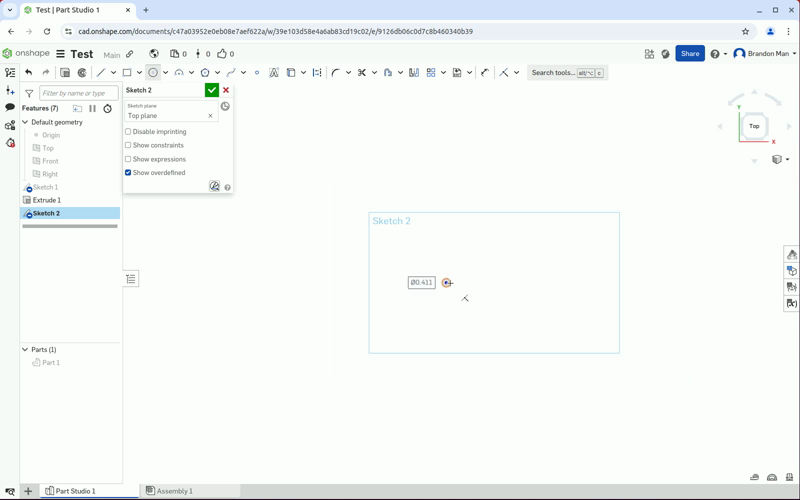
scroll(-6)
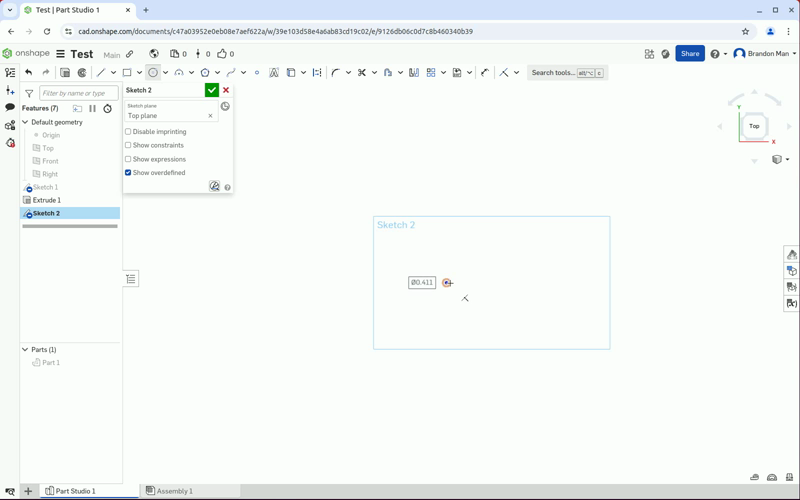
scroll(-6)
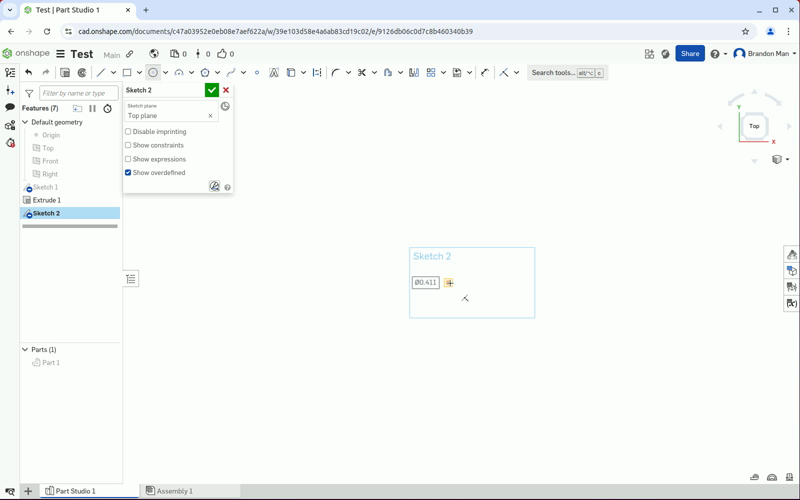
scroll(-6)
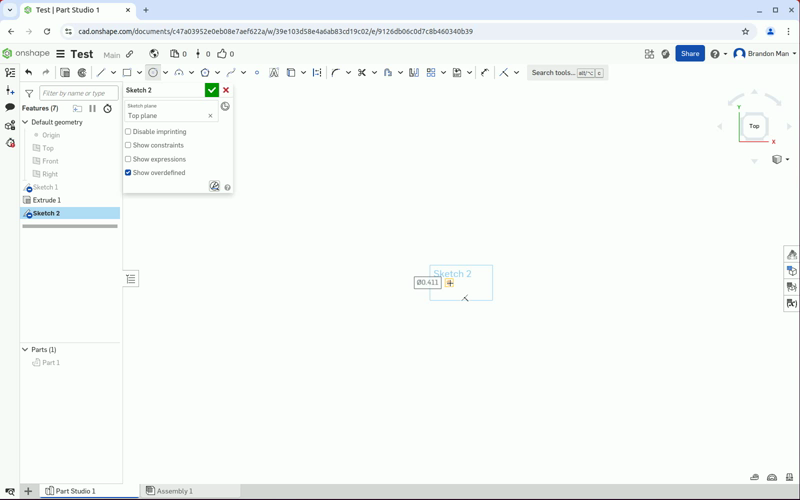
key(esc)
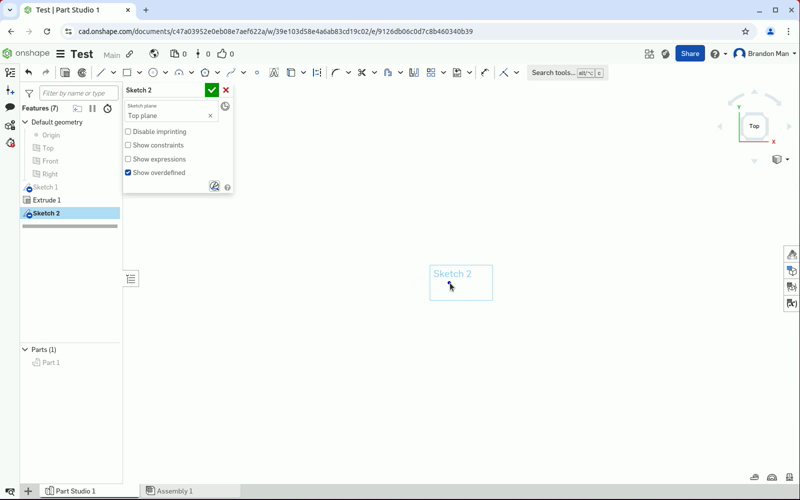
mouse_move(448, 283)
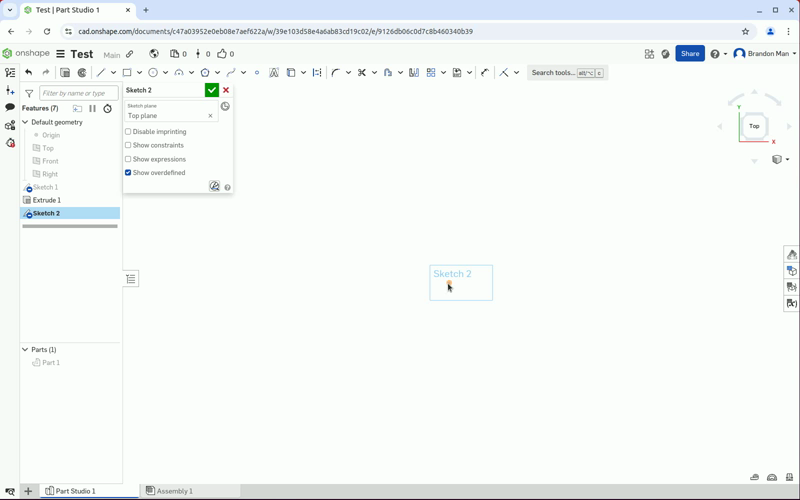
scroll(6)
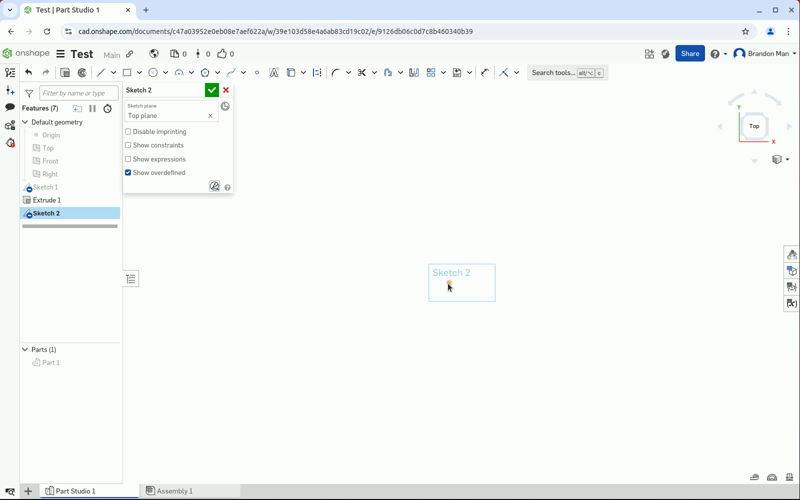
scroll(6)
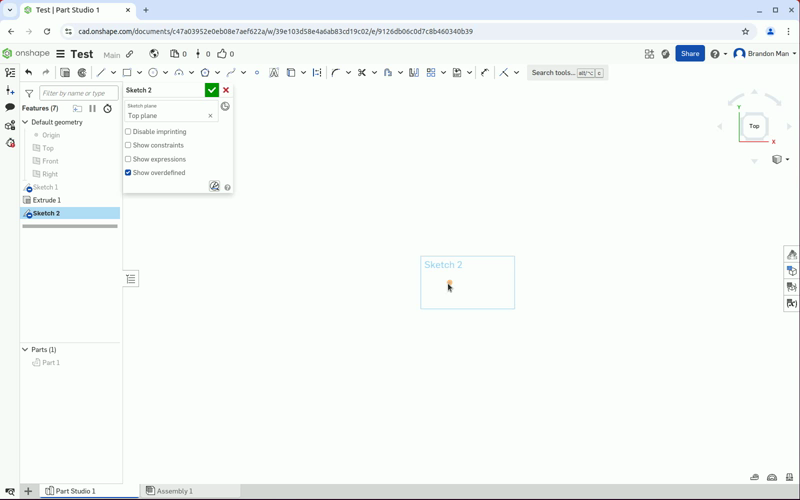
scroll(6)
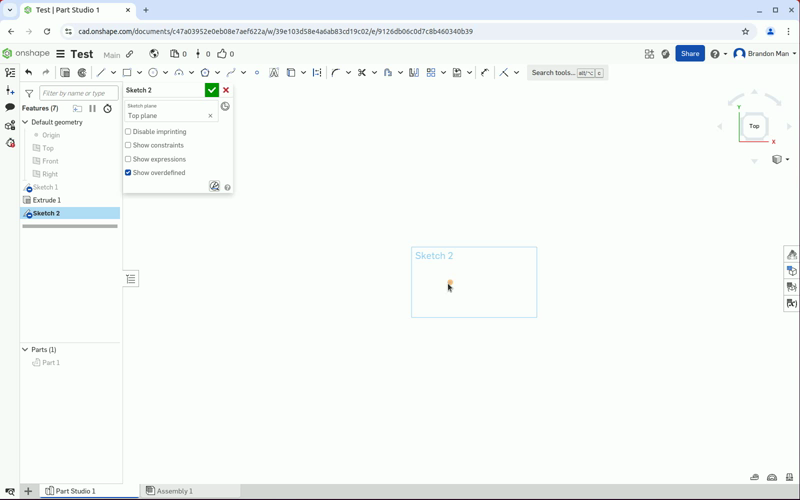
scroll(6)
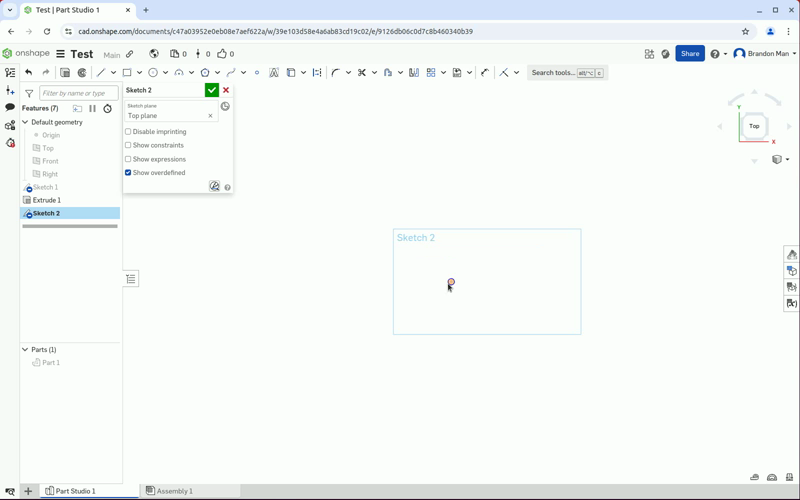
scroll(6)
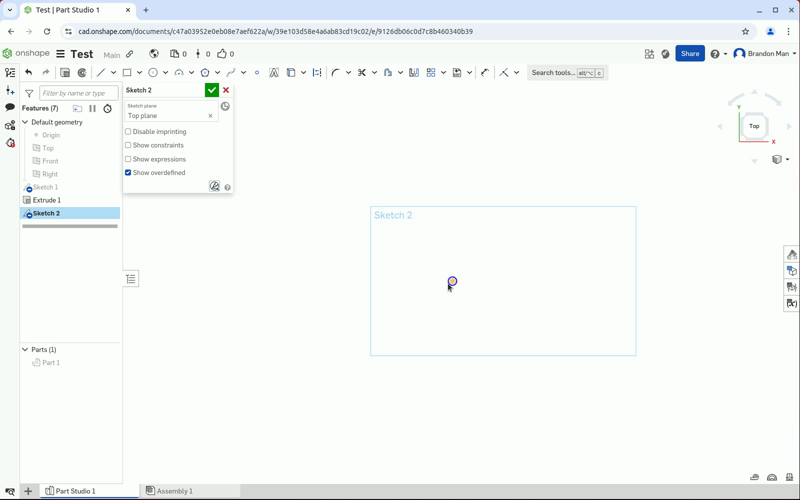
scroll(6)
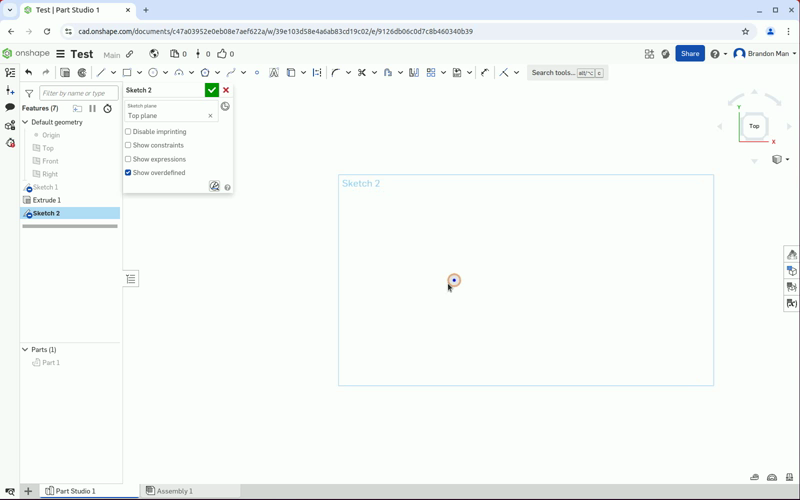
scroll(6)
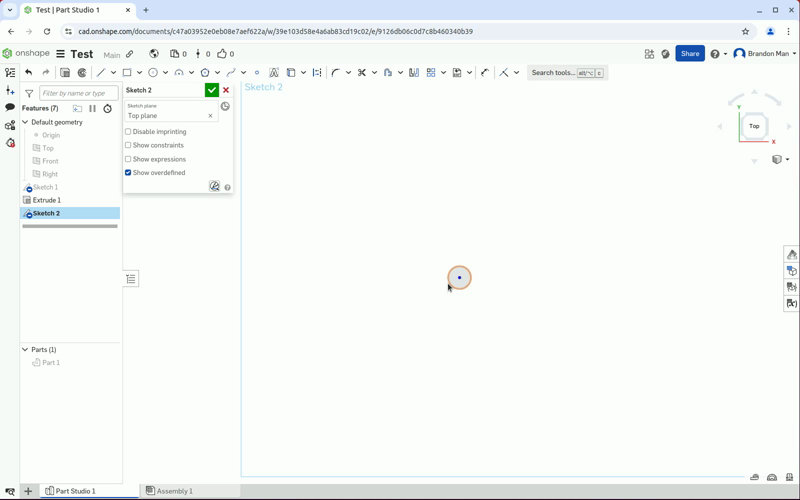
click(448, 283)
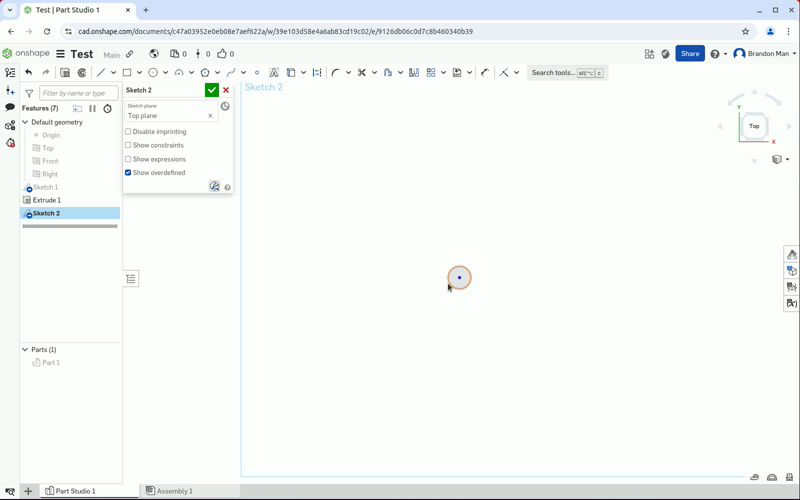
scroll(-6)
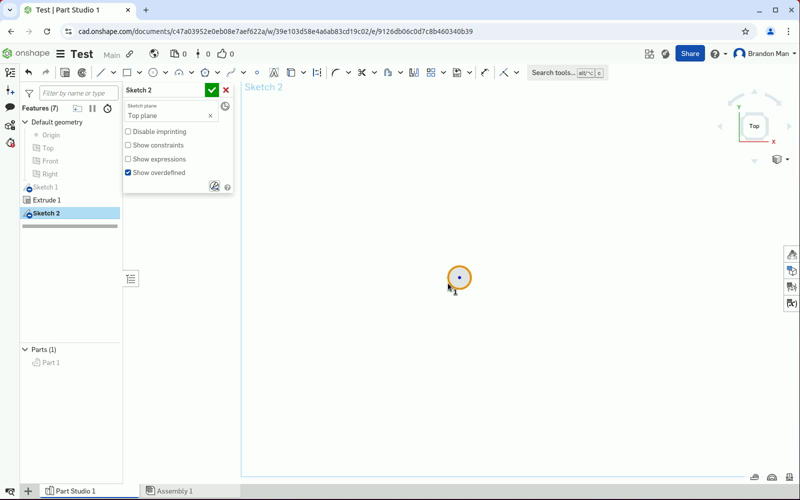
scroll(-6)
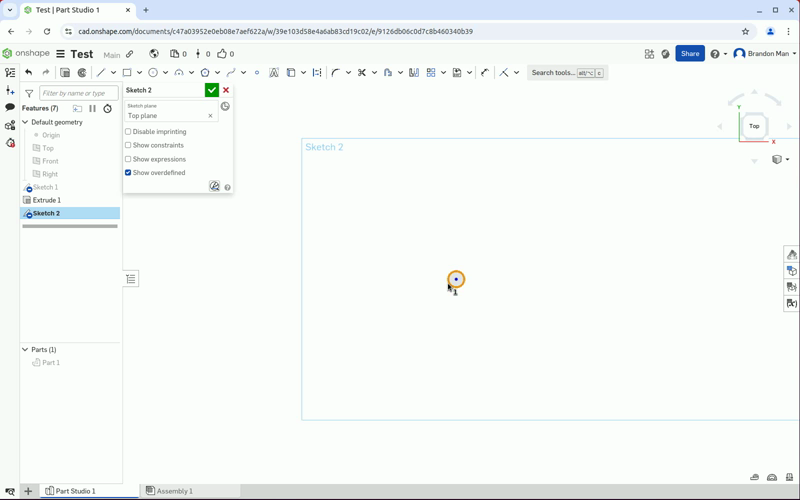
scroll(-6)
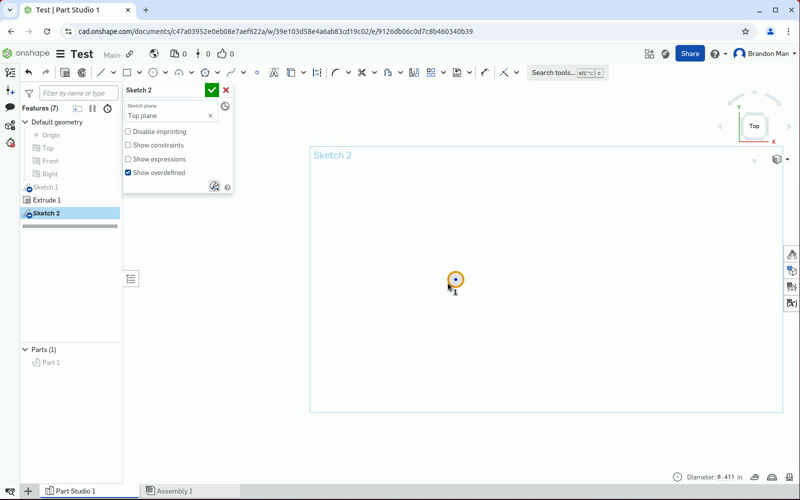
scroll(-6)
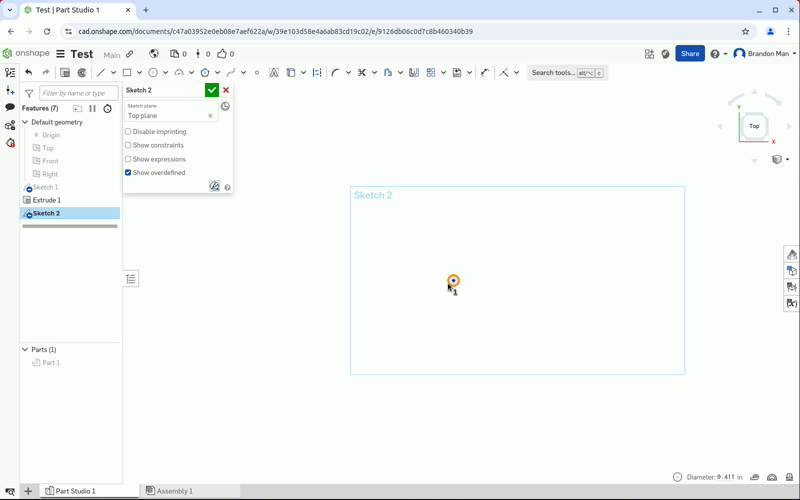
scroll(-6)
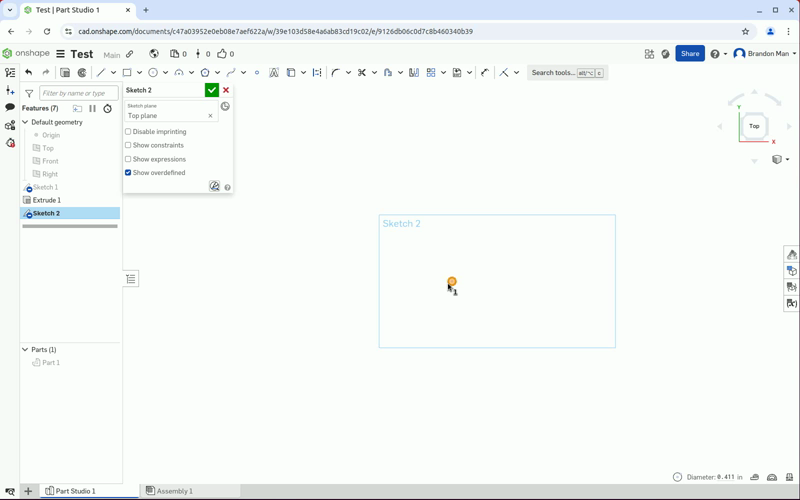
scroll(-6)
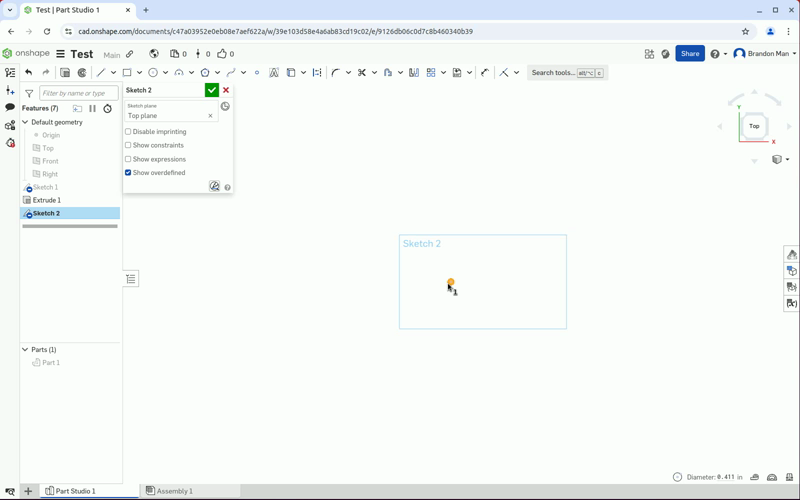
scroll(-6)
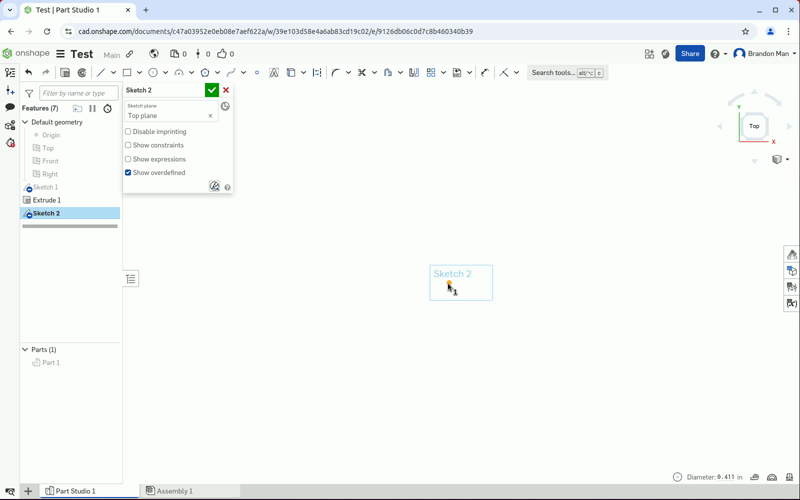
mouse_move(73, 352)
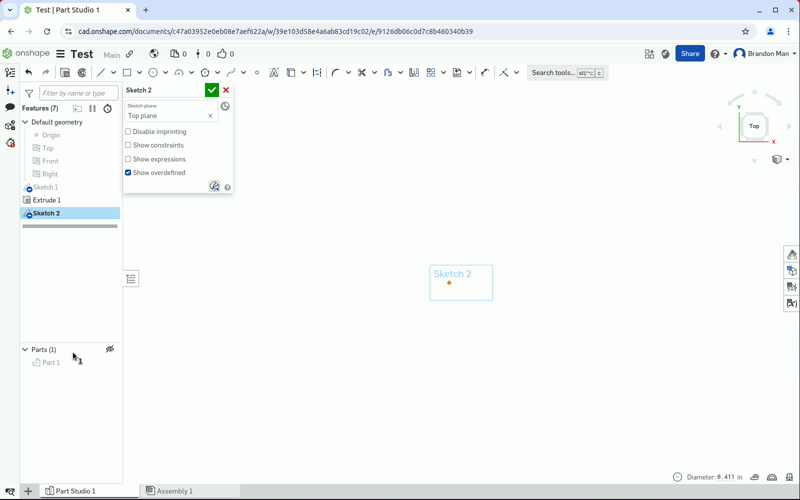
key(shift+y)
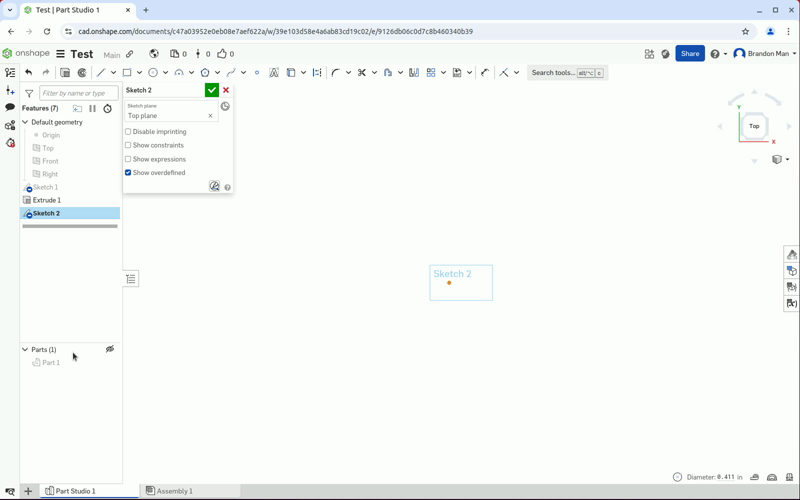
key(shift+e)
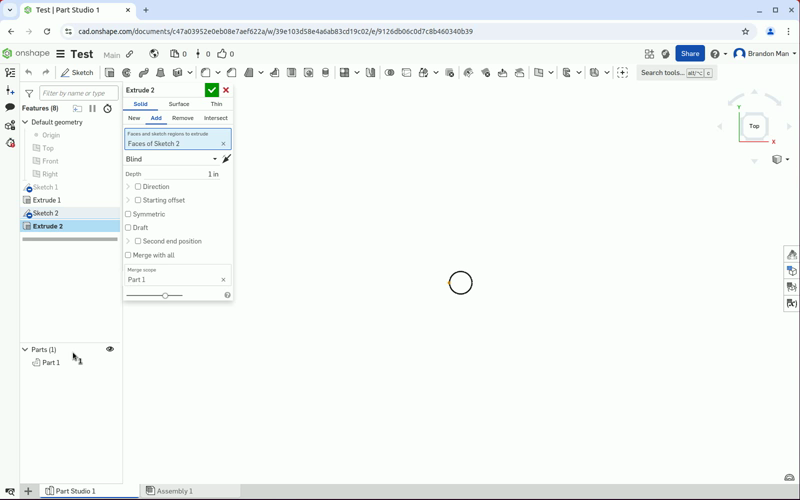
mouse_move(143, 106)
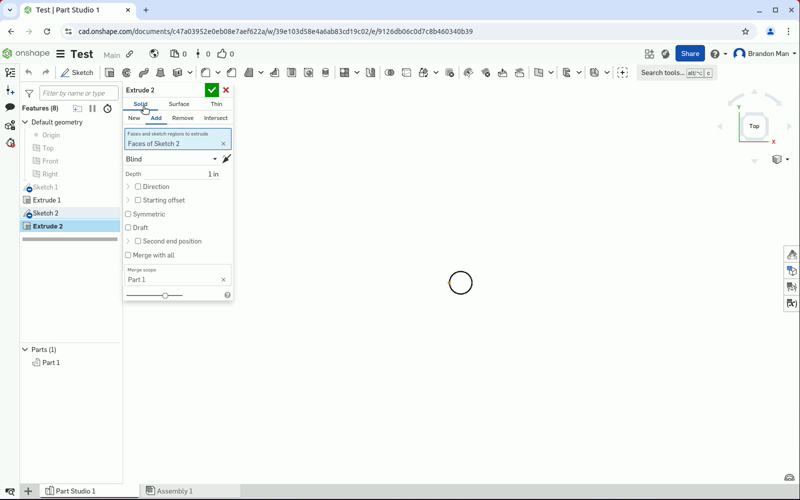
click(143, 106)
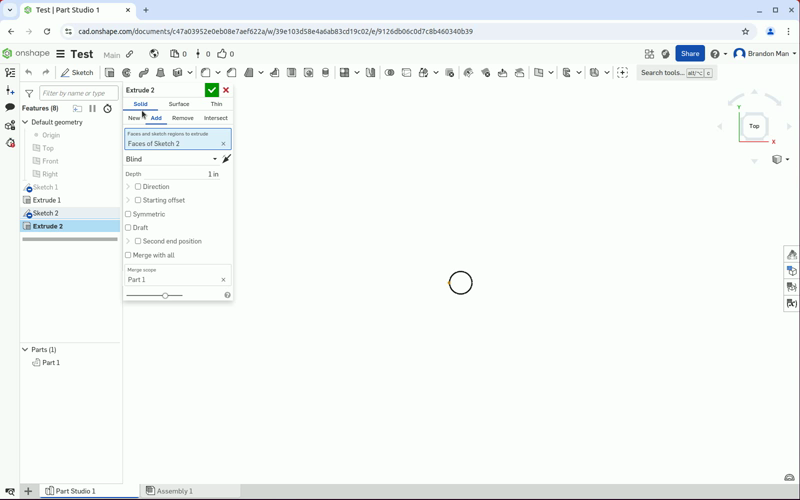
mouse_move(137, 120)
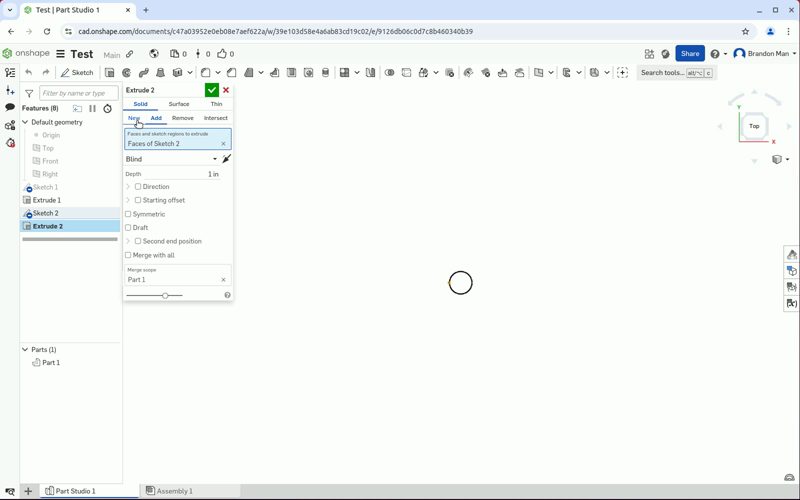
click(137, 120)
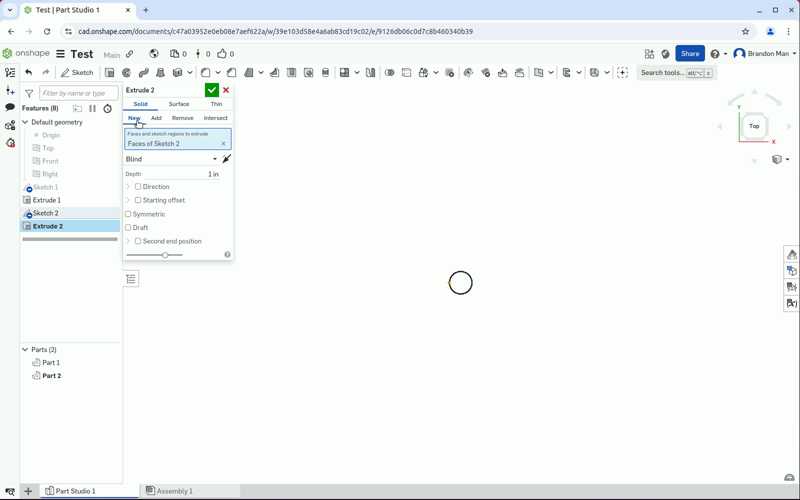
key(tab, 4)
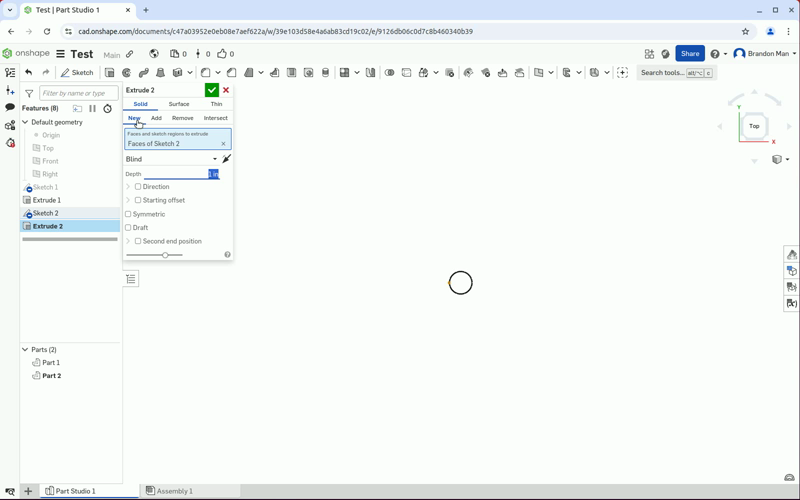
text(23.108)
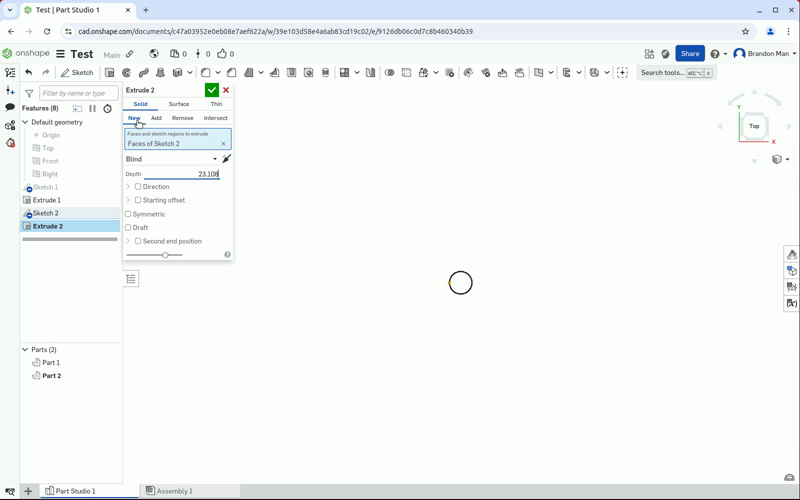
key(enter)
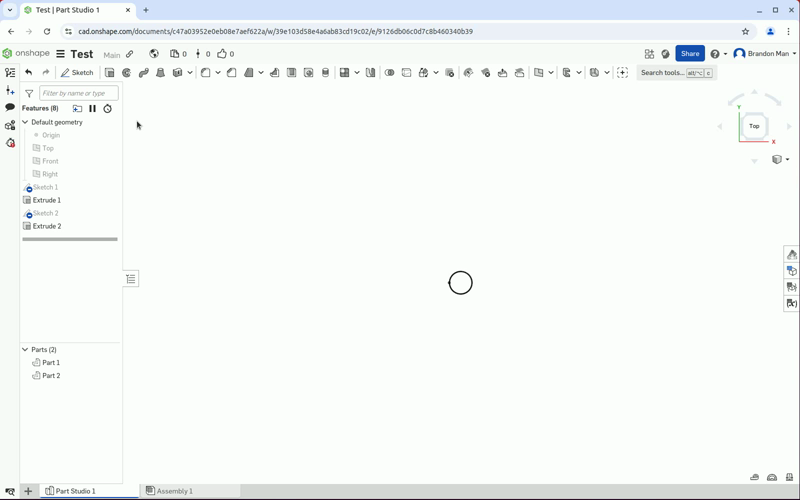
key(shift+h)
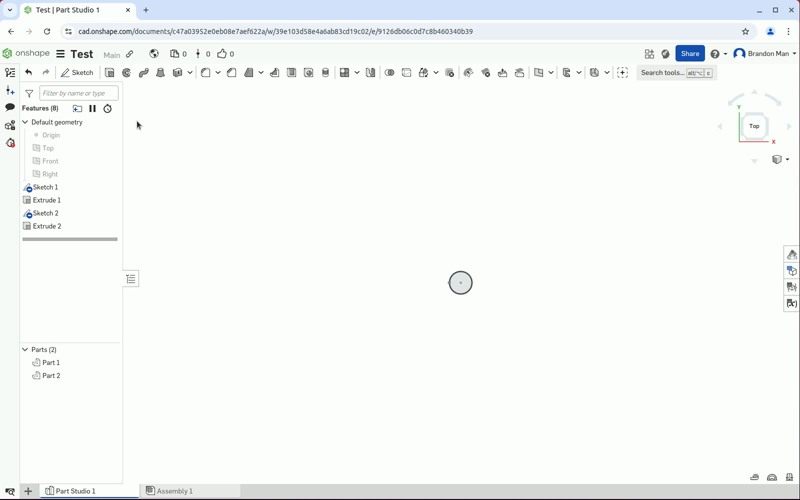
key(shift+h)
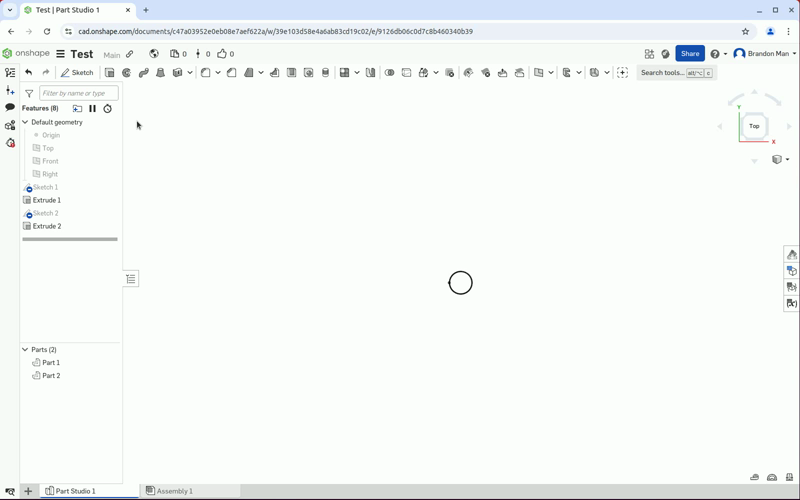
mouse_move(73, 189)
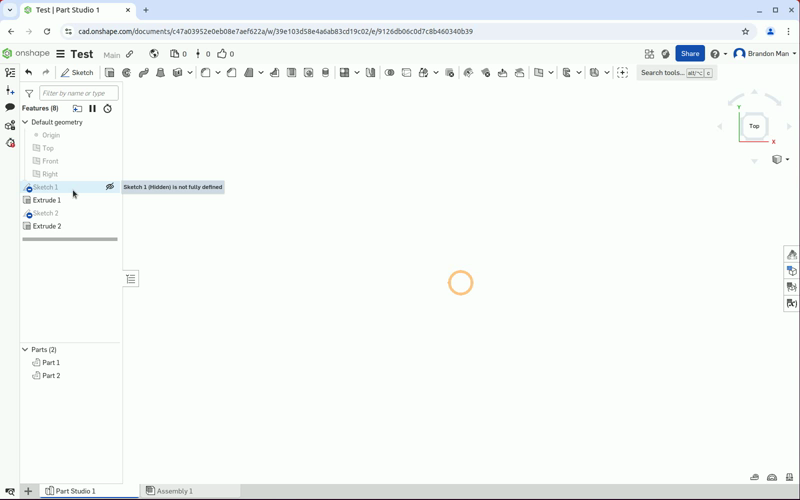
click(73, 189)
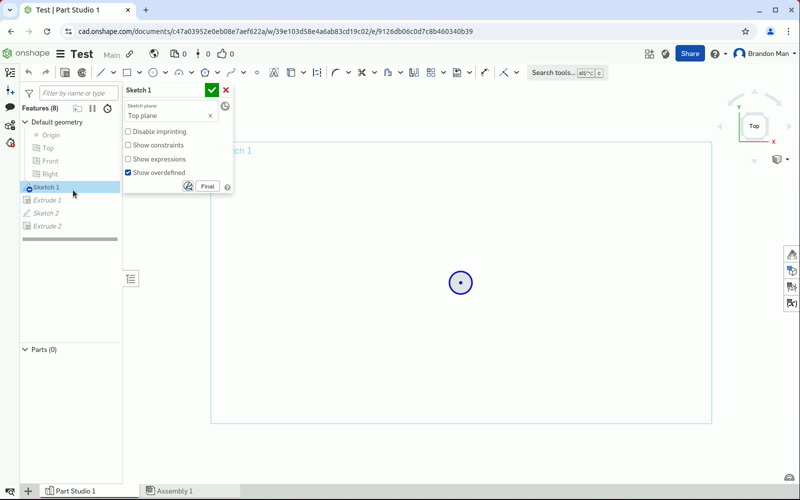
mouse_move(229, 92)
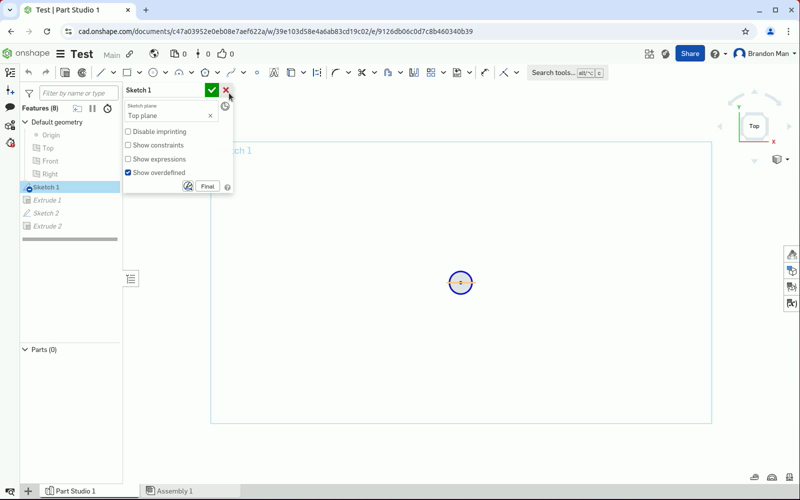
click(229, 92)
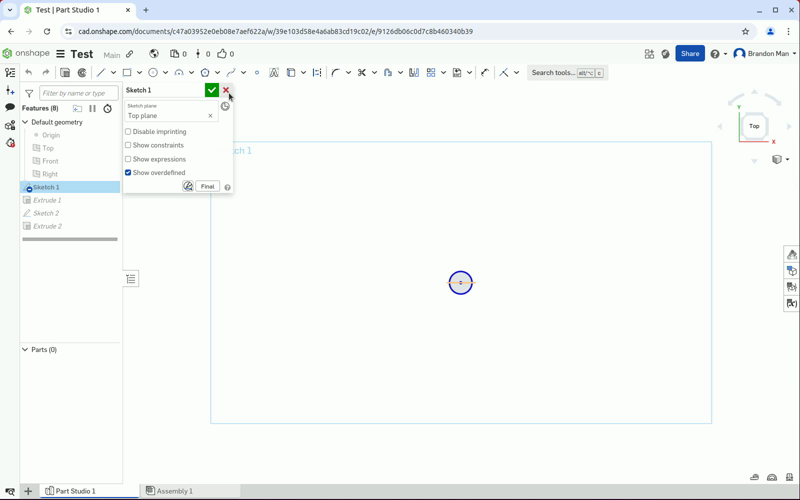
key(shift+s)
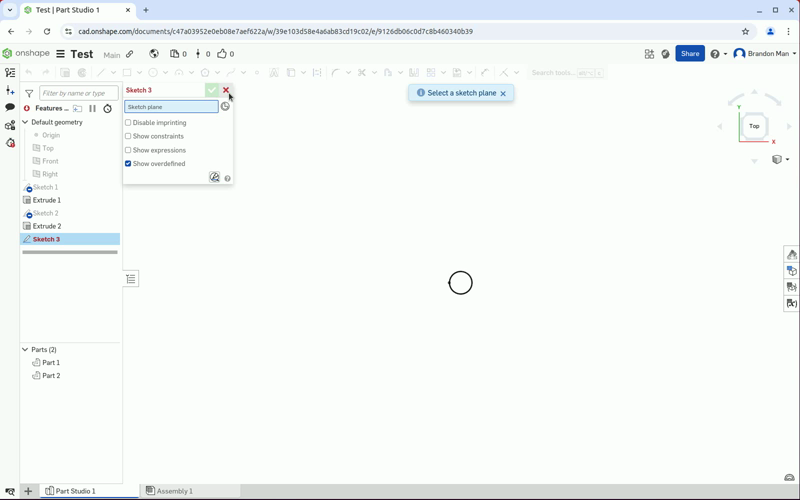
mouse_move(73, 150)
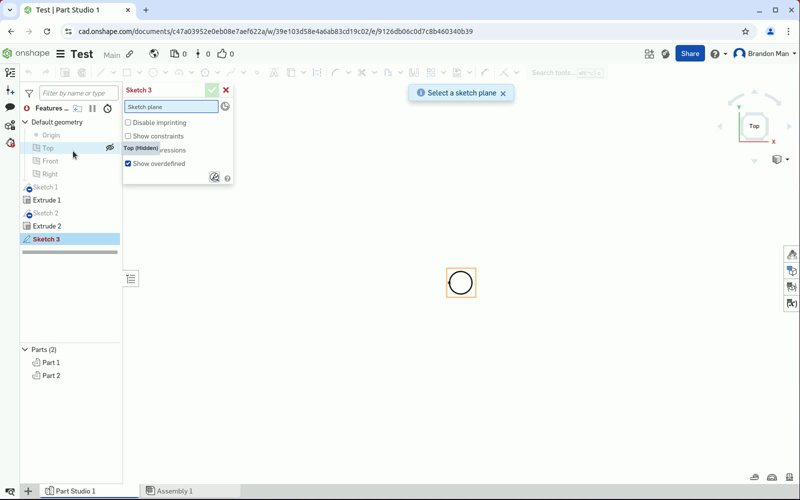
click(73, 150)
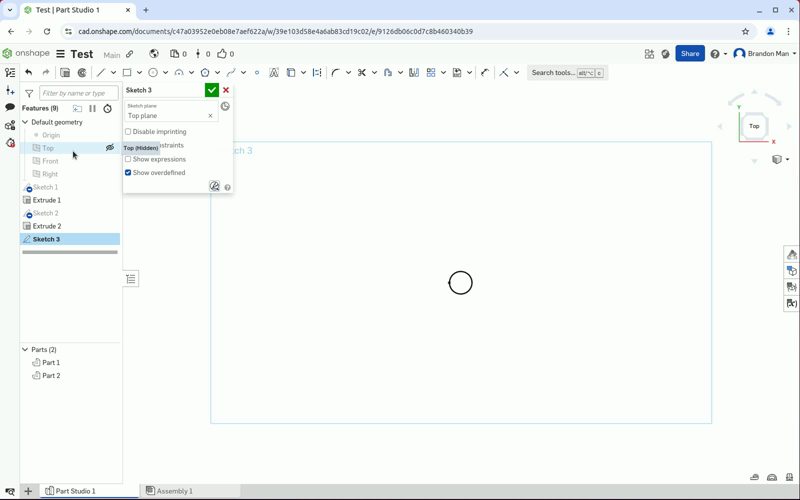
mouse_move(73, 352)
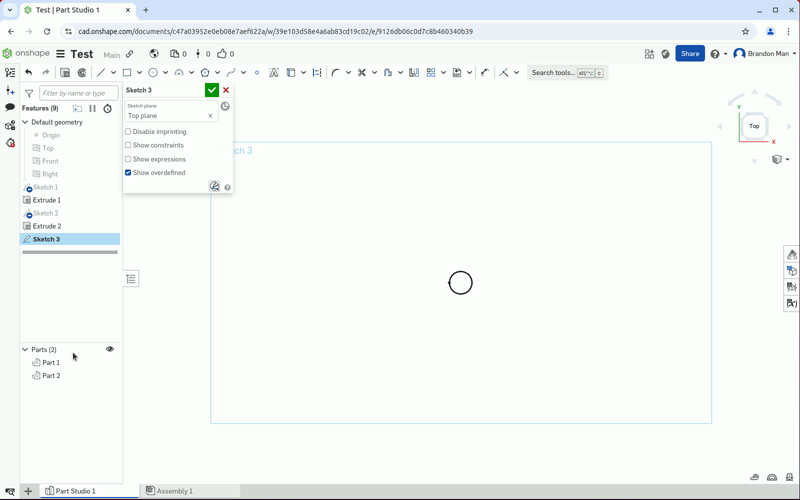
key(y)
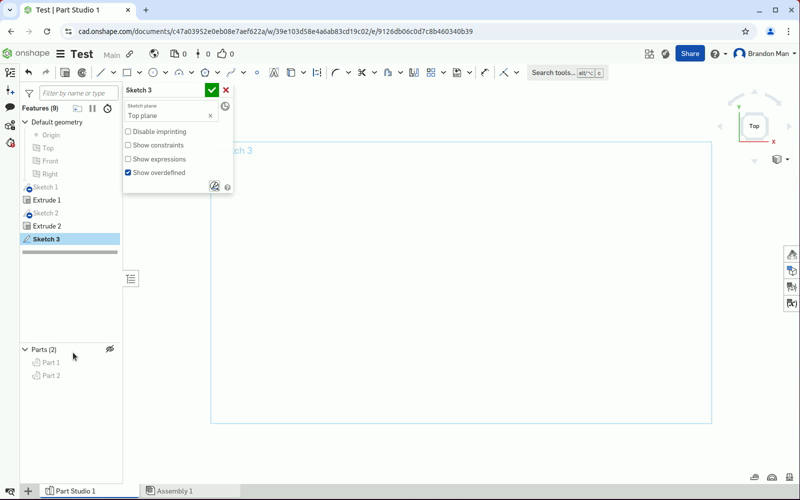
key(c)
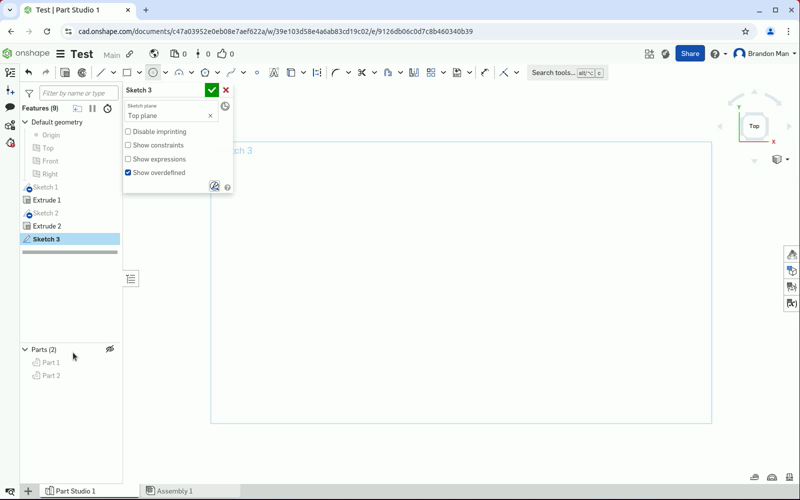
key_down(shift)
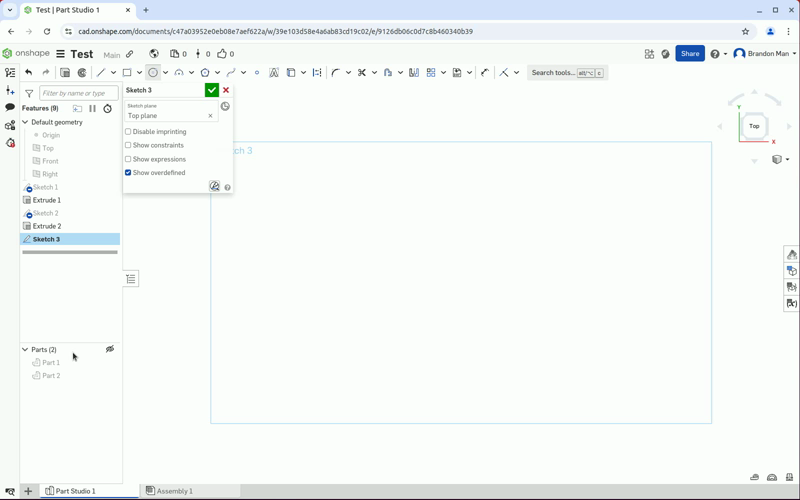
mouse_move(449, 282)
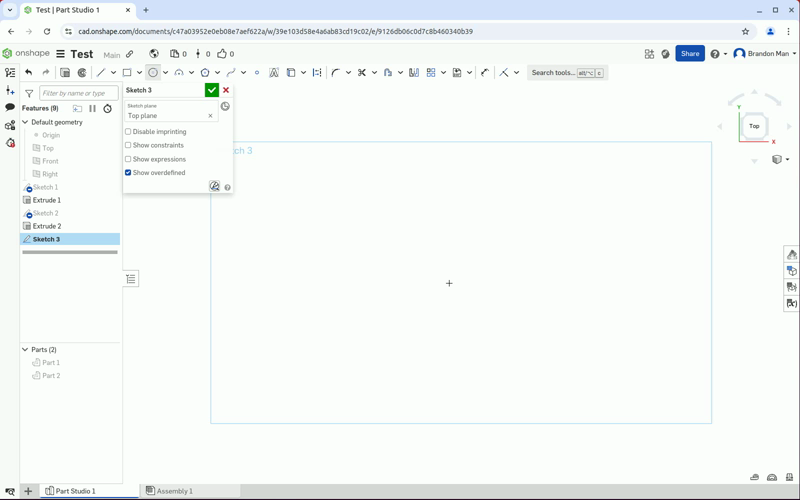
click(449, 282)
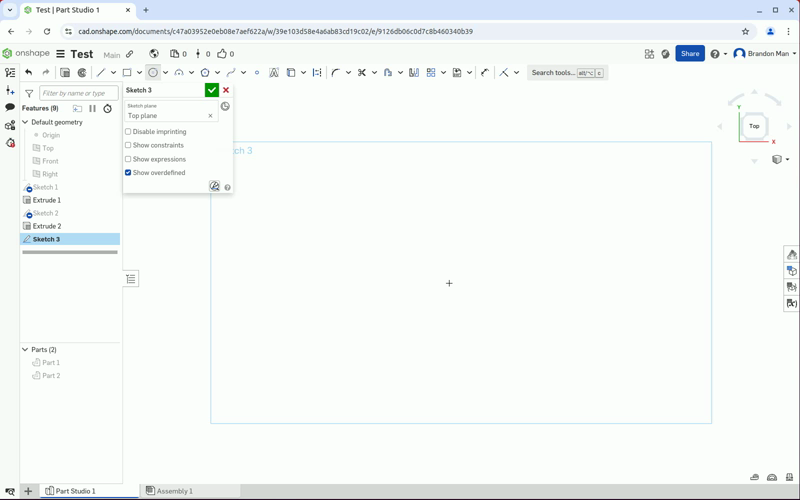
key_up(shift)
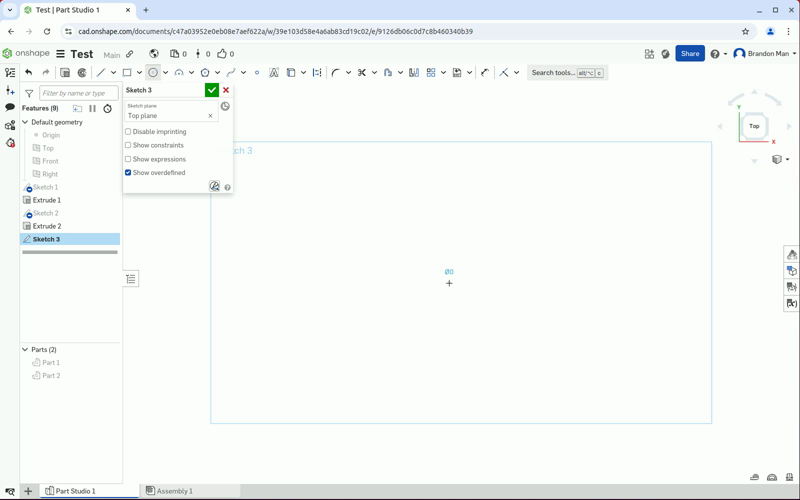
mouse_move(450, 282)
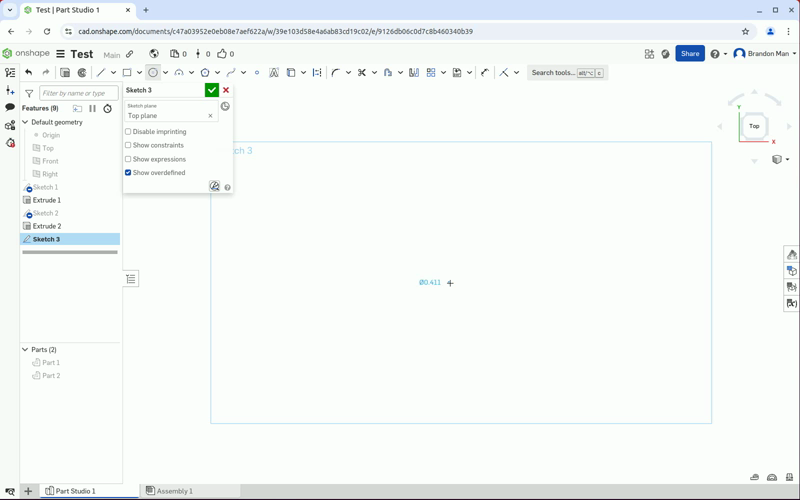
scroll(6)
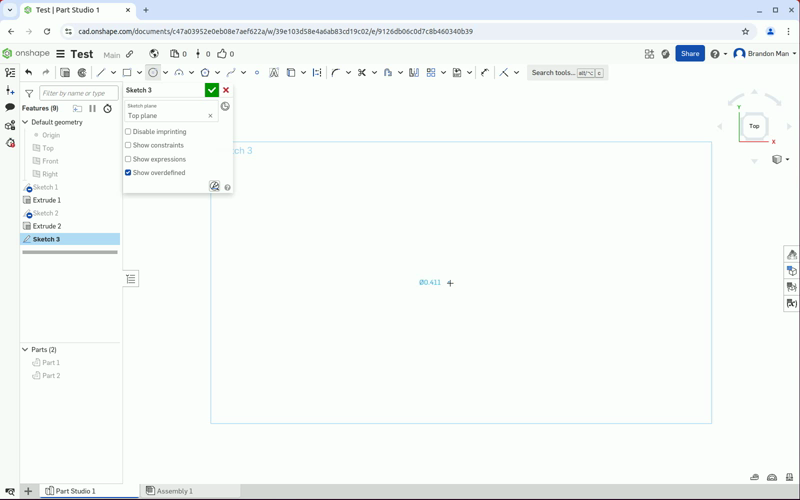
scroll(6)
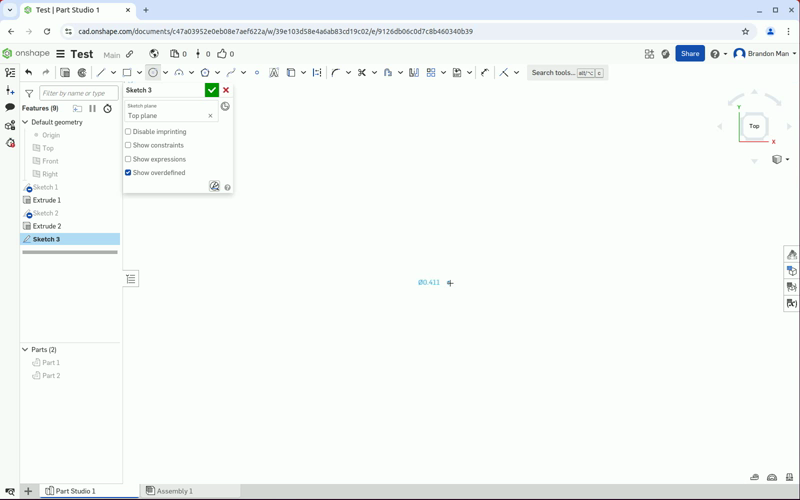
scroll(6)
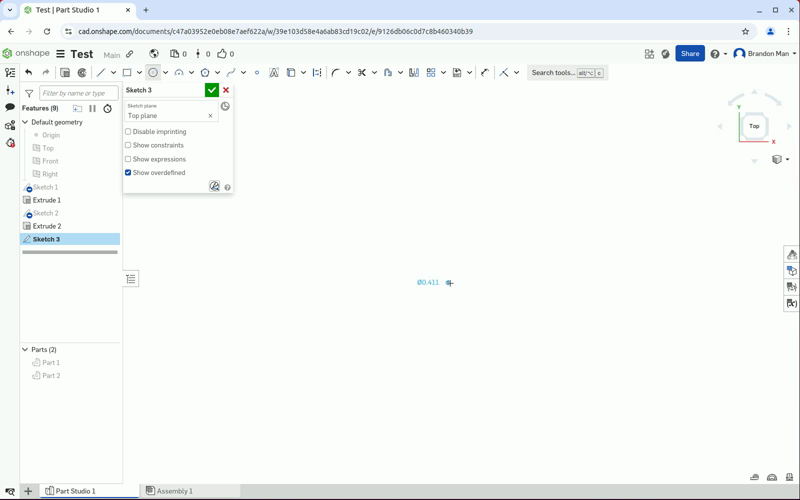
scroll(6)
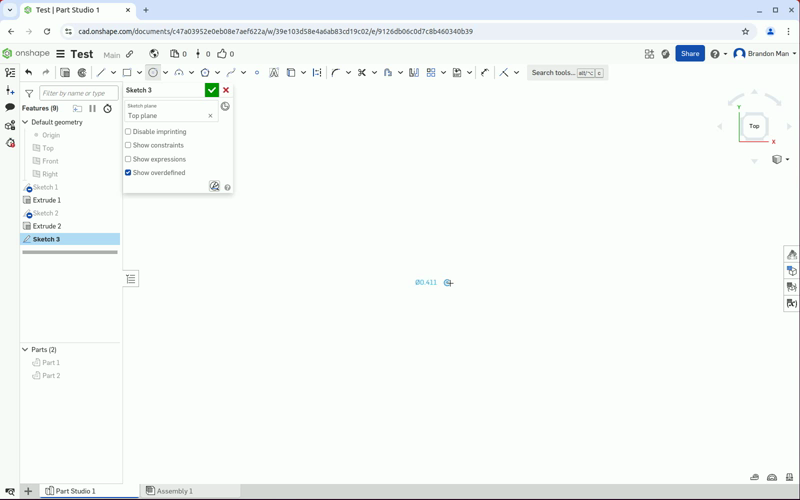
scroll(6)
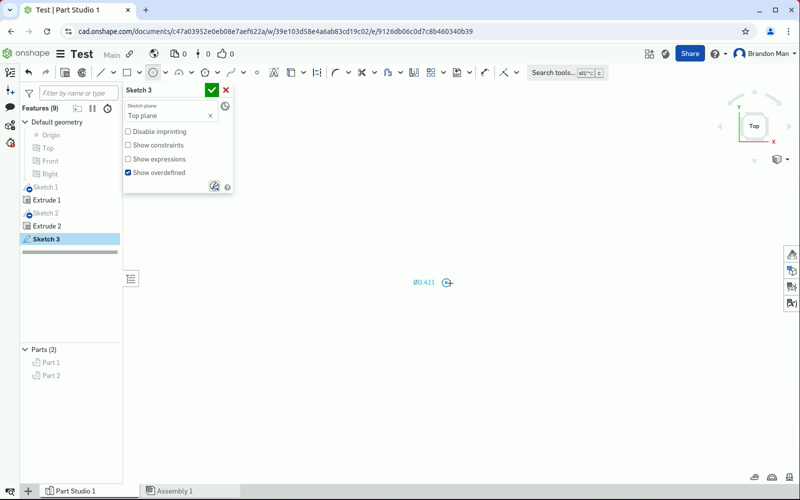
scroll(6)
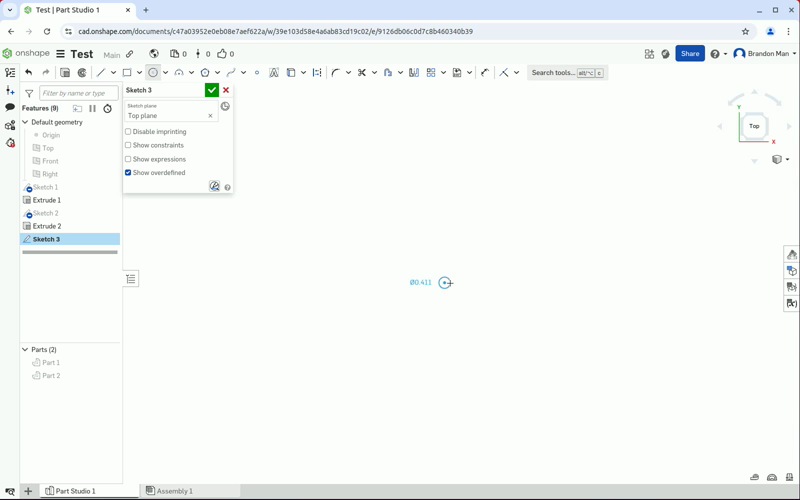
scroll(6)
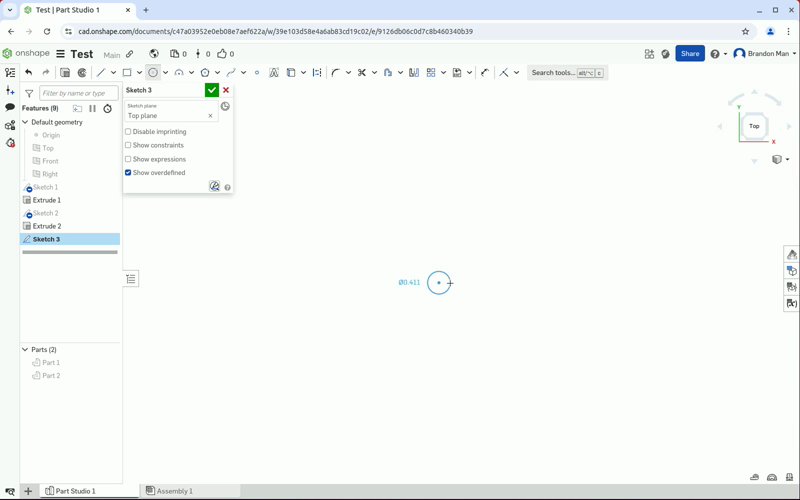
click(450, 282)
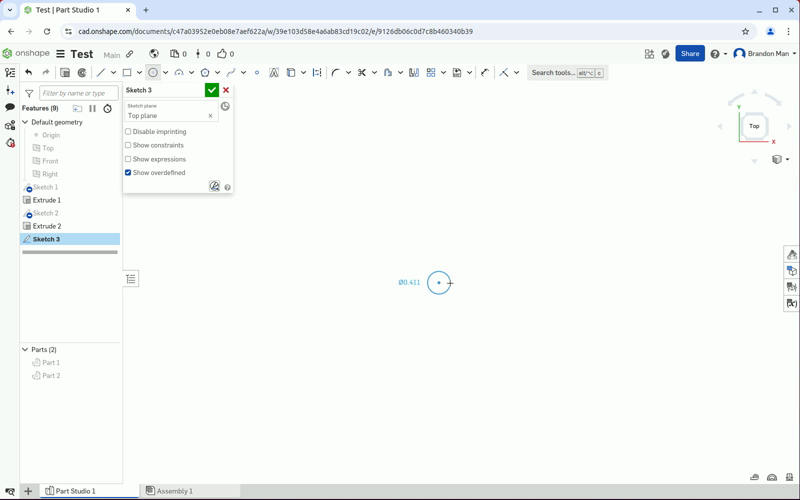
scroll(-6)
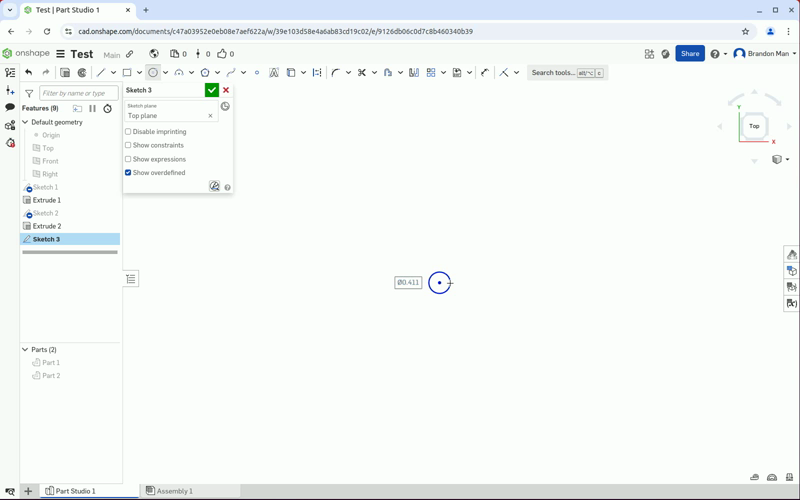
scroll(-6)
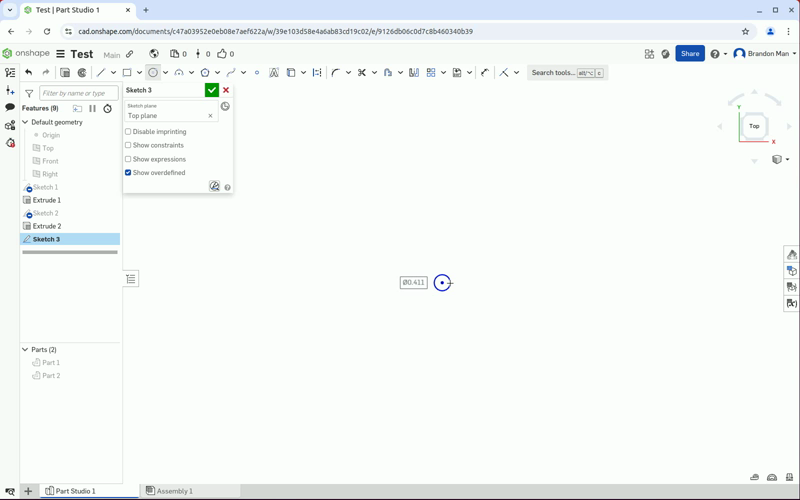
scroll(-6)
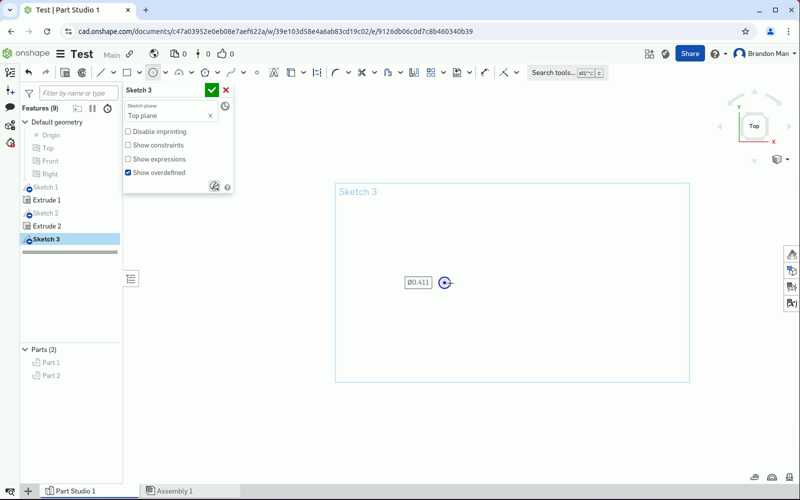
scroll(-6)
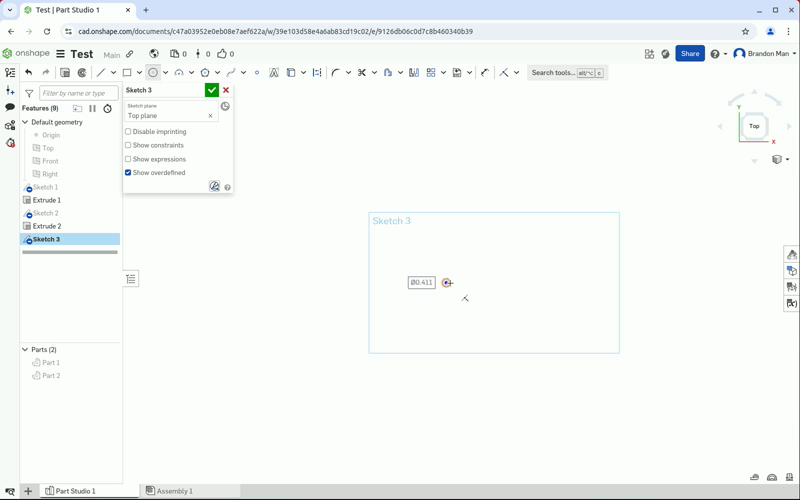
scroll(-6)
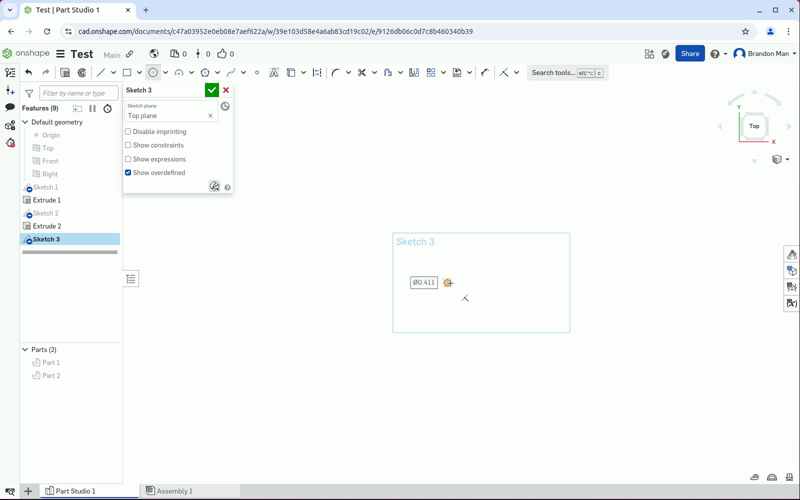
scroll(-6)
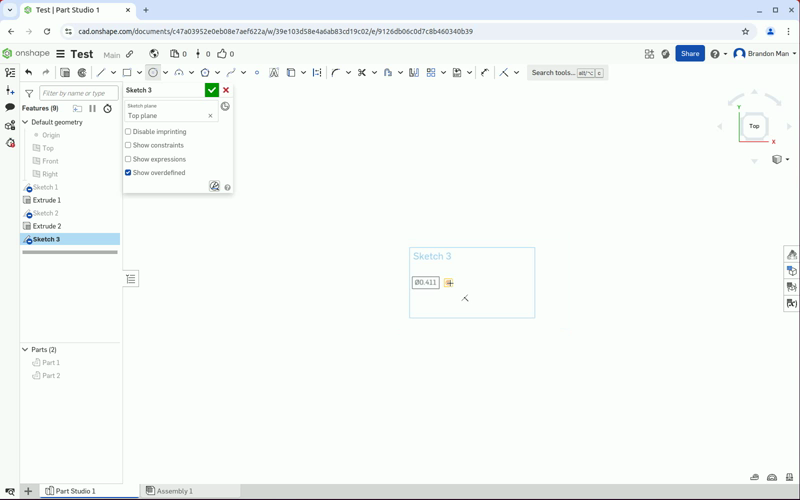
scroll(-6)
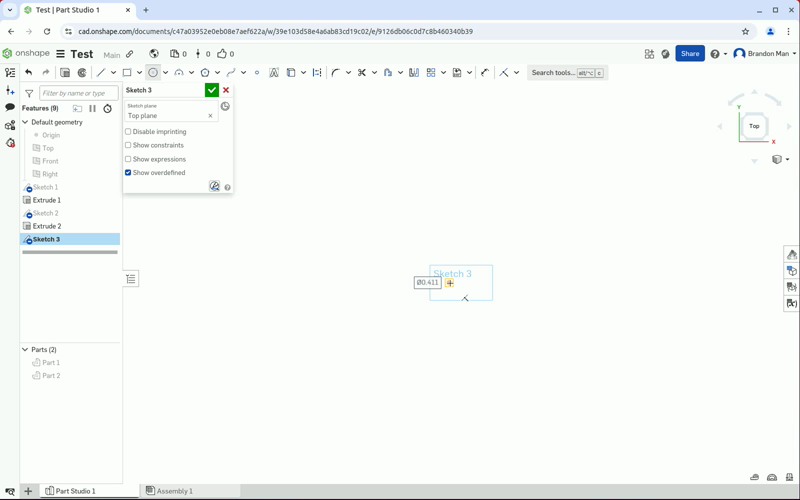
key(esc)
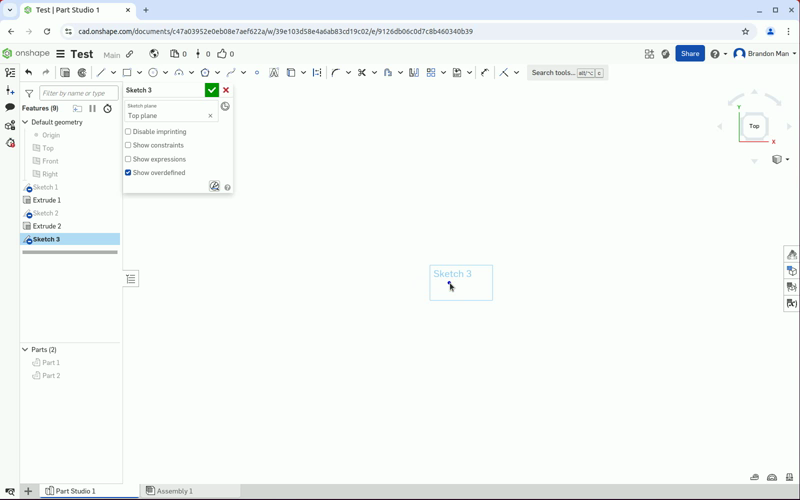
key(c)
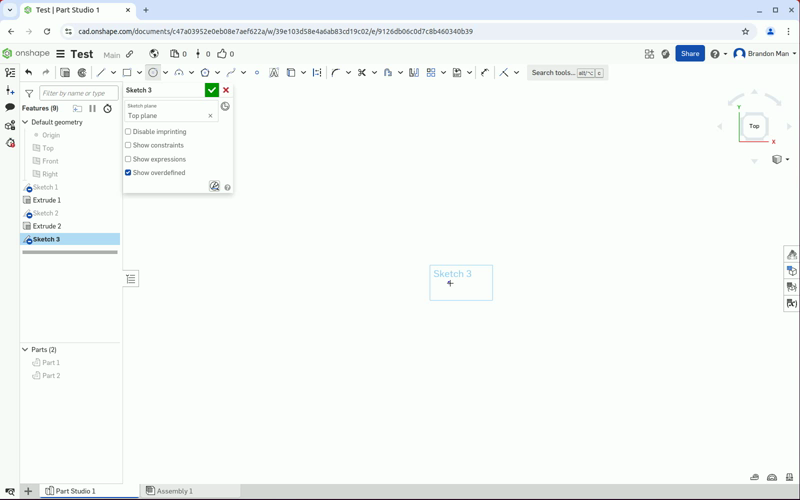
key_down(shift)
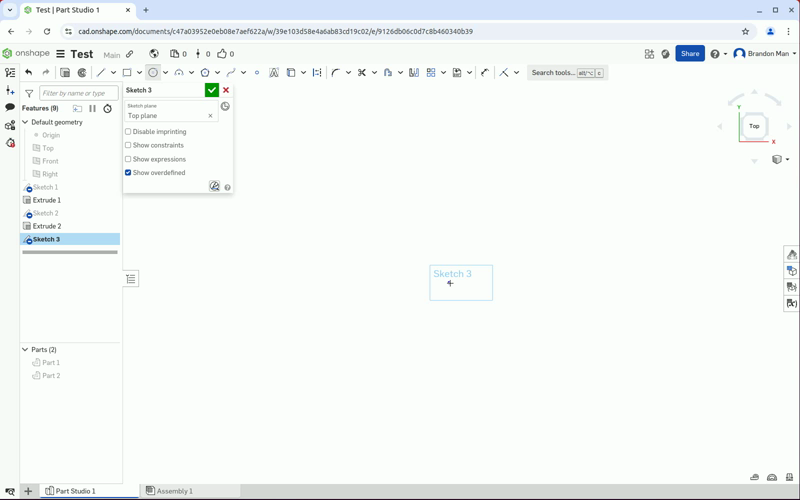
mouse_move(449, 282)
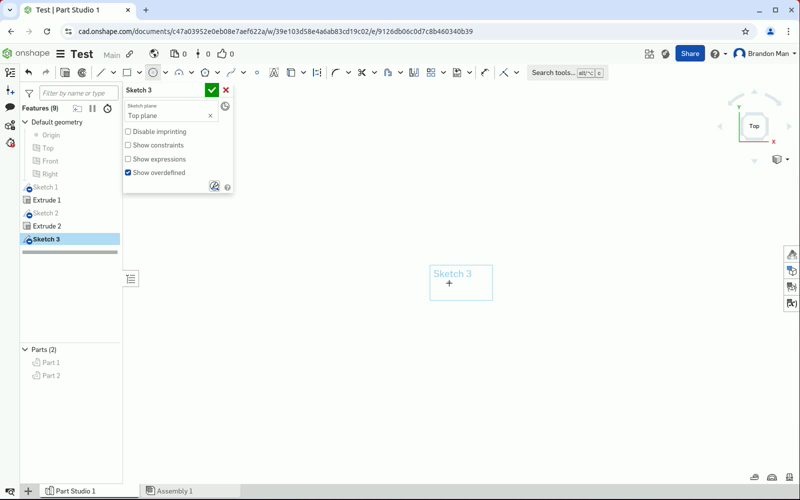
scroll(6)
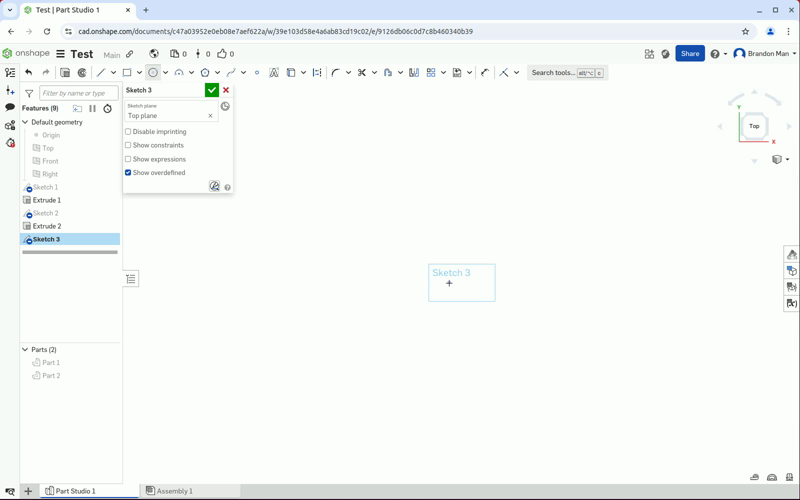
scroll(6)
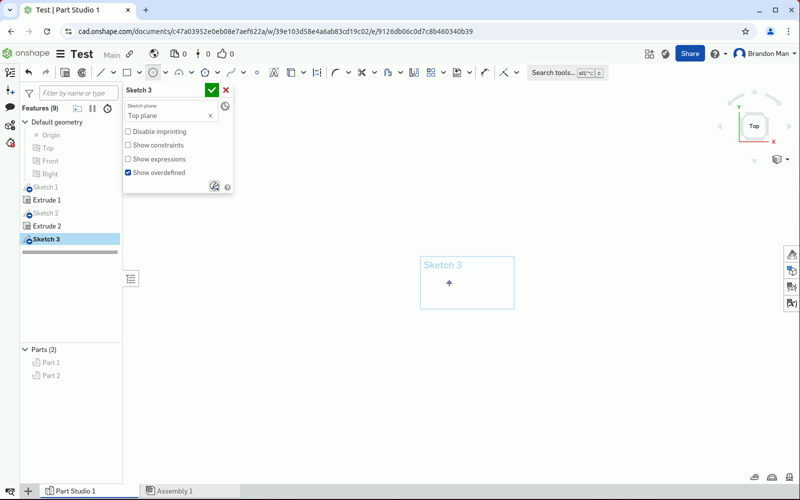
scroll(6)
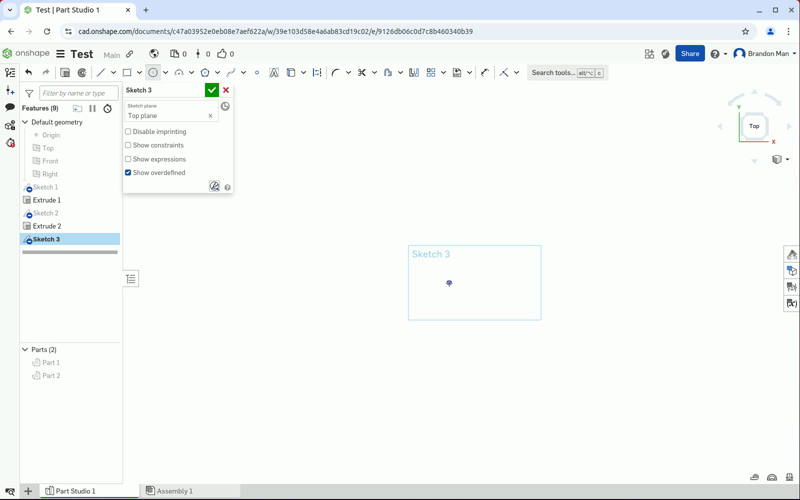
scroll(6)
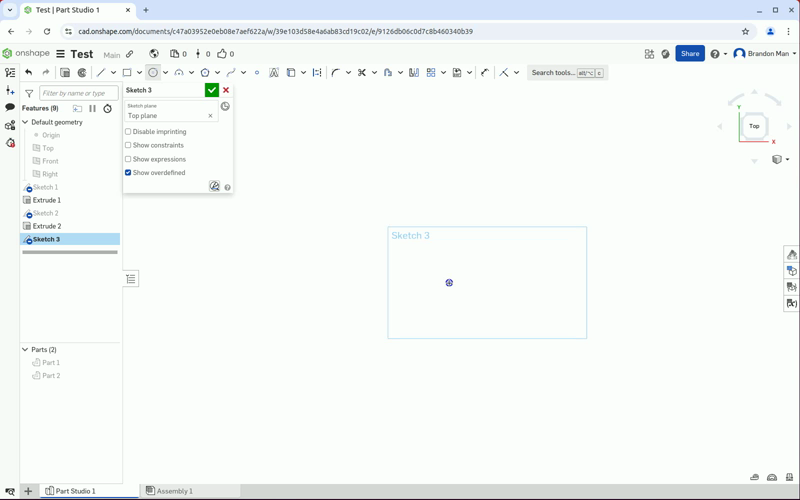
scroll(6)
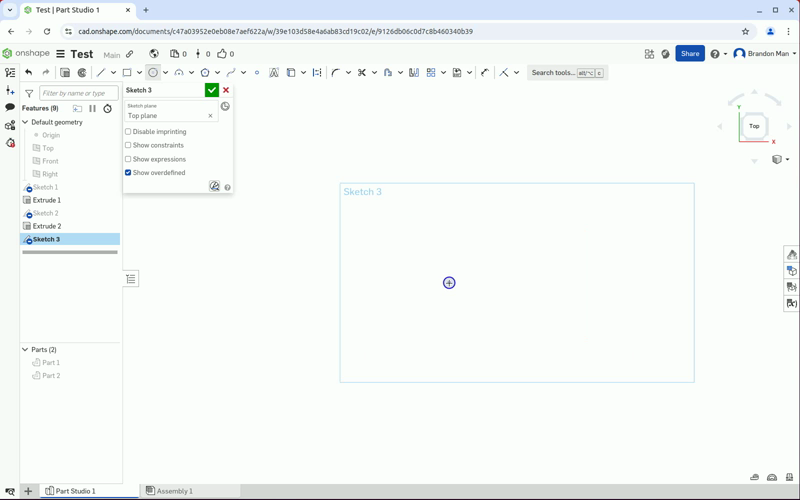
scroll(6)
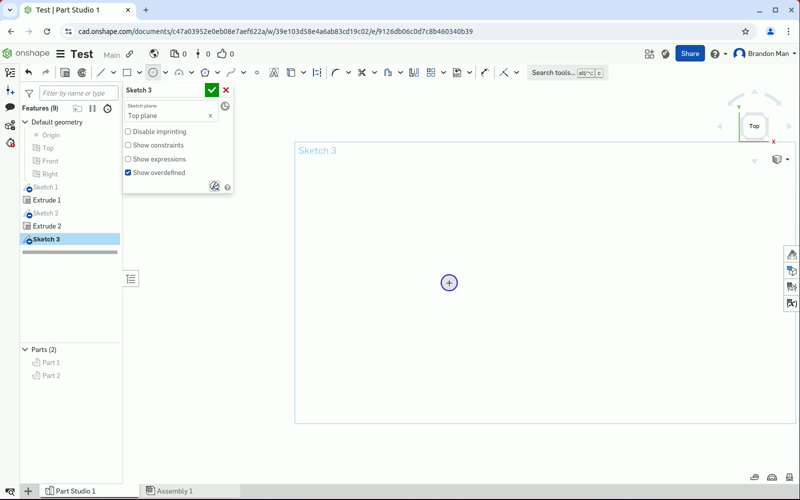
scroll(6)
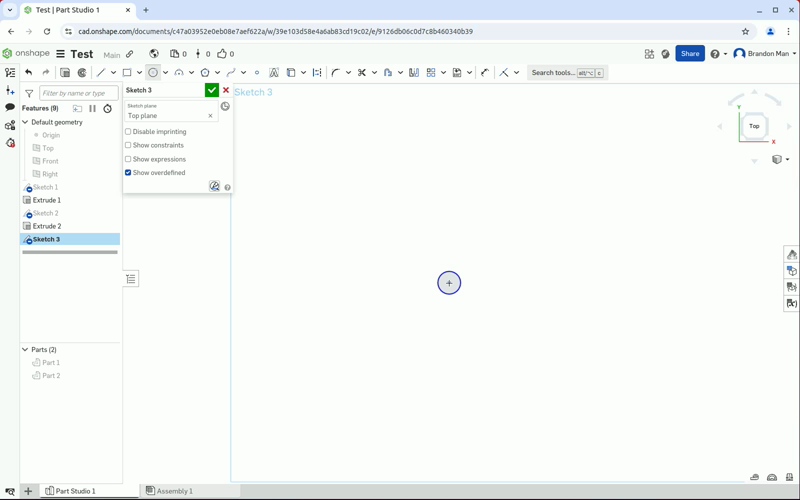
click(449, 282)
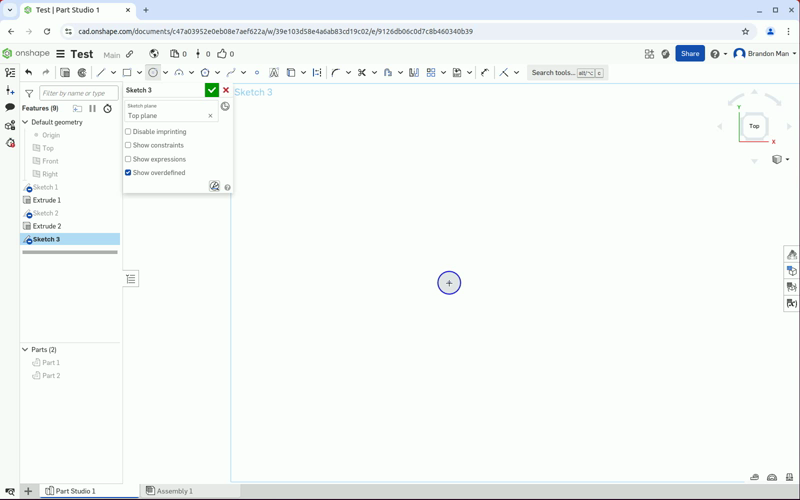
scroll(-6)
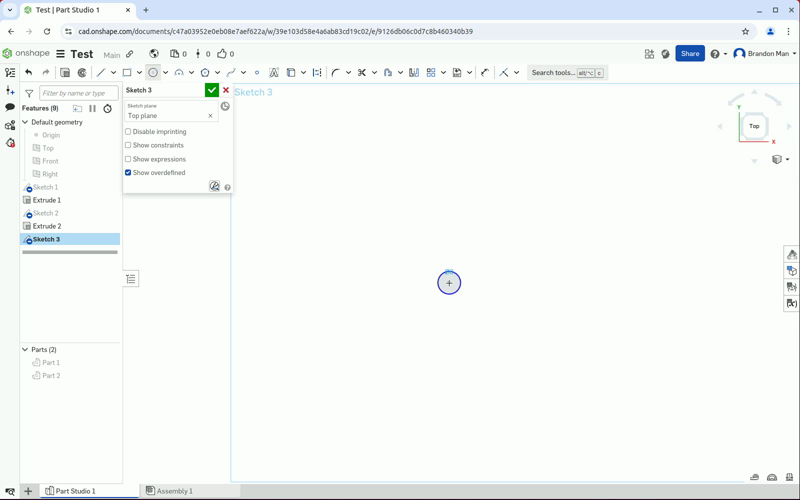
scroll(-6)
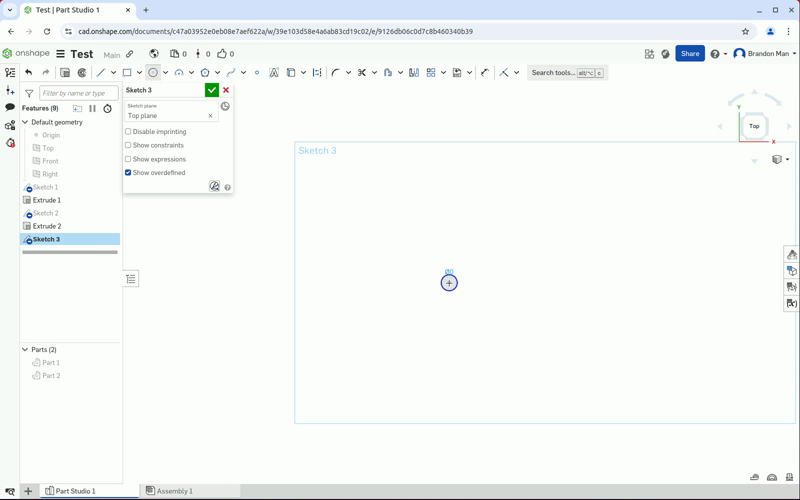
scroll(-6)
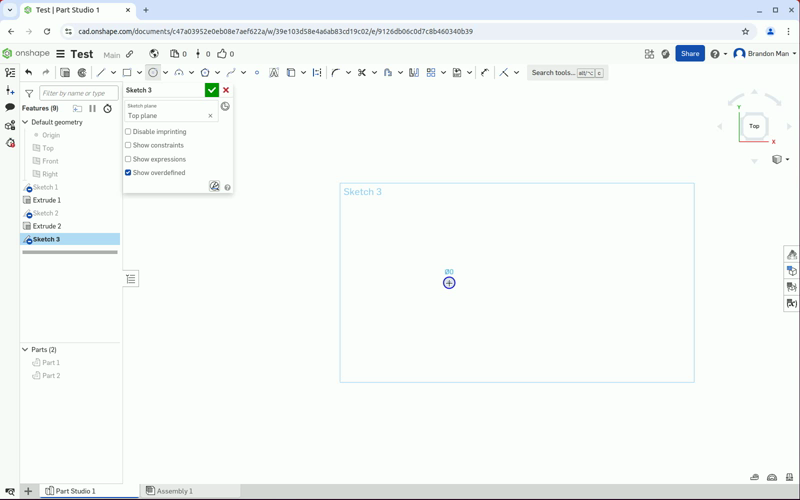
scroll(-6)
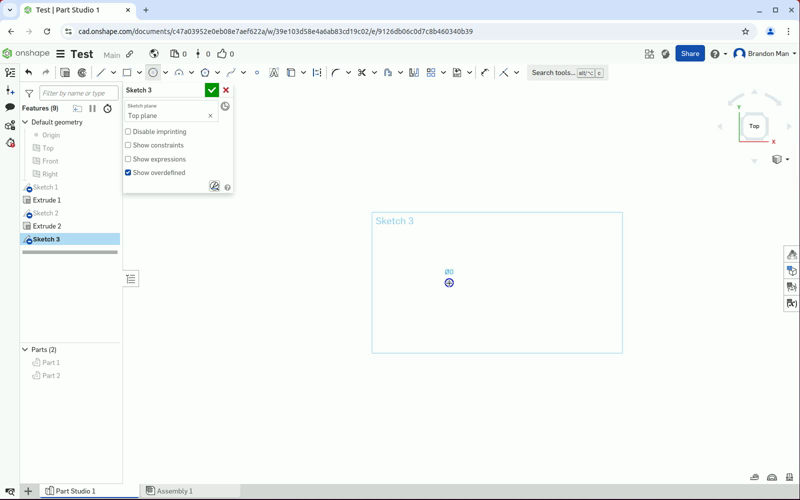
scroll(-6)
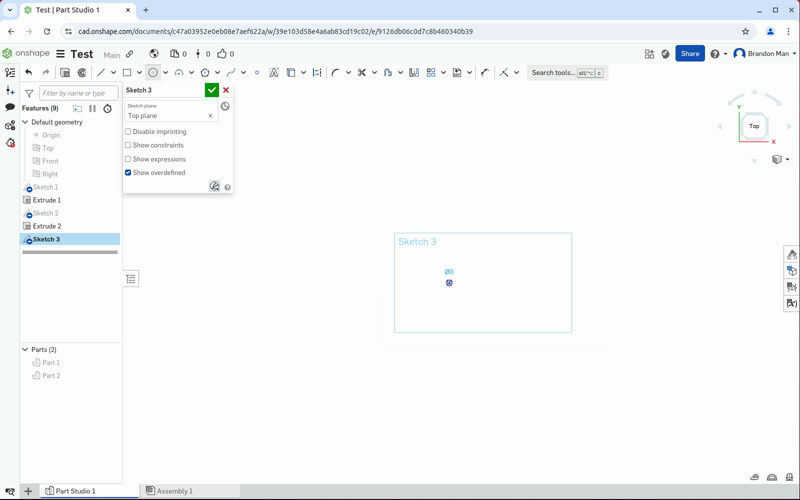
scroll(-6)
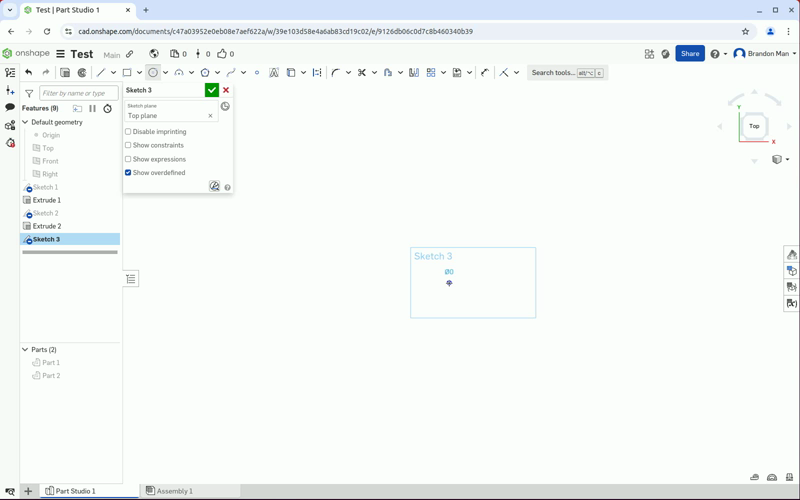
scroll(-6)
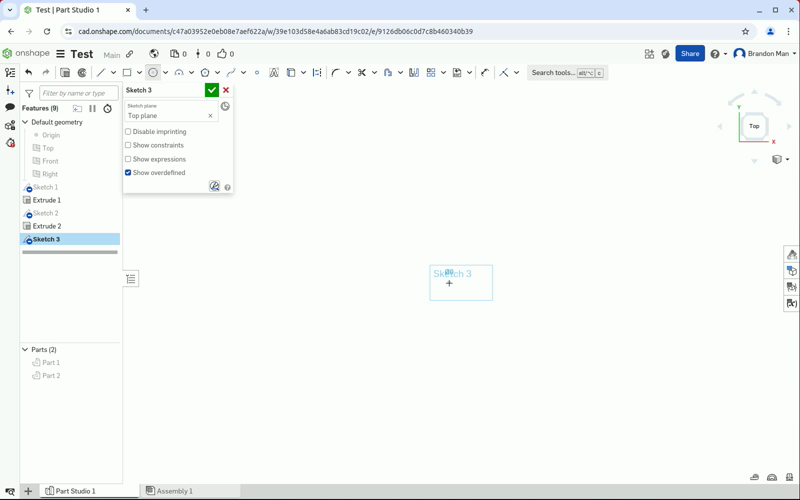
key_up(shift)
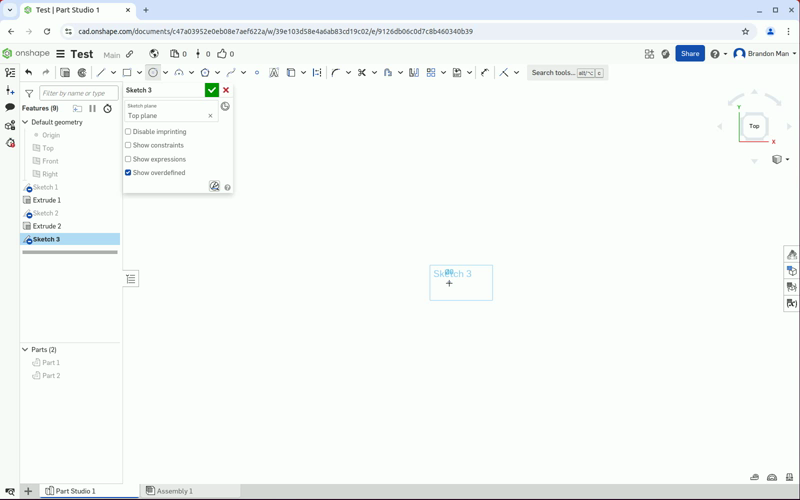
mouse_move(449, 282)
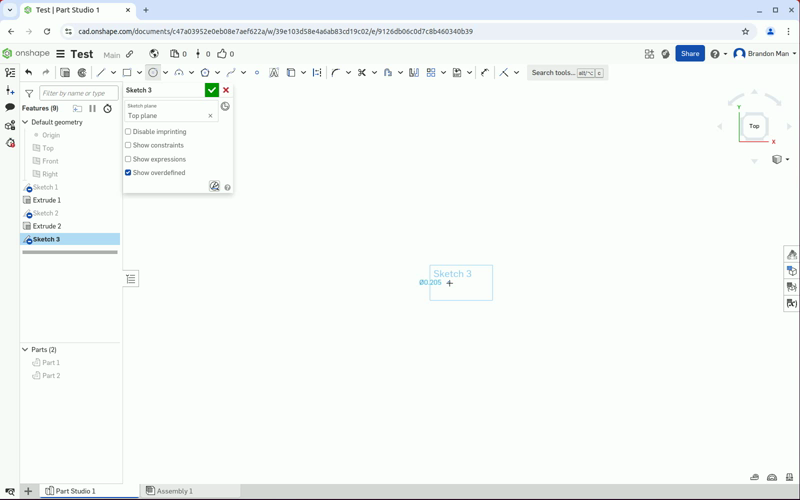
scroll(6)
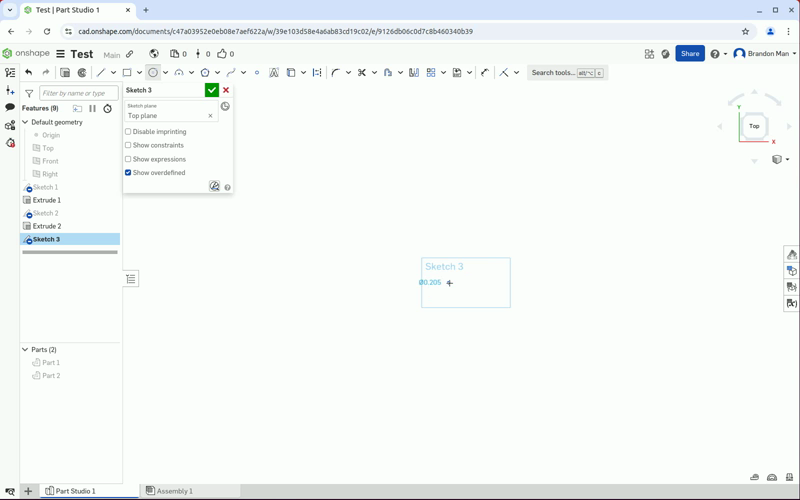
scroll(6)
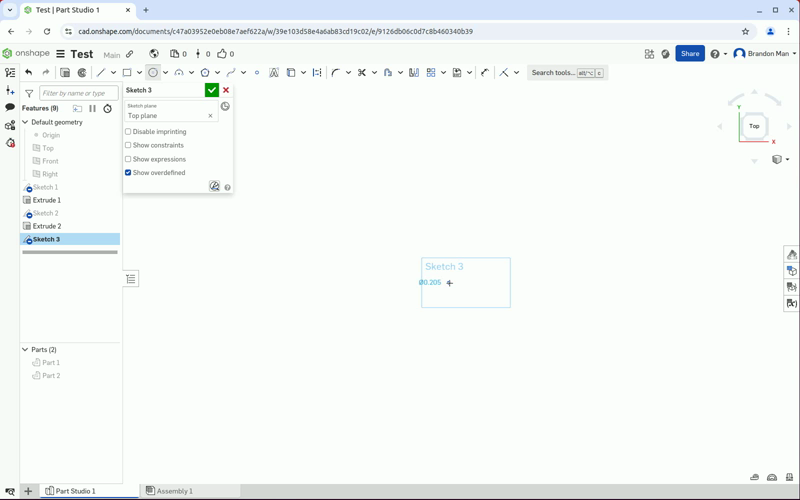
scroll(6)
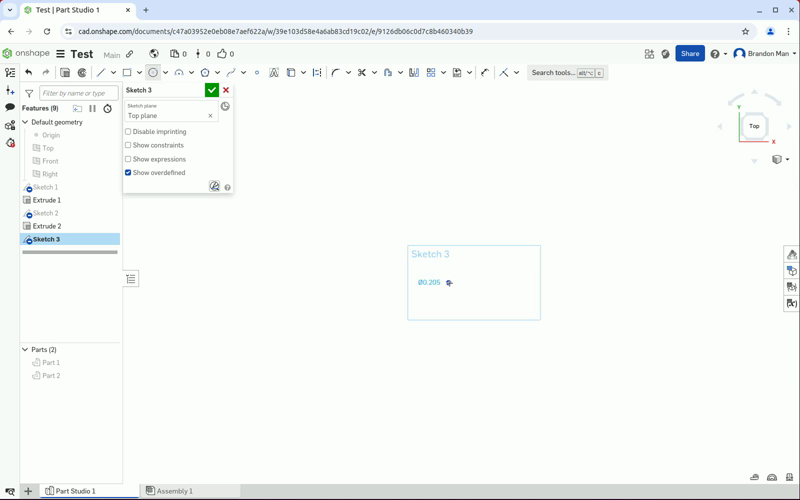
scroll(6)
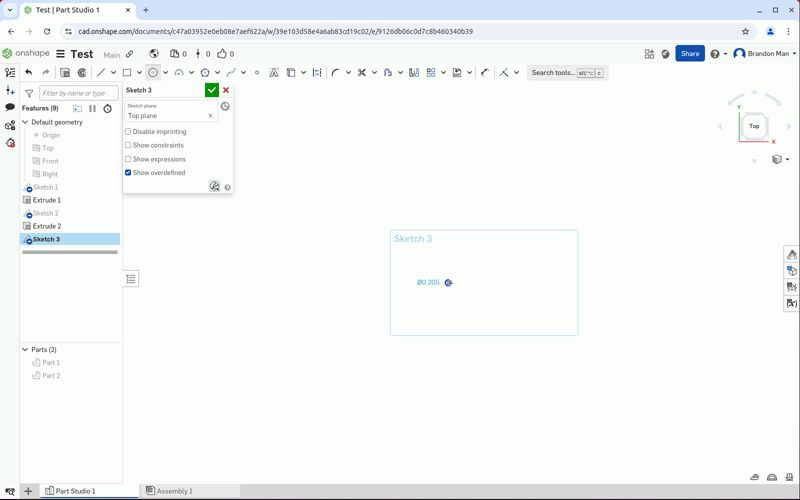
scroll(6)
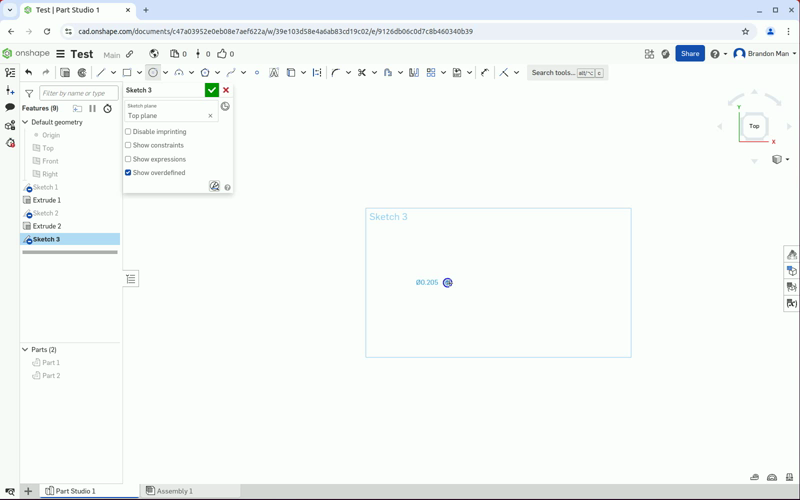
scroll(6)
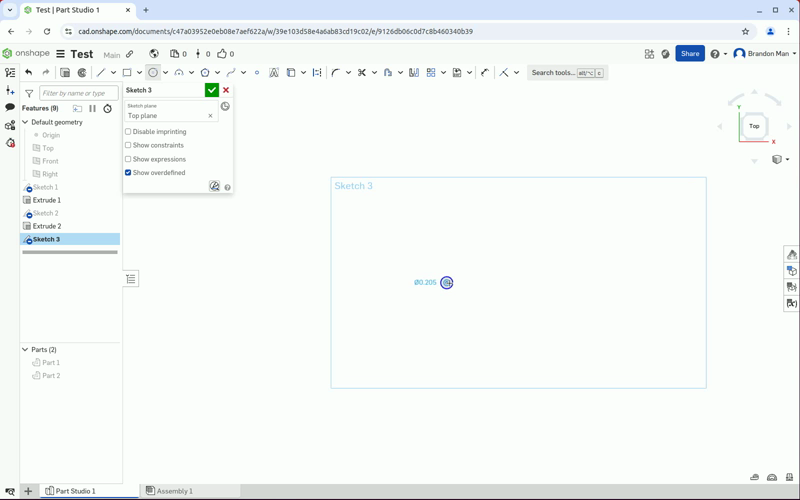
scroll(6)
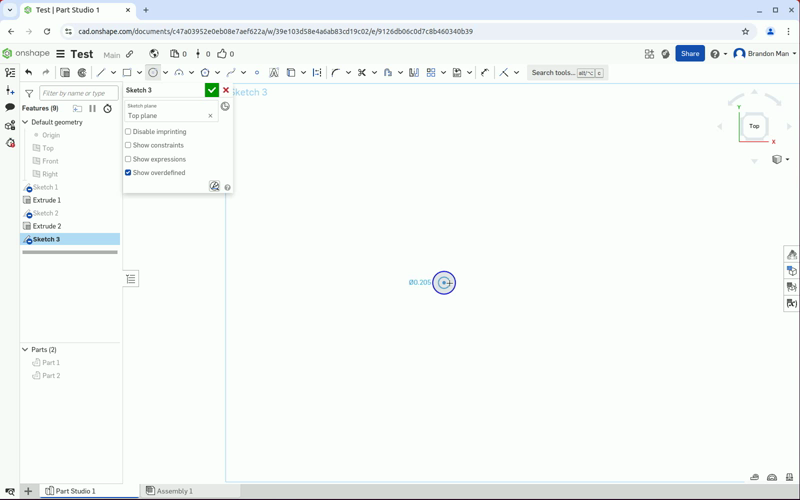
click(449, 282)
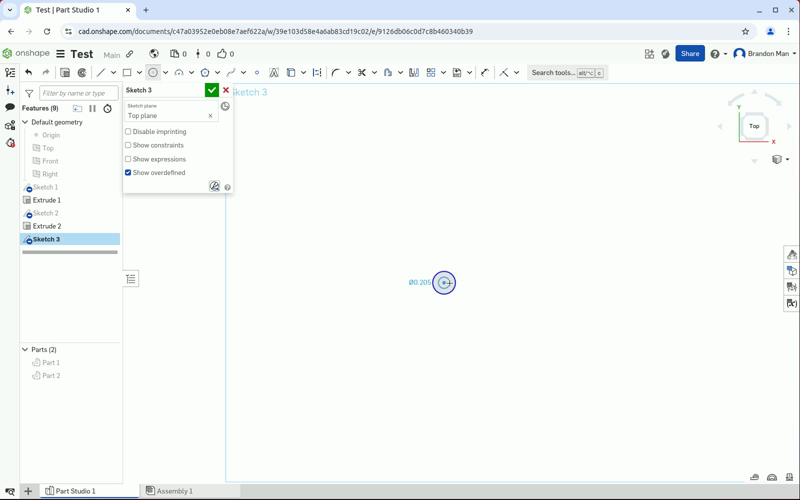
scroll(-6)
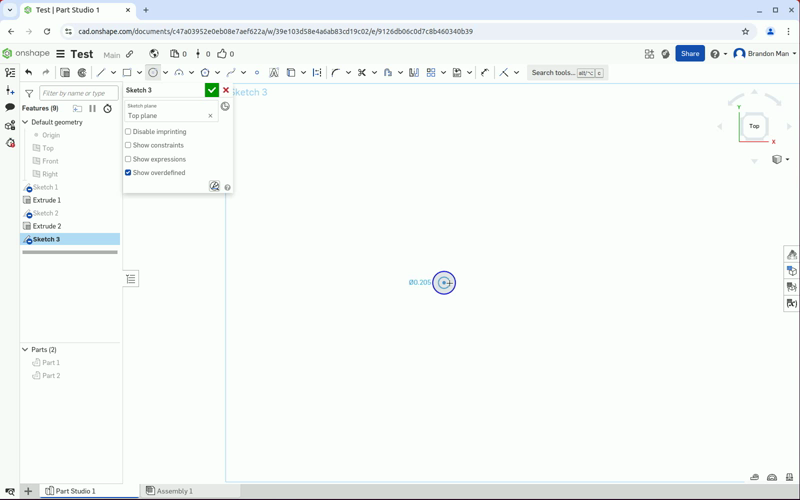
scroll(-6)
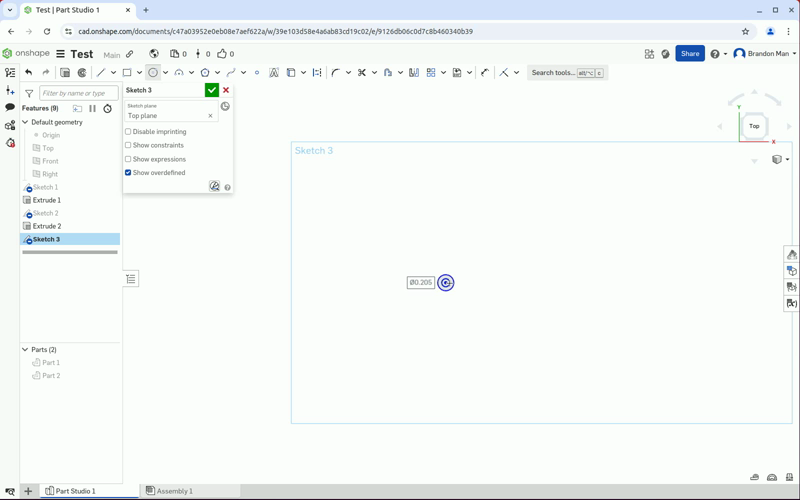
scroll(-6)
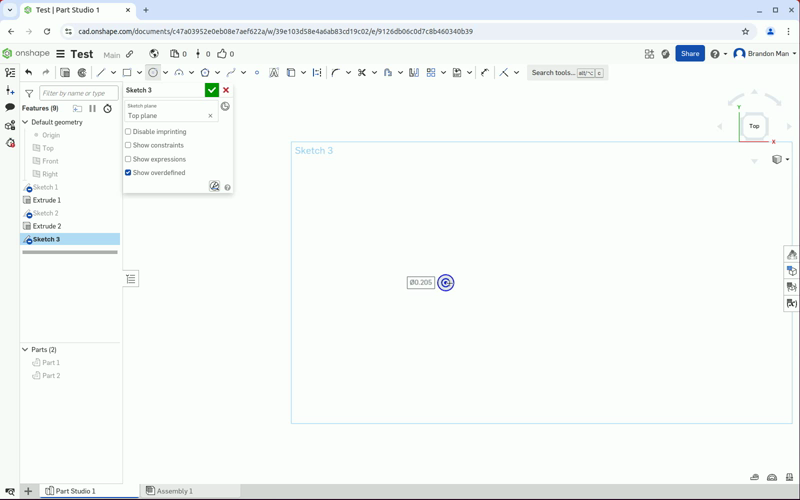
scroll(-6)
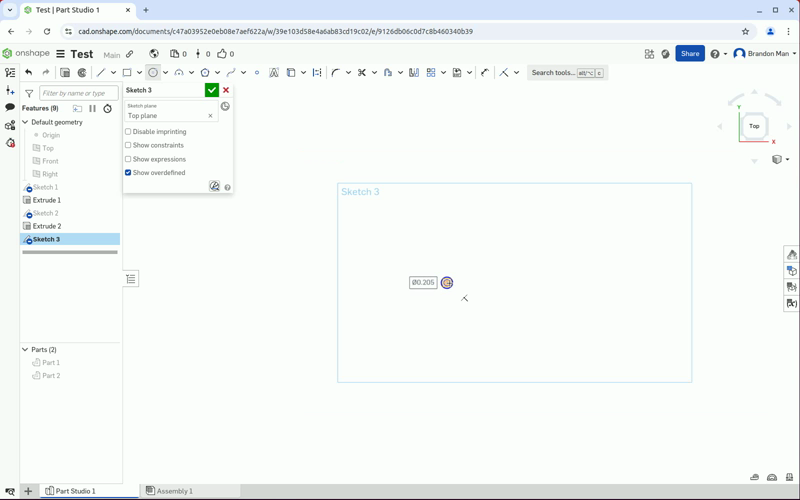
scroll(-6)
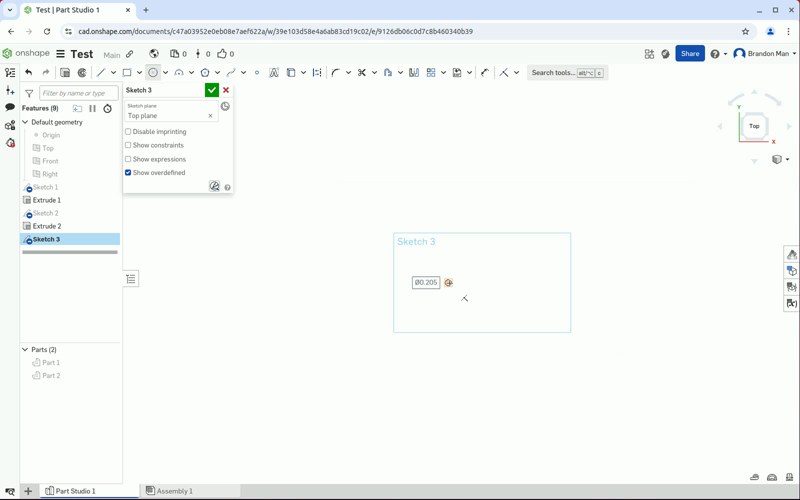
scroll(-6)
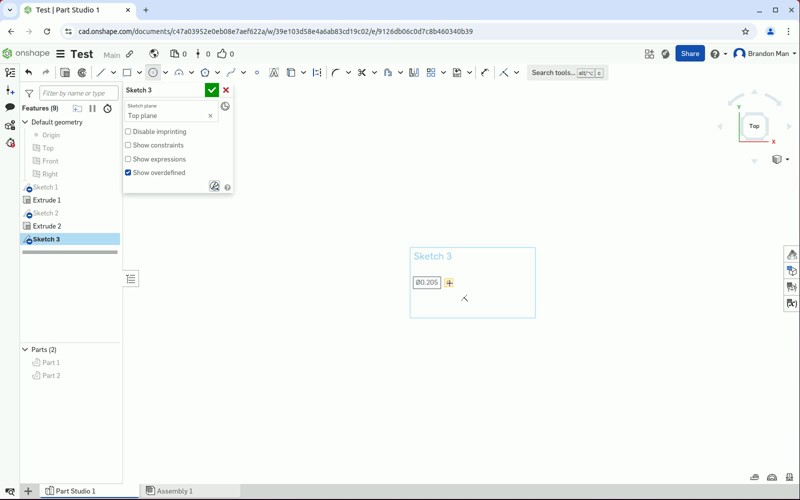
scroll(-6)
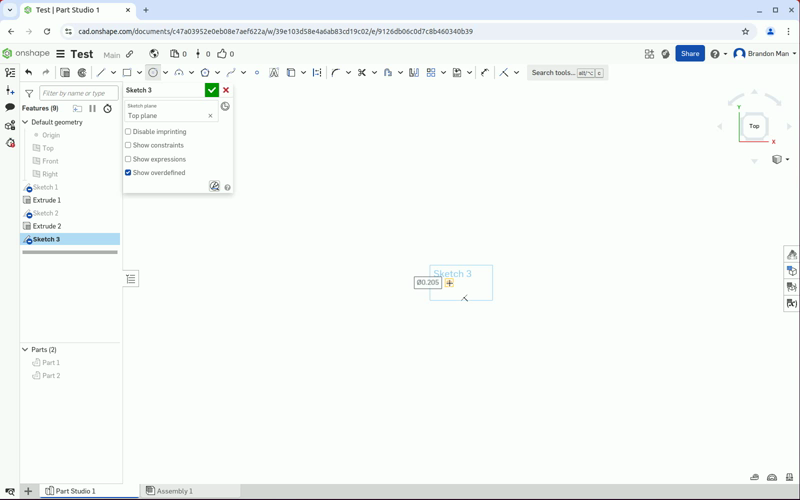
key(esc)
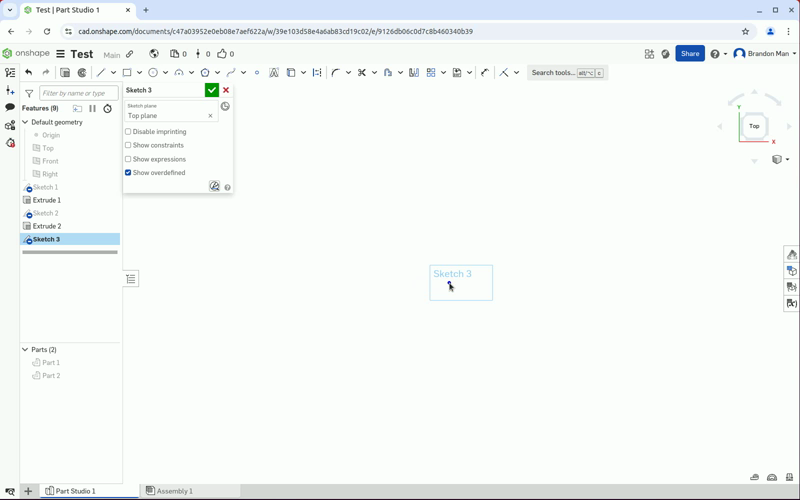
mouse_move(449, 283)
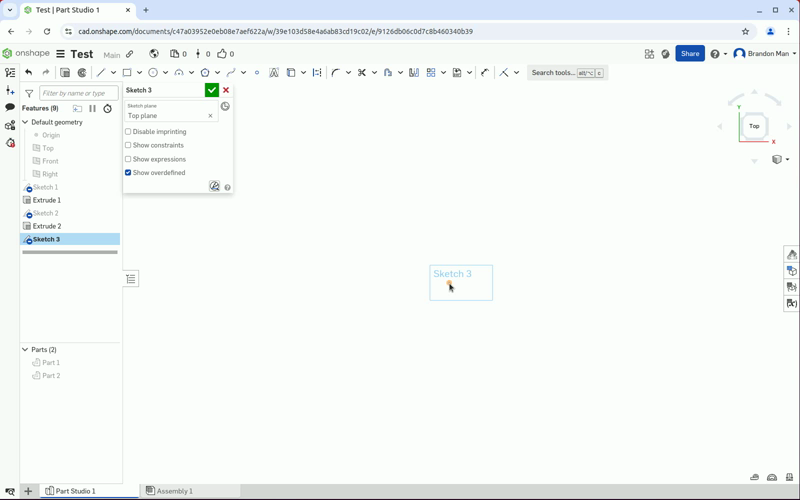
scroll(6)
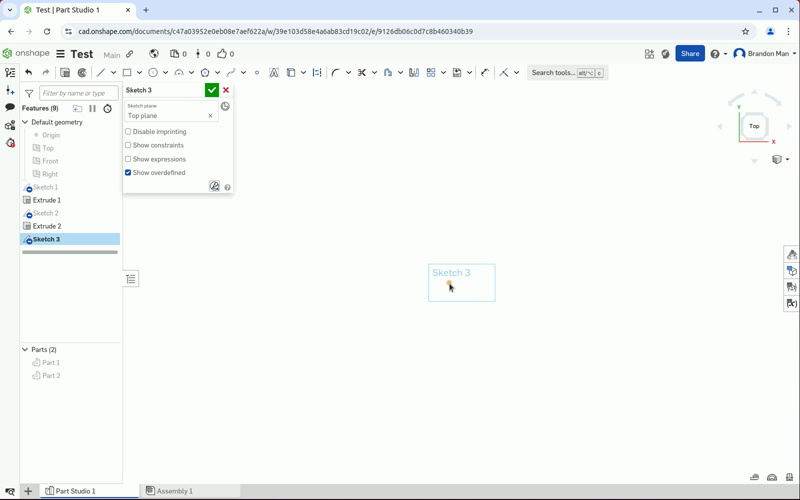
scroll(6)
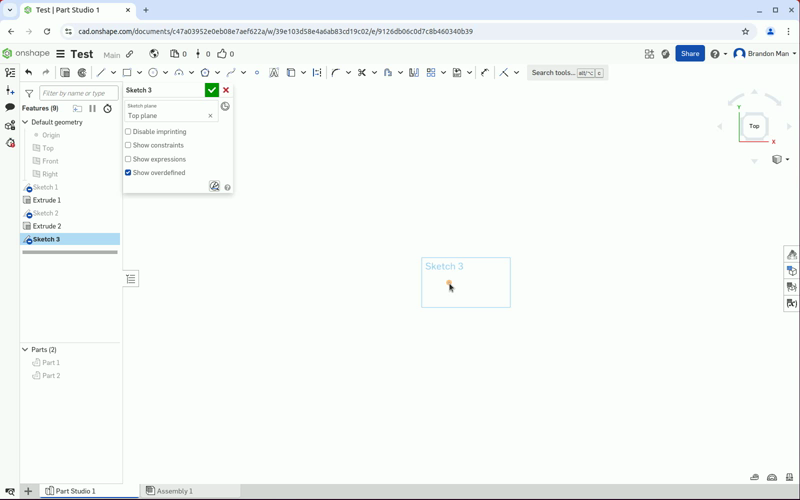
scroll(6)
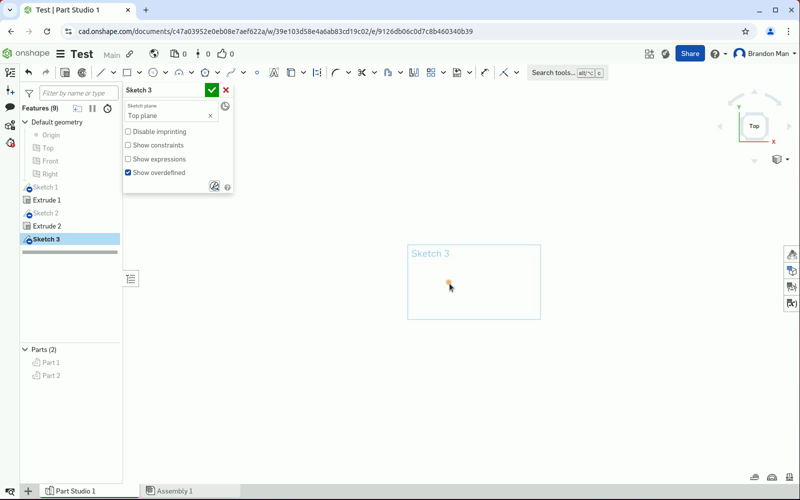
scroll(6)
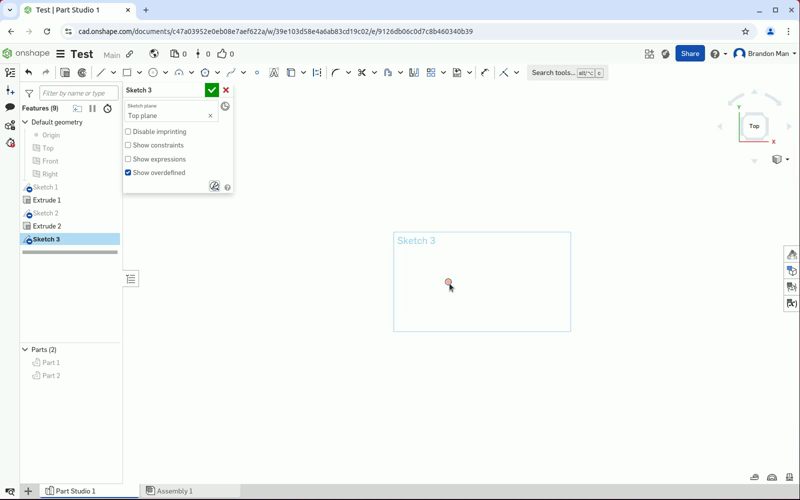
scroll(6)
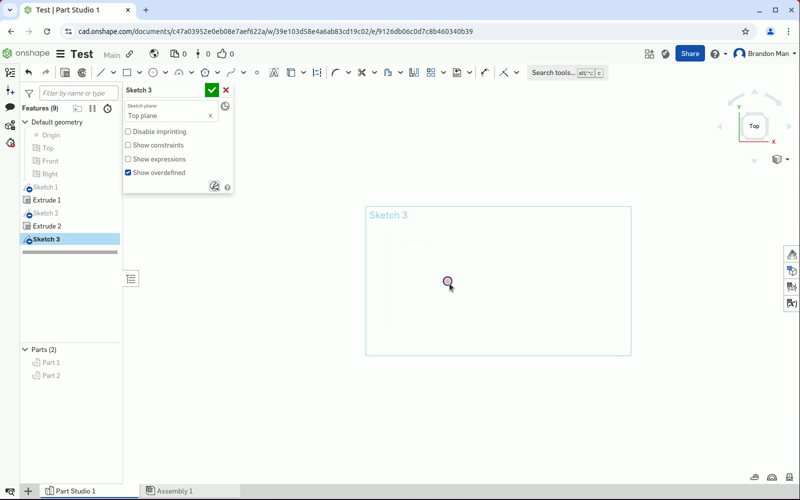
scroll(6)
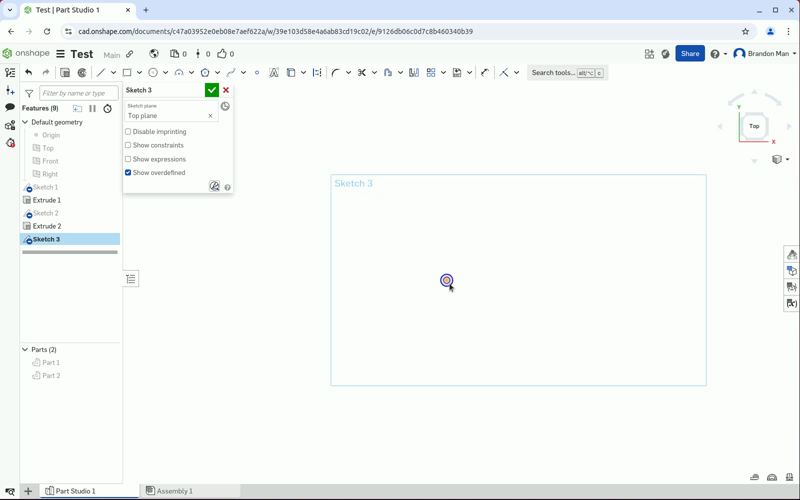
scroll(6)
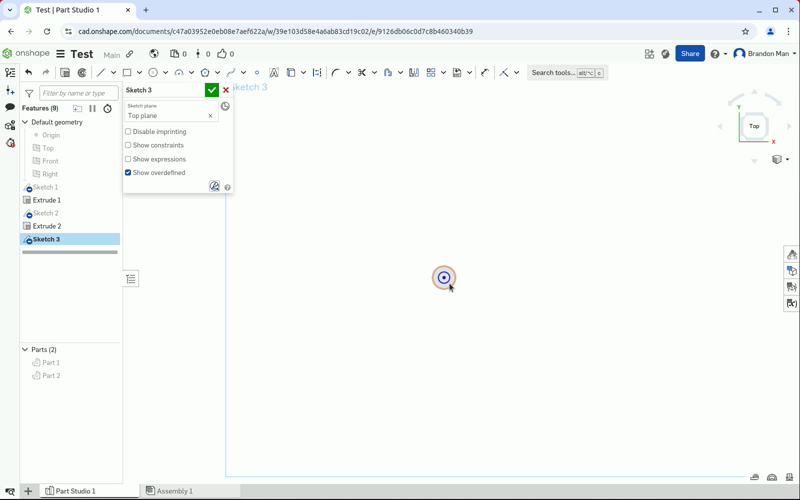
click(449, 283)
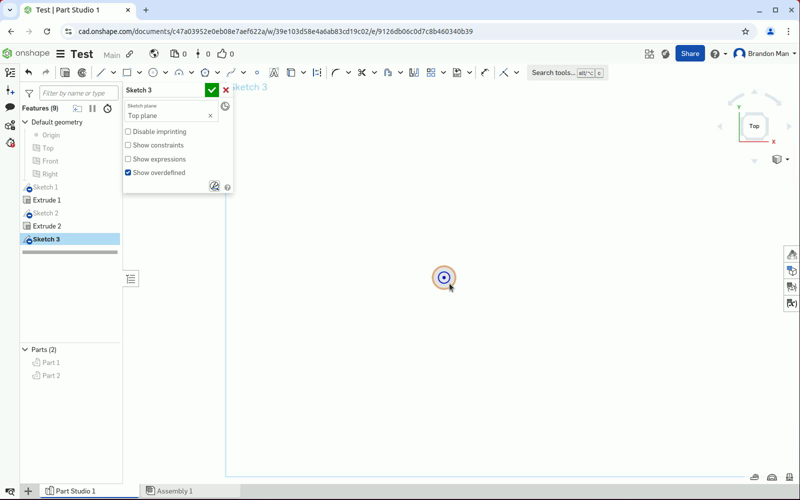
scroll(-6)
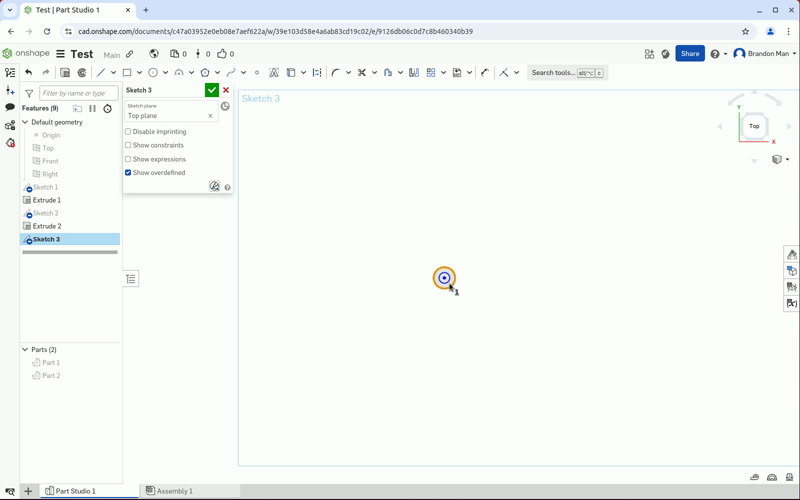
scroll(-6)
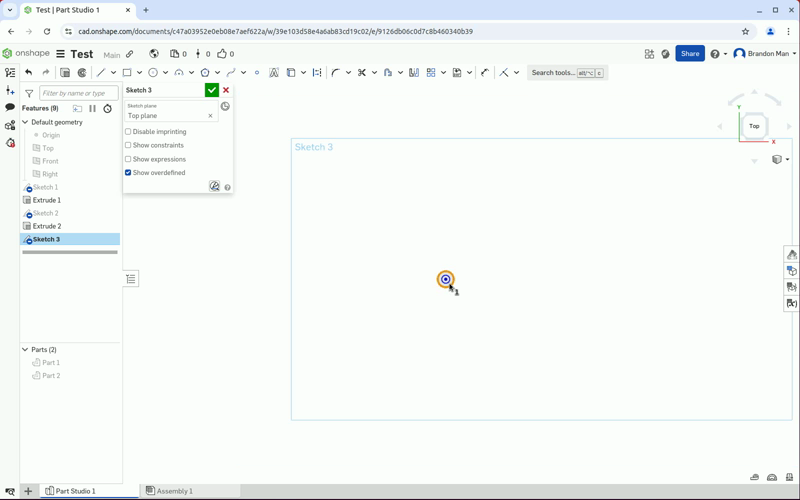
scroll(-6)
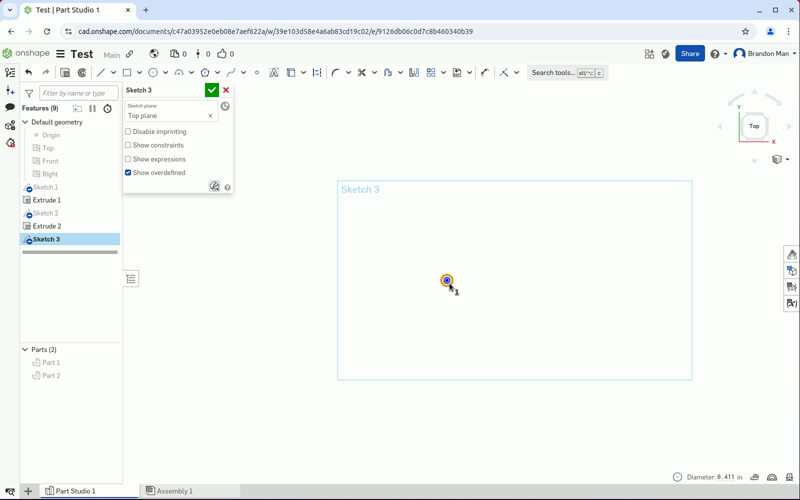
scroll(-6)
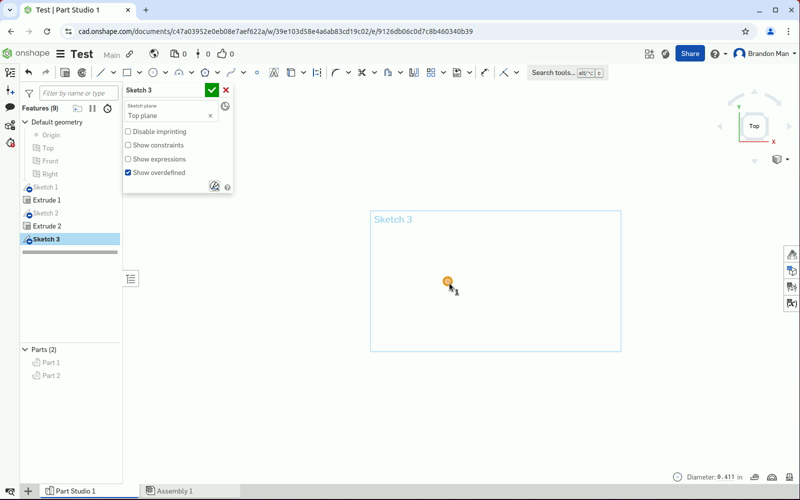
scroll(-6)
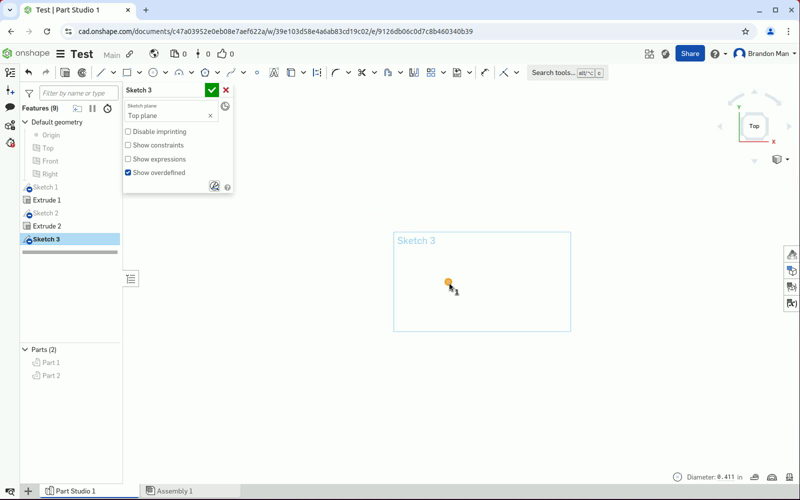
scroll(-6)
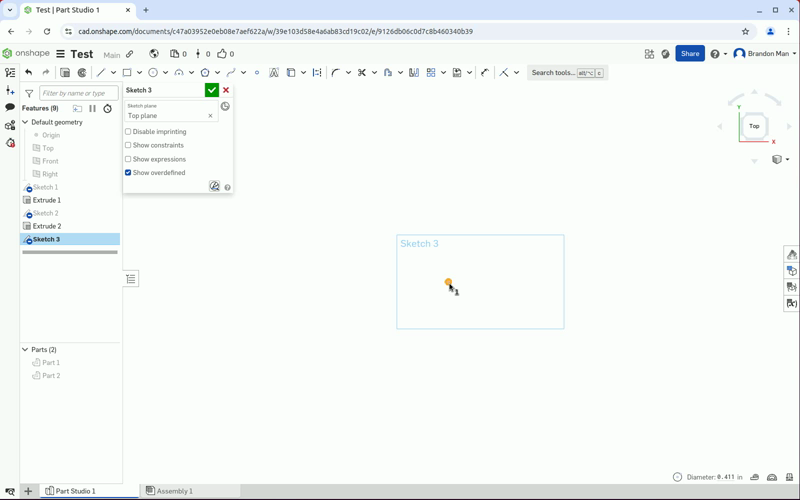
scroll(-6)
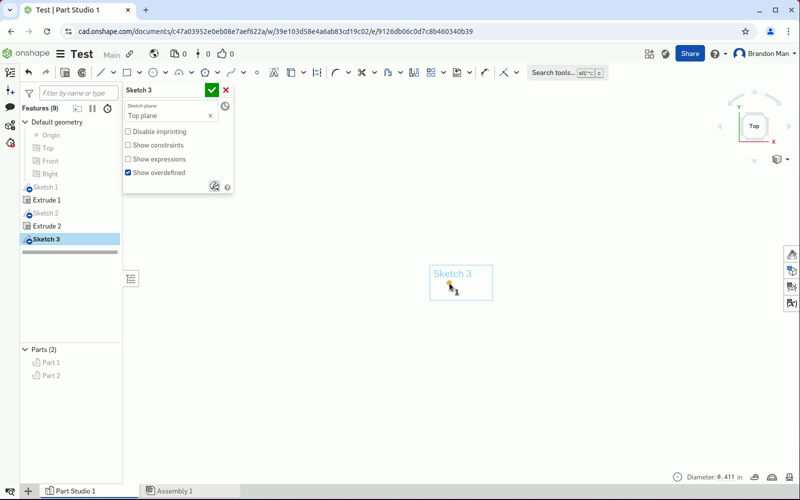
mouse_move(73, 352)
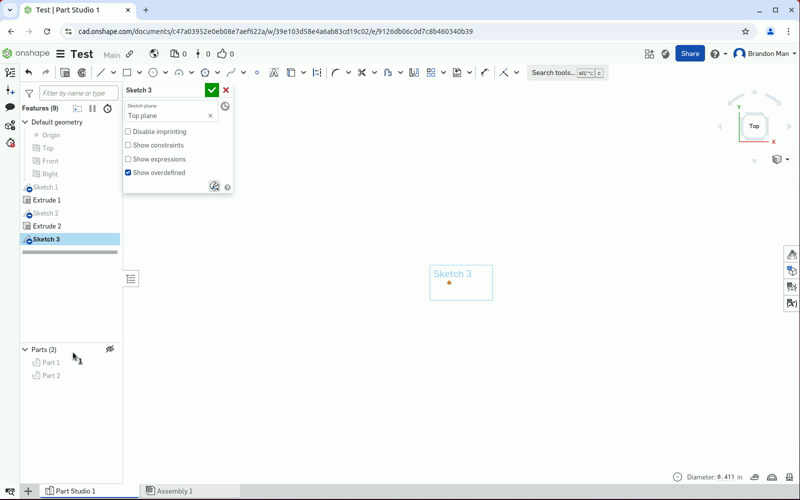
key(shift+y)
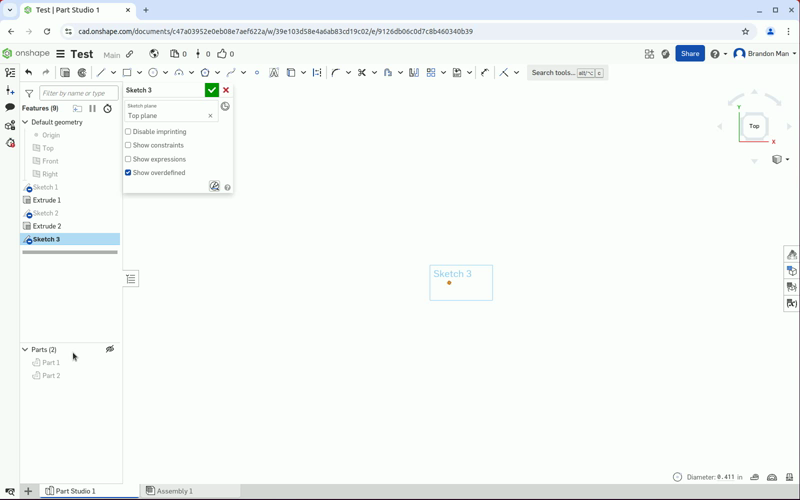
key(shift+e)
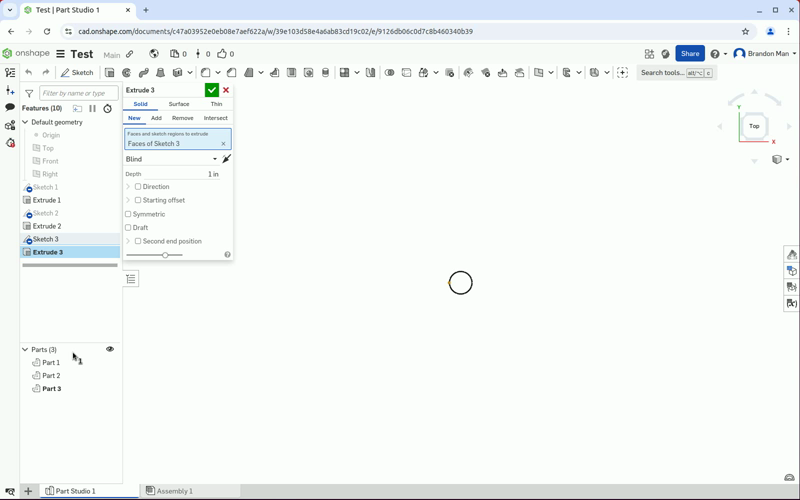
mouse_move(143, 106)
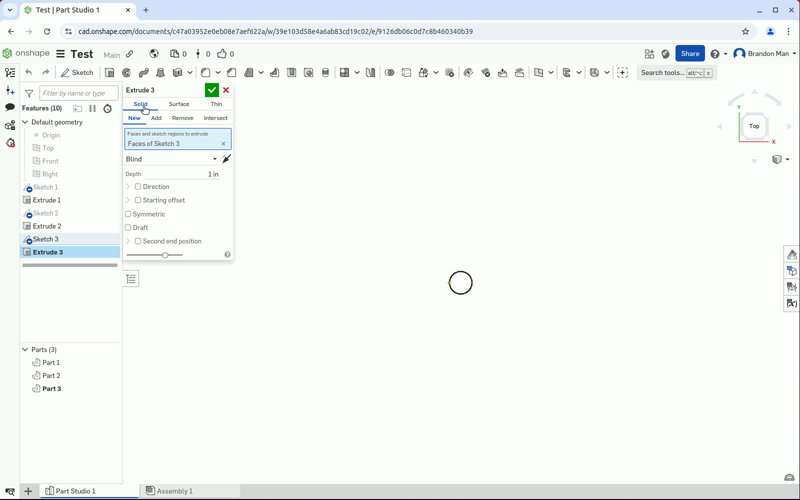
click(143, 106)
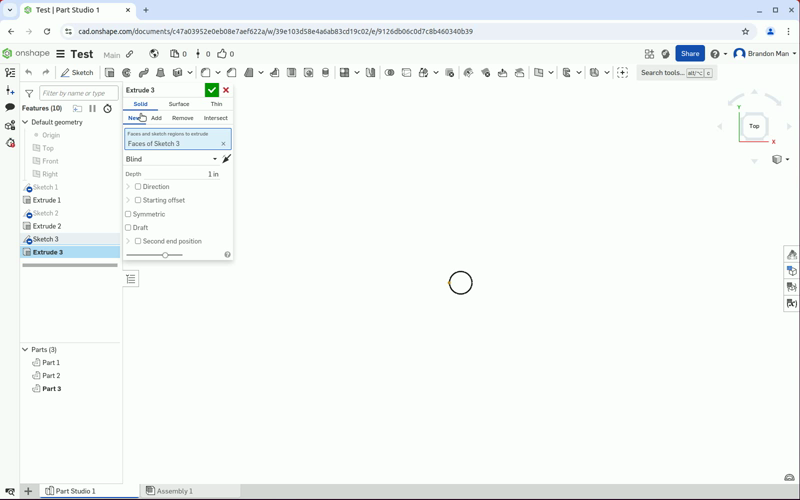
mouse_move(137, 120)
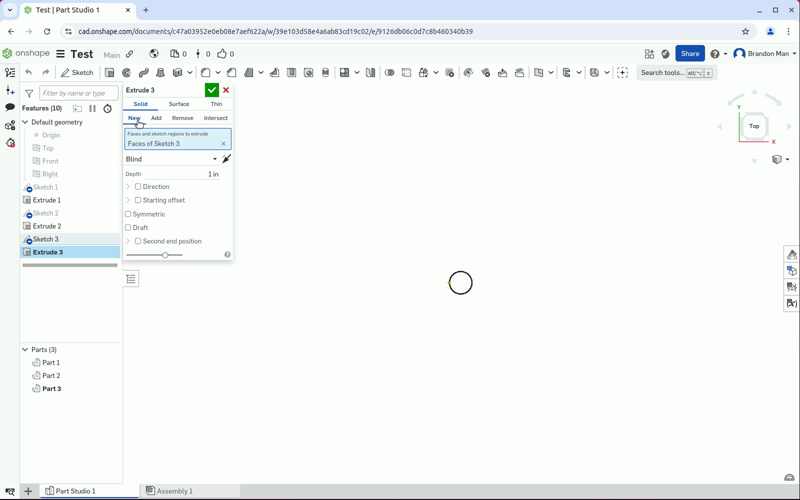
click(137, 120)
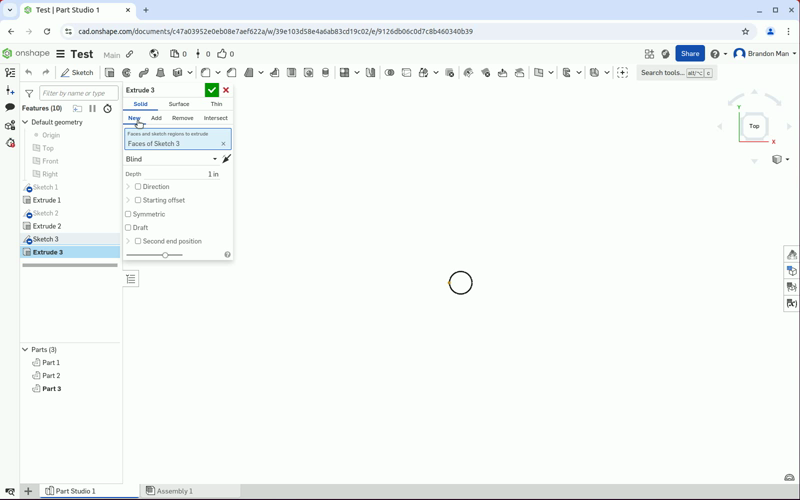
key(tab, 4)
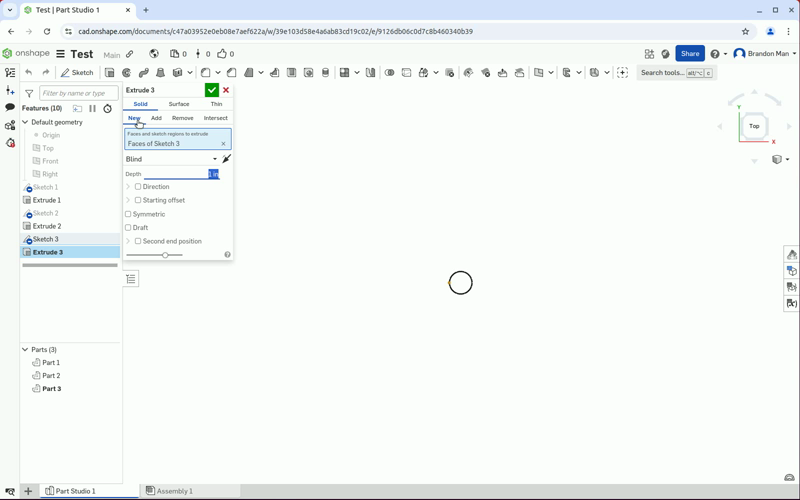
text(0.481)
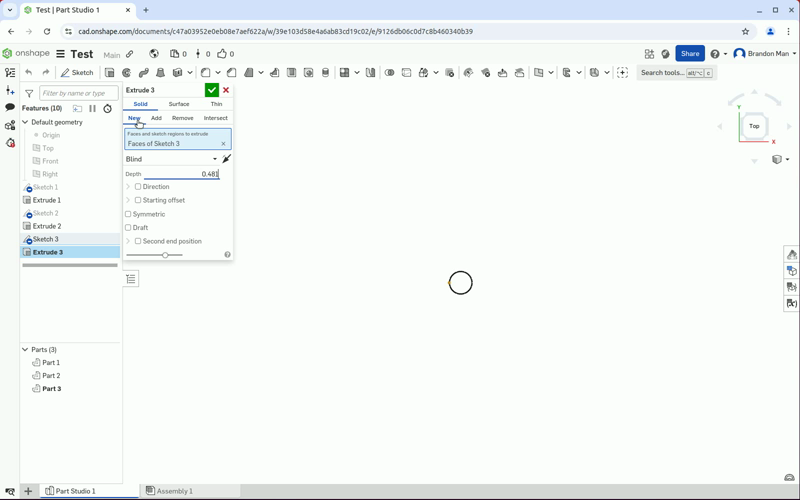
key(enter)
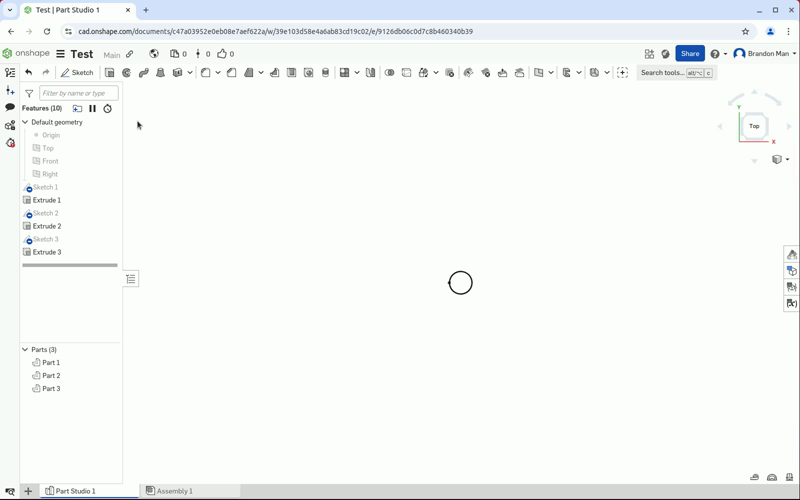
key(shift+h)
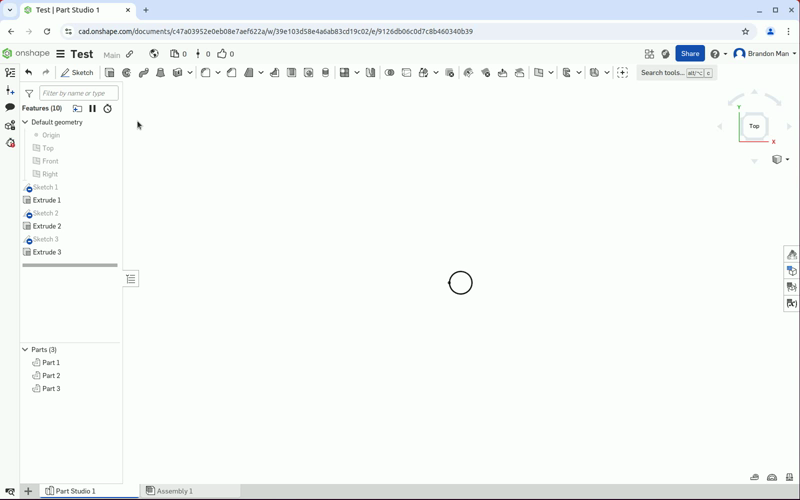
key(shift+h)
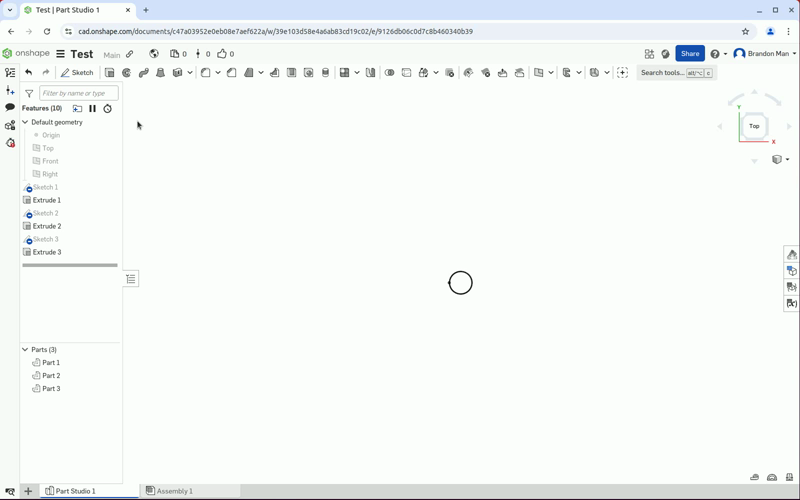
mouse_move(73, 189)
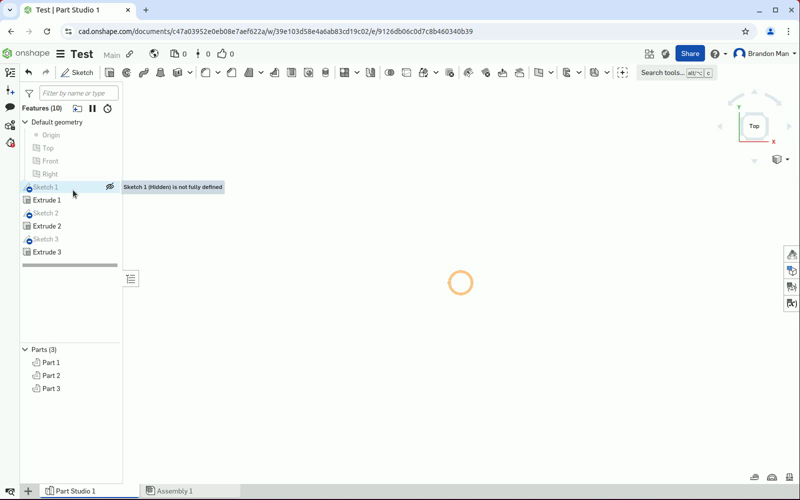
click(73, 189)
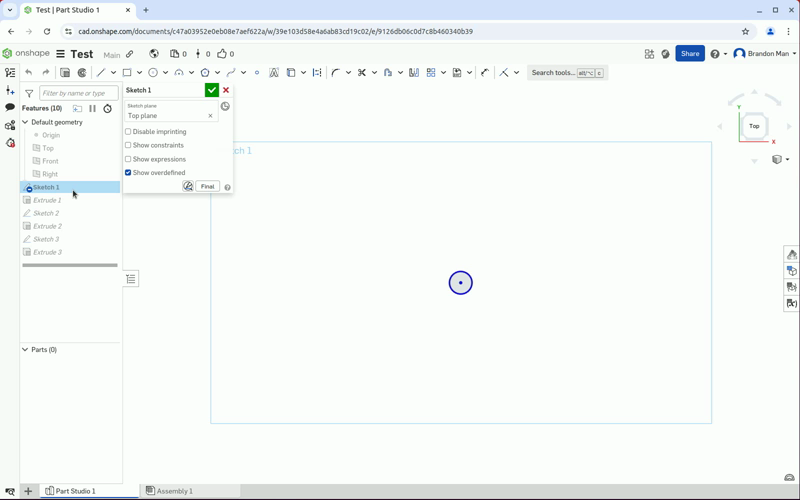
mouse_move(229, 92)
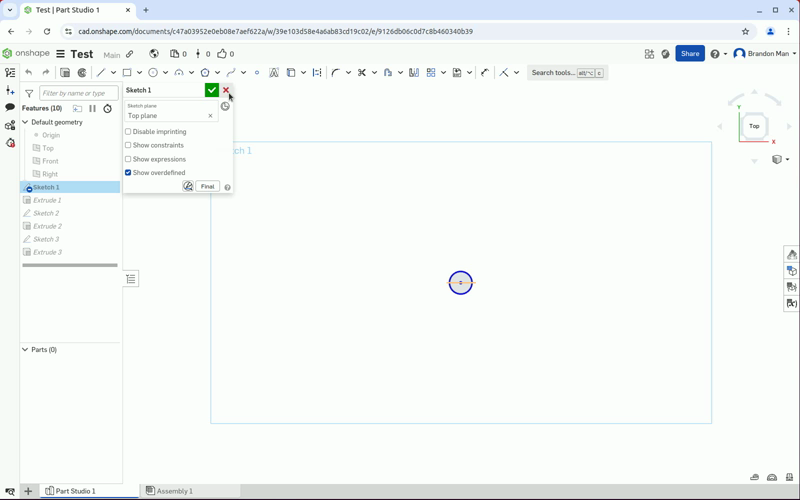
click(229, 92)
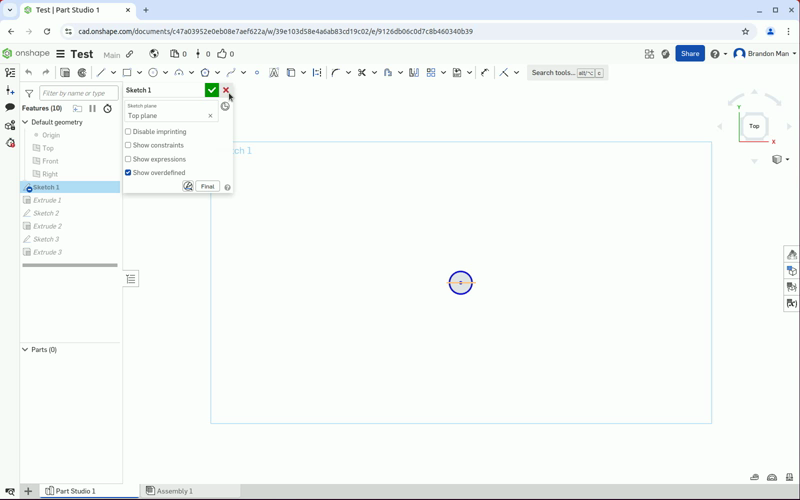
key(shift+s)
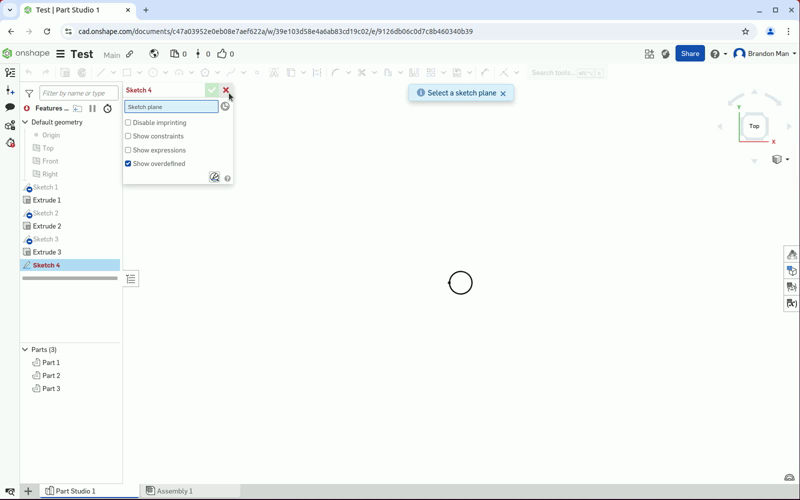
mouse_move(73, 150)
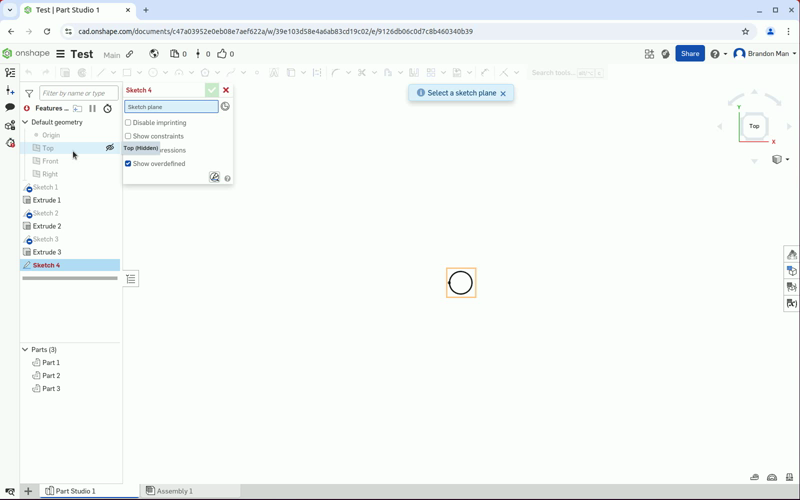
click(73, 150)
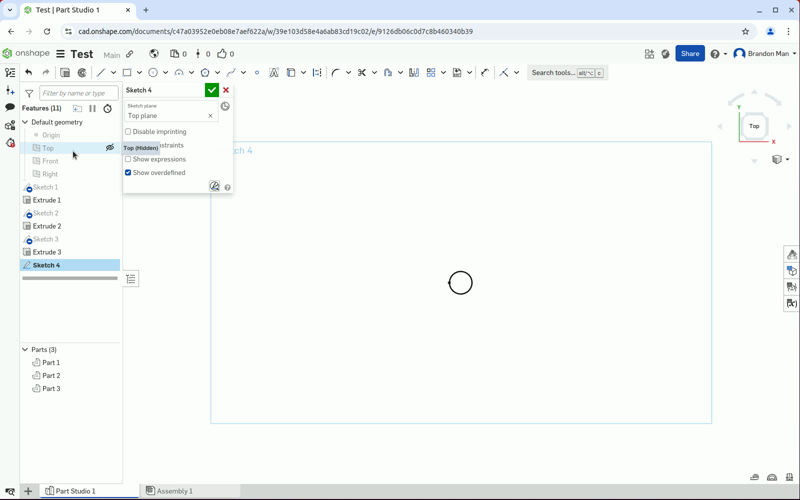
mouse_move(73, 352)
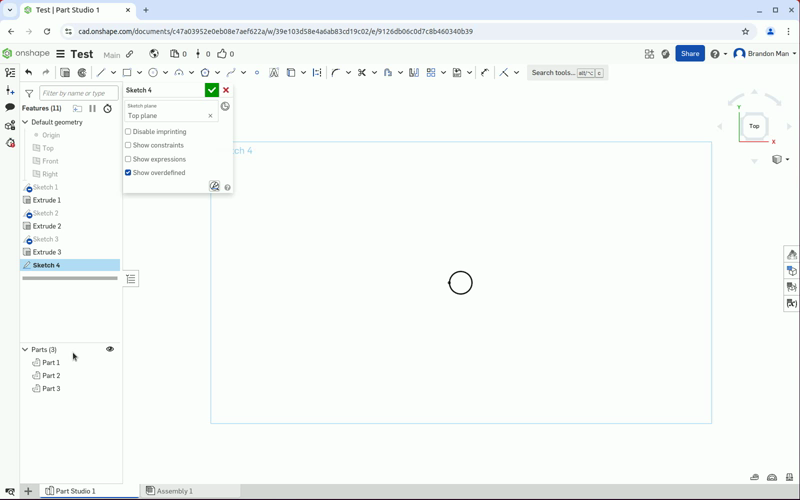
key(y)
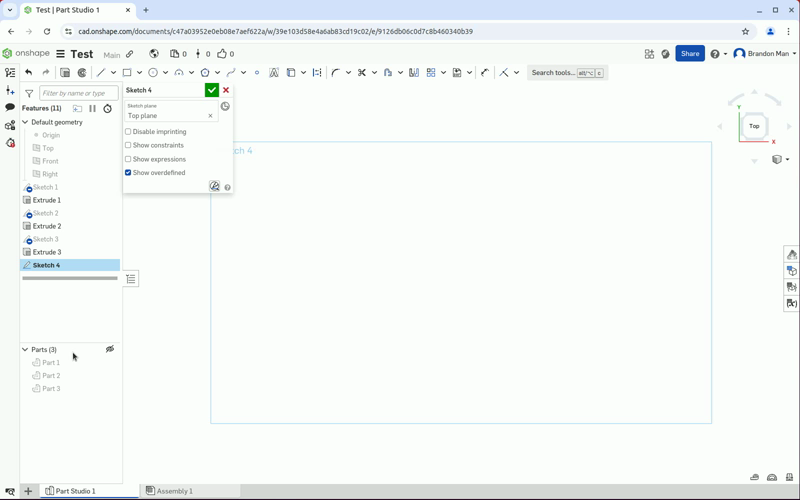
key(c)
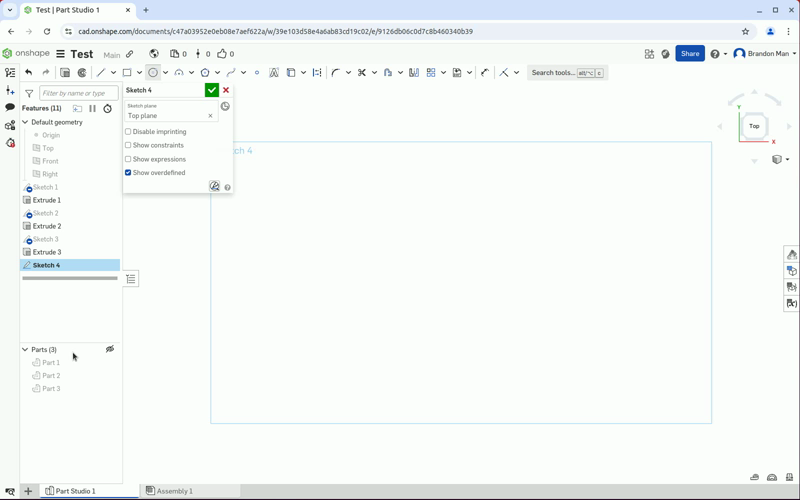
key_down(shift)
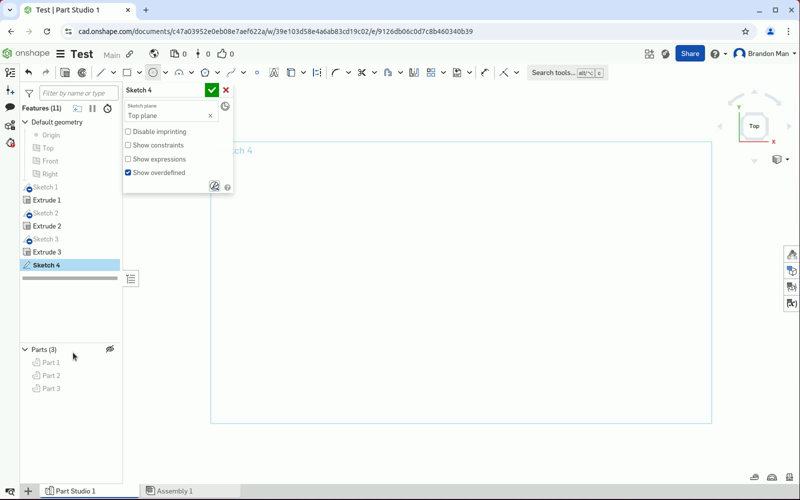
mouse_move(461, 282)
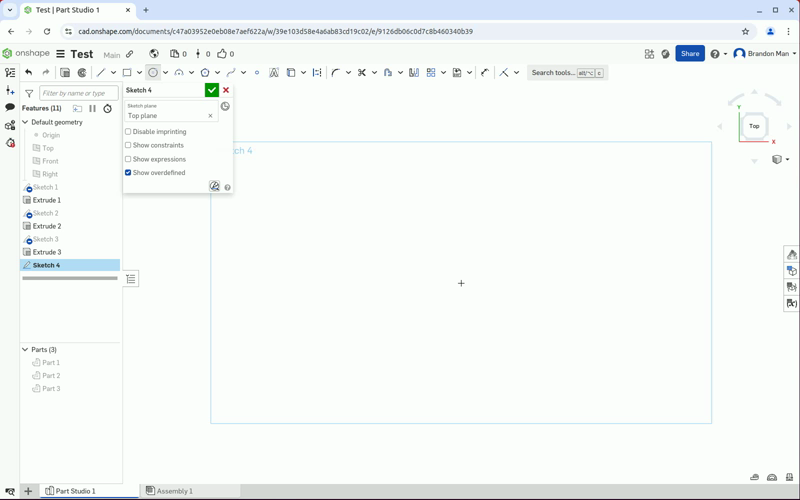
click(461, 282)
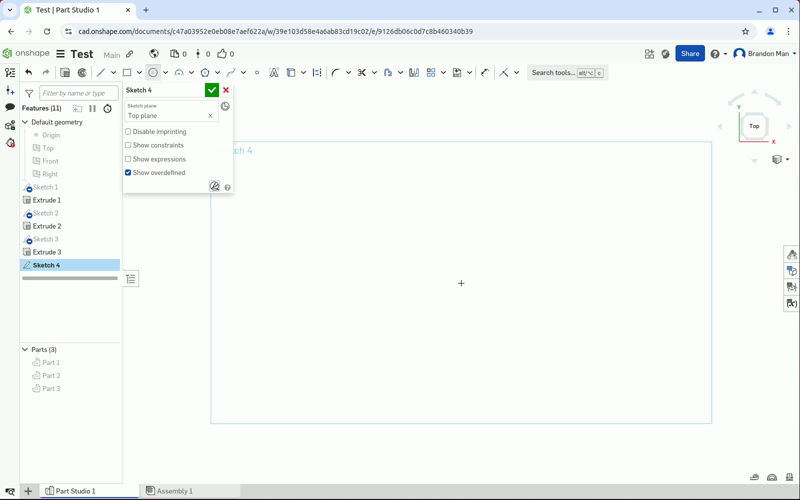
key_up(shift)
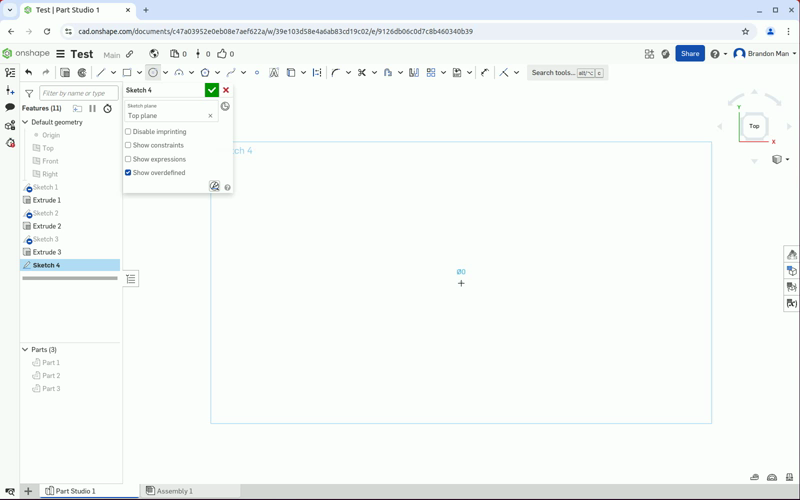
mouse_move(476, 282)
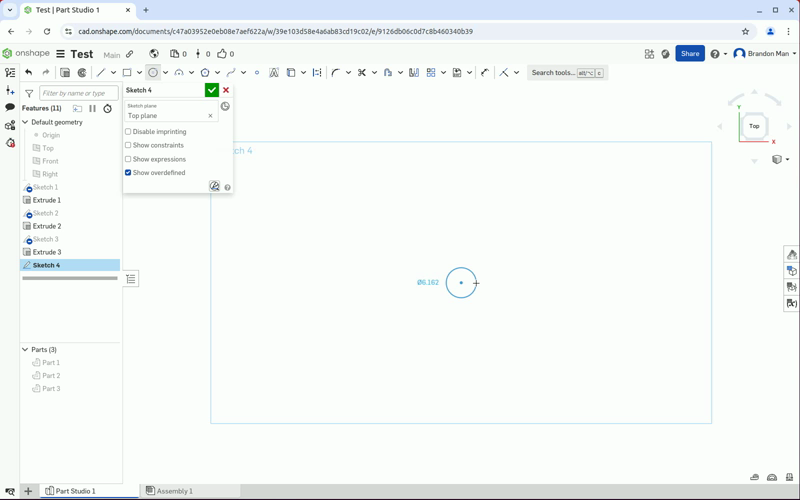
click(476, 282)
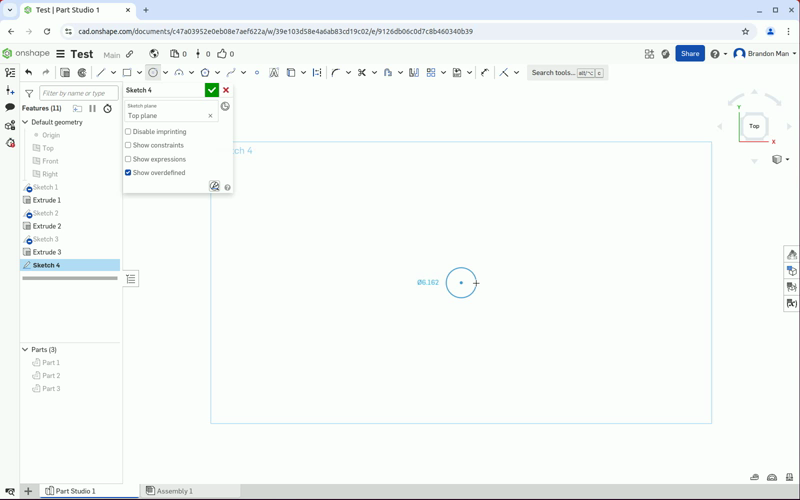
key(esc)
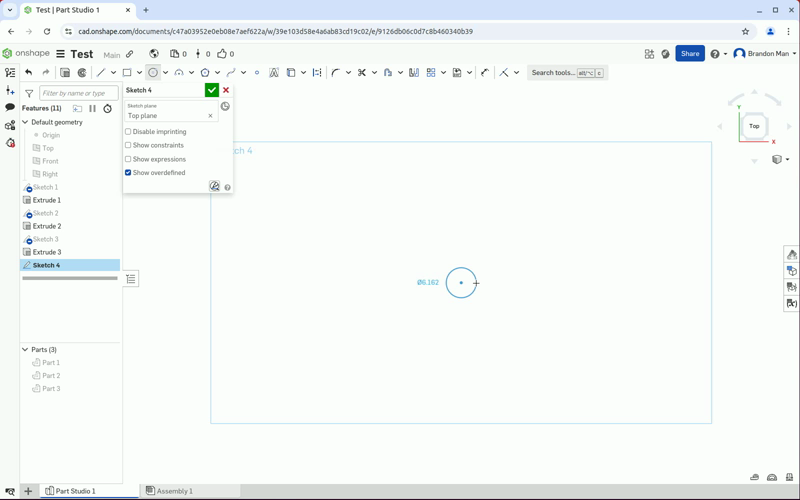
key(c)
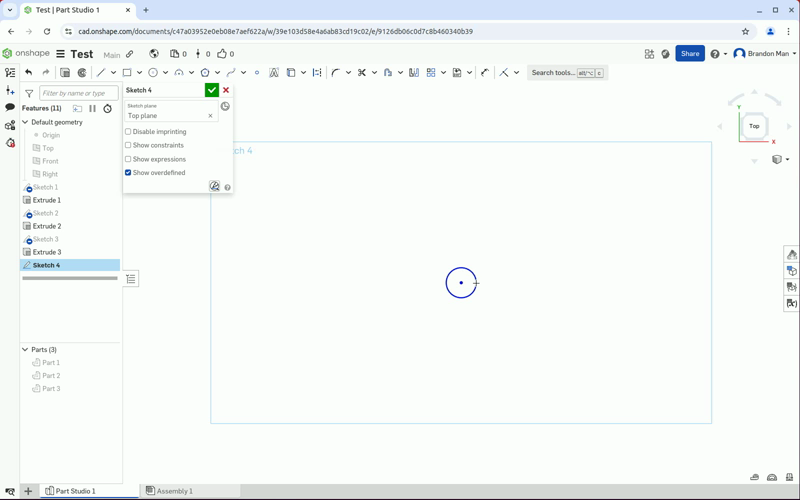
key_down(shift)
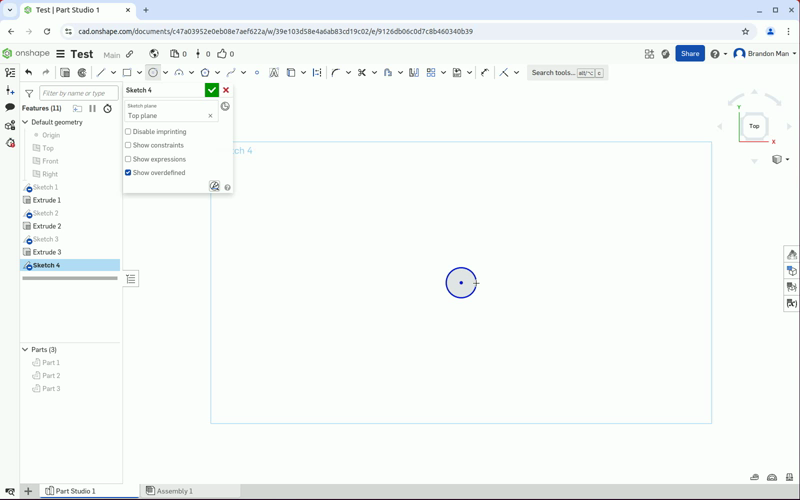
mouse_move(461, 282)
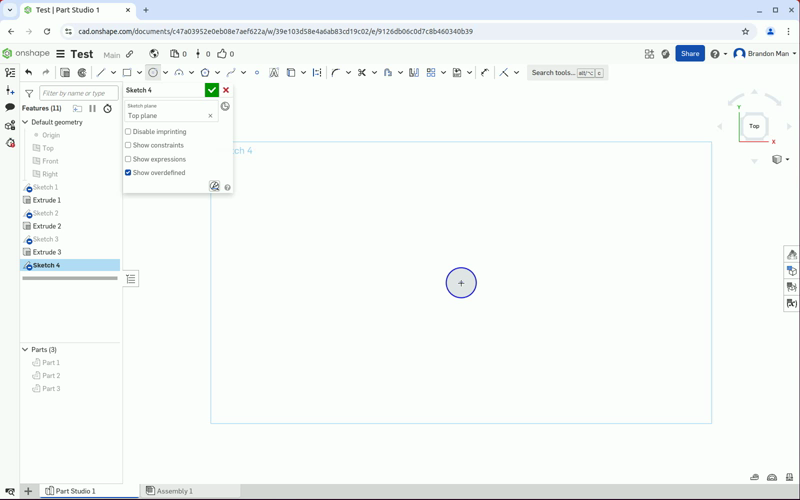
click(461, 282)
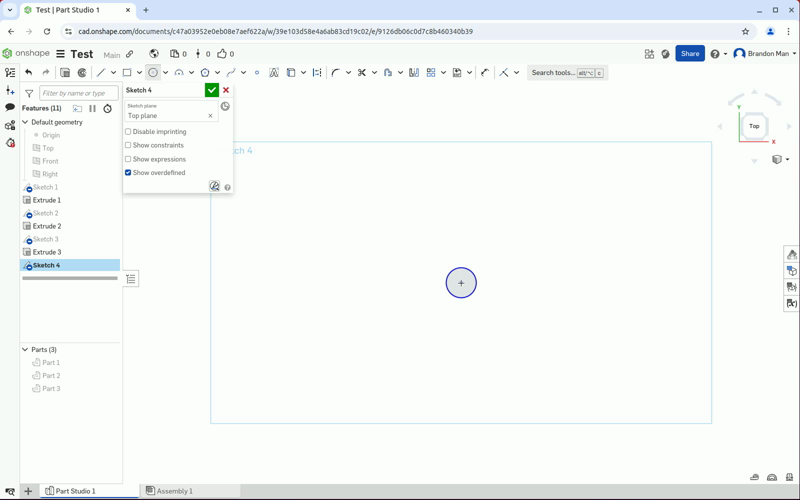
key_up(shift)
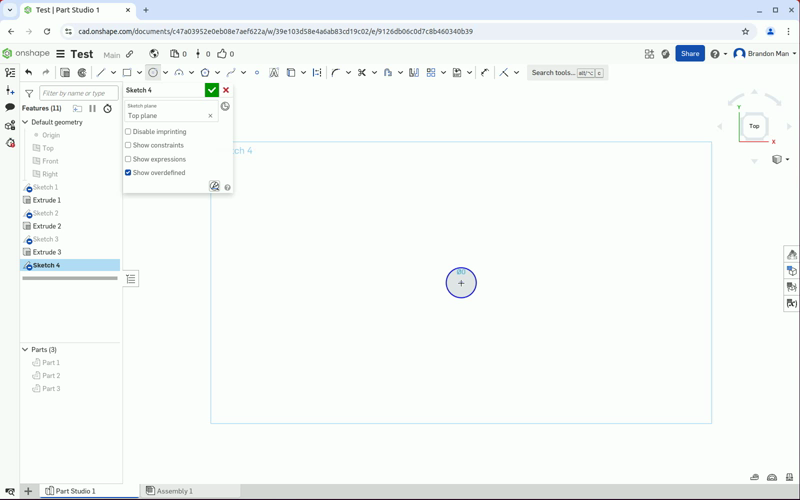
mouse_move(475, 282)
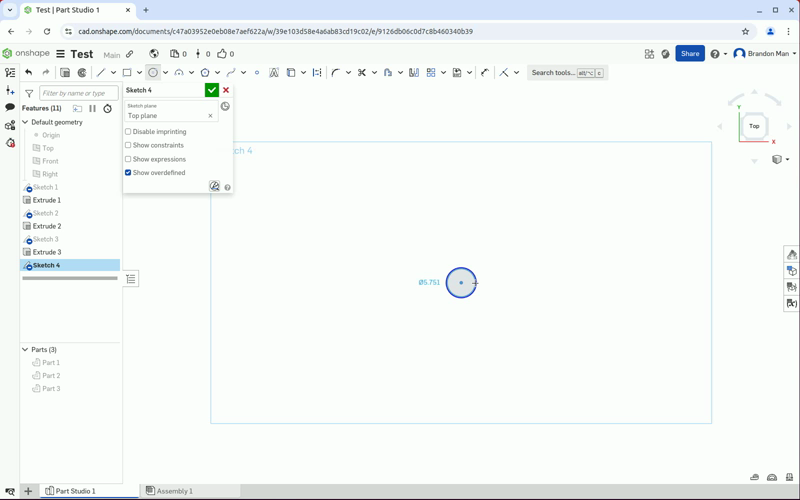
scroll(6)
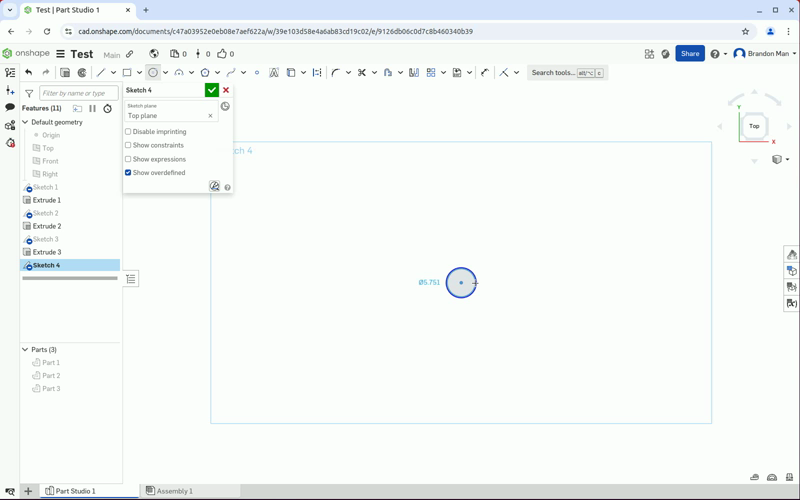
scroll(6)
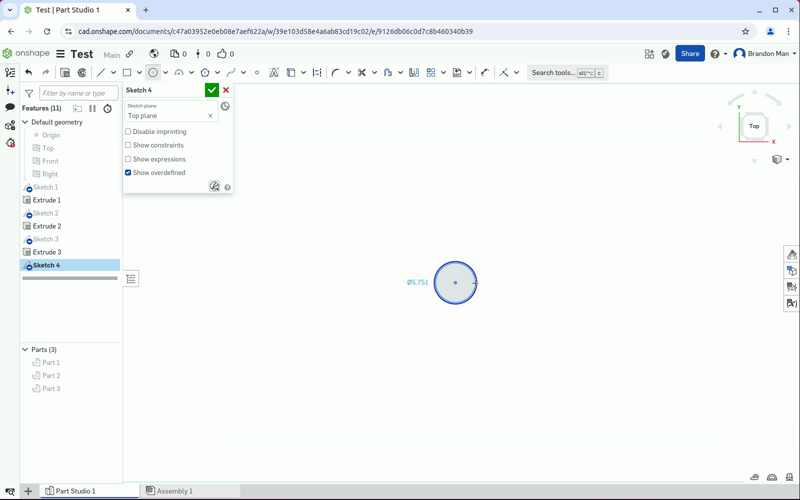
scroll(6)
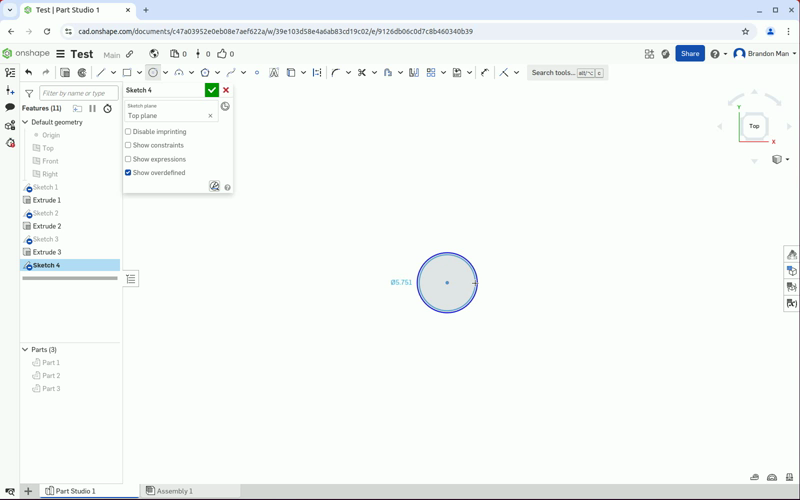
scroll(6)
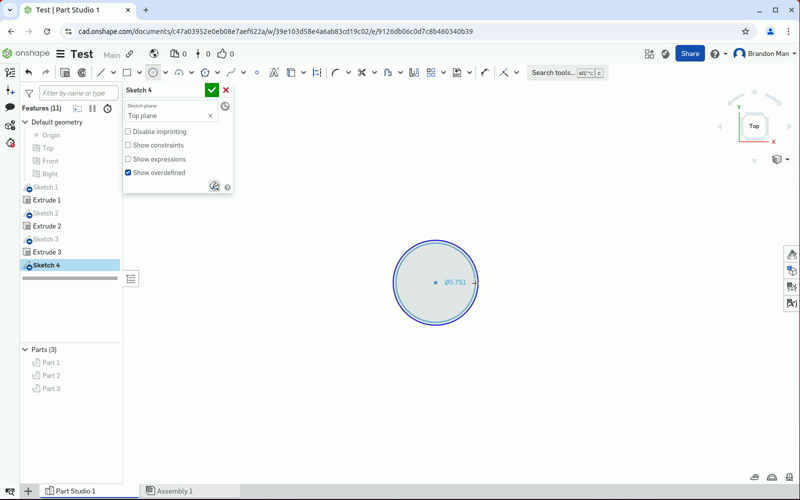
scroll(6)
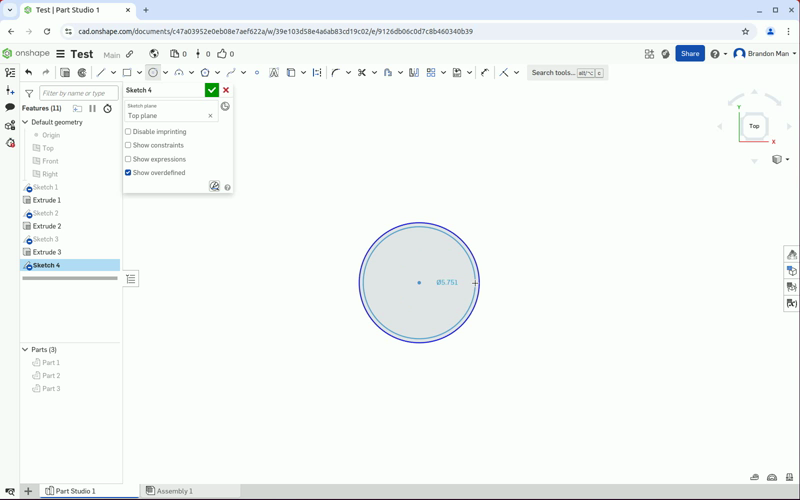
scroll(6)
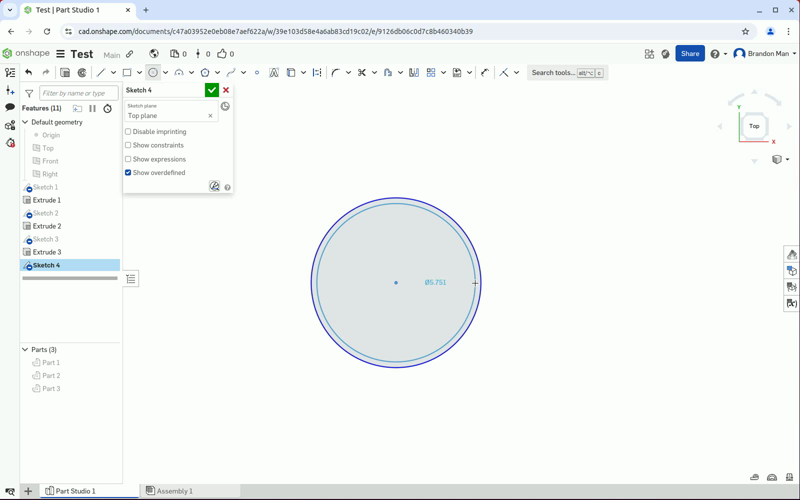
scroll(6)
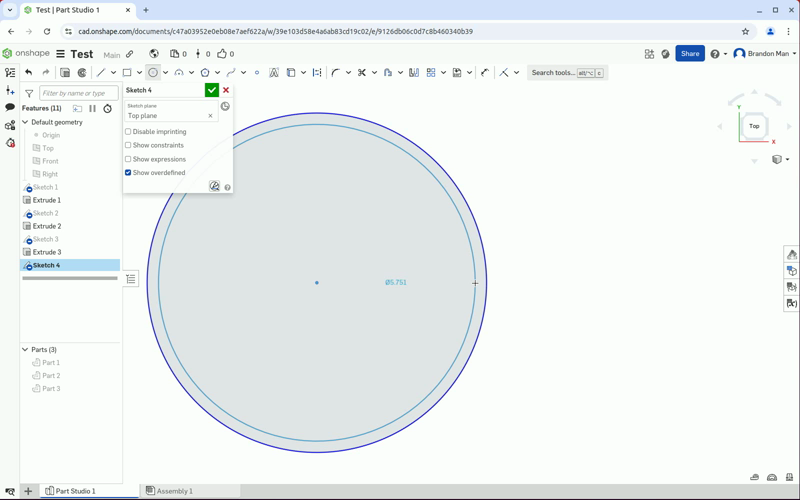
click(475, 282)
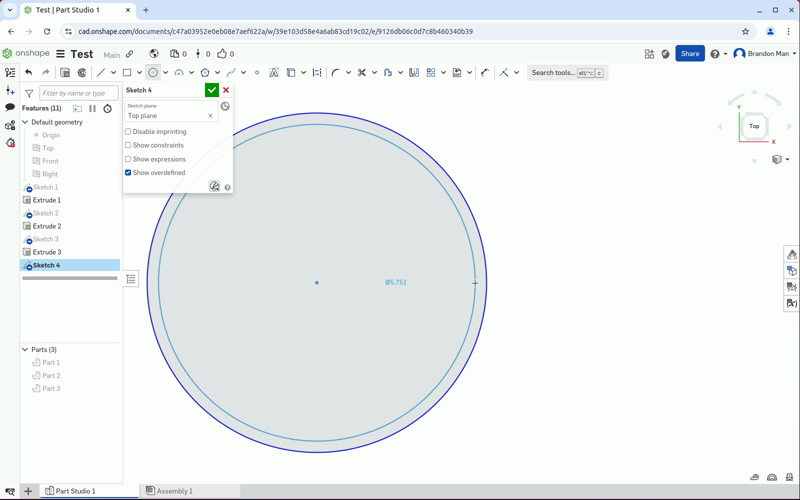
scroll(-6)
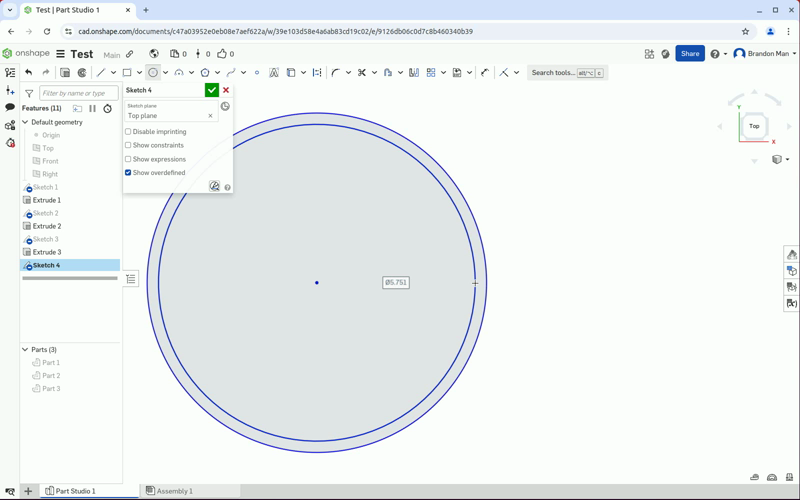
scroll(-6)
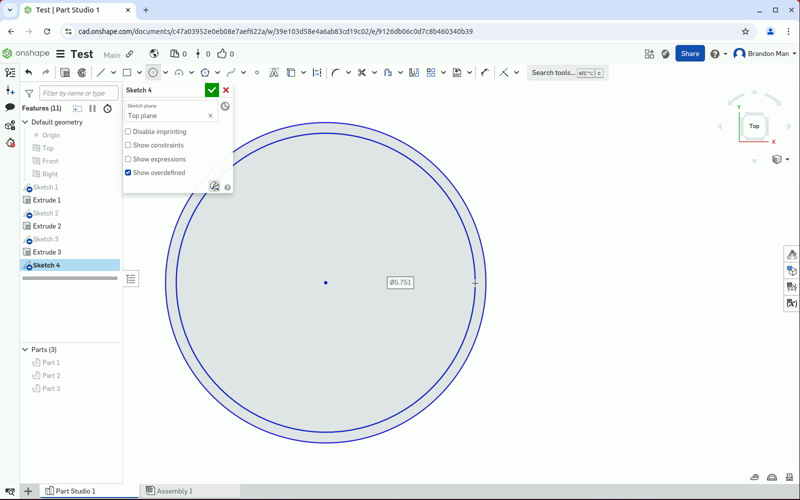
scroll(-6)
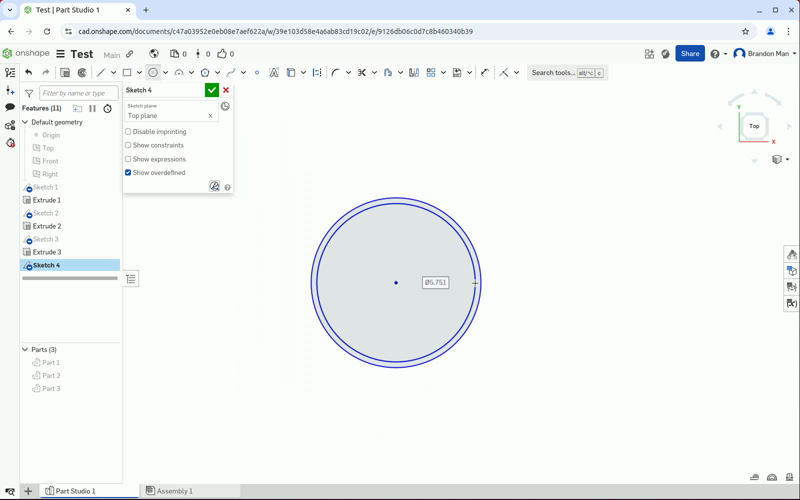
scroll(-6)
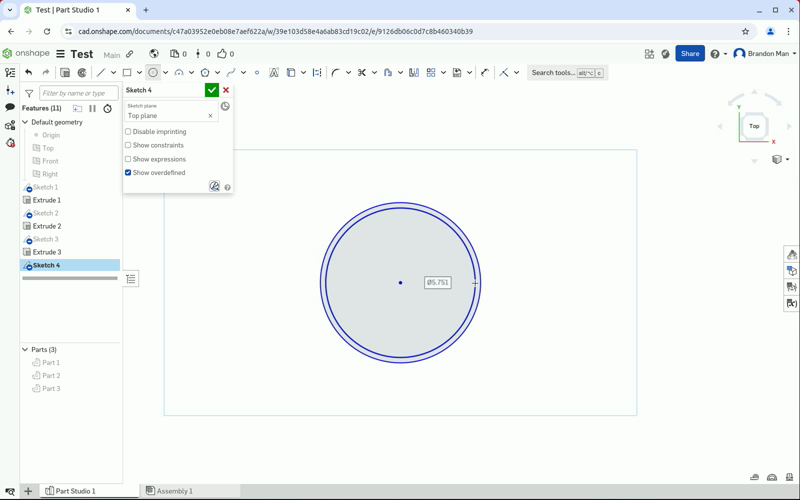
scroll(-6)
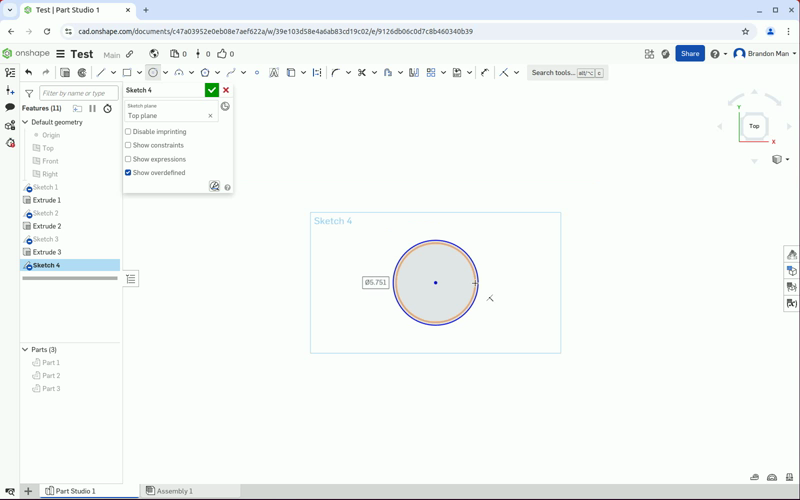
scroll(-6)
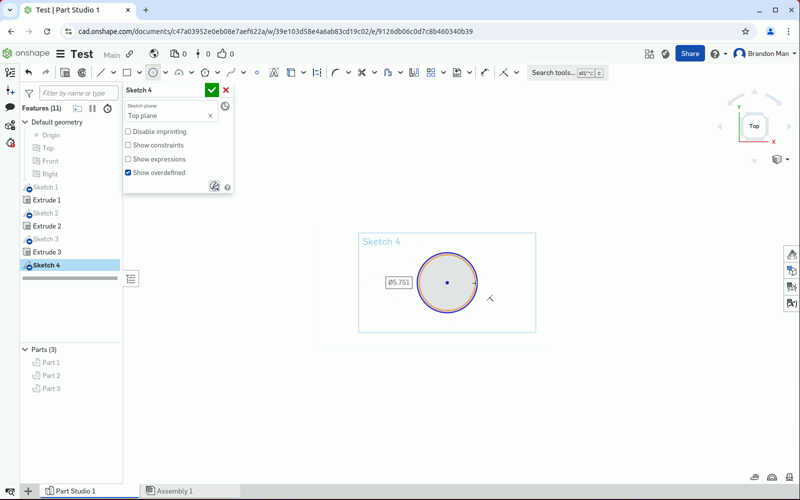
scroll(-6)
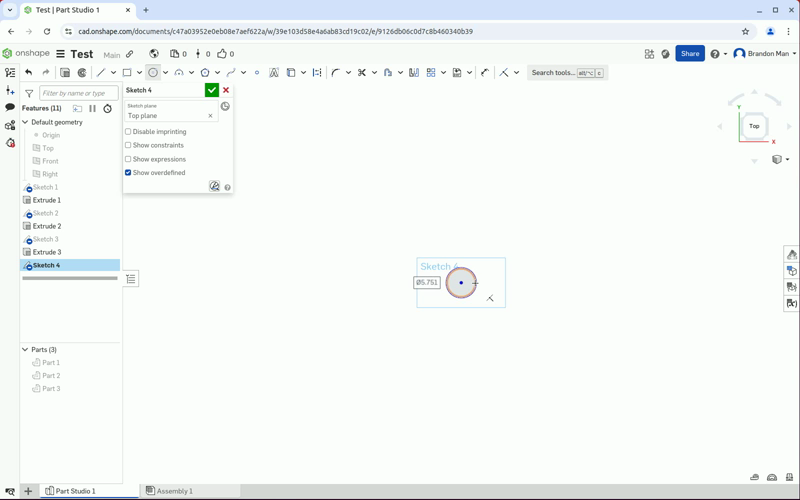
key(esc)
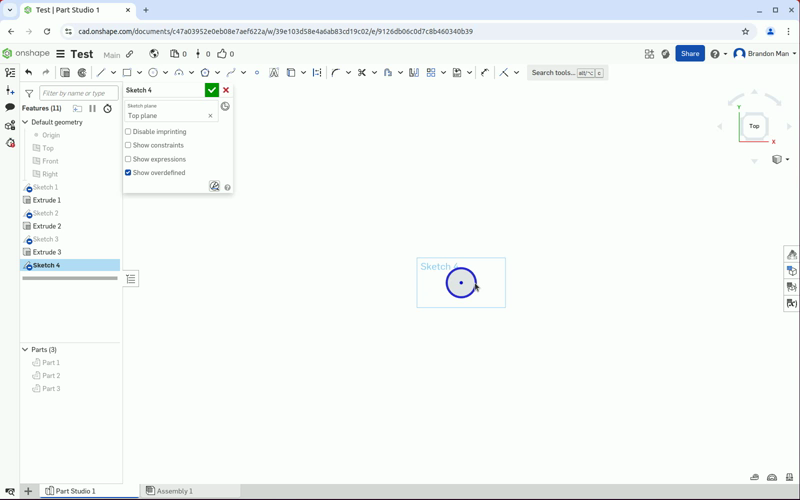
mouse_move(448, 276)
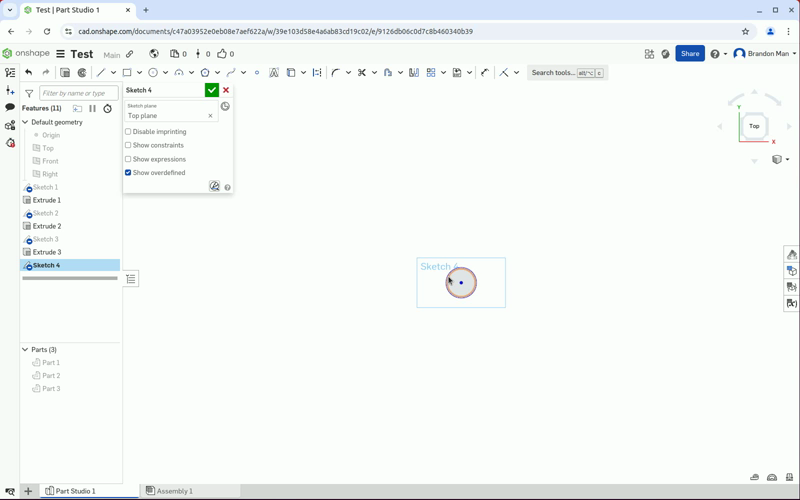
scroll(6)
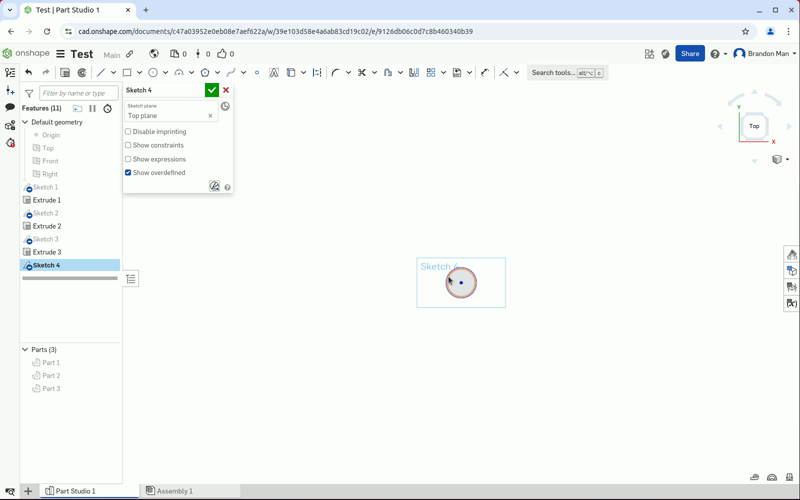
scroll(6)
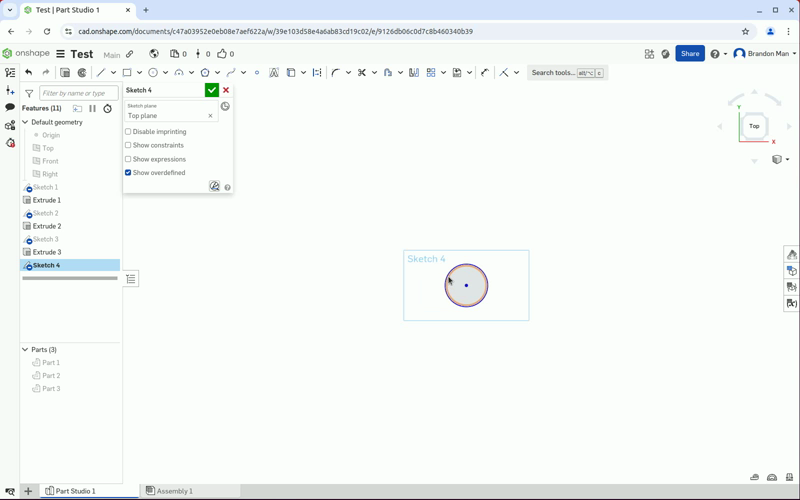
scroll(6)
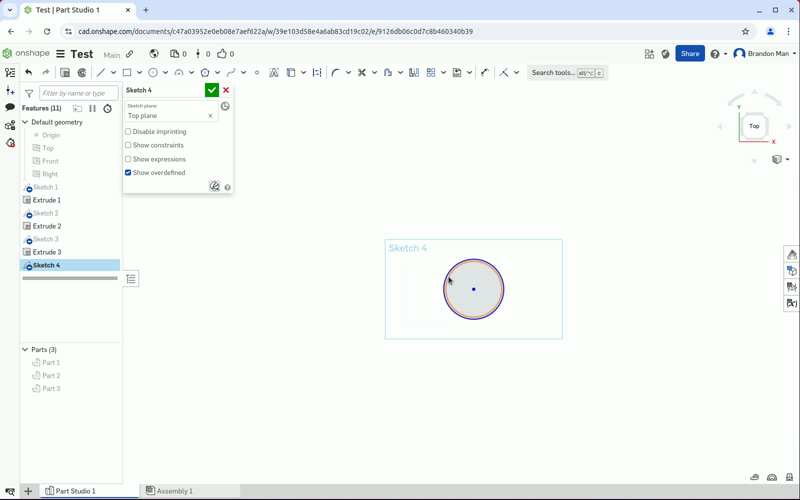
scroll(6)
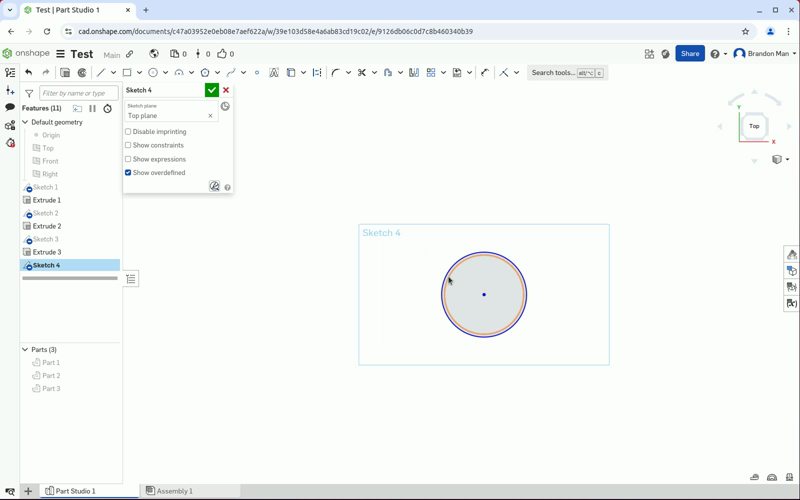
scroll(6)
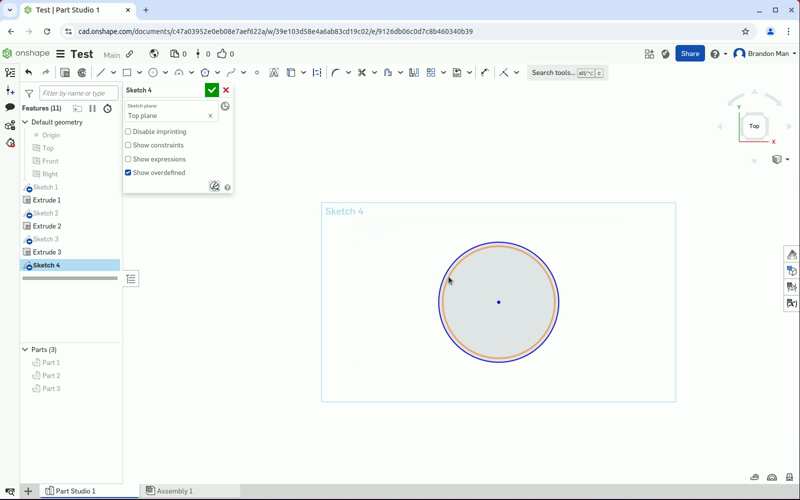
scroll(6)
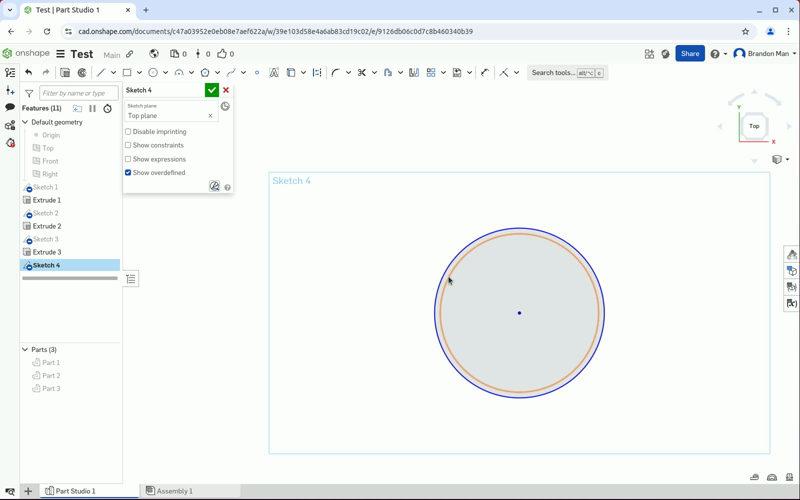
scroll(6)
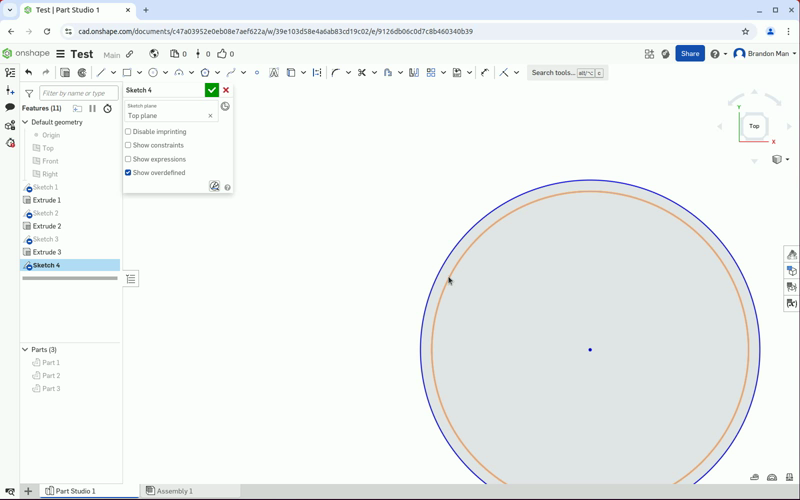
click(448, 276)
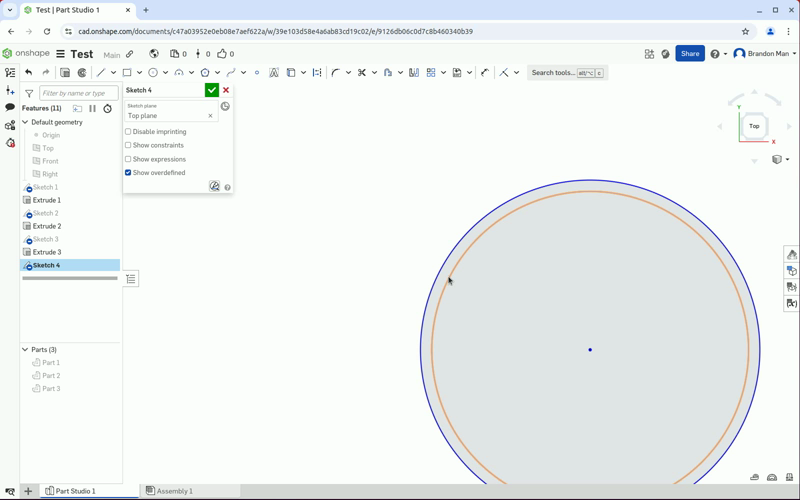
scroll(-6)
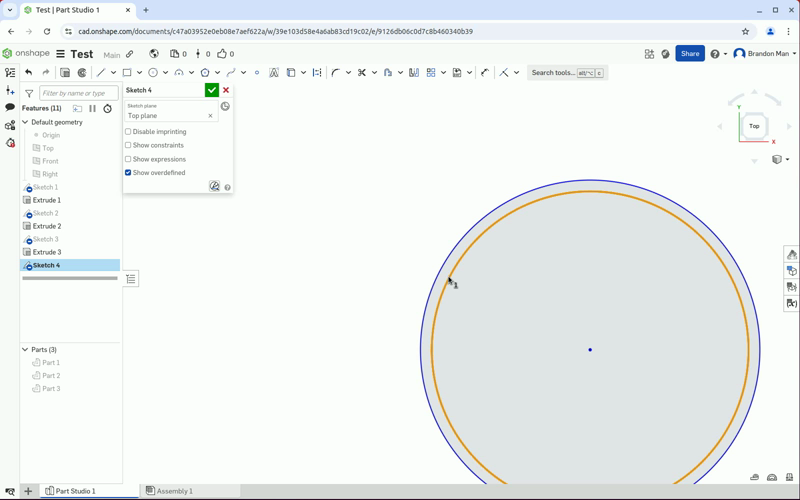
scroll(-6)
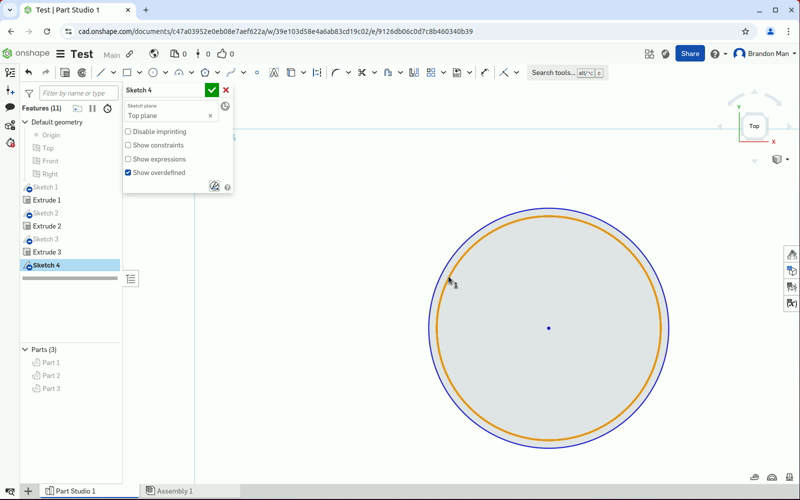
scroll(-6)
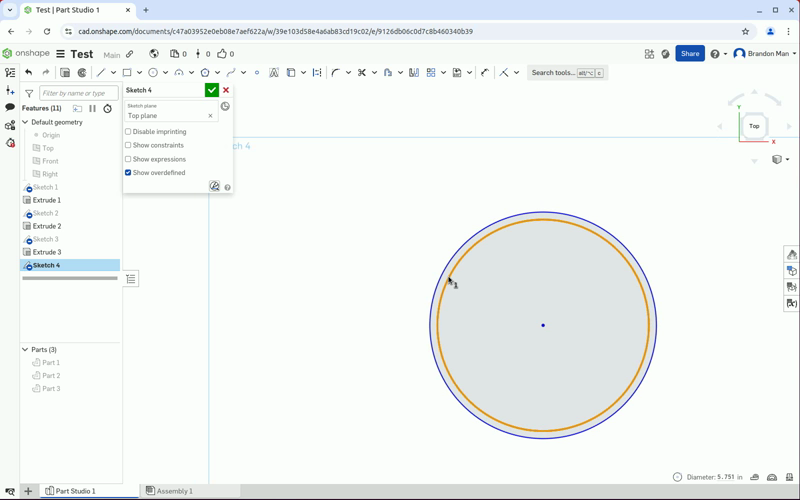
scroll(-6)
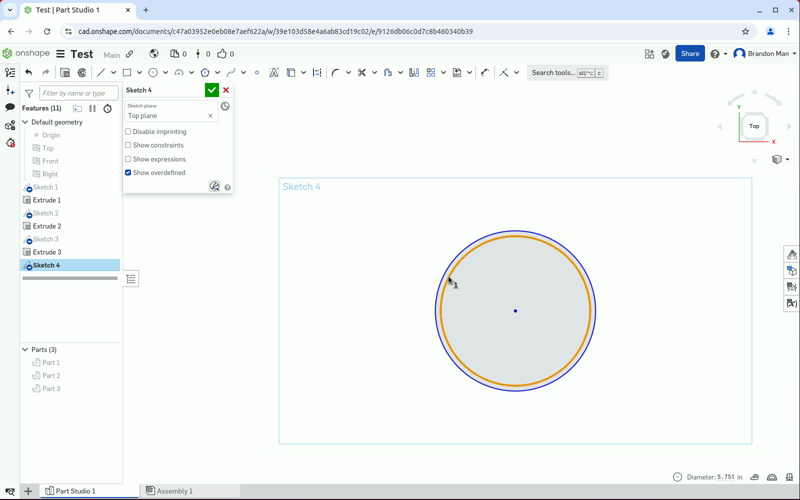
scroll(-6)
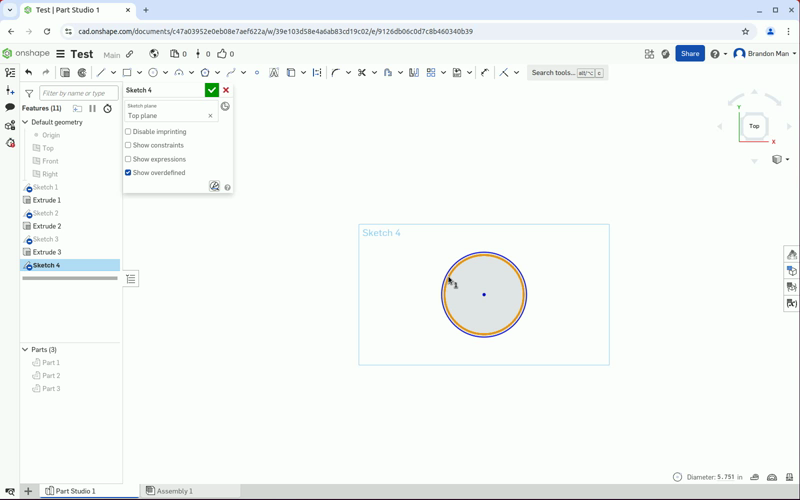
scroll(-6)
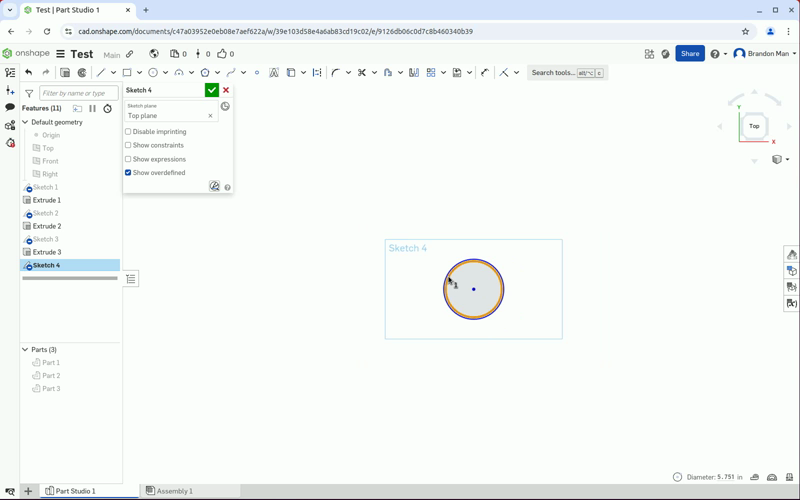
scroll(-6)
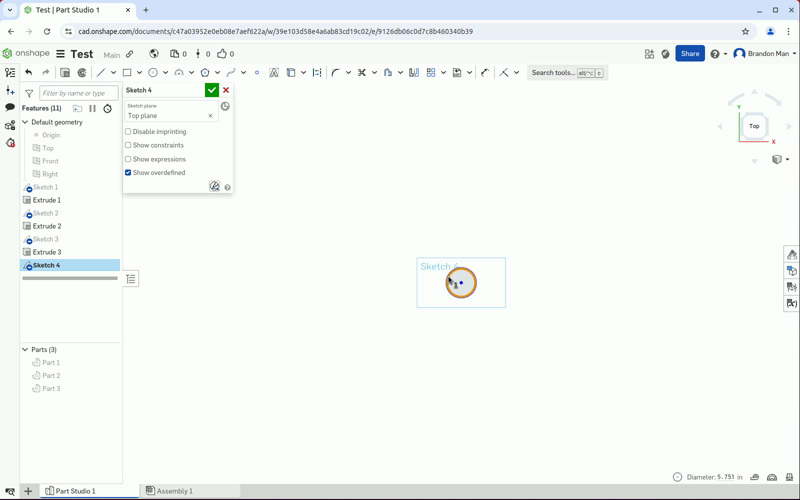
mouse_move(73, 352)
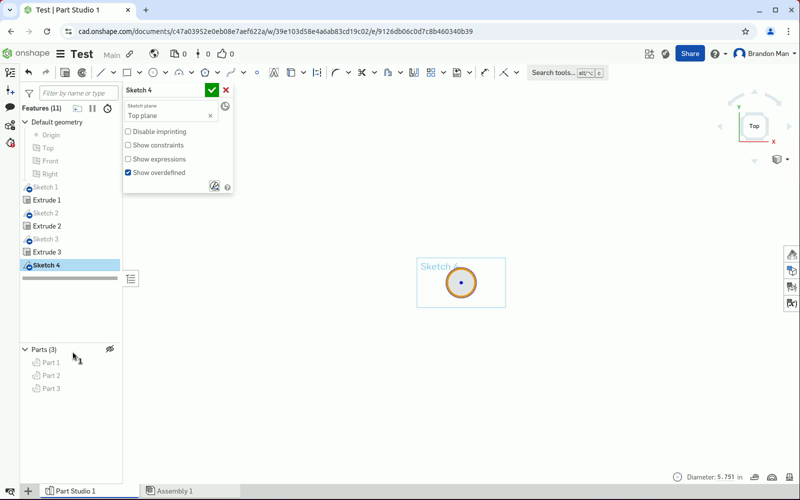
key(shift+y)
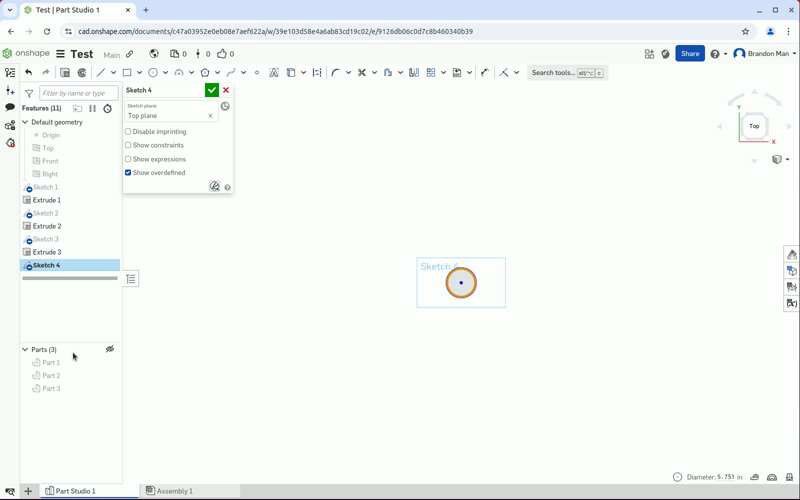
key(shift+e)
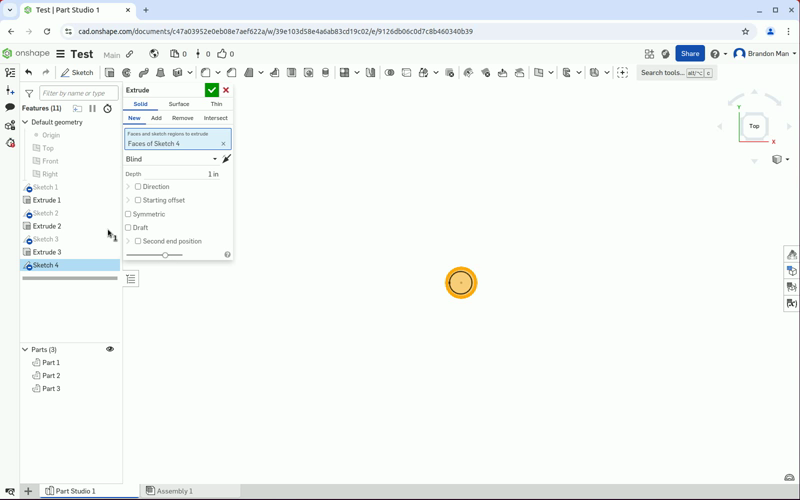
mouse_move(143, 106)
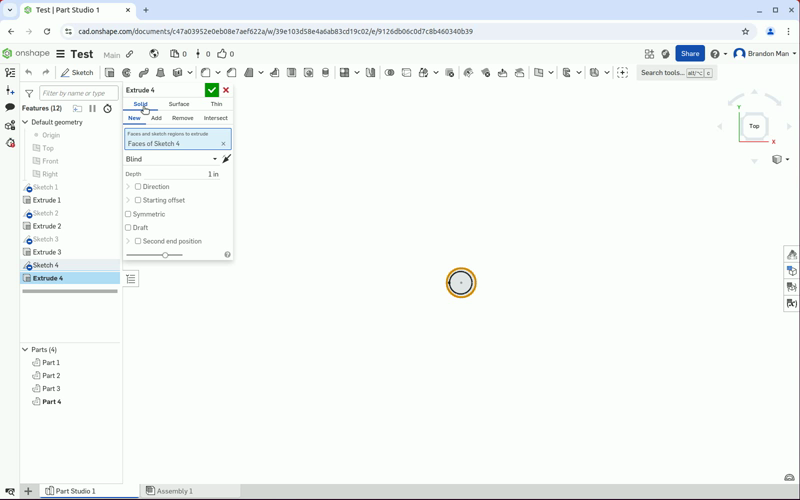
click(143, 106)
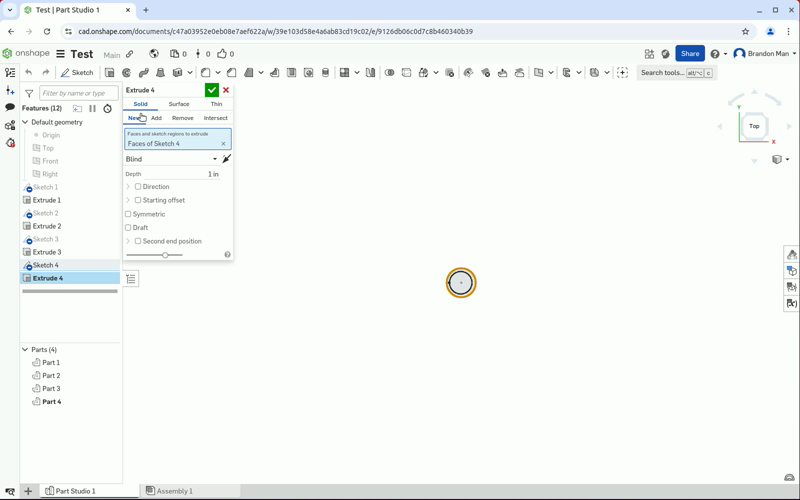
mouse_move(137, 120)
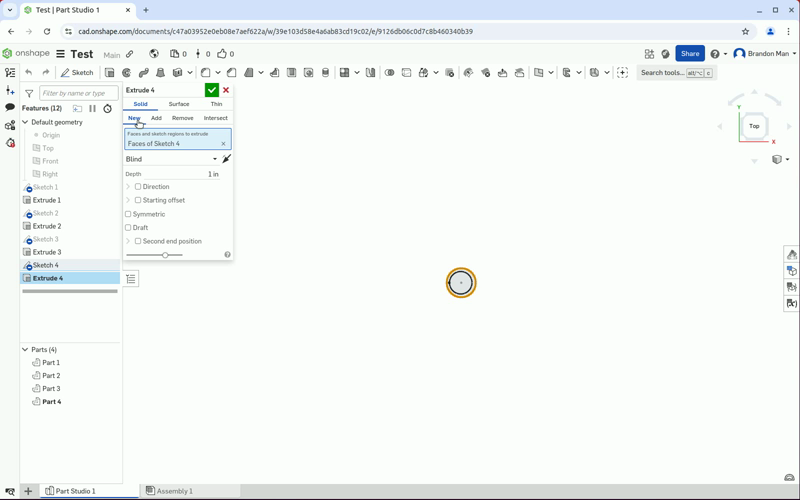
click(137, 120)
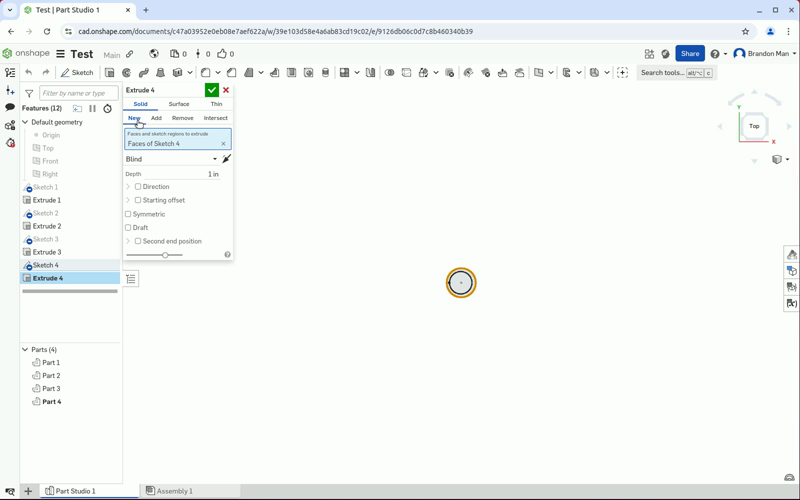
key(tab, 4)
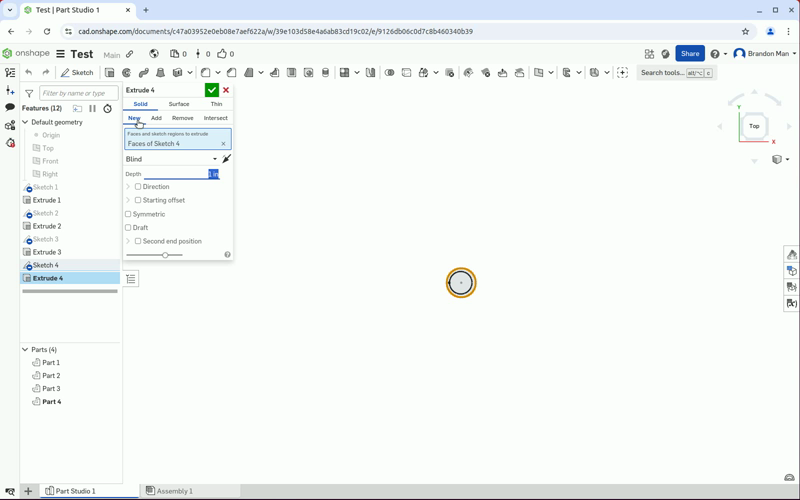
text(23.108)
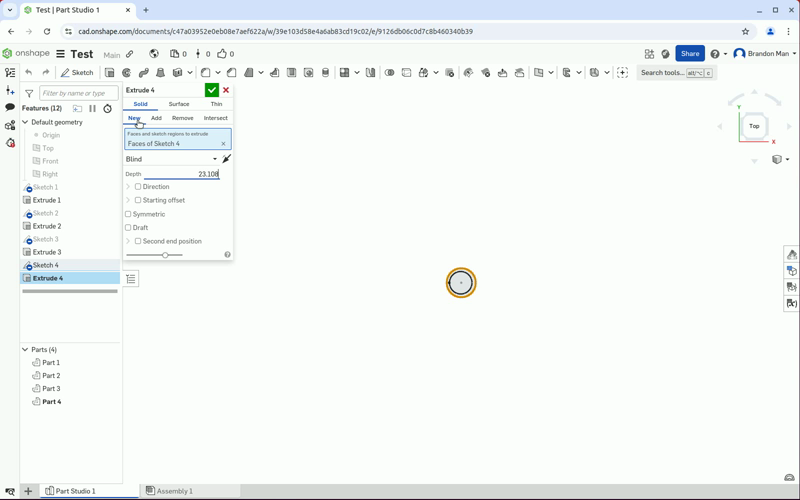
key(enter)
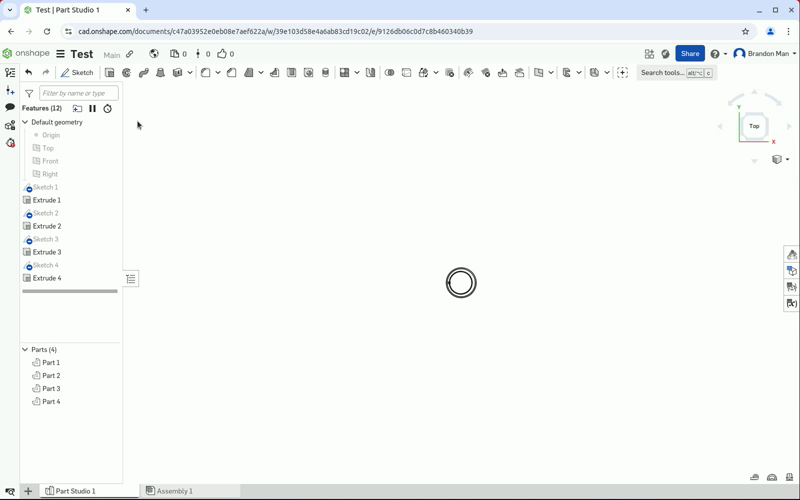
key(shift+h)
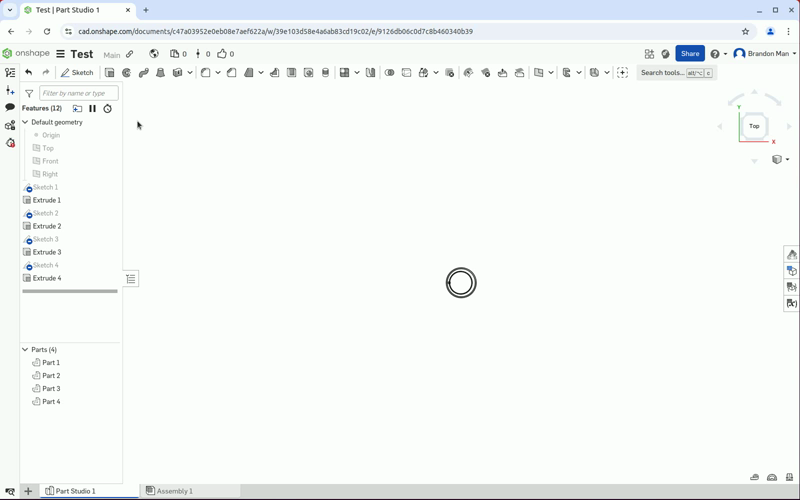
key(shift+h)
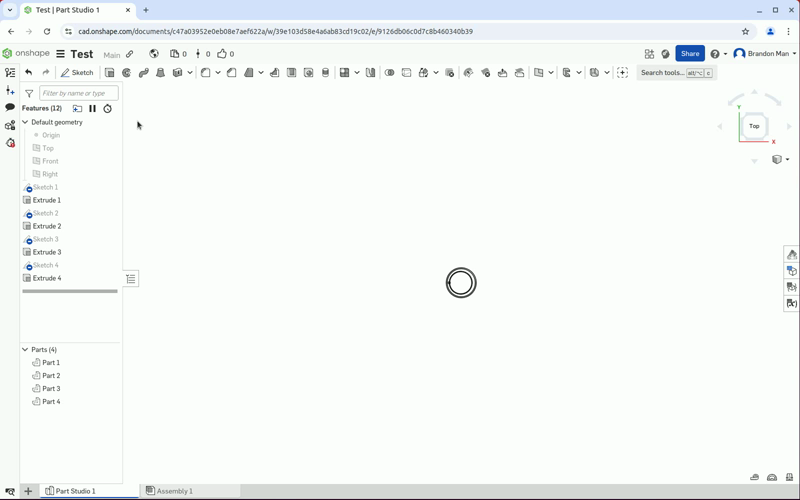
mouse_move(73, 189)
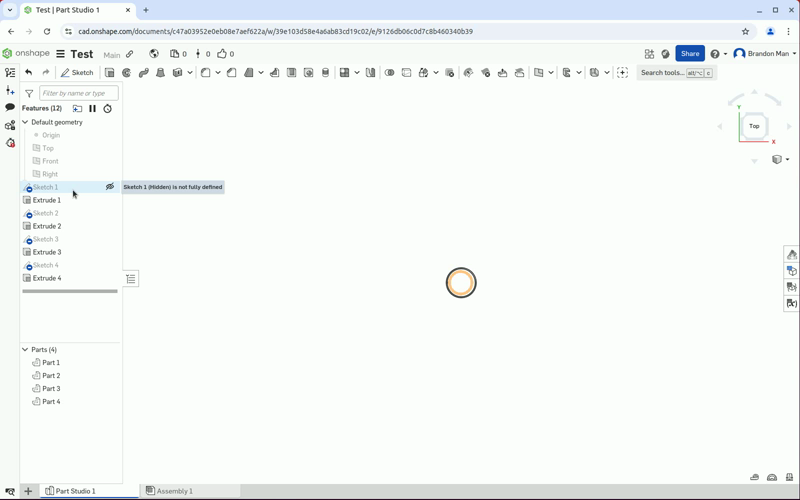
click(73, 189)
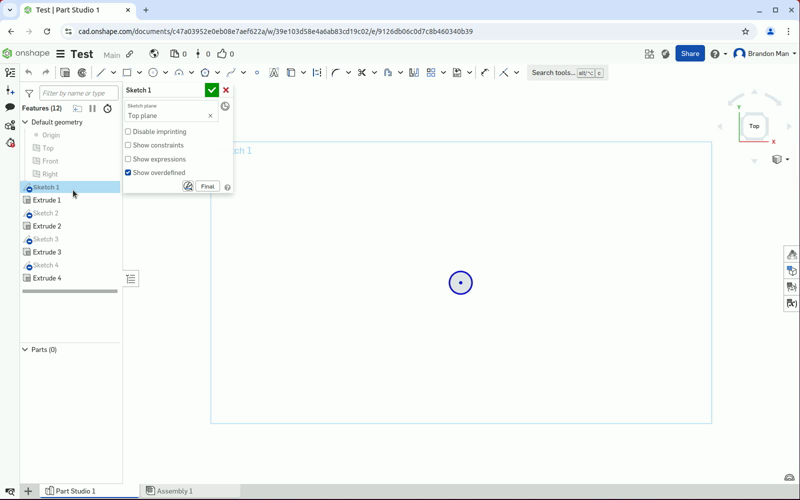
mouse_move(229, 92)
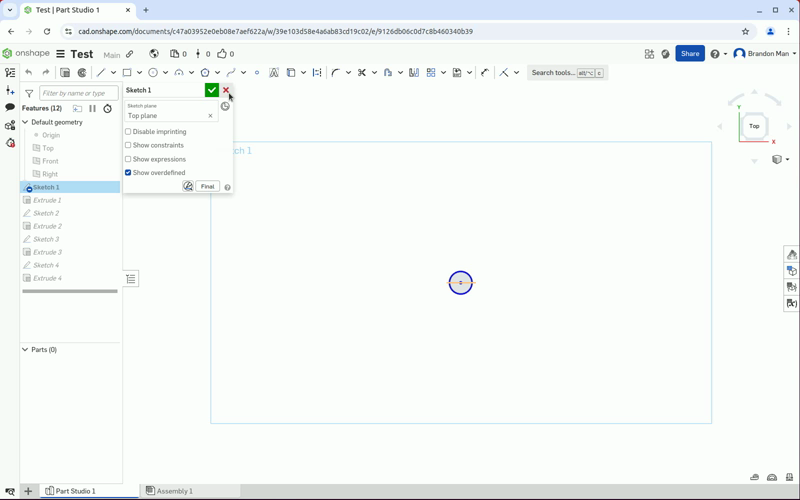
click(229, 92)
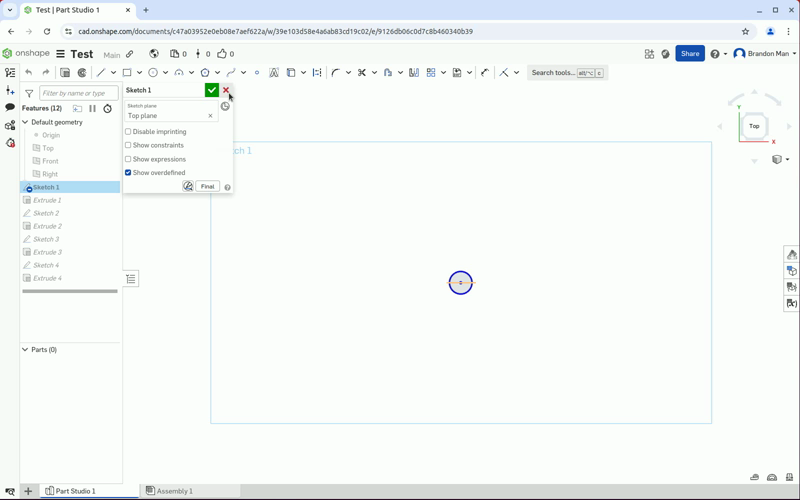
key(shift+s)
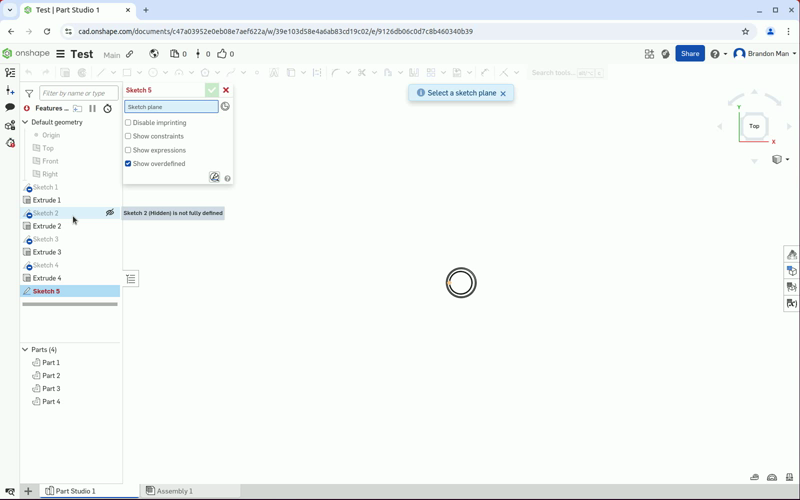
scroll(3)
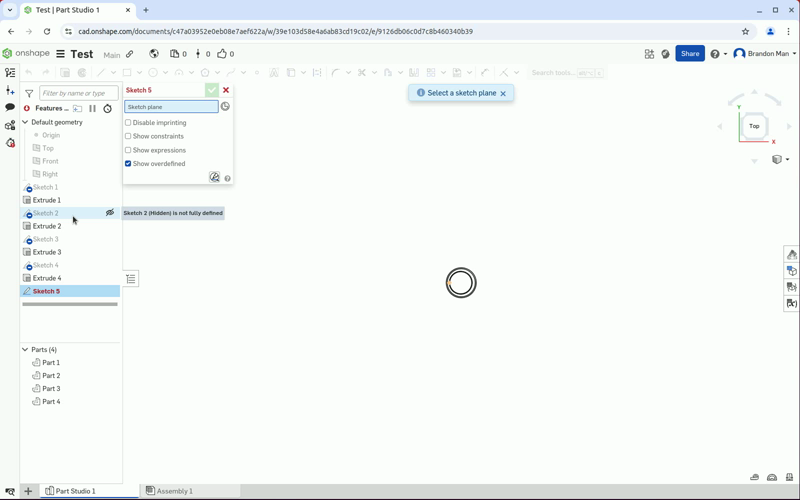
mouse_move(73, 150)
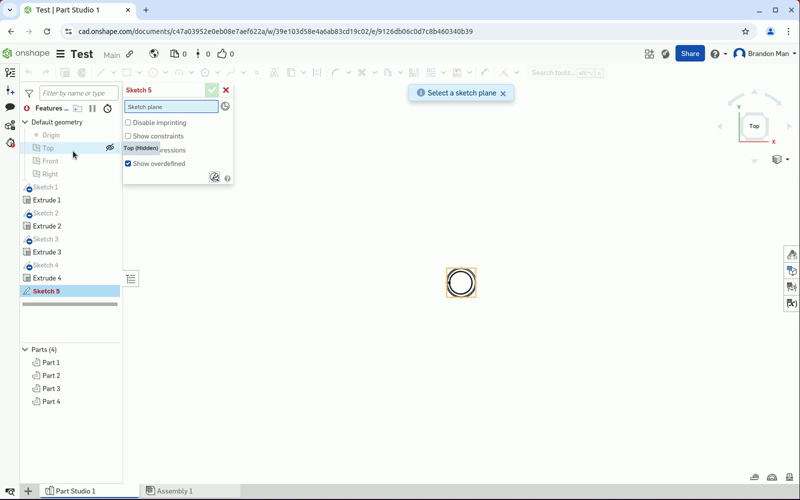
click(73, 150)
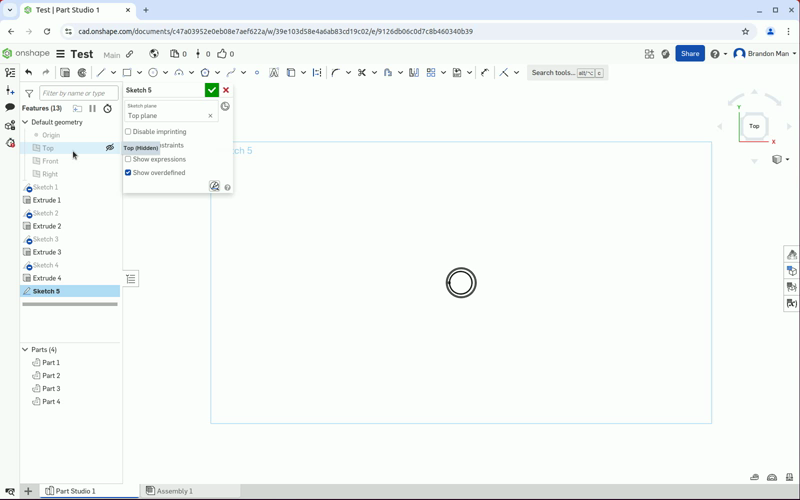
mouse_move(73, 352)
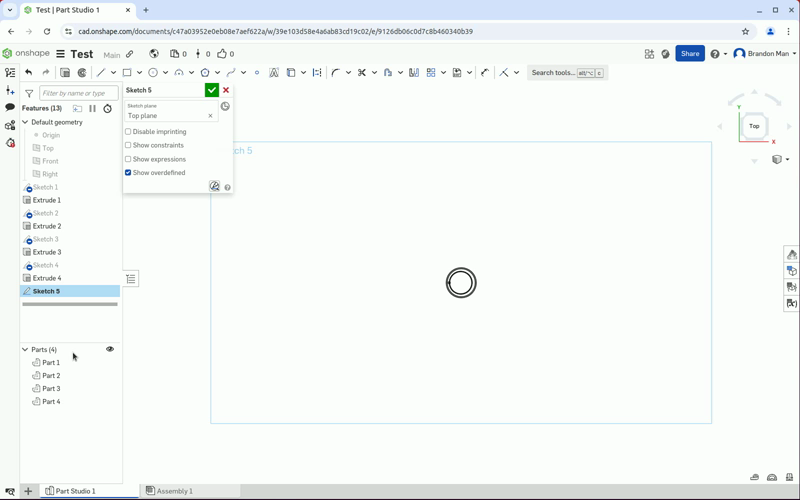
key(y)
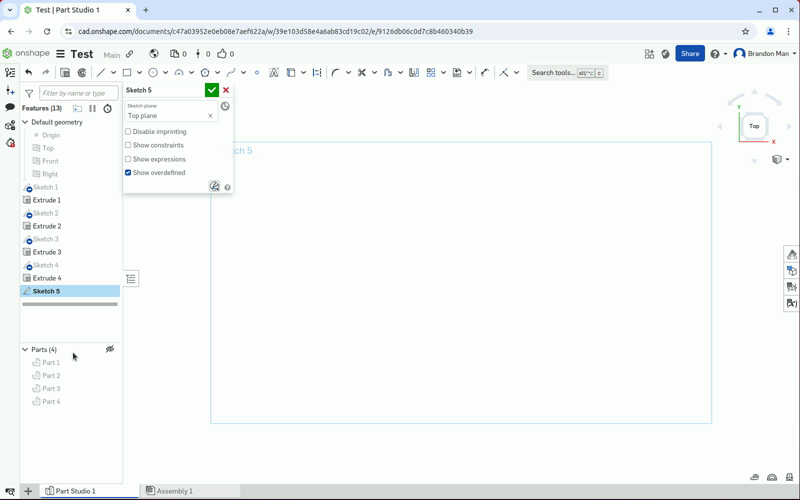
key(l)
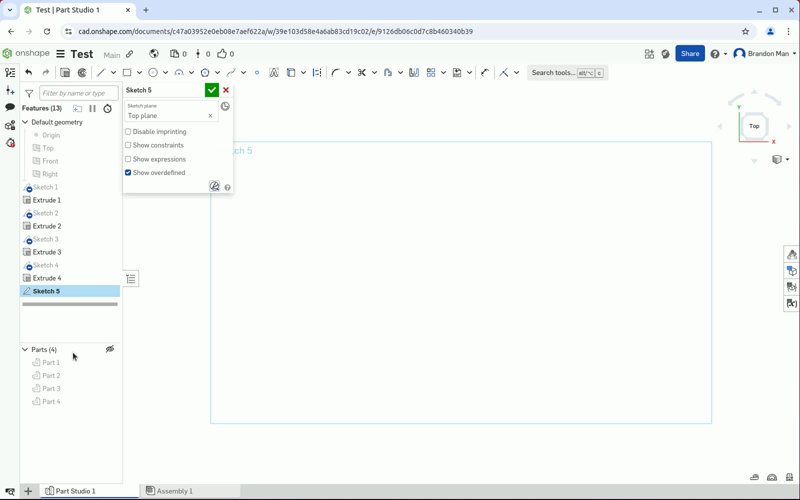
key_down(shift)
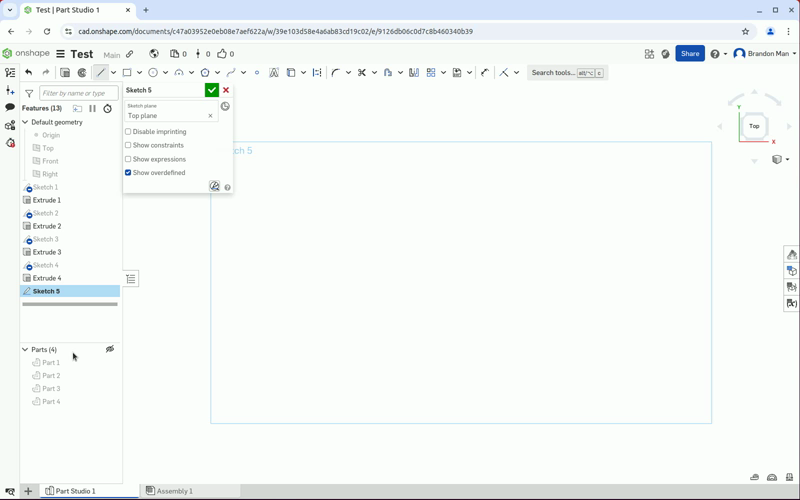
mouse_move(447, 284)
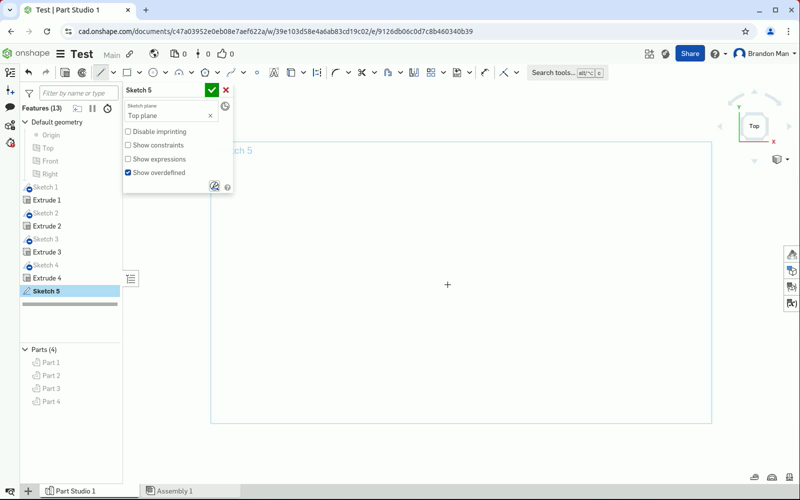
click(447, 284)
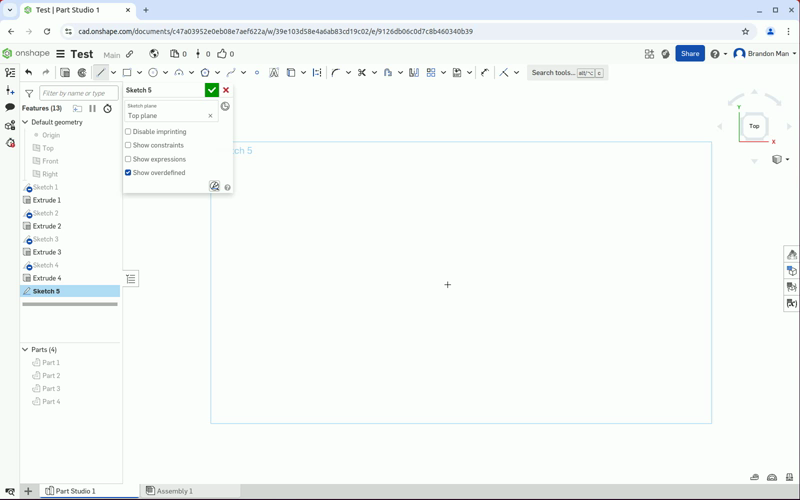
key_up(shift)
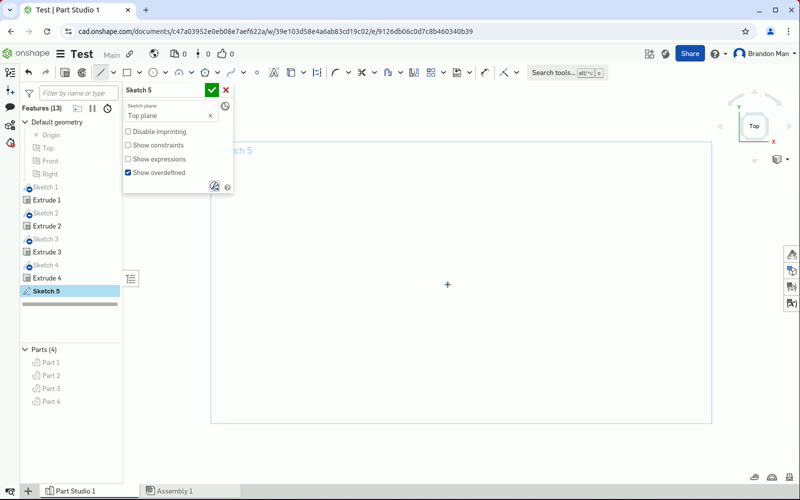
key_down(shift)
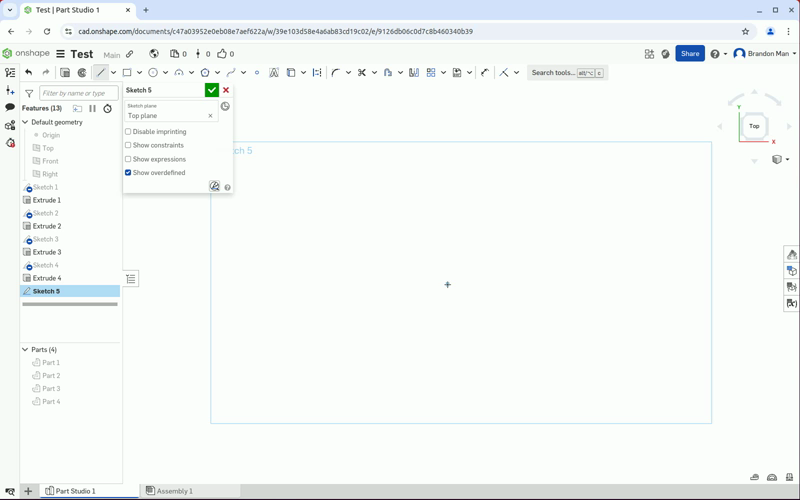
mouse_move(477, 284)
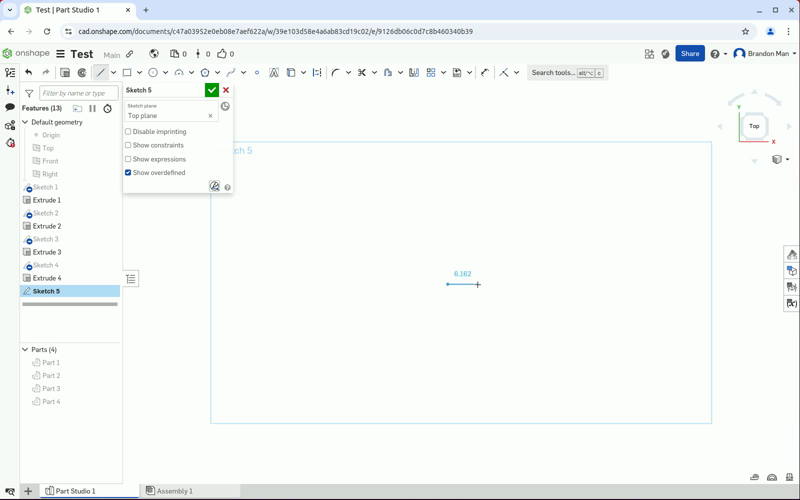
mouse_move(449, 284)
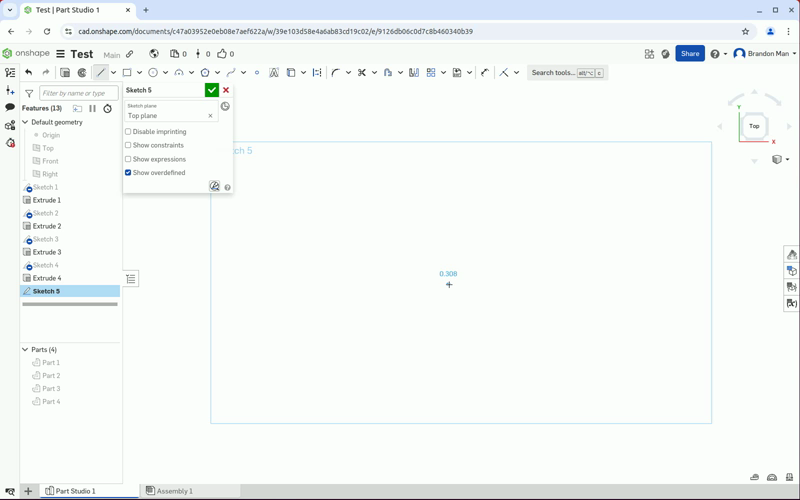
scroll(6)
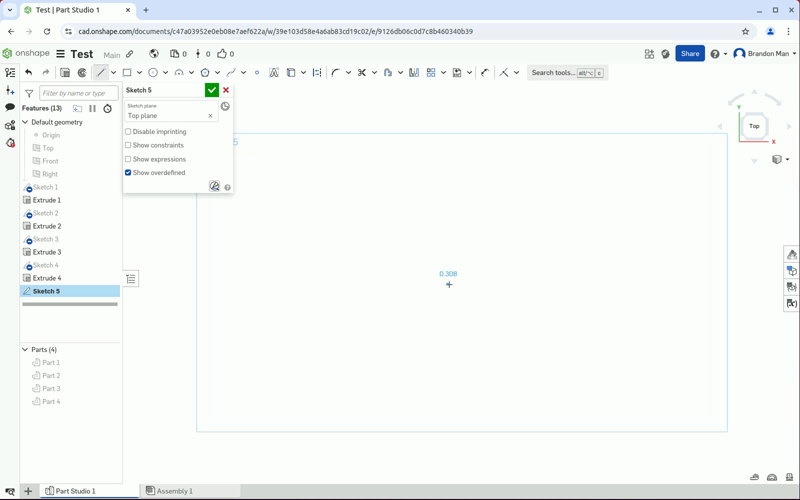
scroll(6)
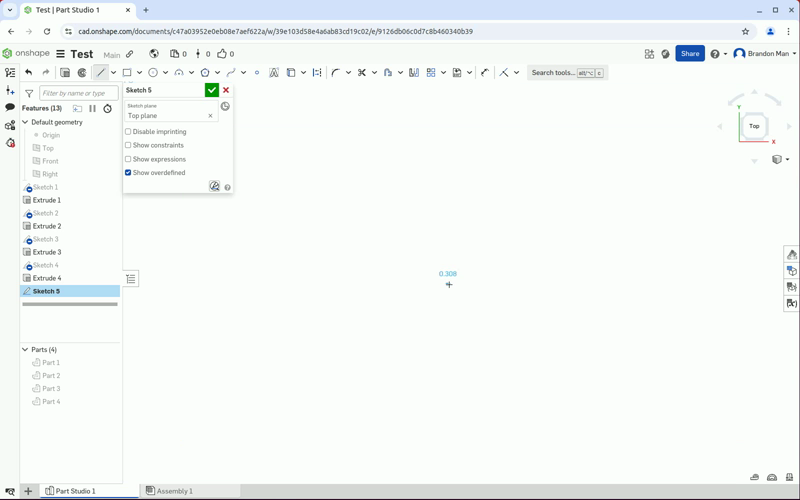
scroll(6)
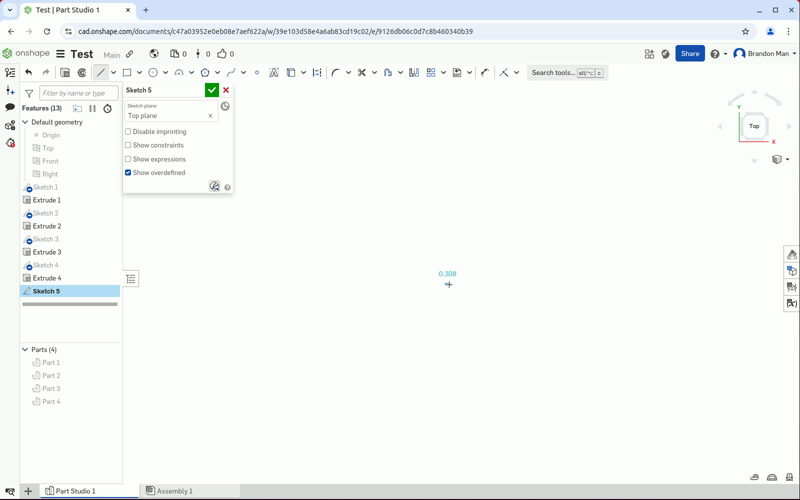
scroll(6)
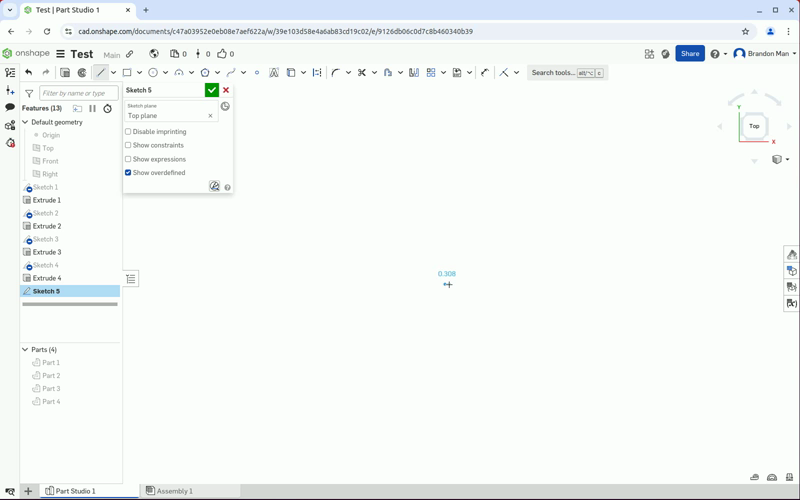
scroll(6)
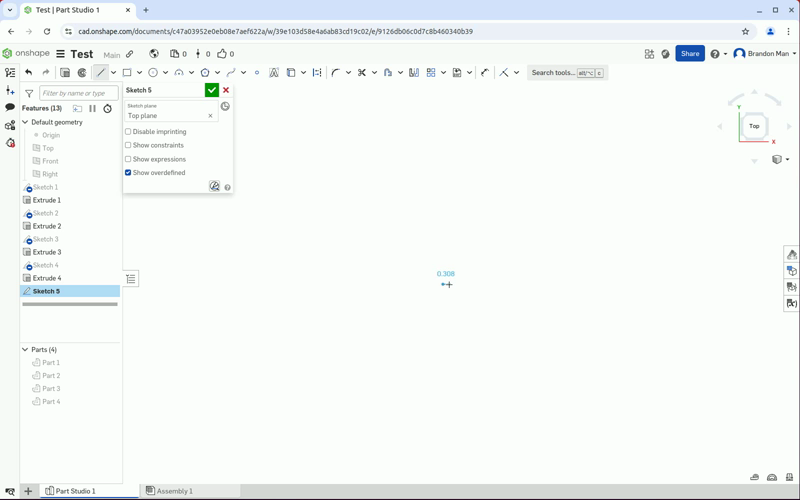
scroll(6)
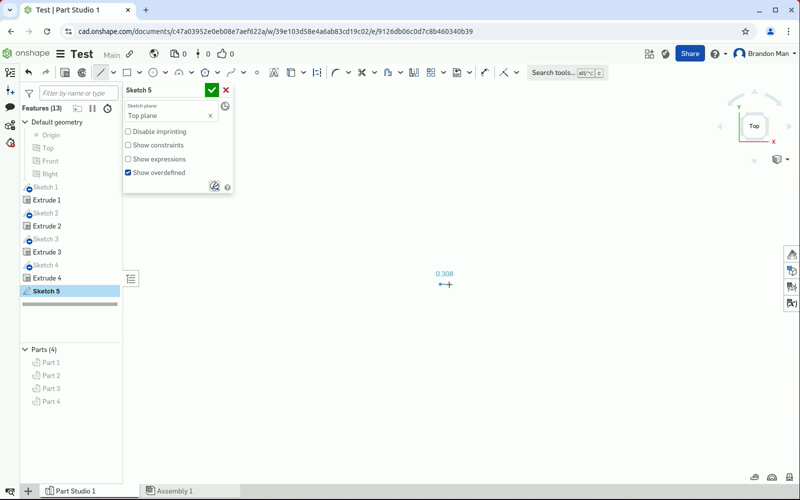
scroll(6)
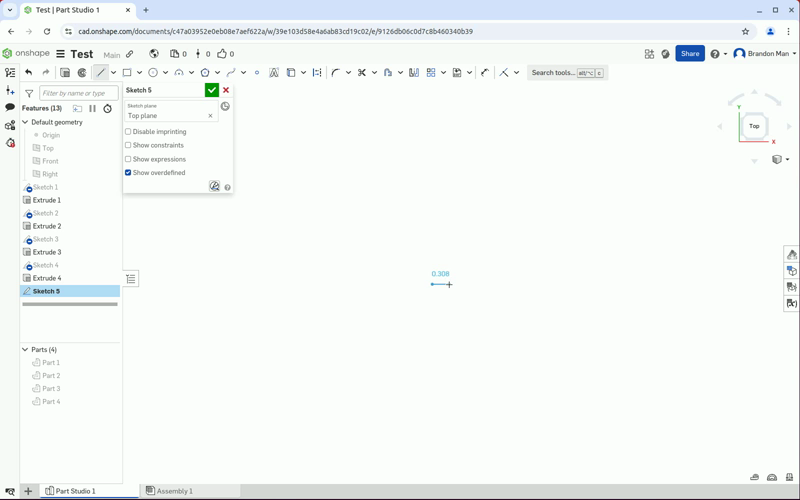
click(449, 284)
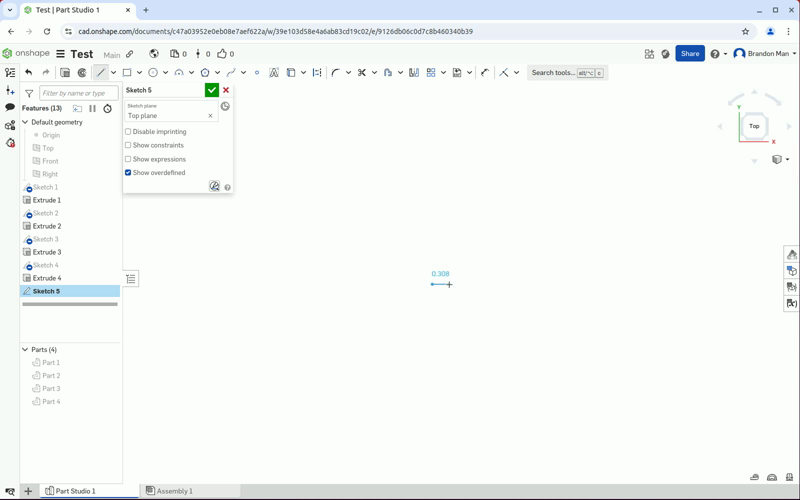
scroll(-6)
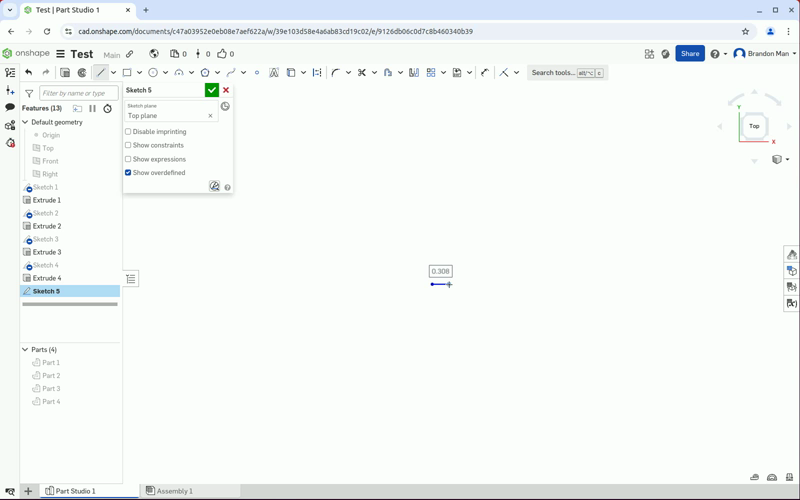
scroll(-6)
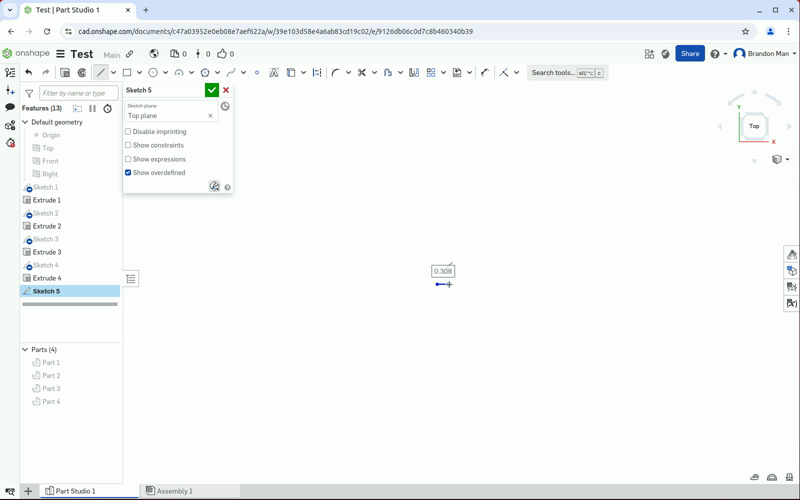
scroll(-6)
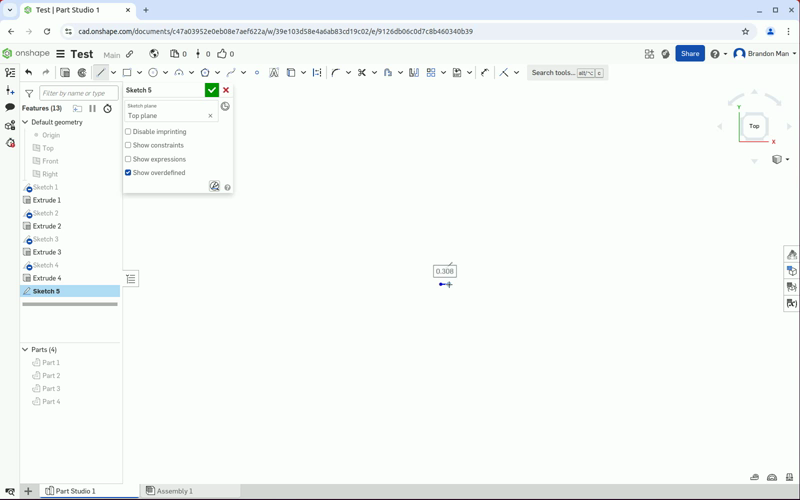
scroll(-6)
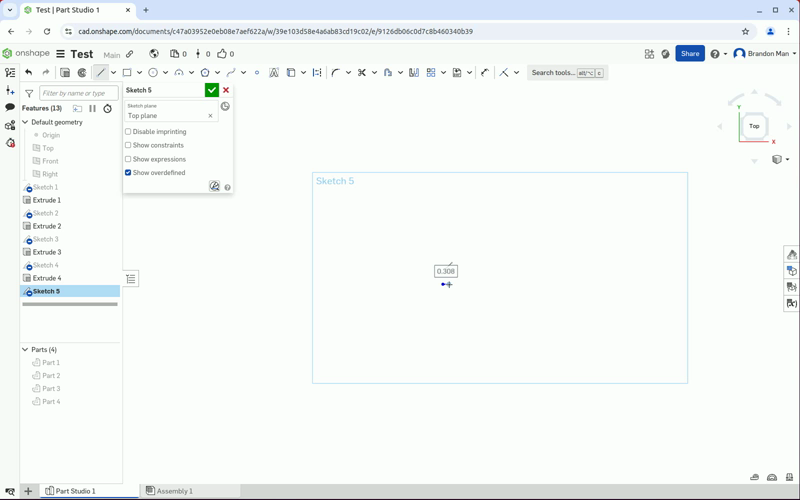
scroll(-6)
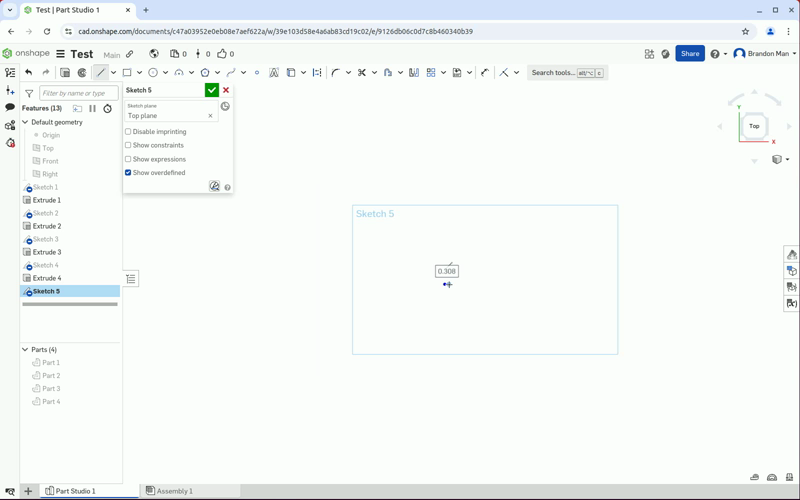
scroll(-6)
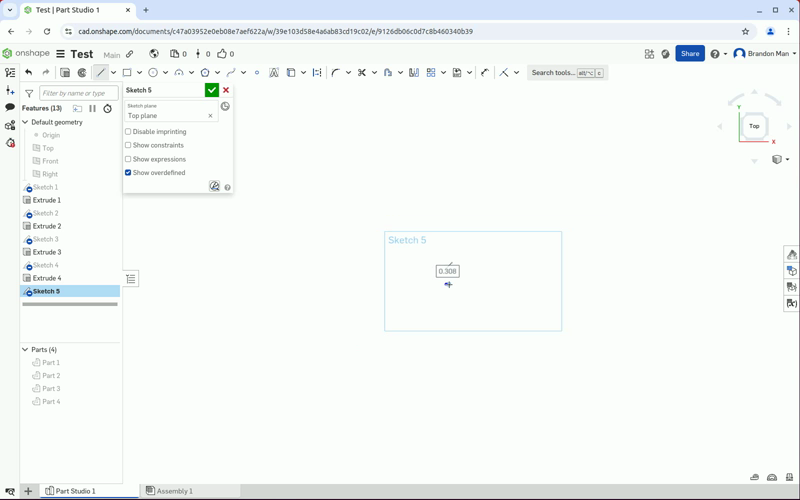
scroll(-6)
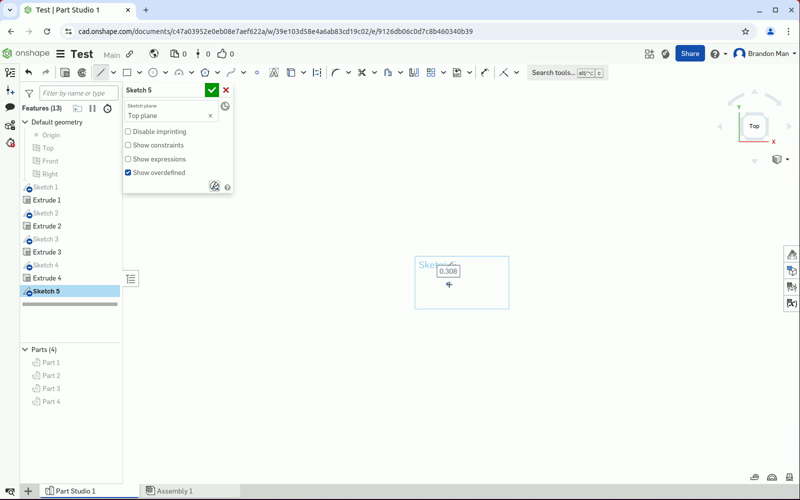
key_up(shift)
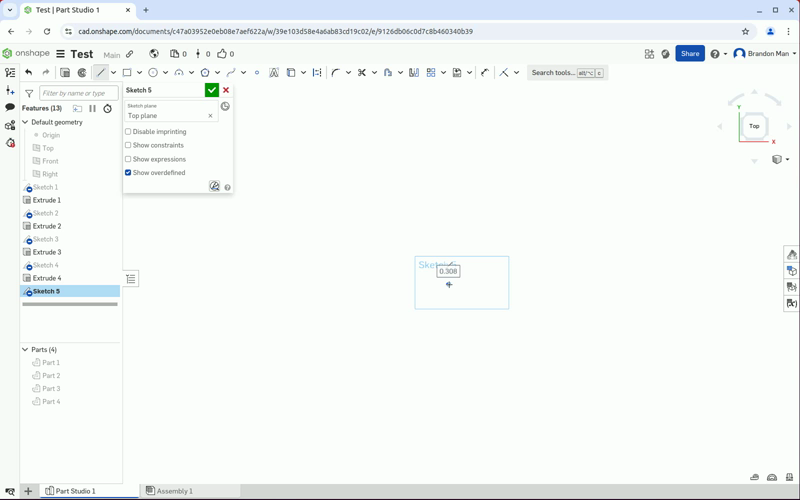
key(esc)
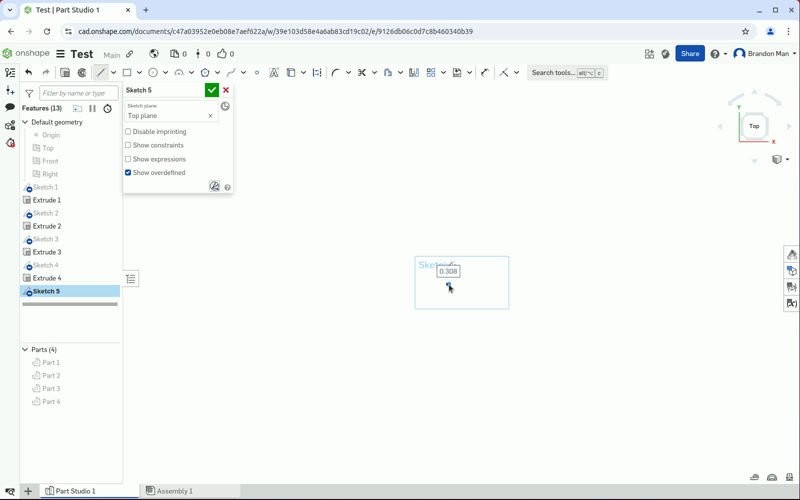
key(a)
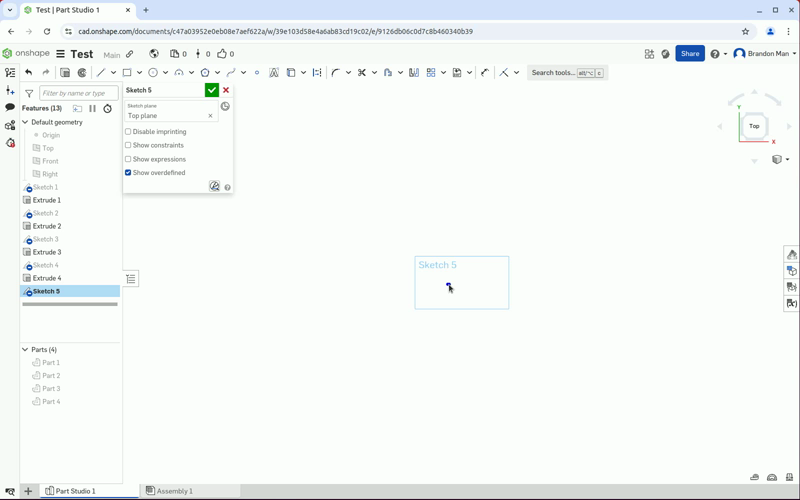
mouse_move(449, 284)
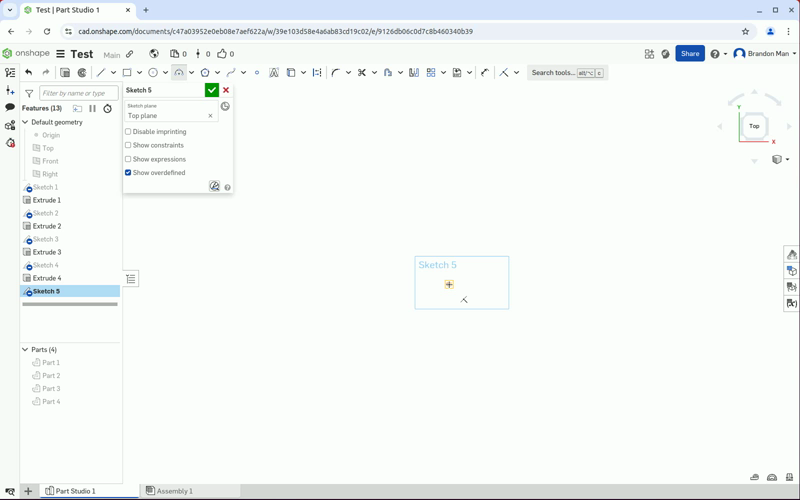
scroll(6)
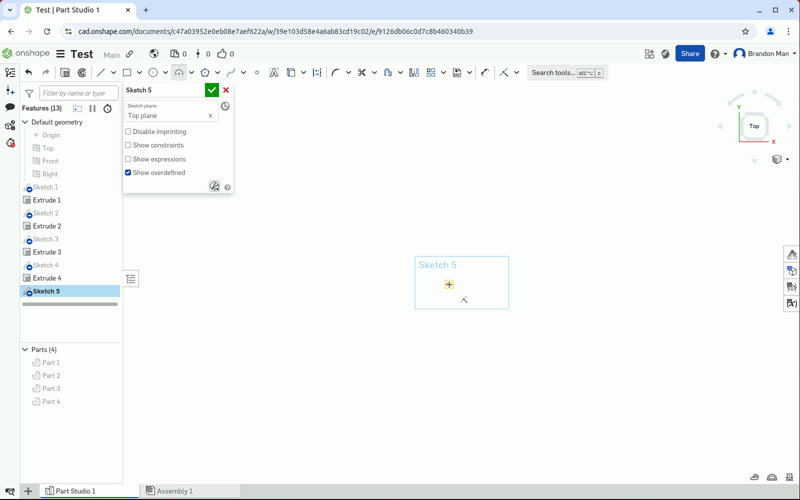
scroll(6)
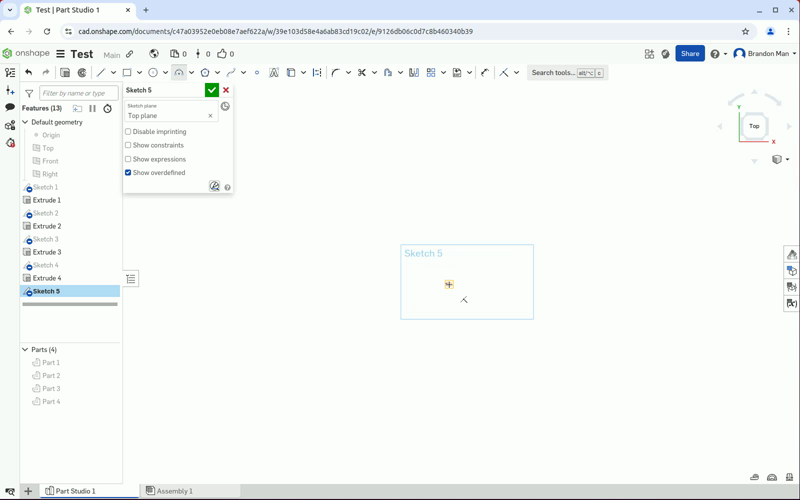
scroll(6)
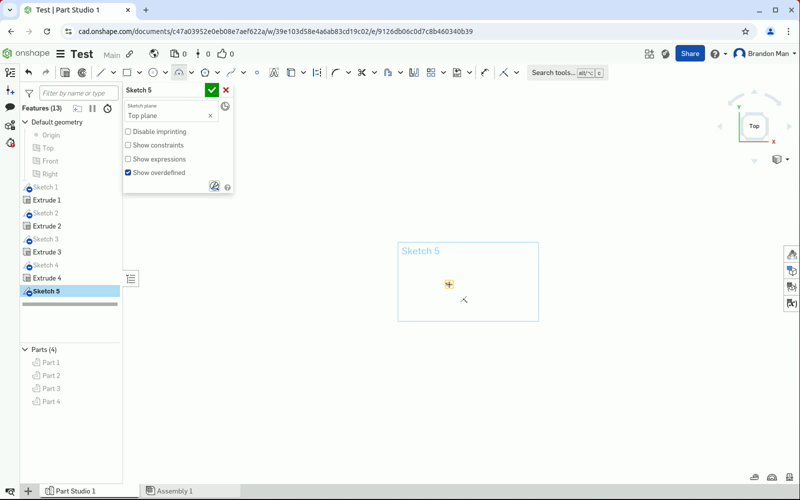
scroll(6)
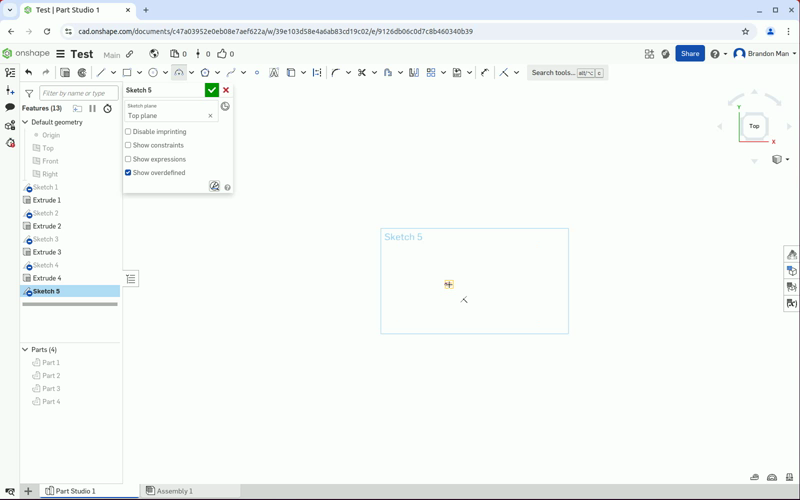
scroll(6)
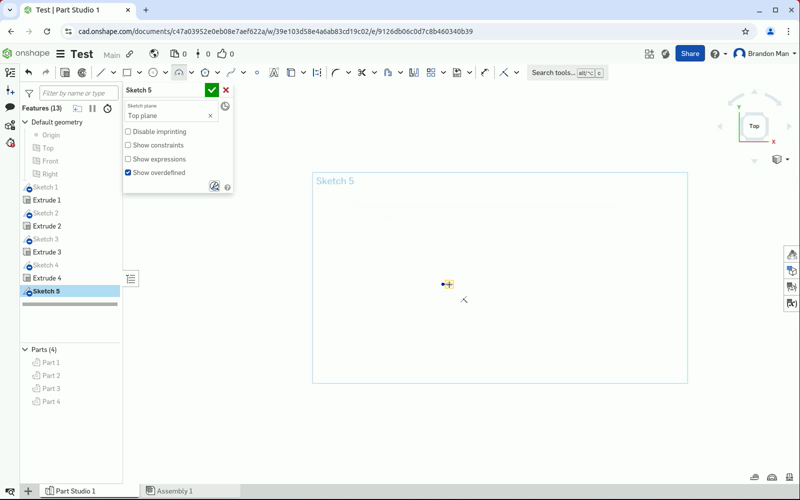
scroll(6)
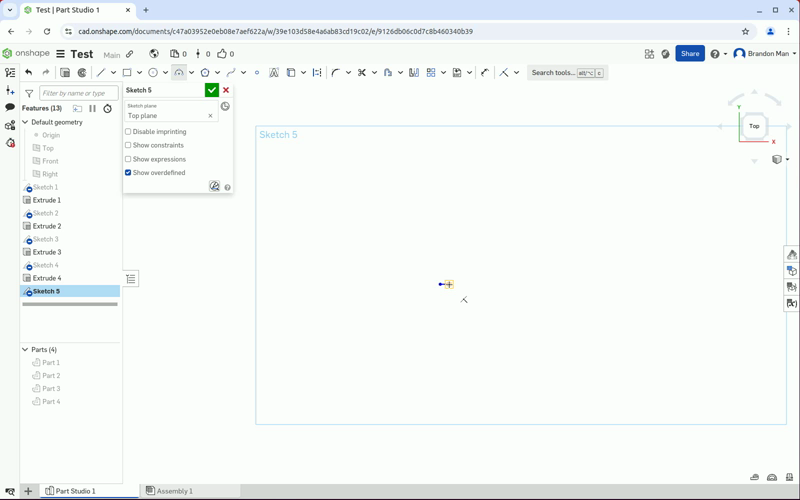
scroll(6)
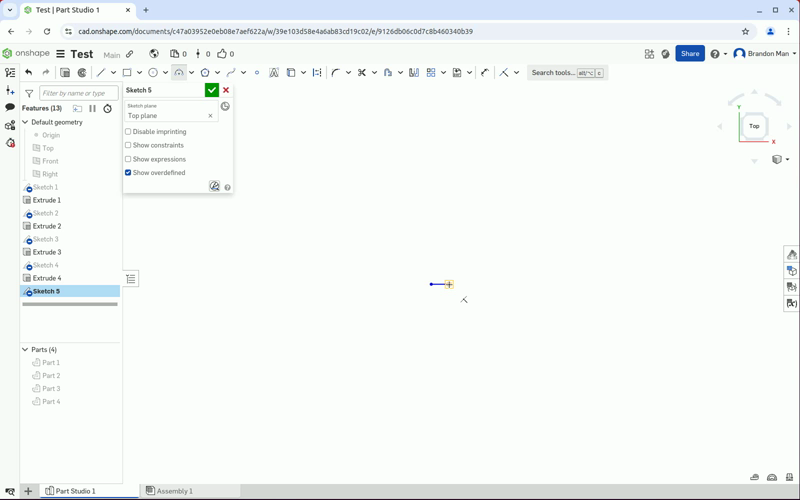
click(449, 284)
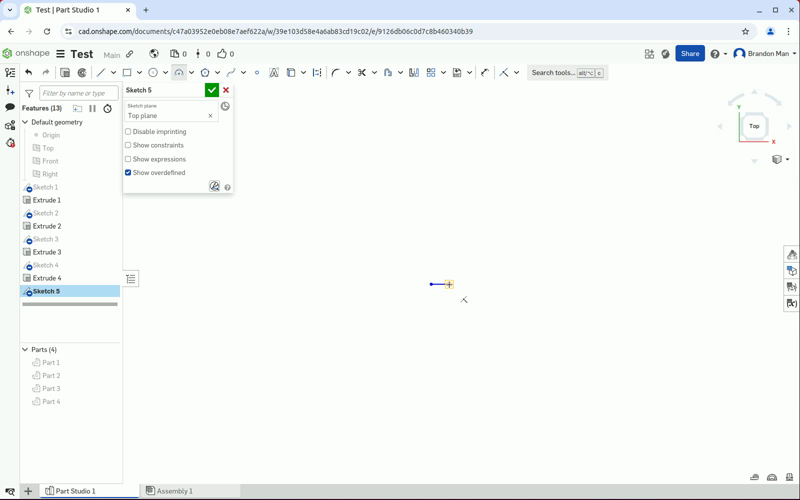
scroll(-6)
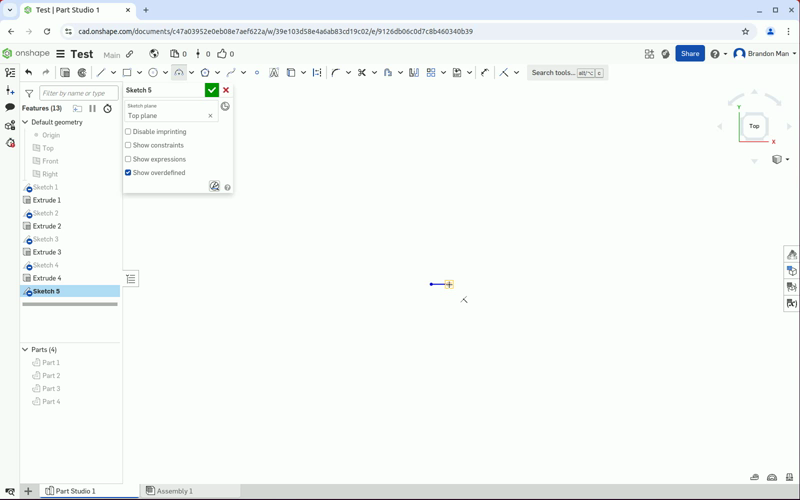
scroll(-6)
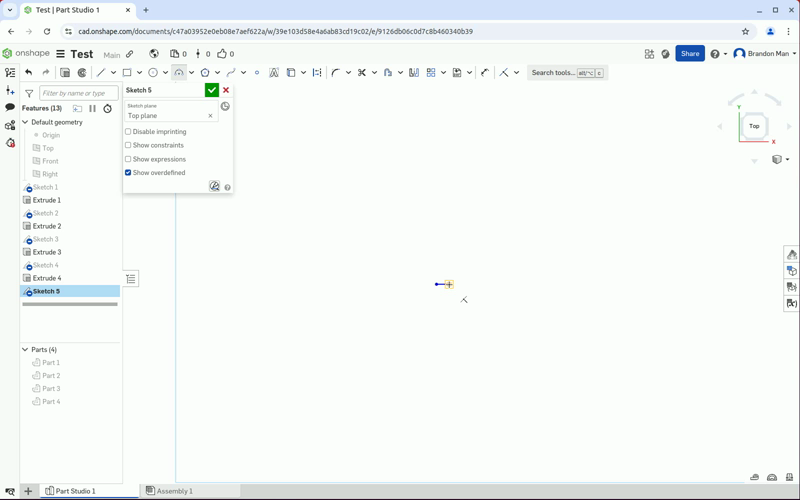
scroll(-6)
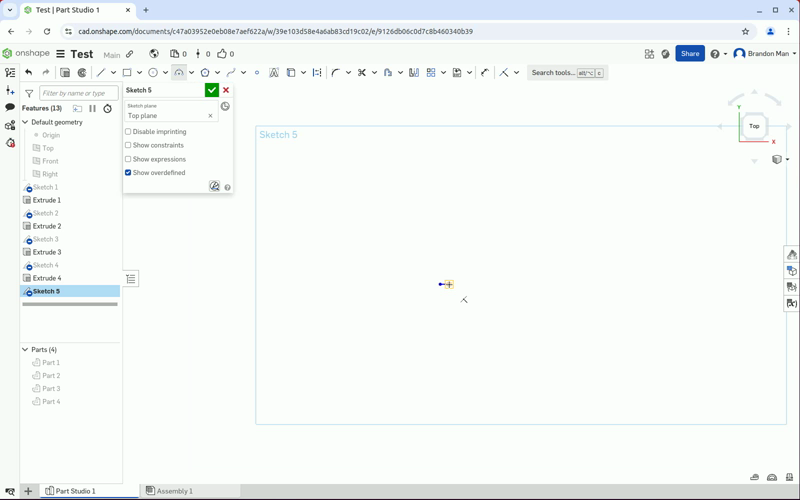
scroll(-6)
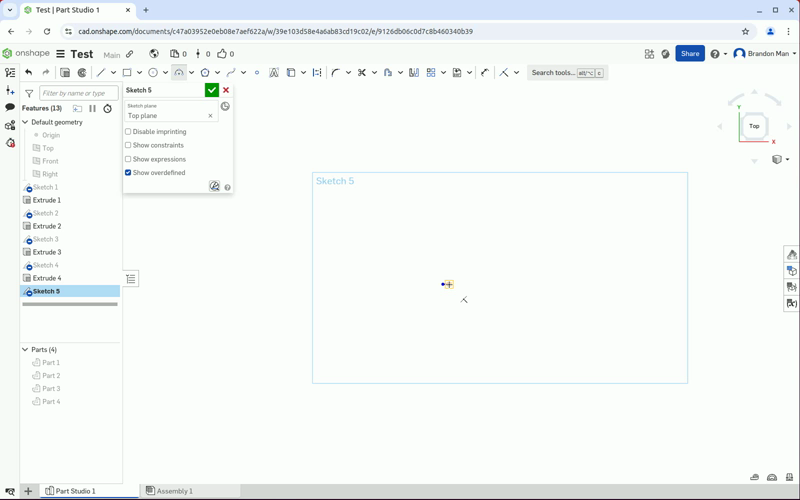
scroll(-6)
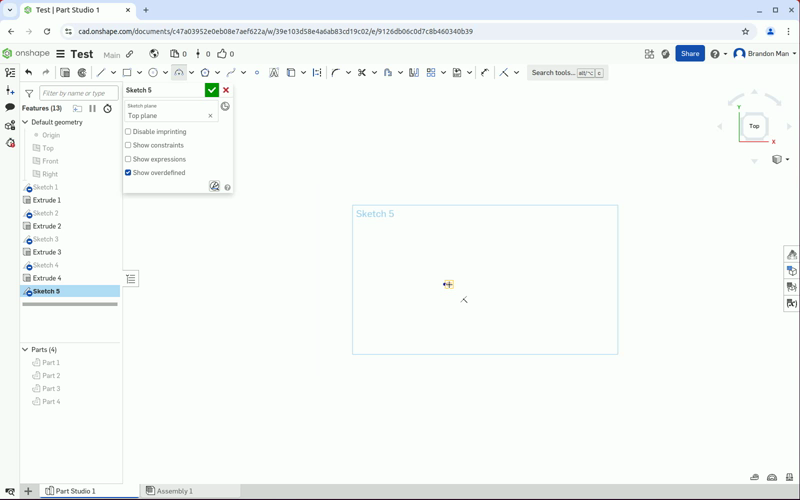
scroll(-6)
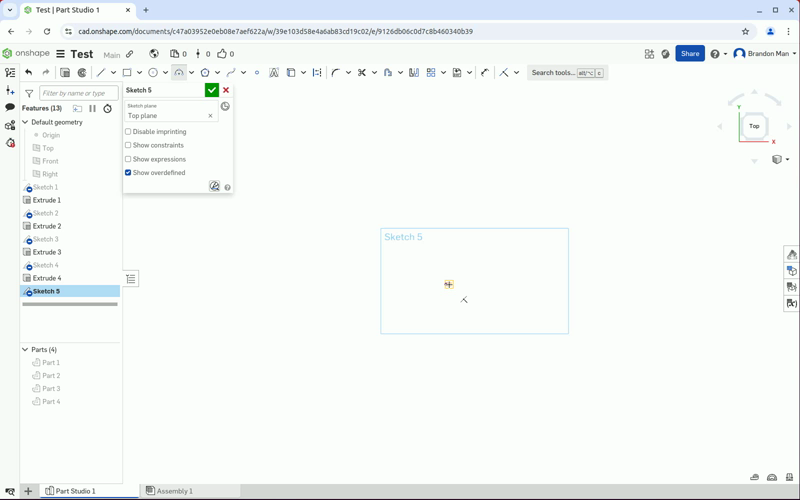
scroll(-6)
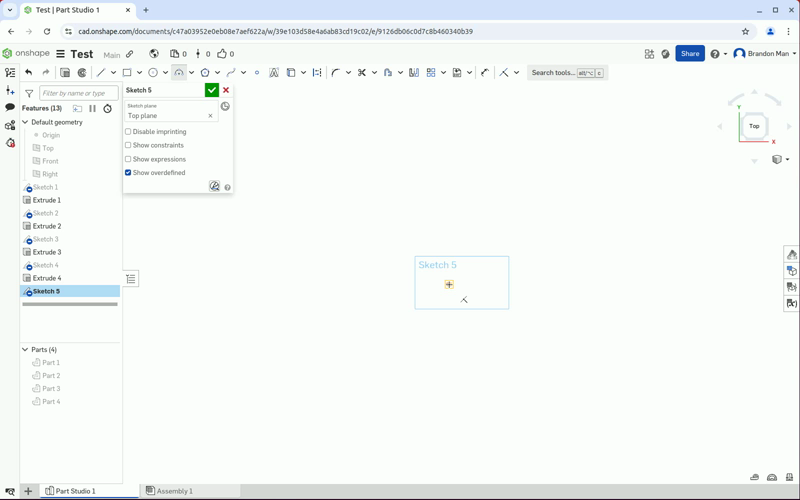
key_down(shift)
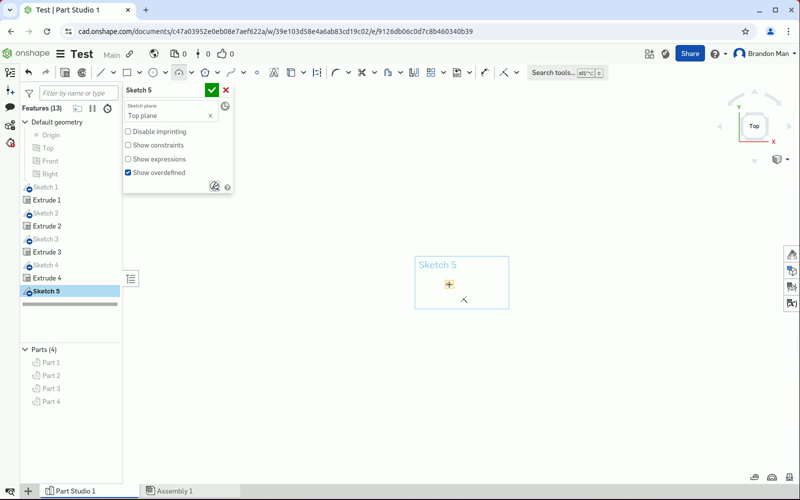
mouse_move(449, 281)
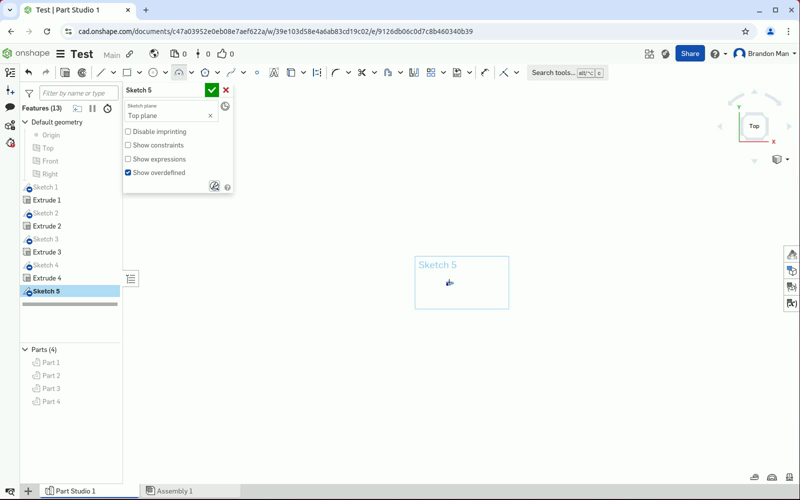
scroll(6)
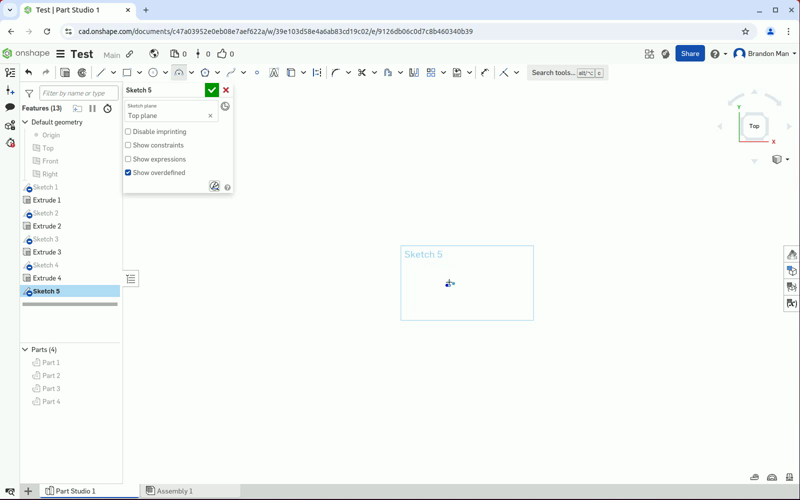
scroll(6)
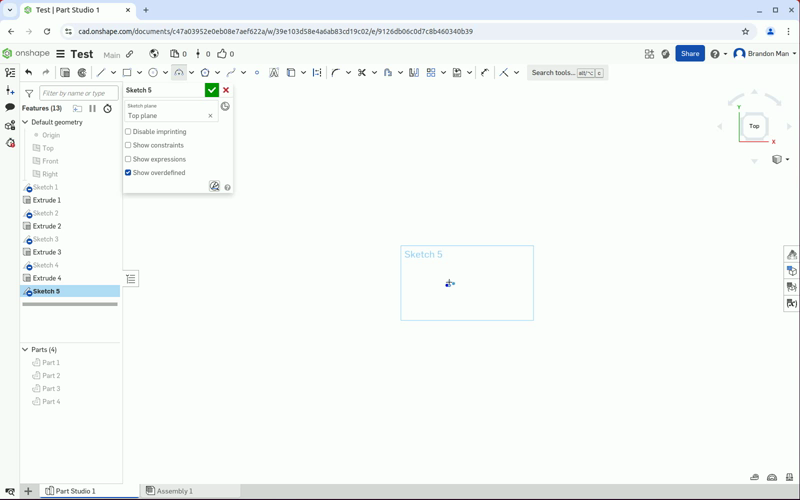
scroll(6)
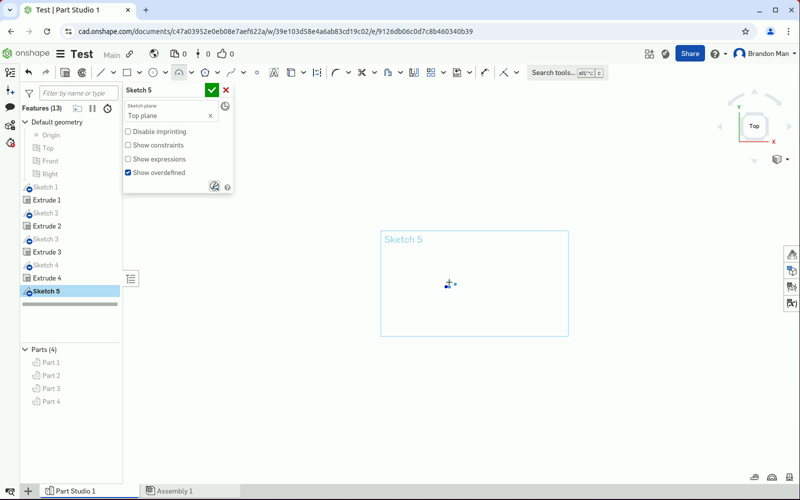
scroll(6)
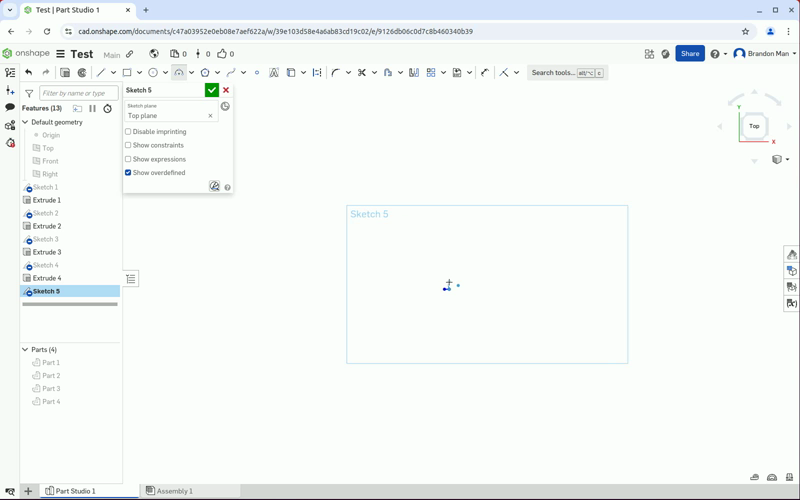
scroll(6)
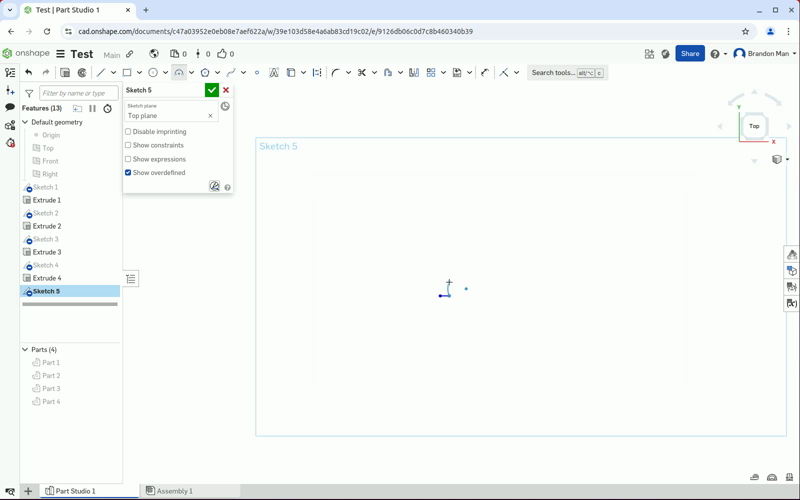
scroll(6)
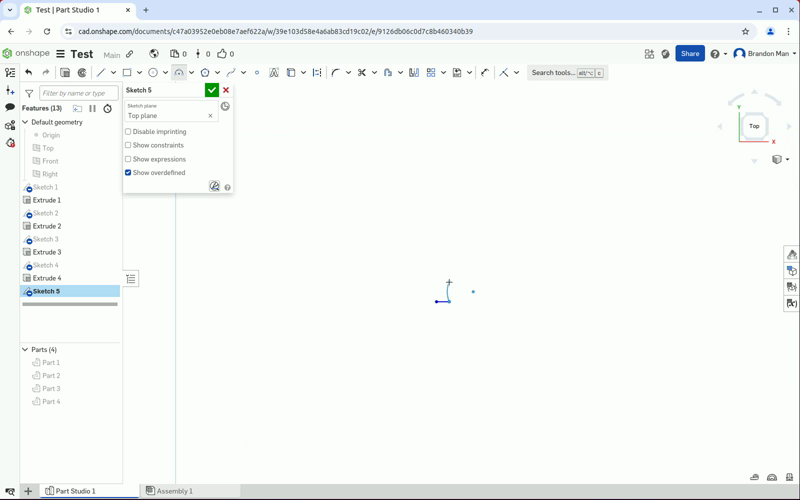
scroll(6)
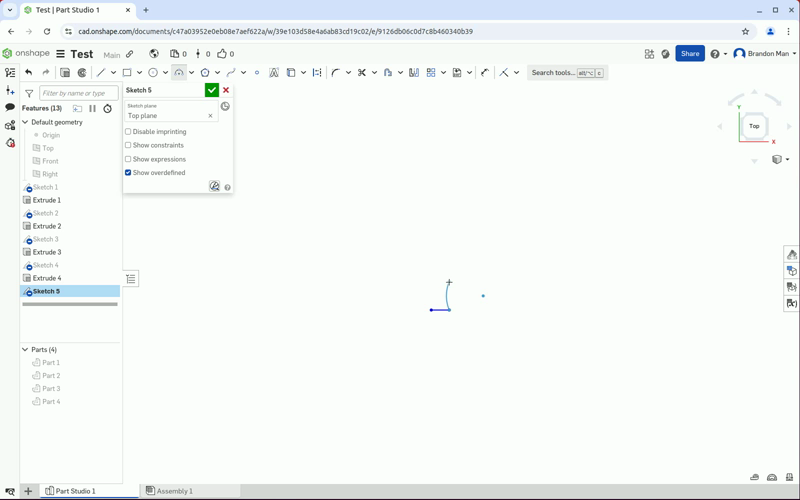
click(449, 281)
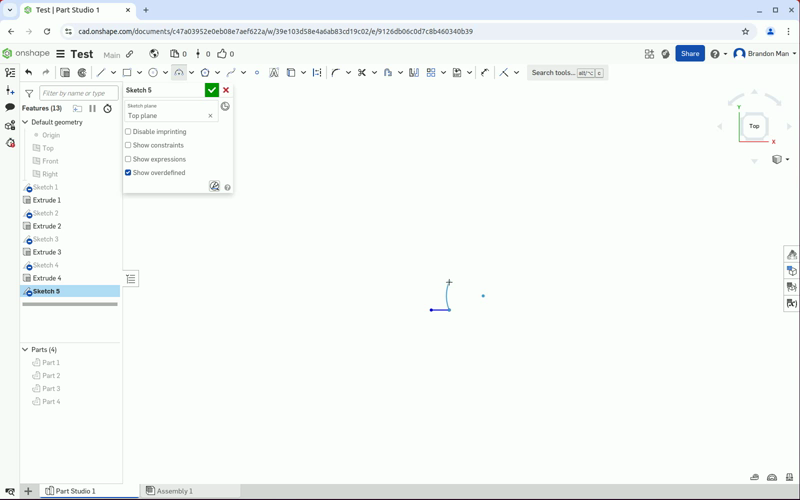
scroll(-6)
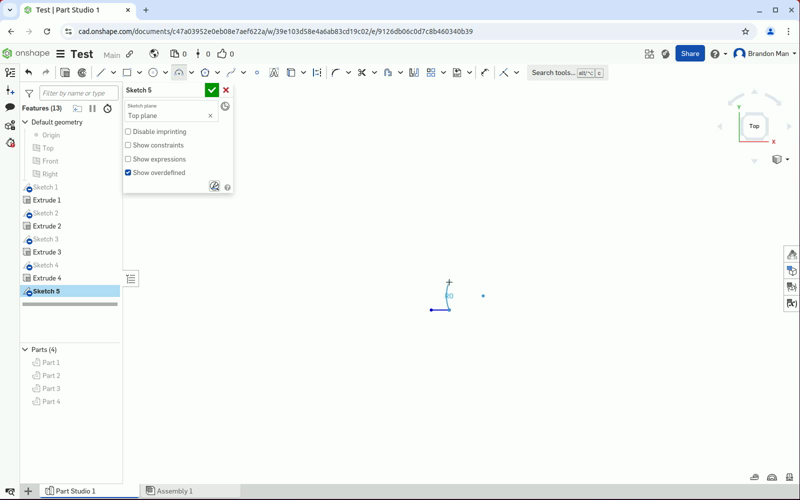
scroll(-6)
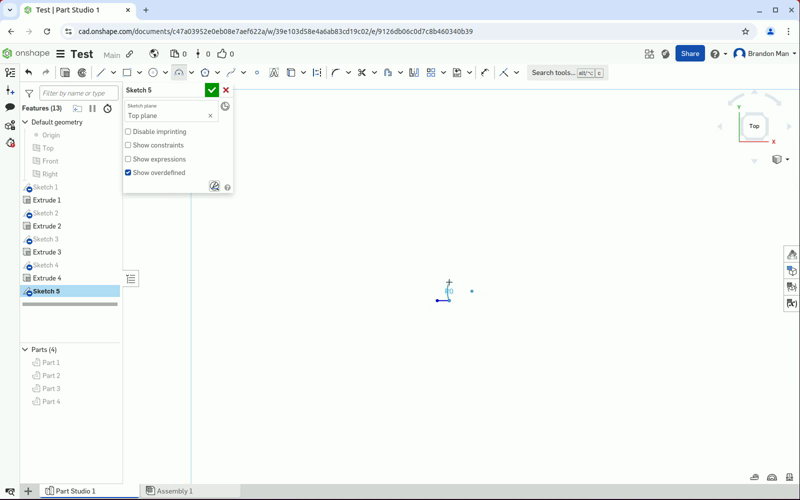
scroll(-6)
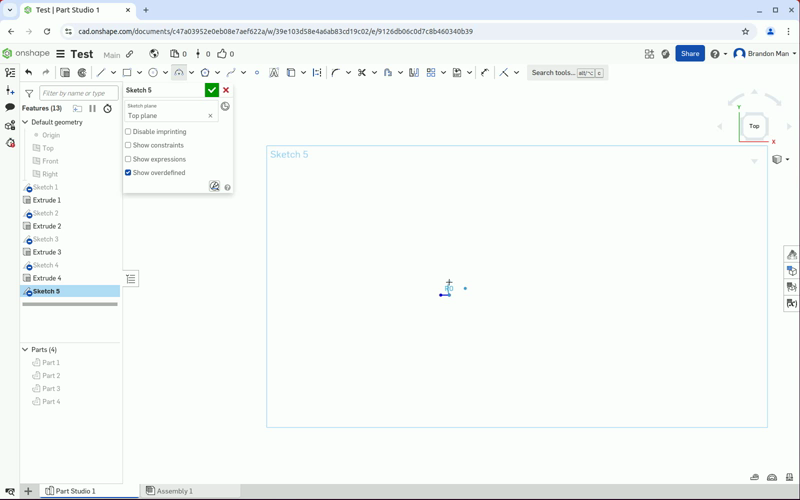
scroll(-6)
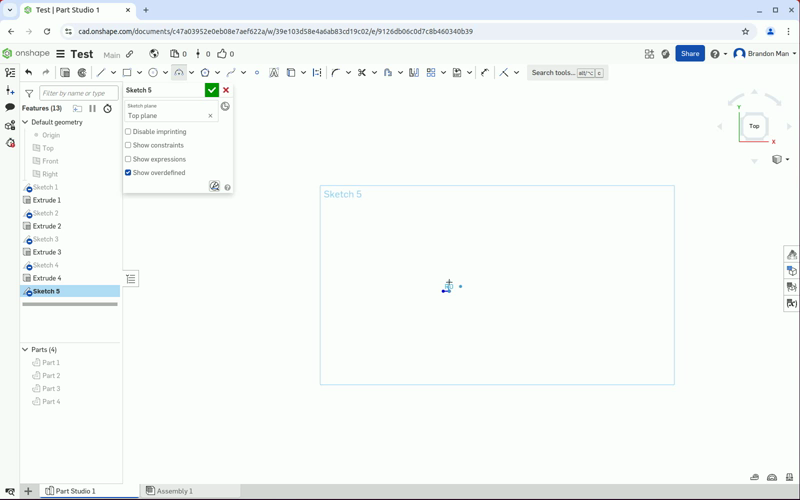
scroll(-6)
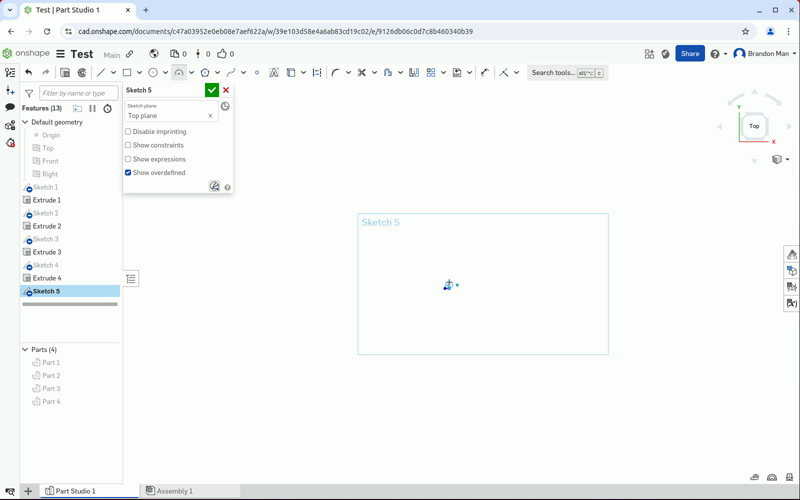
scroll(-6)
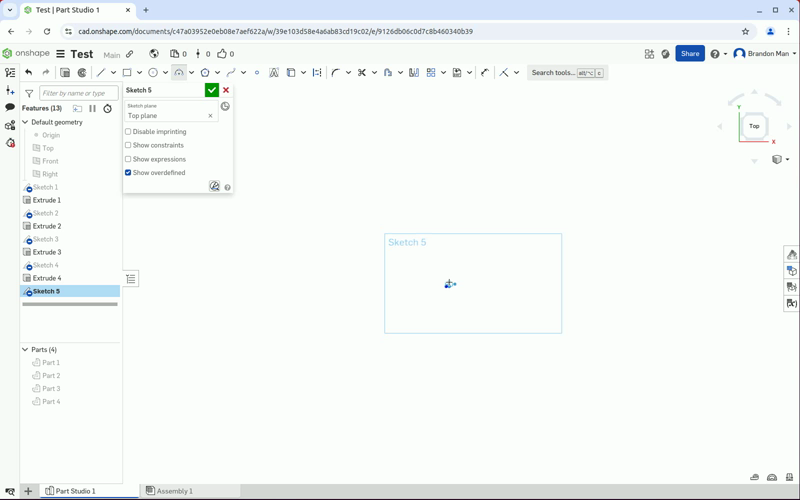
scroll(-6)
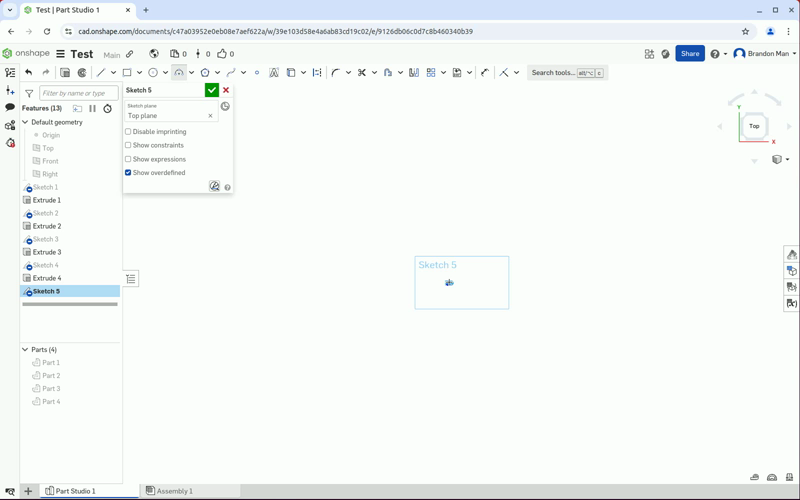
mouse_move(448, 282)
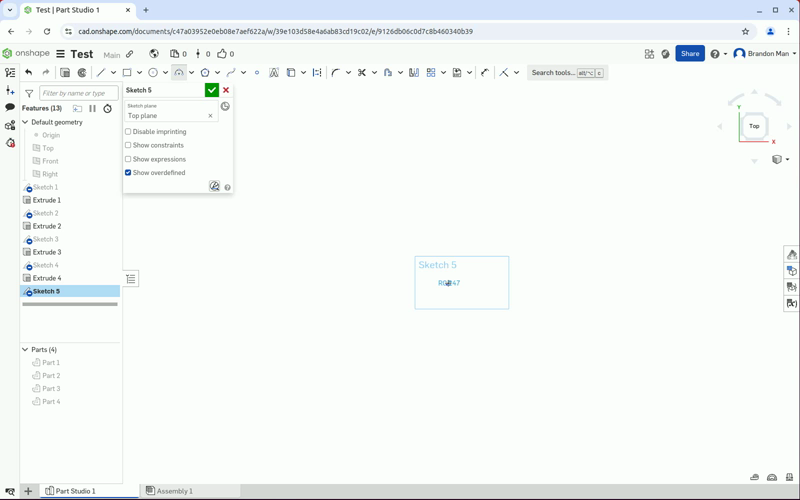
scroll(6)
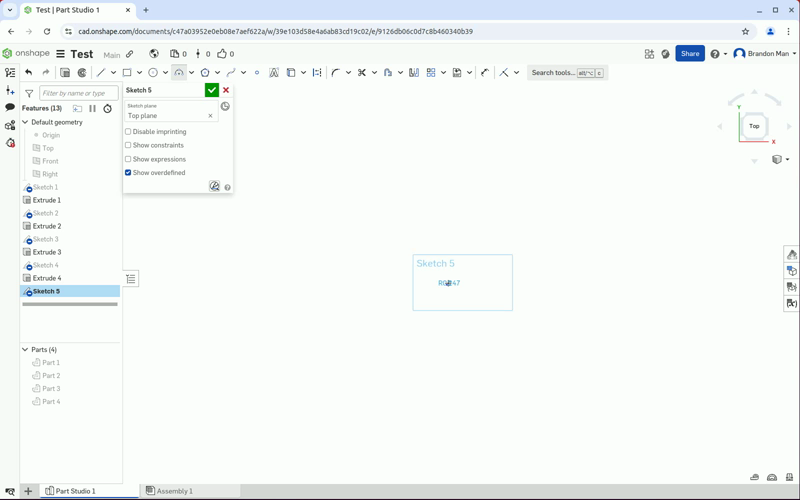
scroll(6)
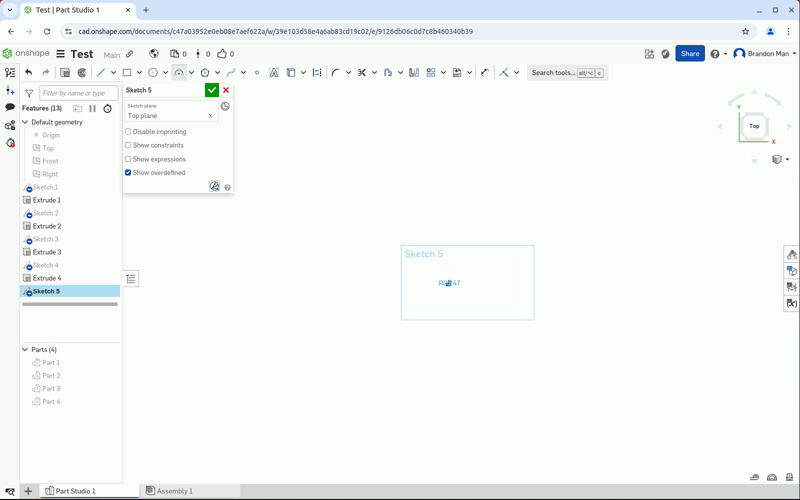
scroll(6)
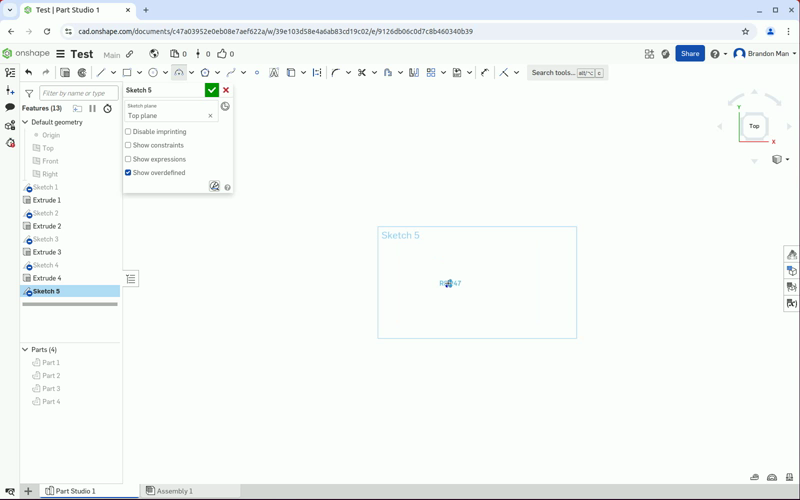
scroll(6)
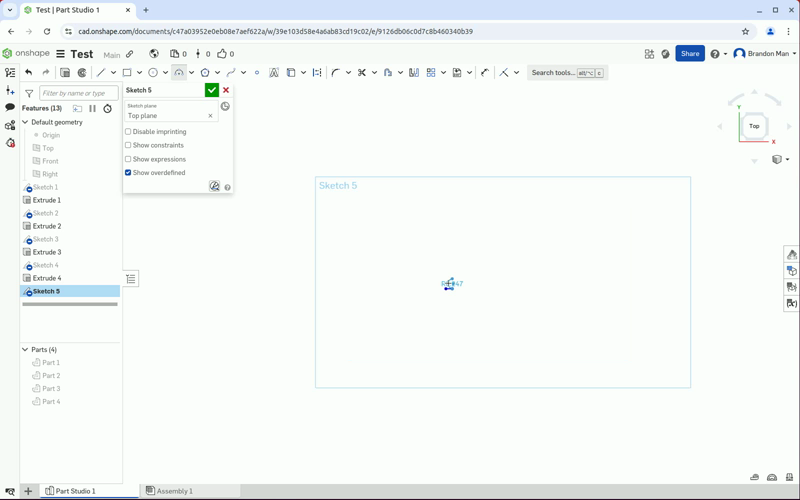
scroll(6)
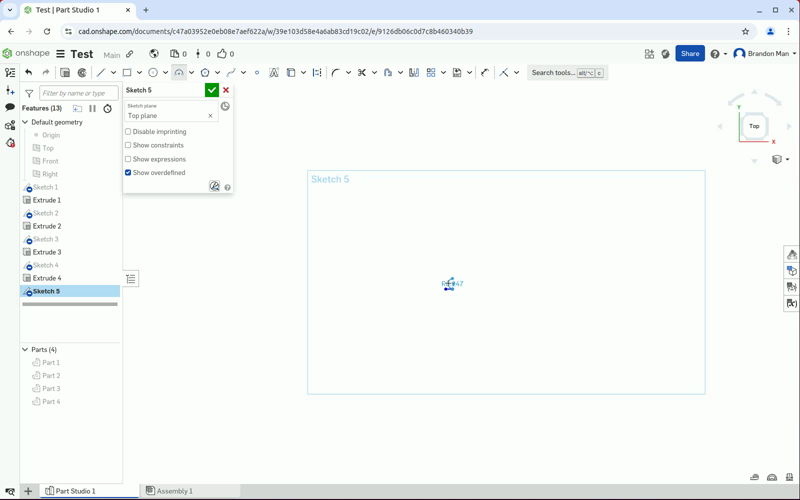
scroll(6)
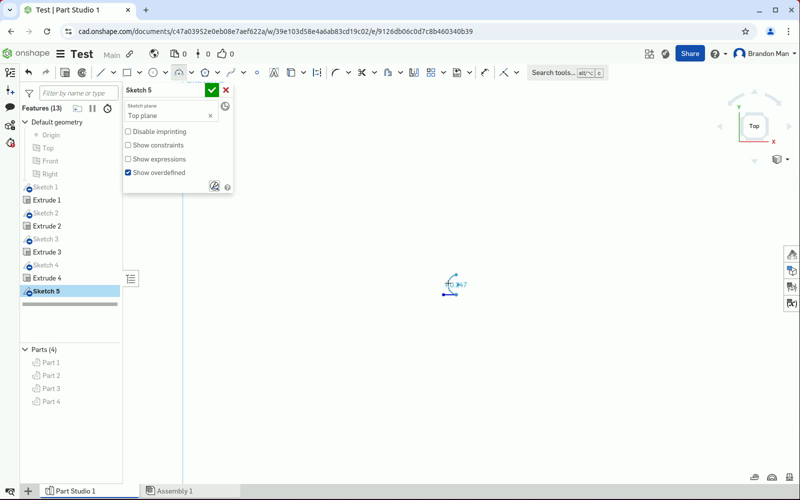
scroll(6)
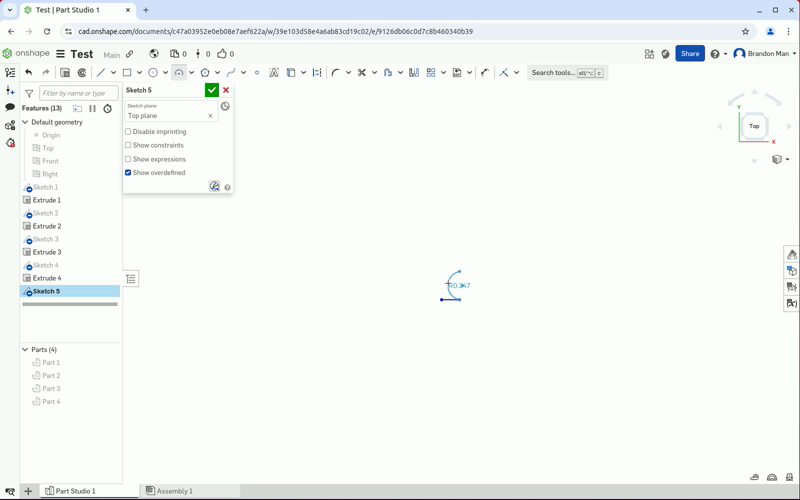
click(448, 282)
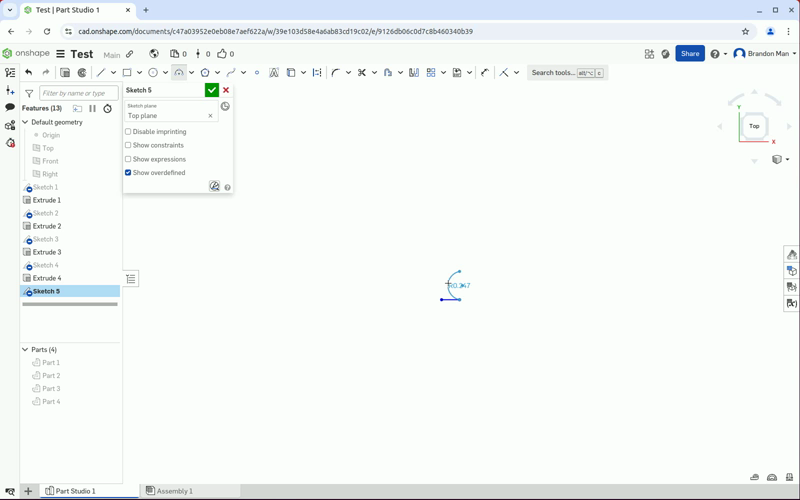
scroll(-6)
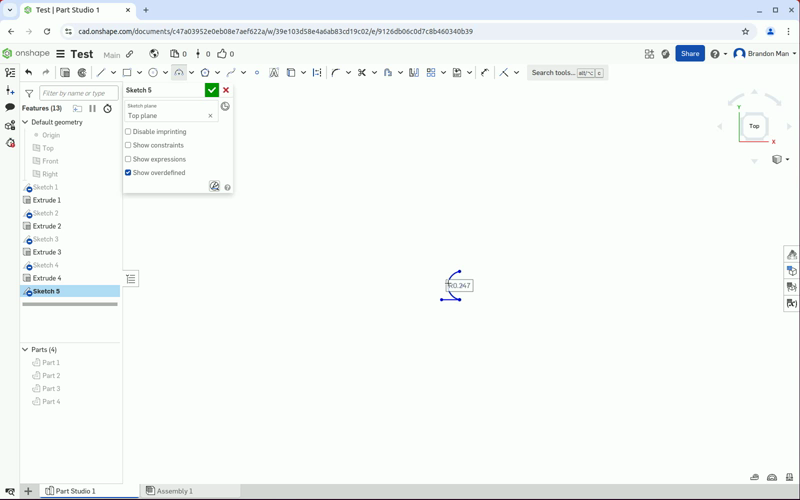
scroll(-6)
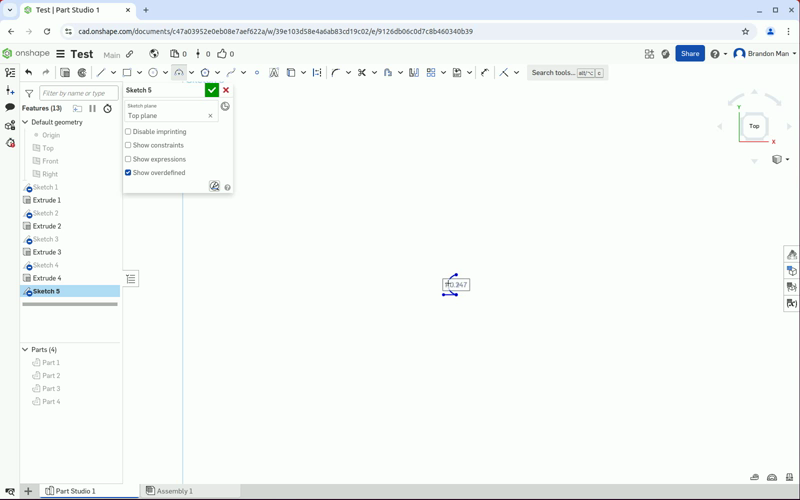
scroll(-6)
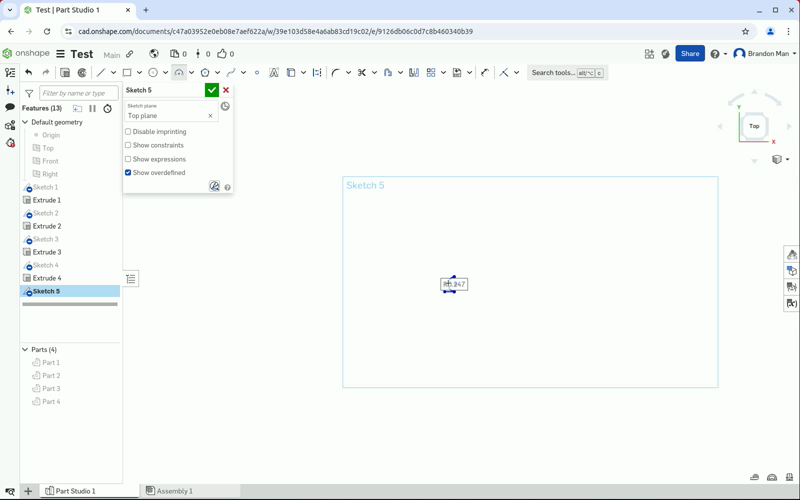
scroll(-6)
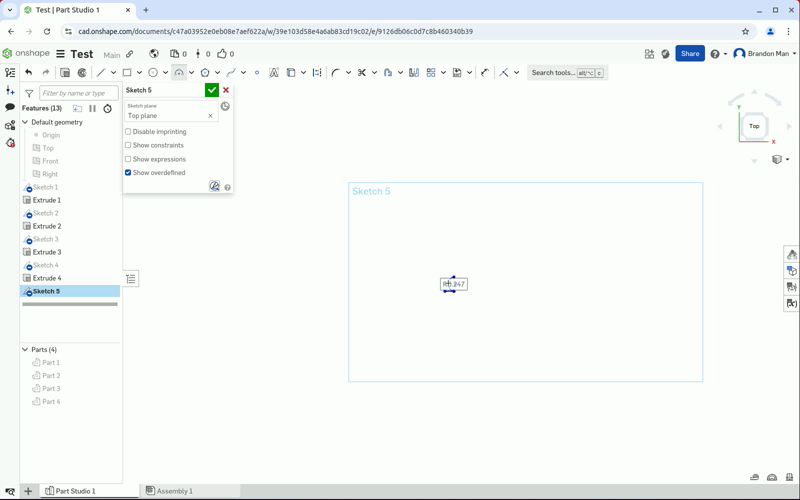
scroll(-6)
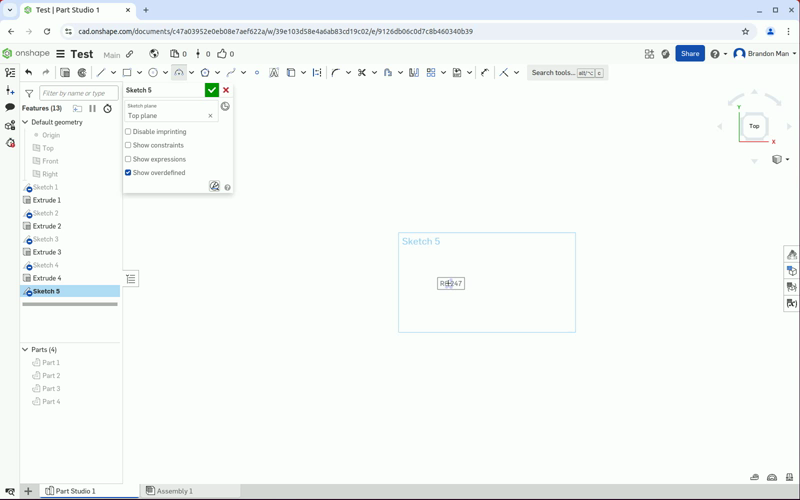
scroll(-6)
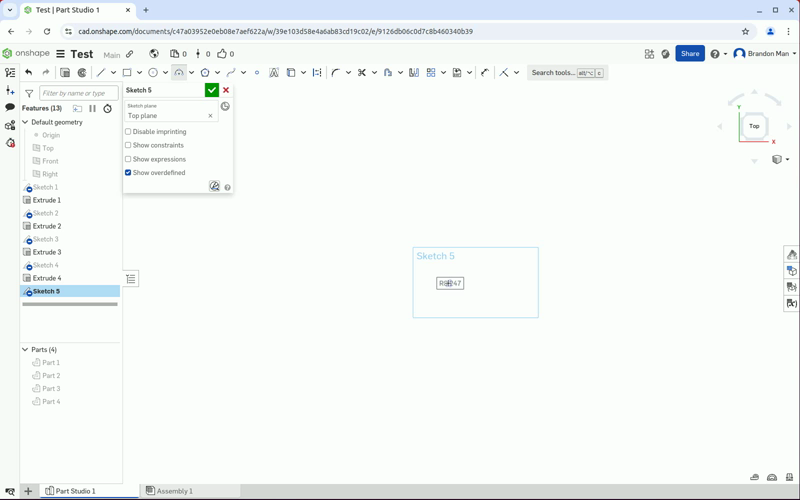
scroll(-6)
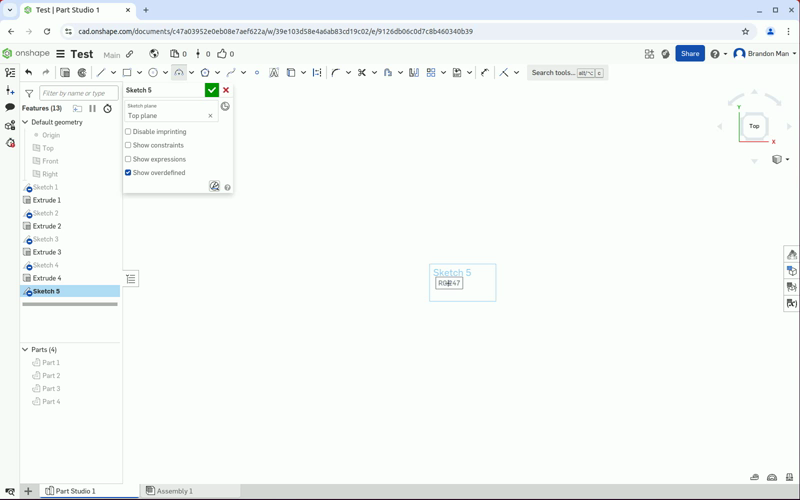
key_up(shift)
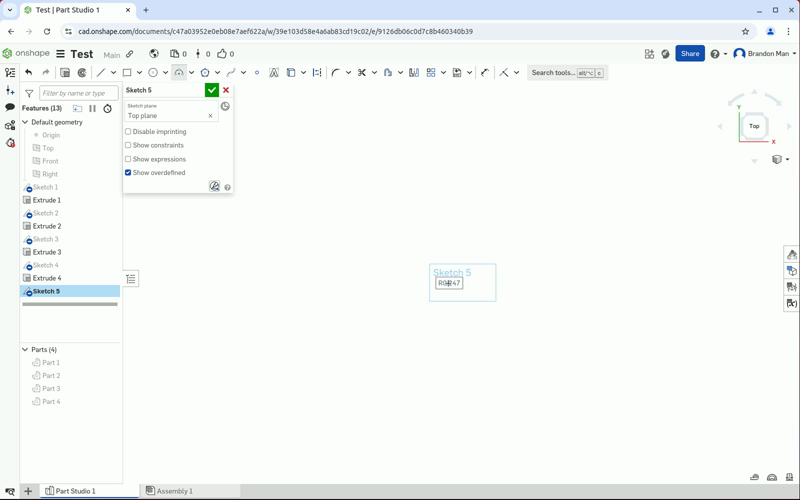
key(esc)
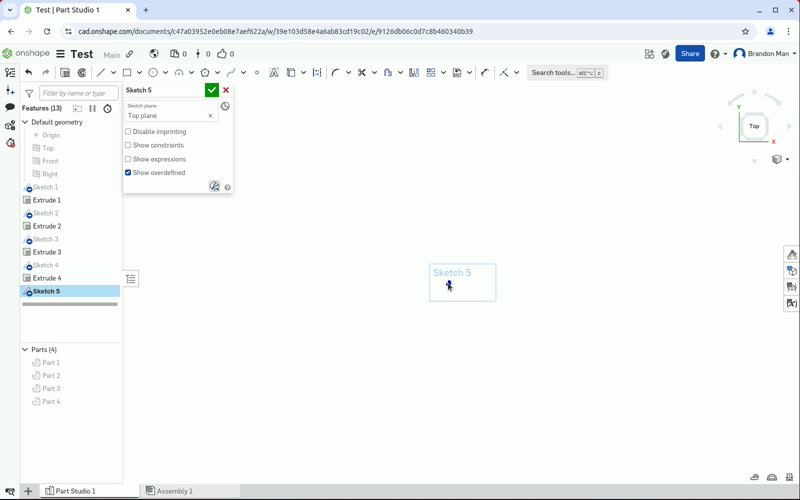
key(l)
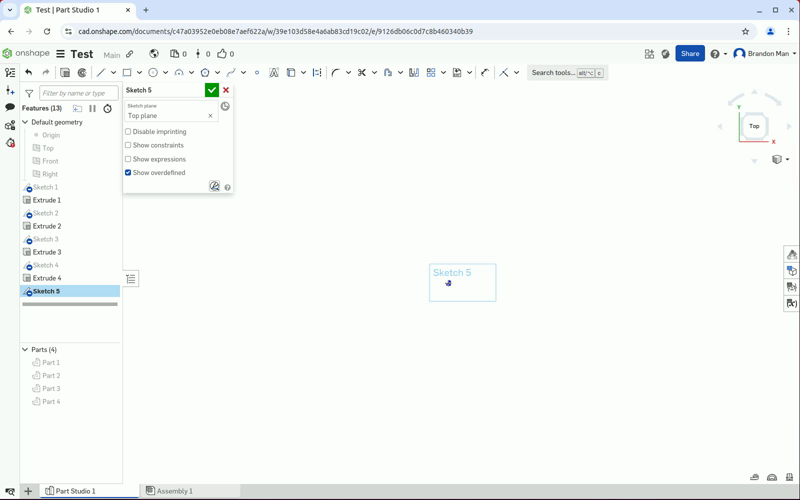
mouse_move(449, 281)
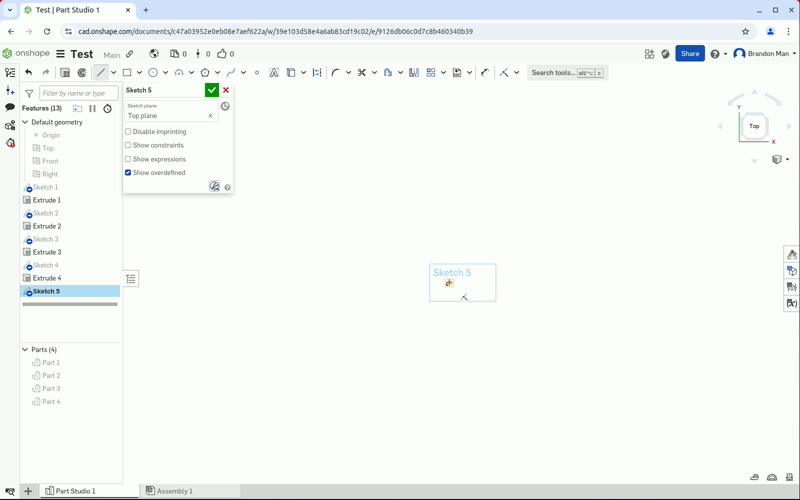
scroll(6)
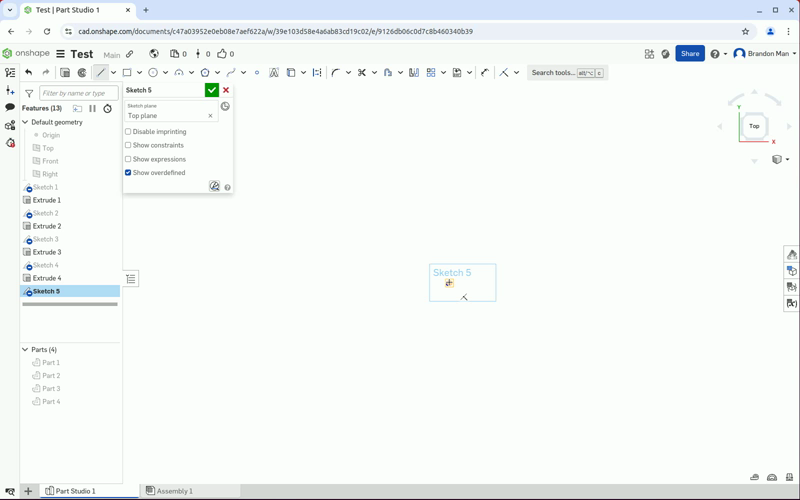
scroll(6)
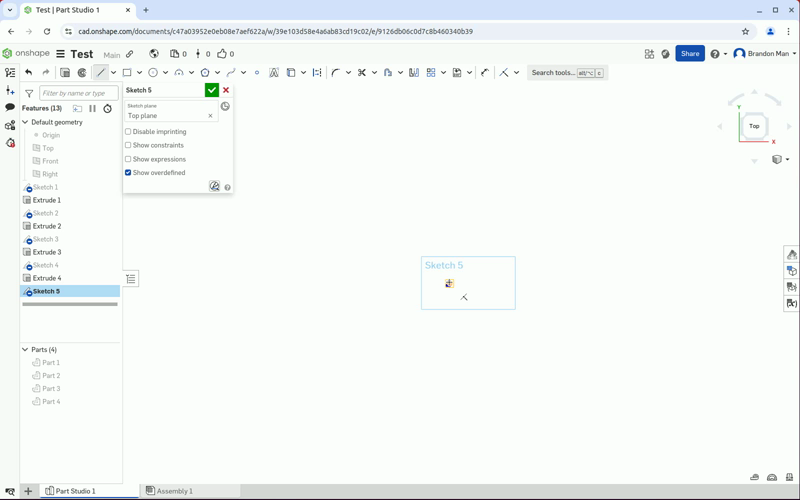
scroll(6)
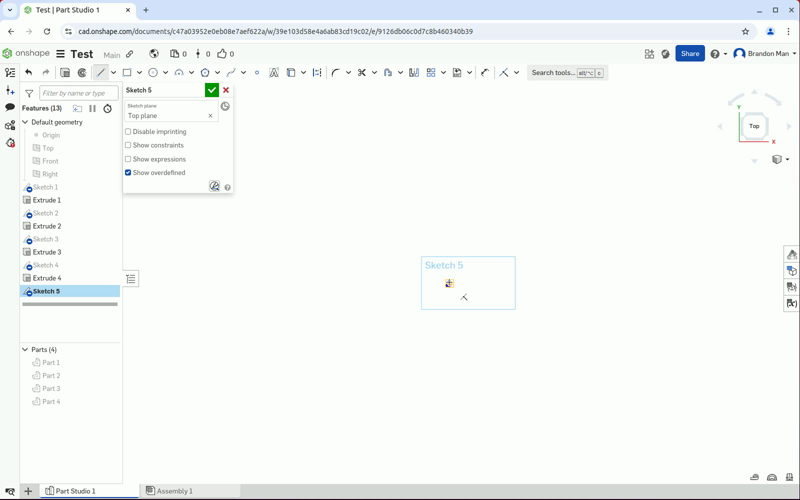
scroll(6)
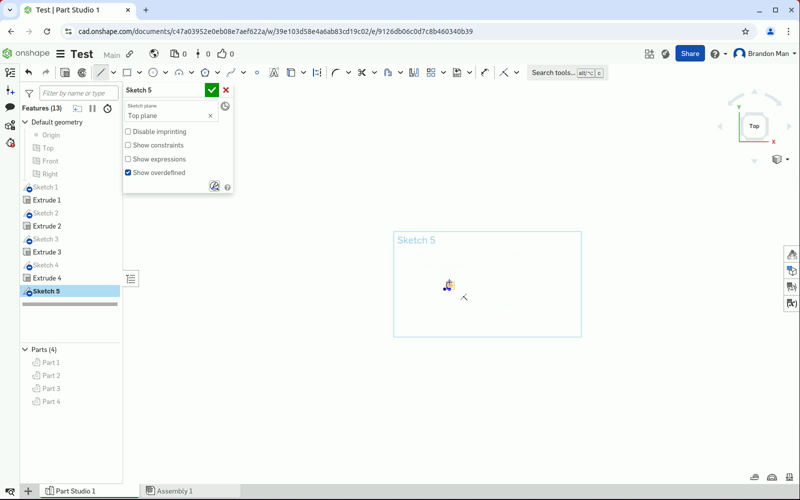
scroll(6)
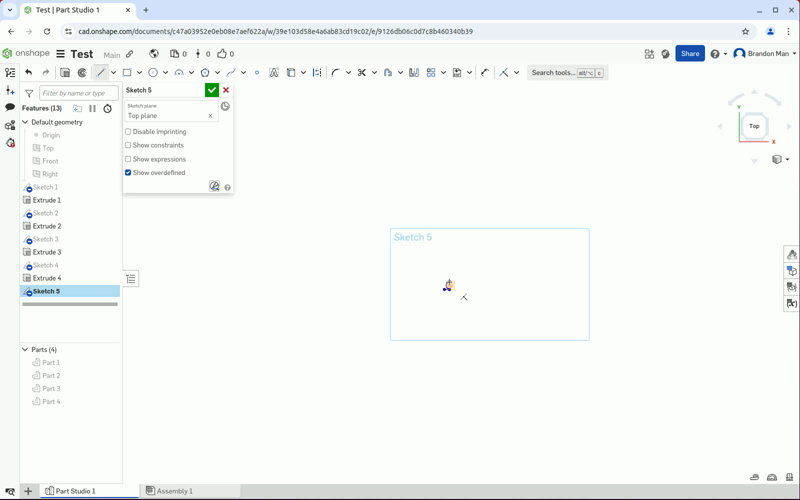
scroll(6)
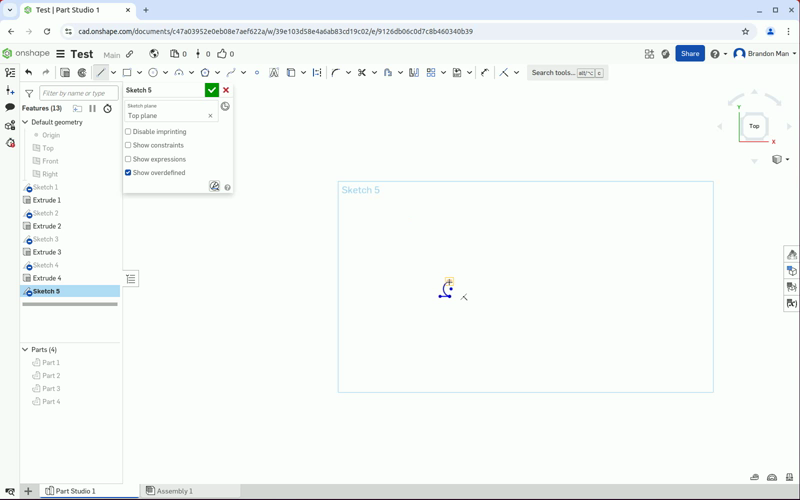
scroll(6)
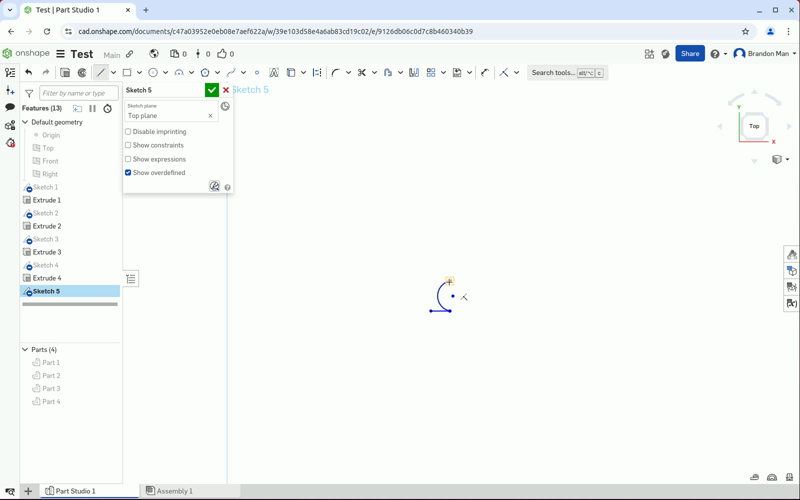
click(449, 281)
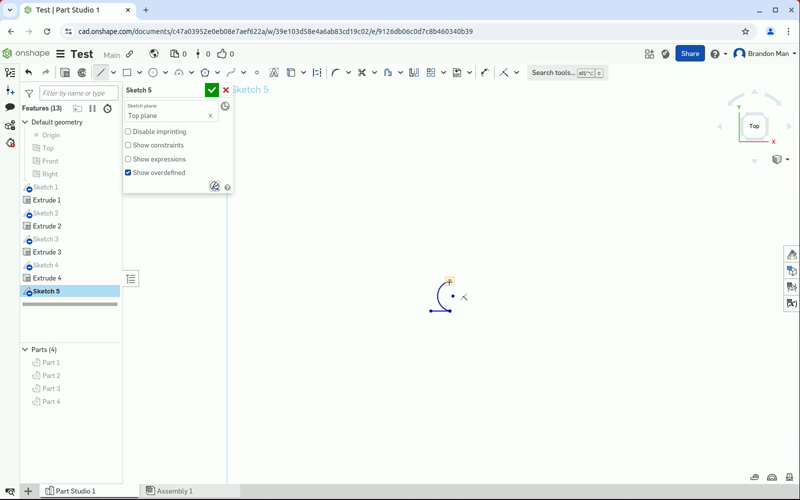
scroll(-6)
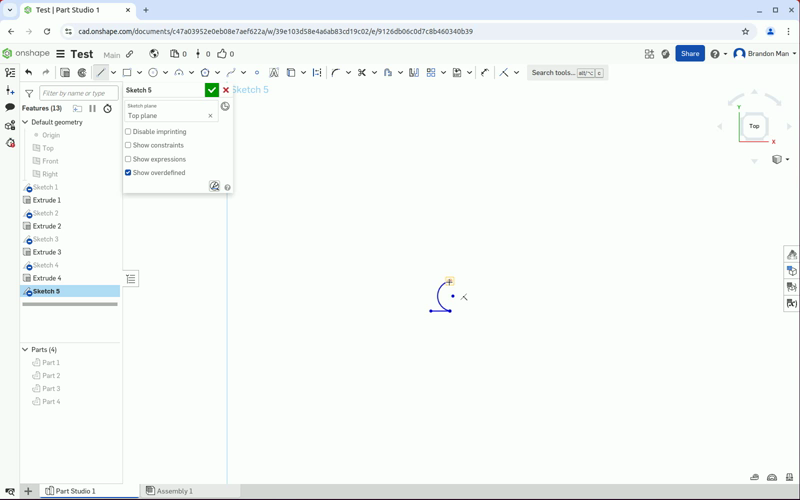
scroll(-6)
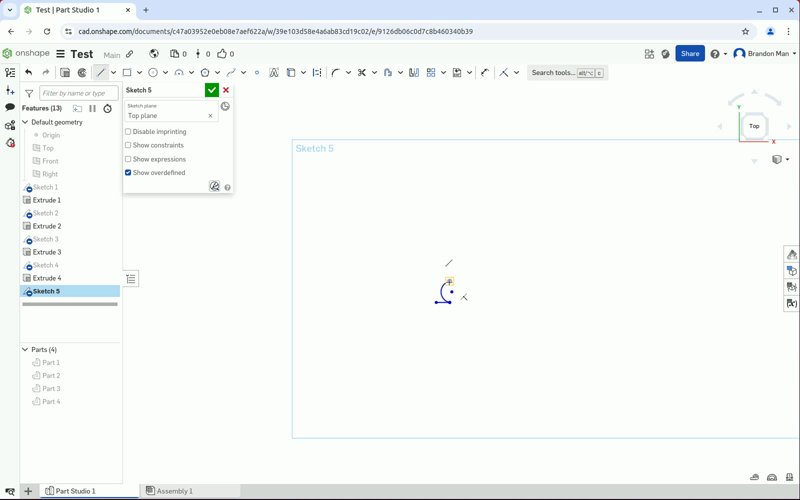
scroll(-6)
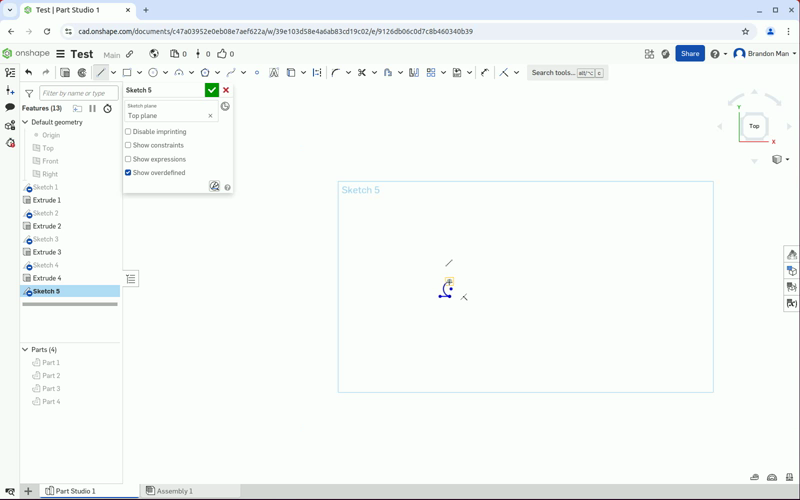
scroll(-6)
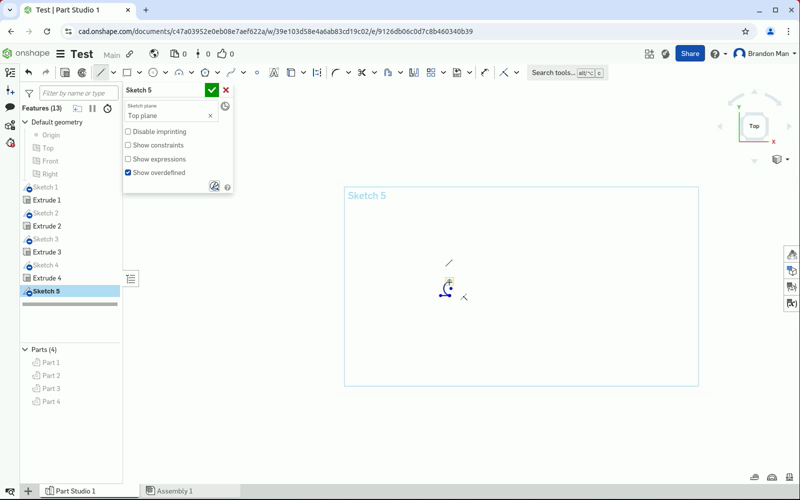
scroll(-6)
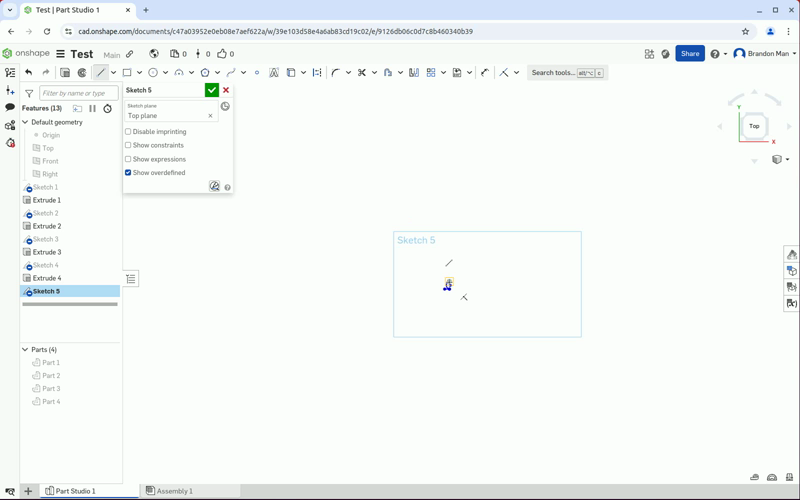
scroll(-6)
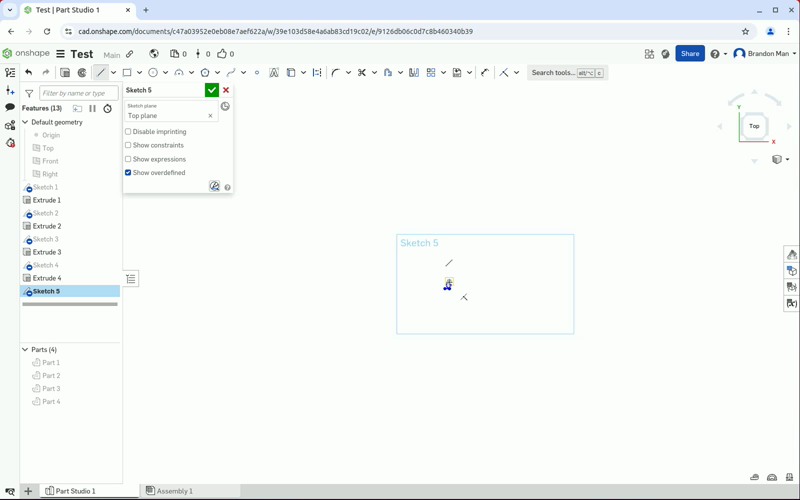
scroll(-6)
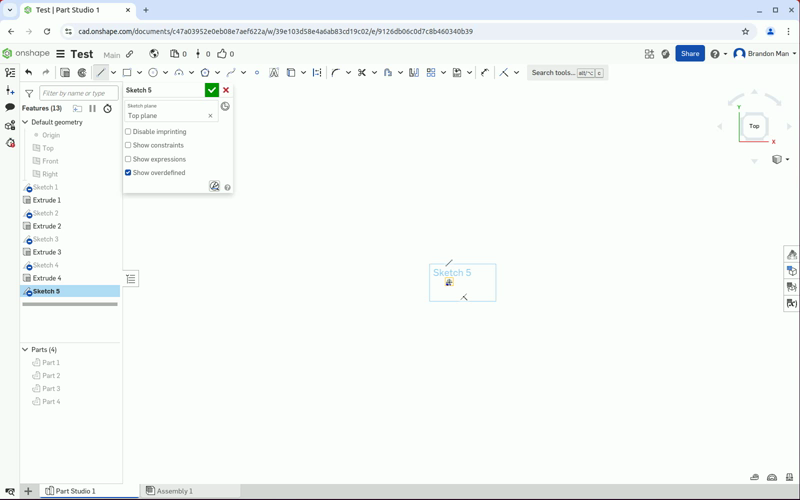
key_down(shift)
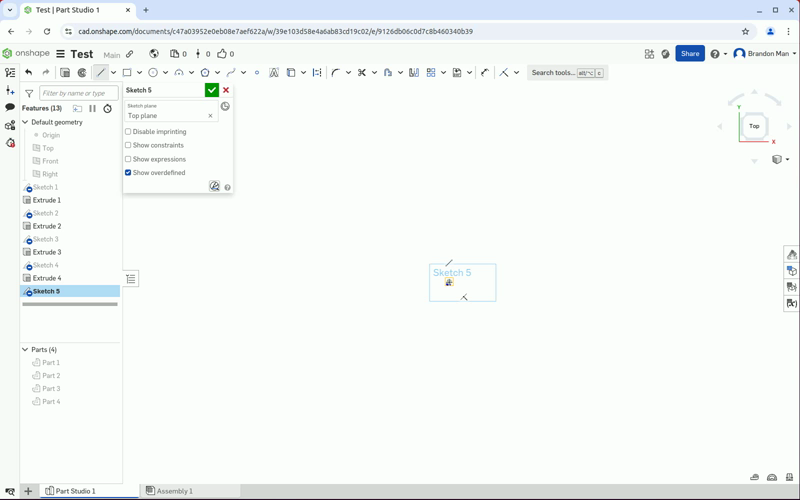
mouse_move(479, 281)
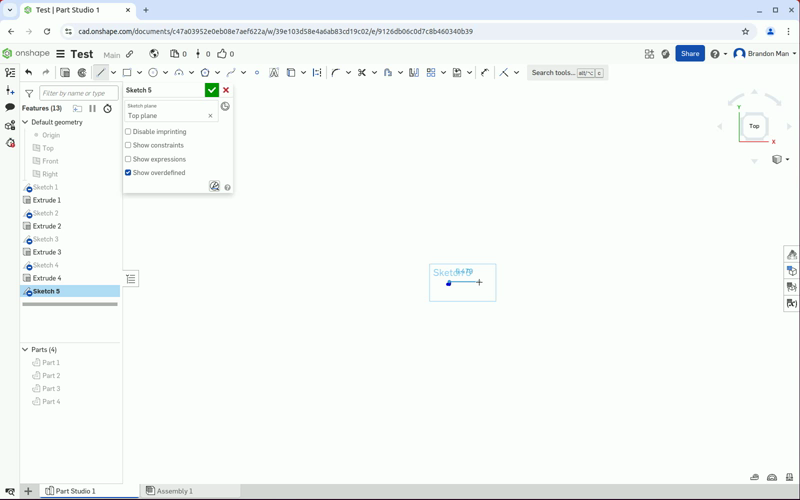
mouse_move(447, 281)
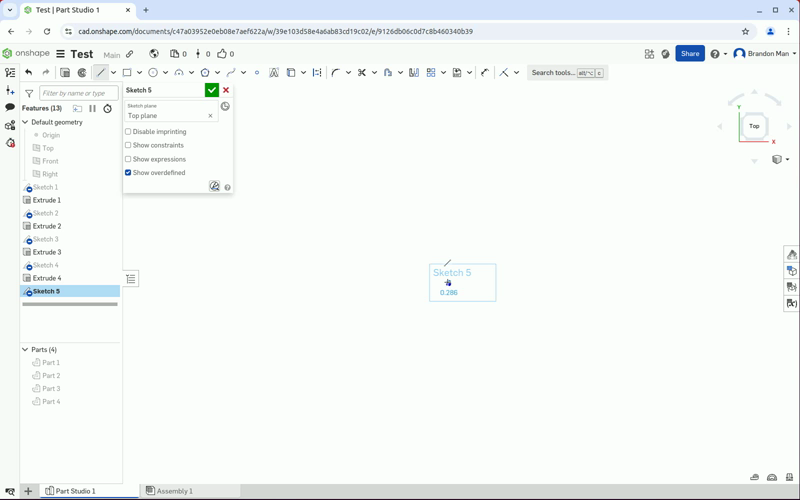
scroll(6)
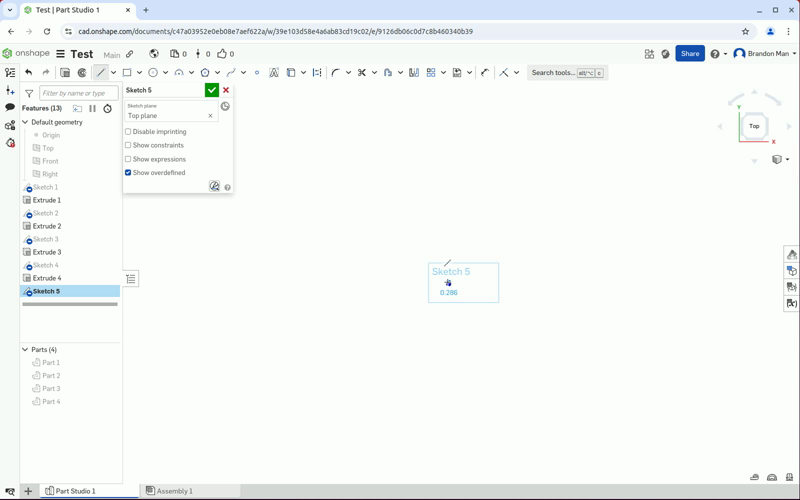
scroll(6)
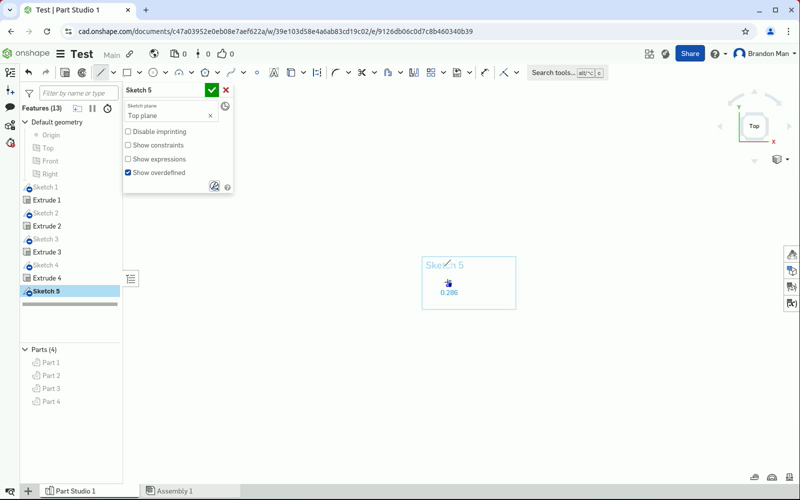
scroll(6)
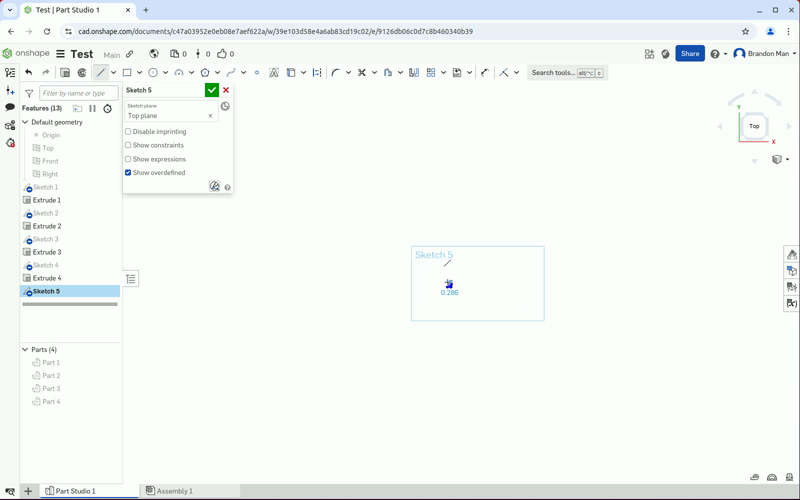
scroll(6)
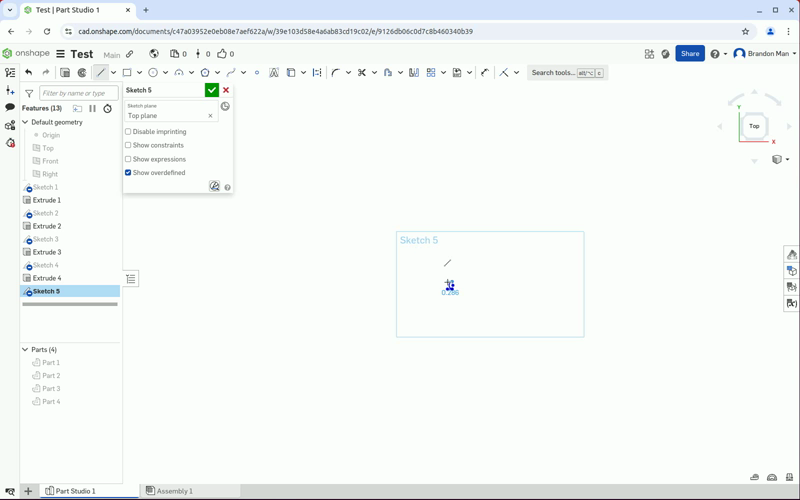
scroll(6)
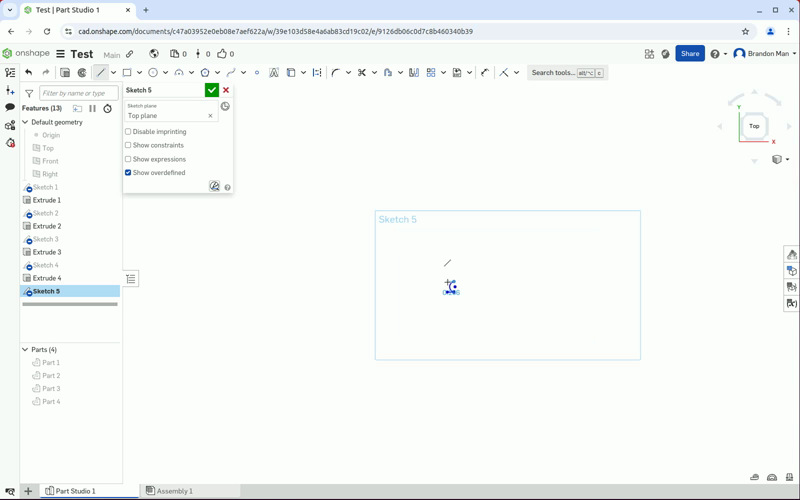
scroll(6)
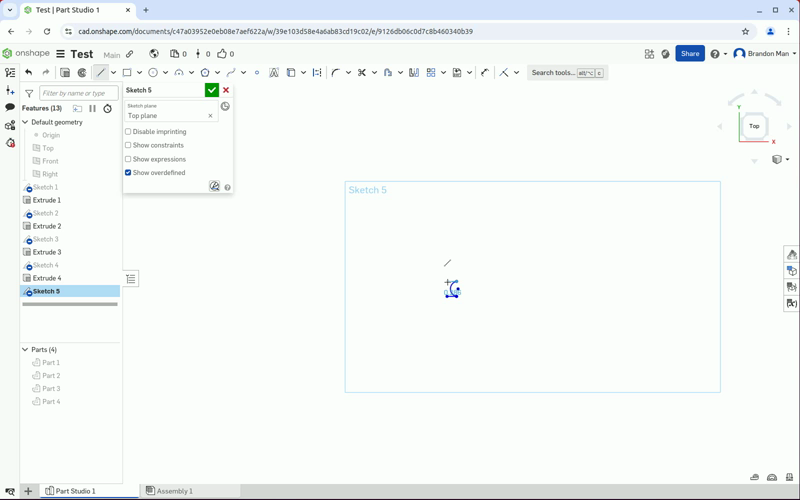
scroll(6)
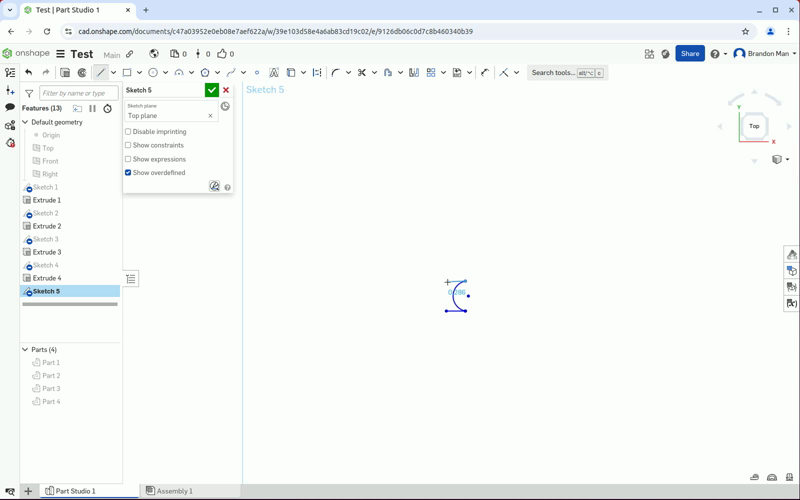
click(447, 281)
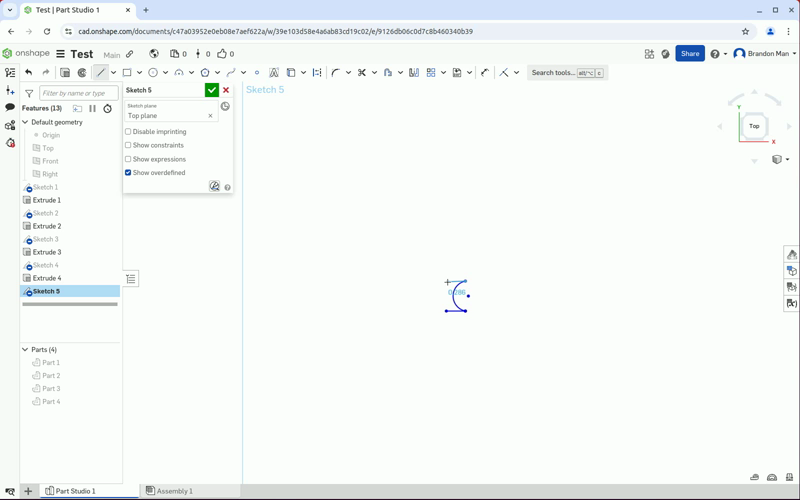
scroll(-6)
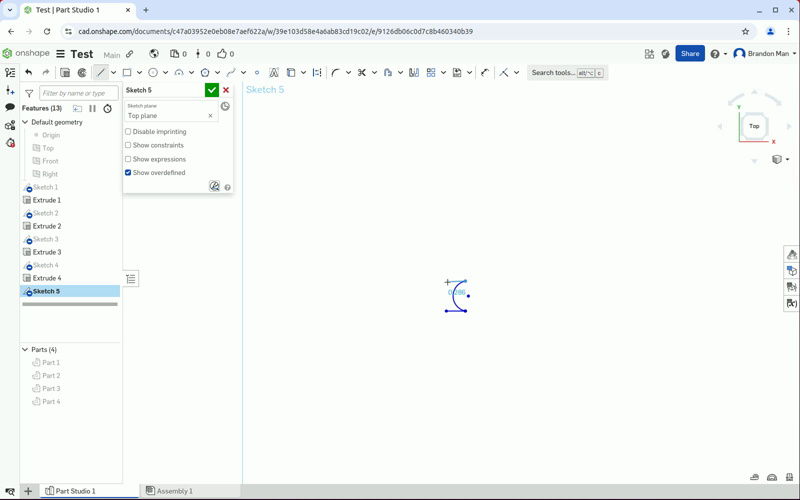
scroll(-6)
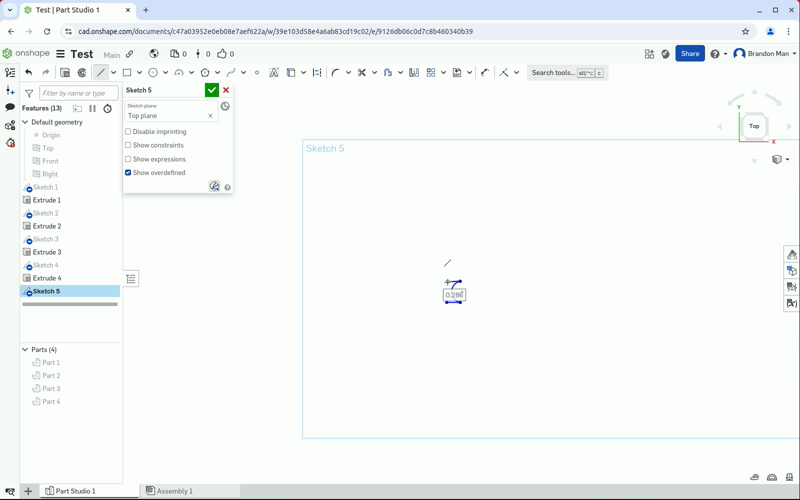
scroll(-6)
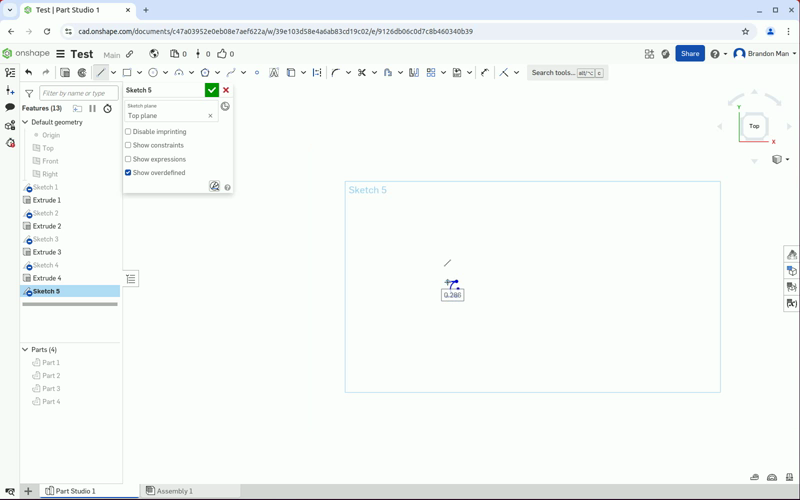
scroll(-6)
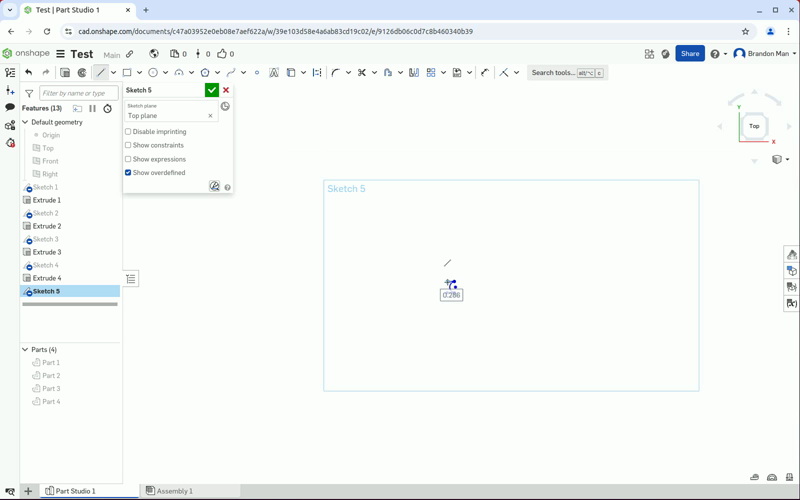
scroll(-6)
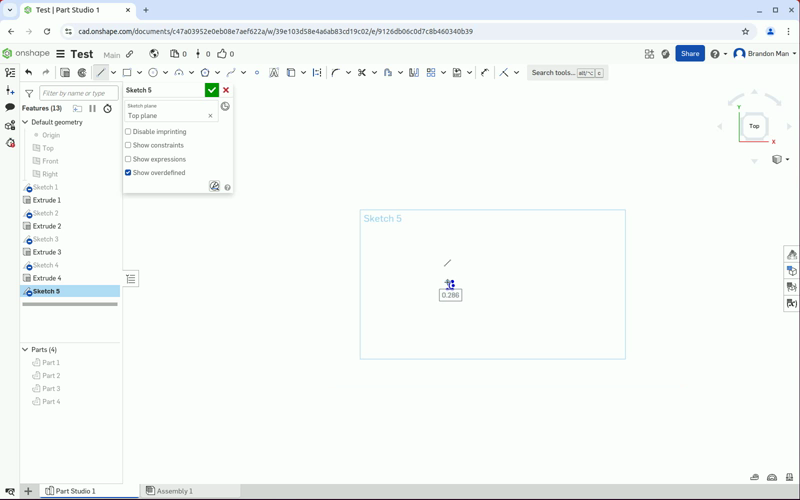
scroll(-6)
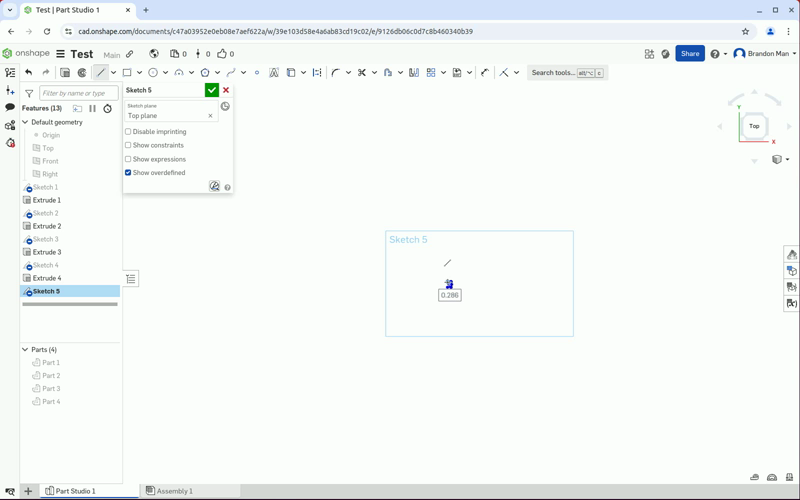
scroll(-6)
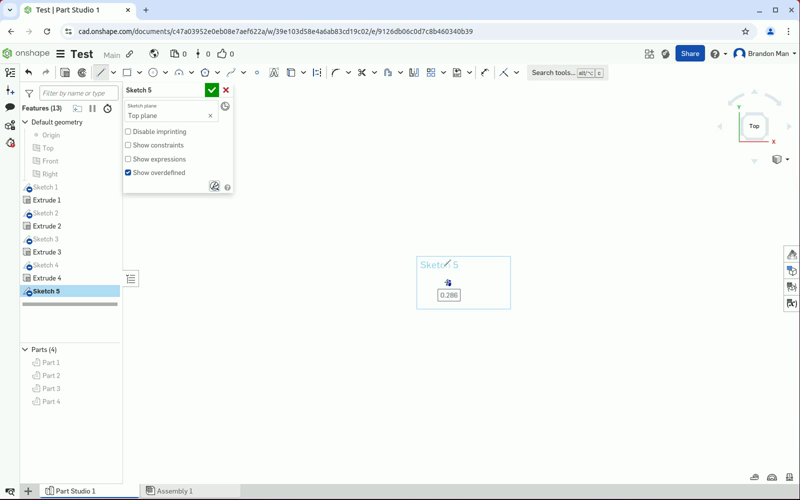
key_up(shift)
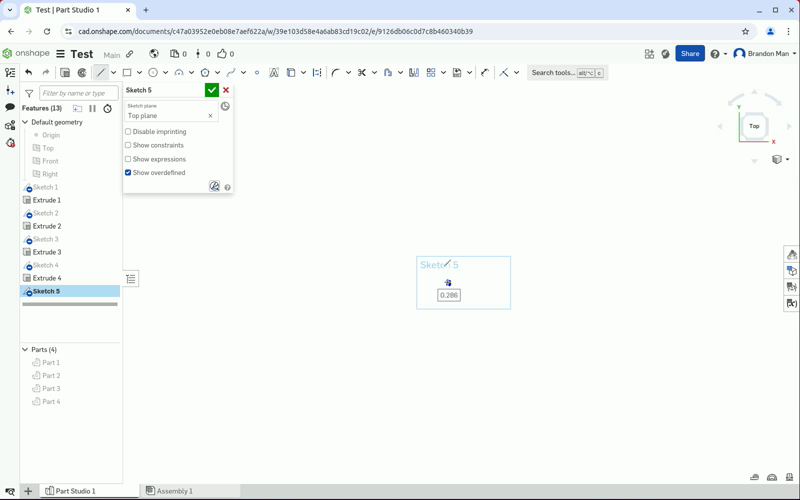
key(esc)
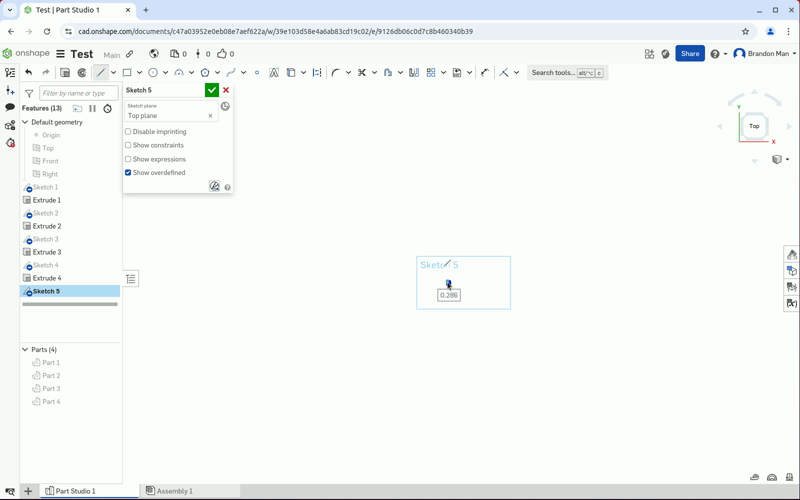
key(a)
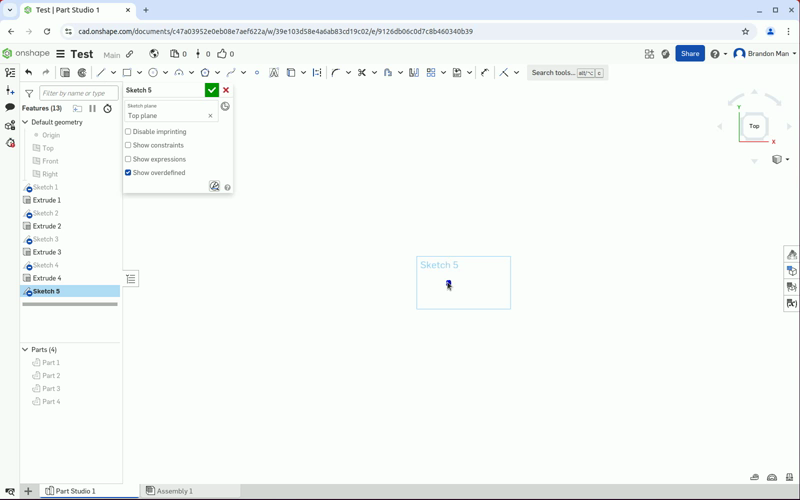
mouse_move(447, 281)
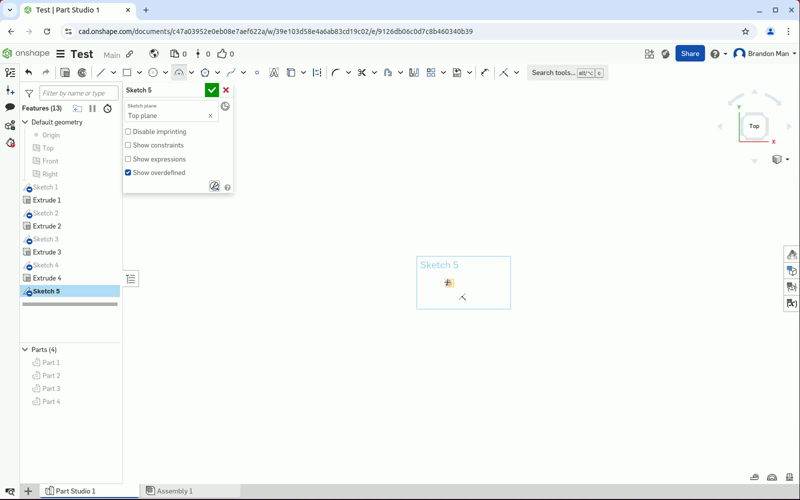
scroll(6)
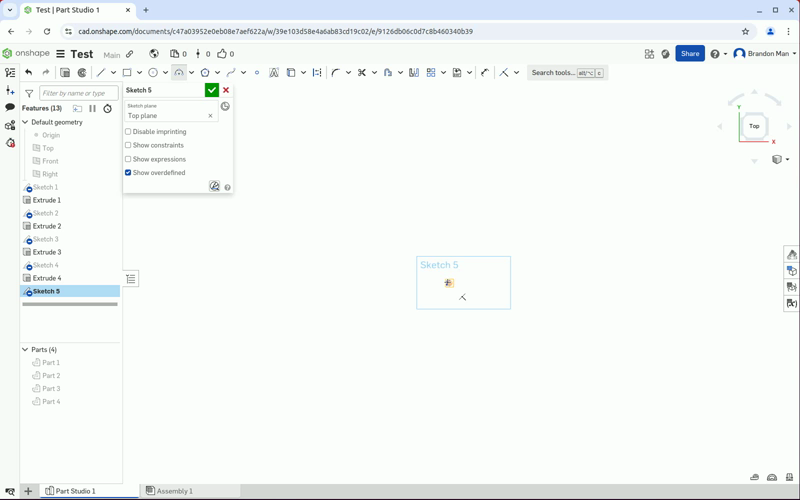
scroll(6)
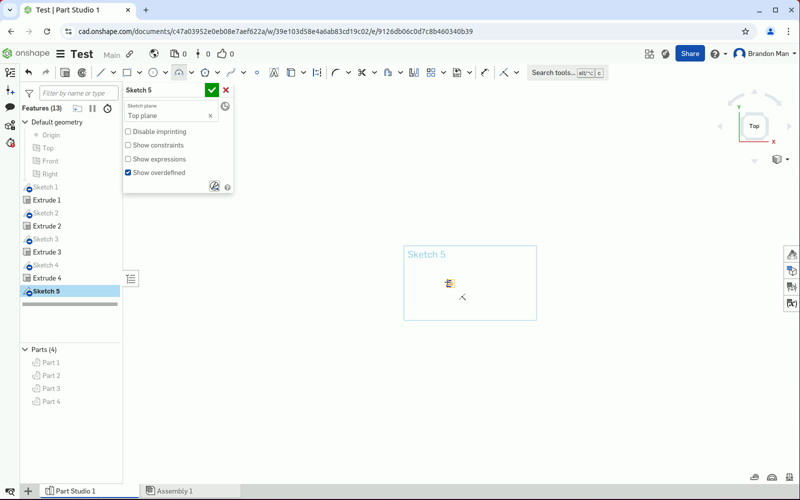
scroll(6)
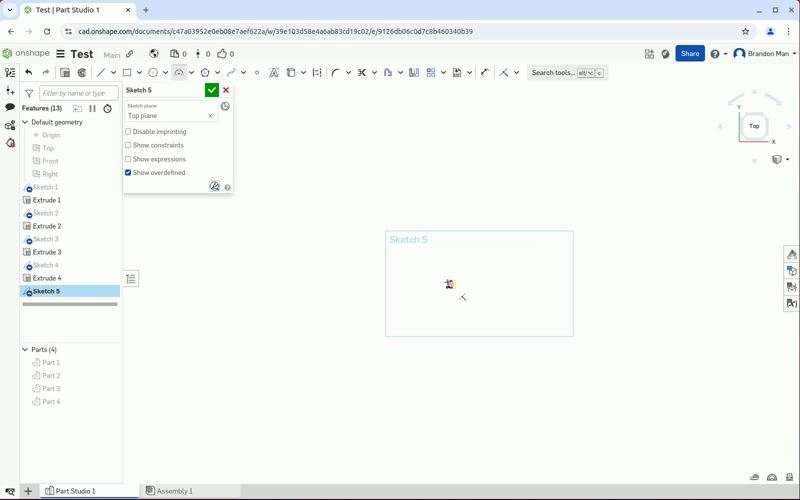
scroll(6)
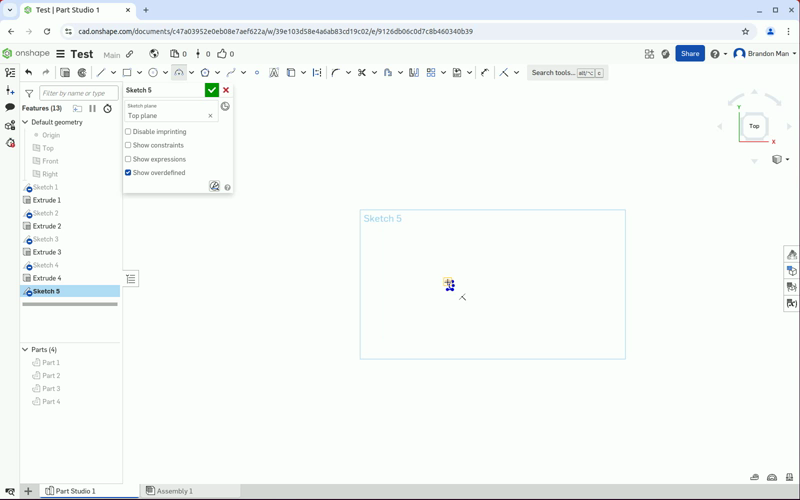
scroll(6)
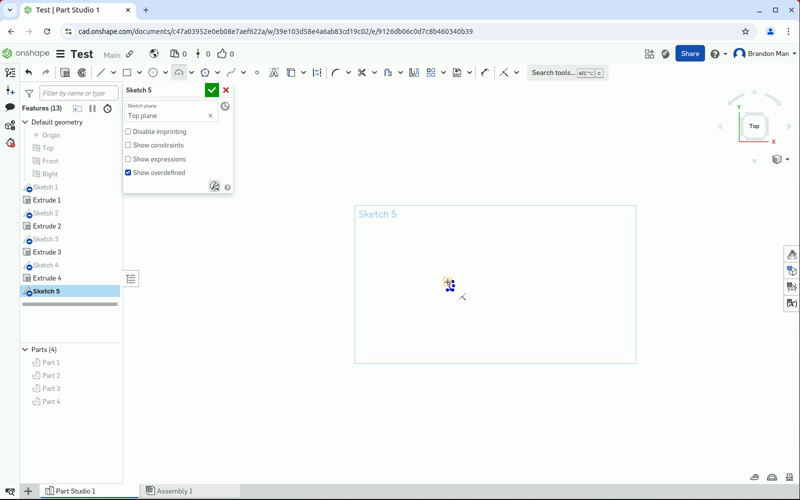
scroll(6)
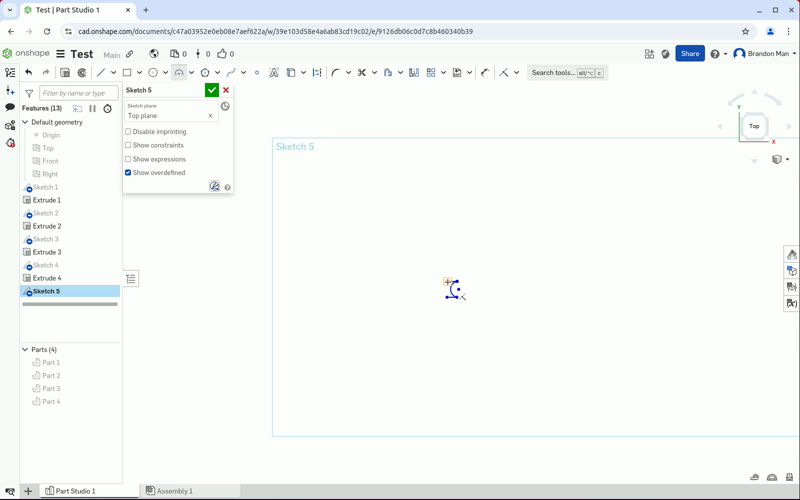
scroll(6)
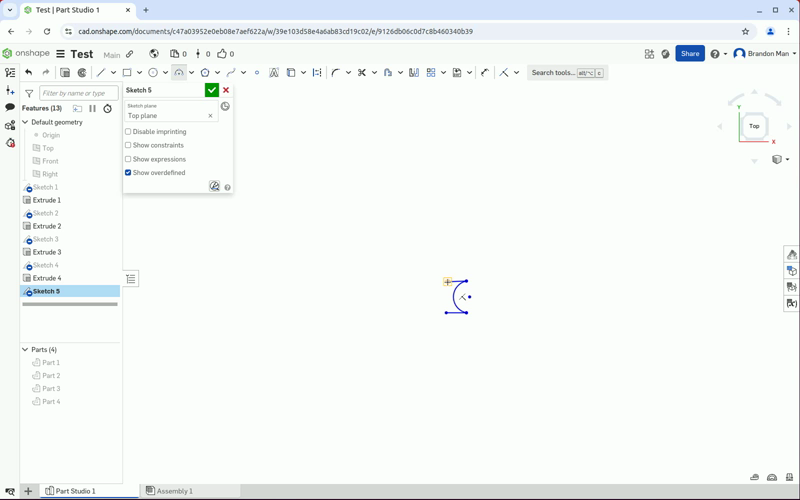
click(447, 281)
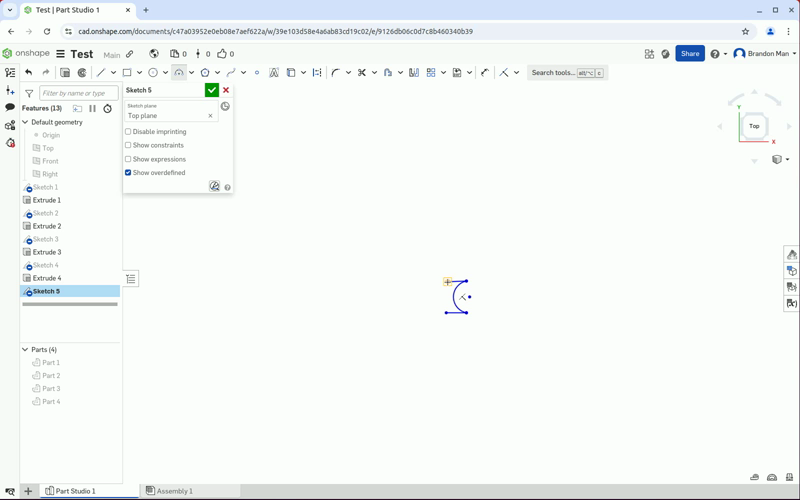
scroll(-6)
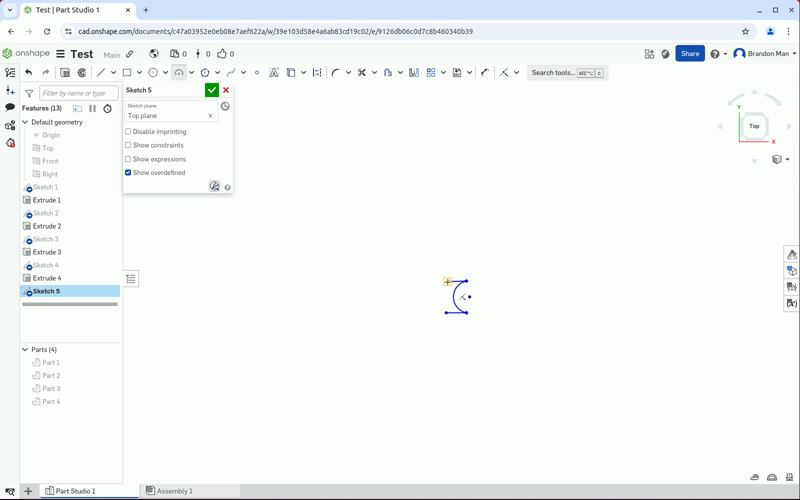
scroll(-6)
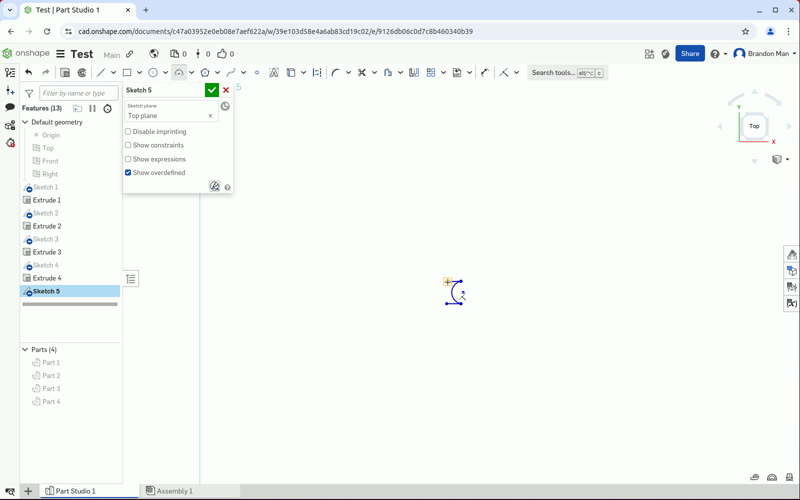
scroll(-6)
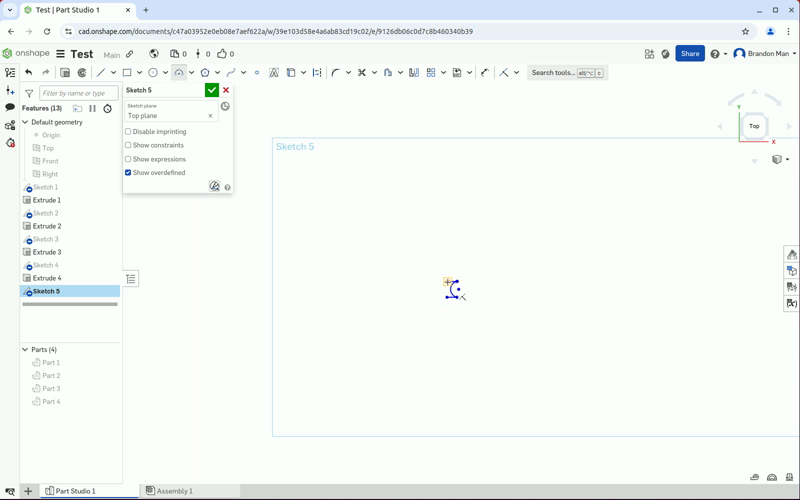
scroll(-6)
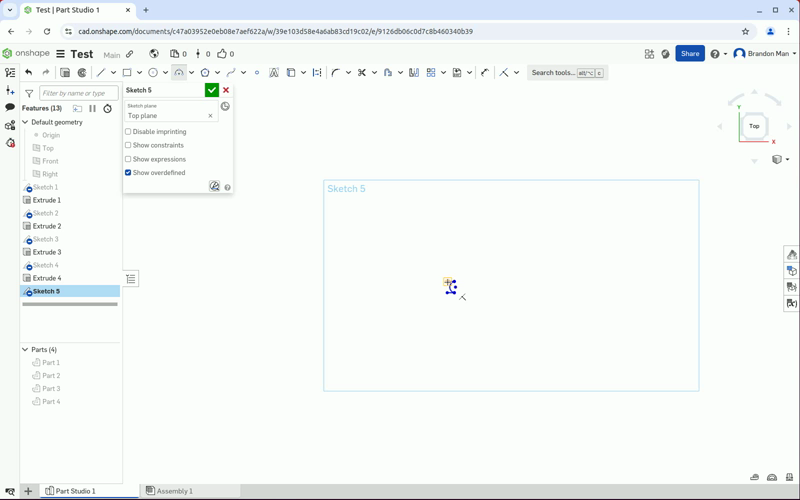
scroll(-6)
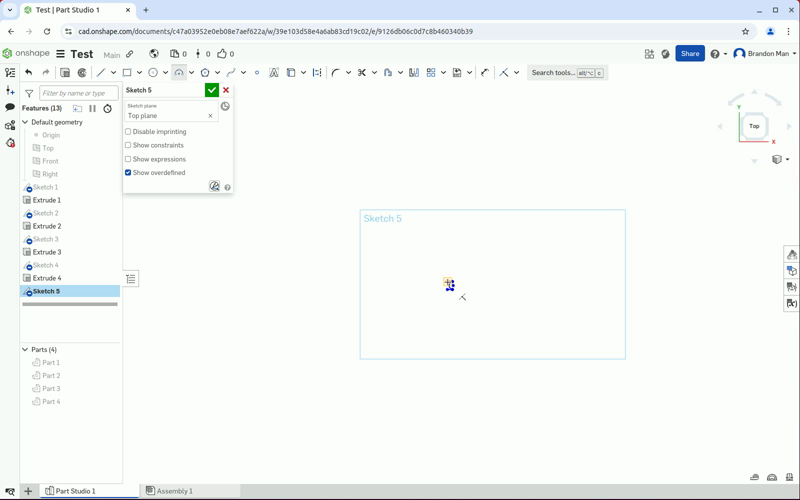
scroll(-6)
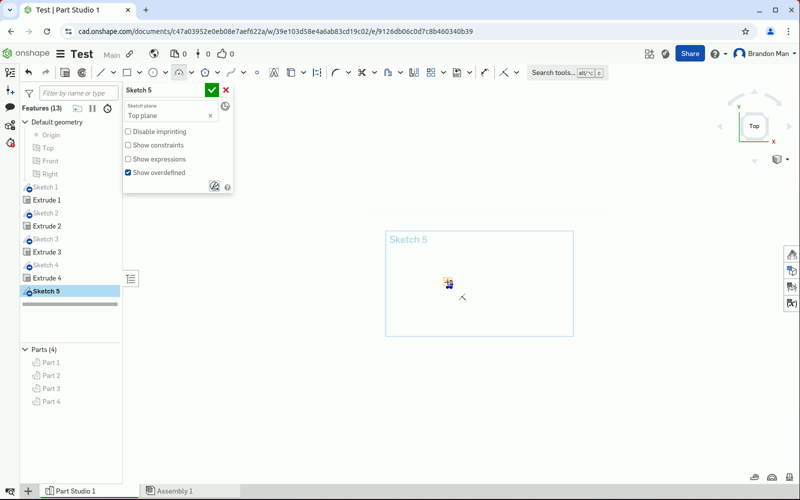
scroll(-6)
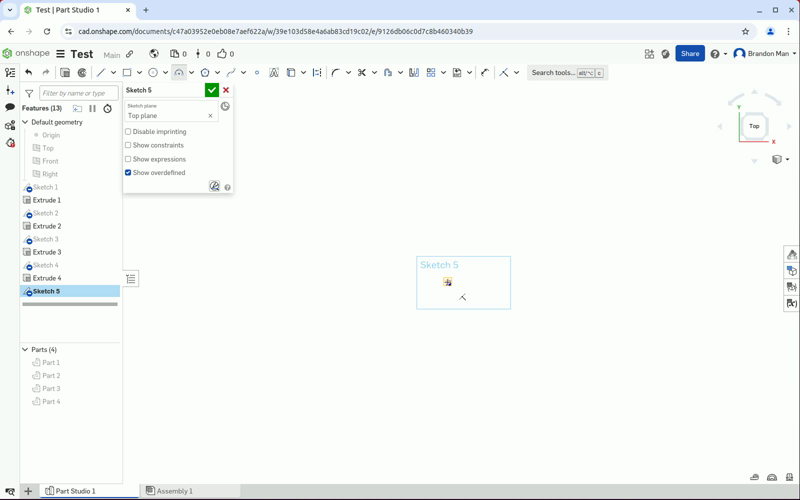
mouse_move(447, 284)
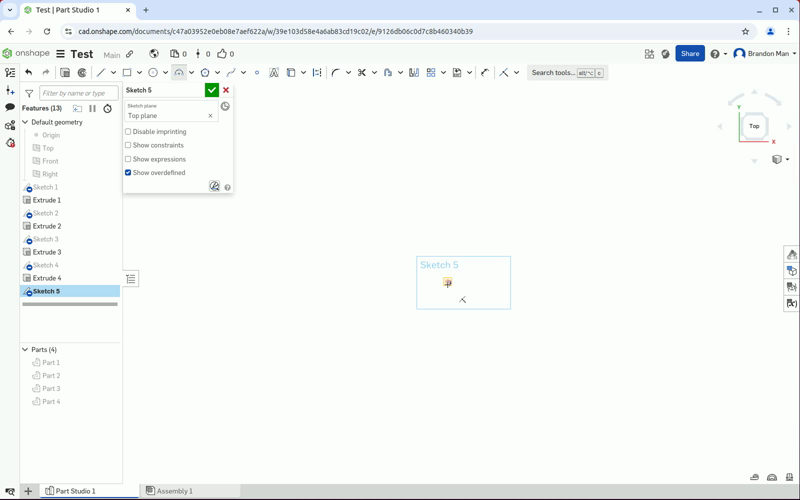
scroll(6)
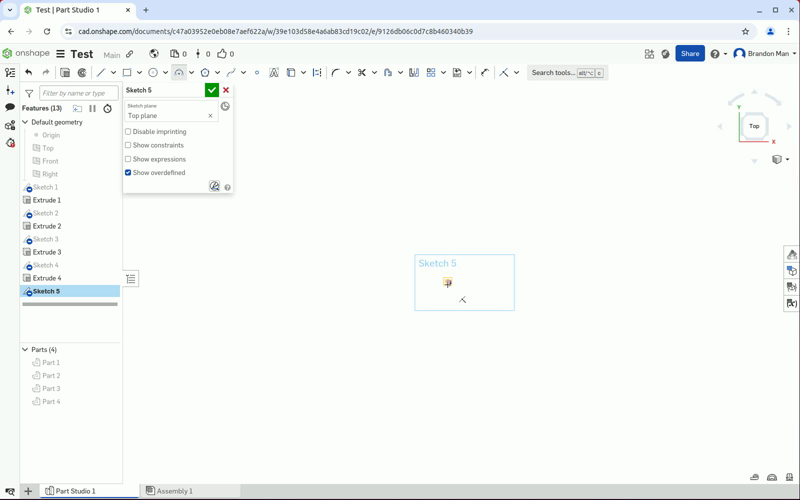
scroll(6)
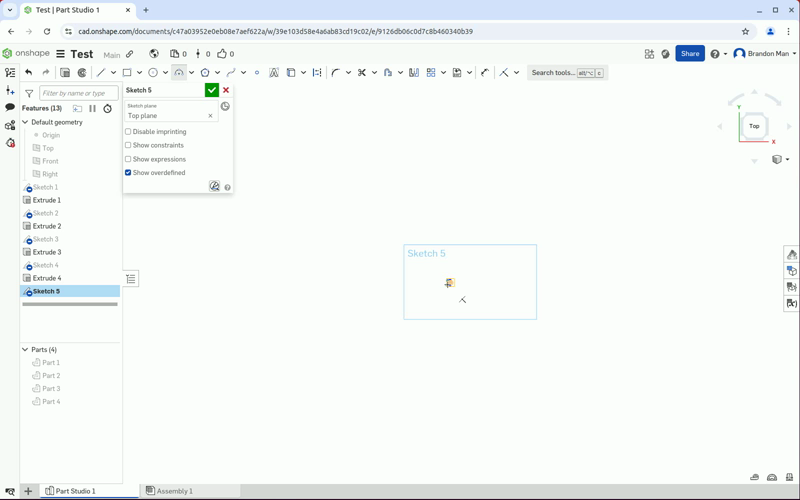
scroll(6)
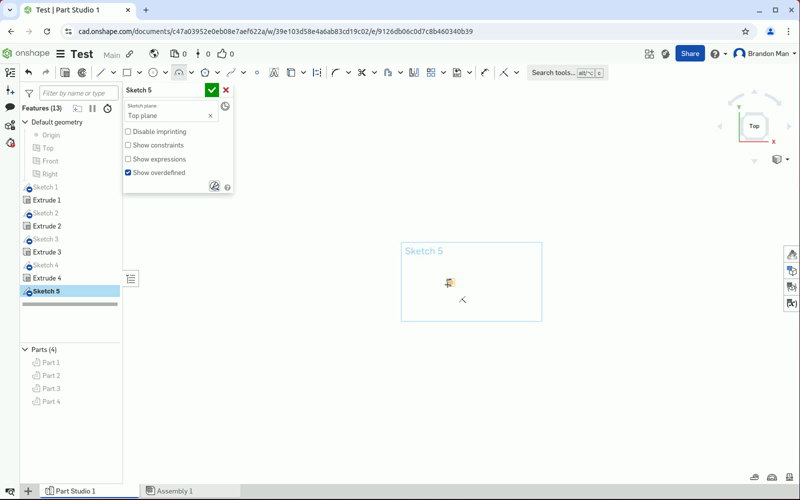
scroll(6)
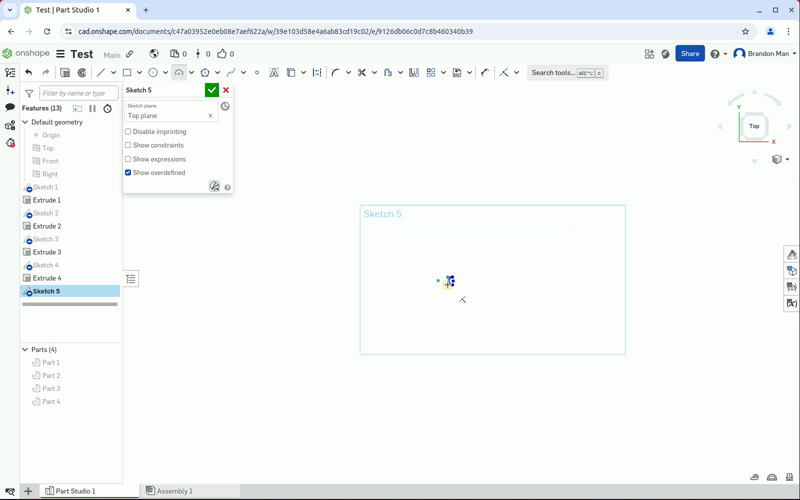
scroll(6)
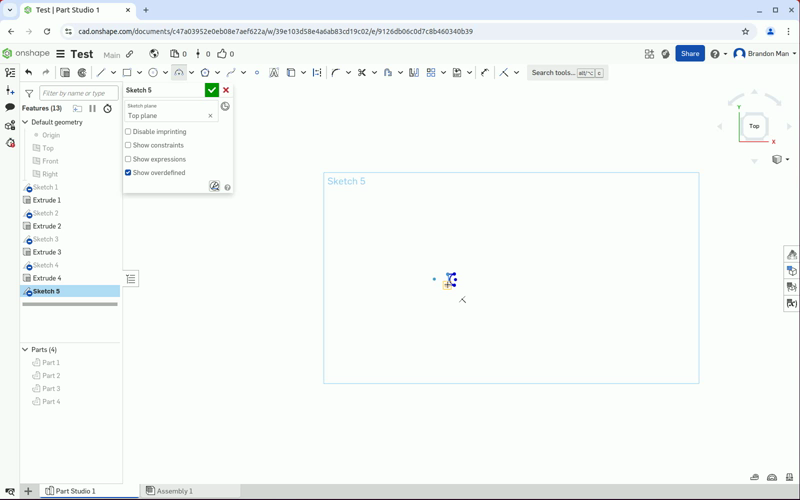
scroll(6)
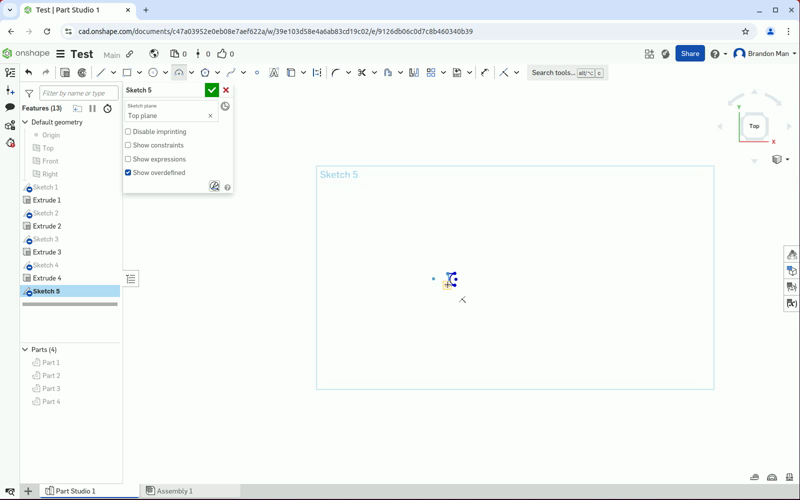
scroll(6)
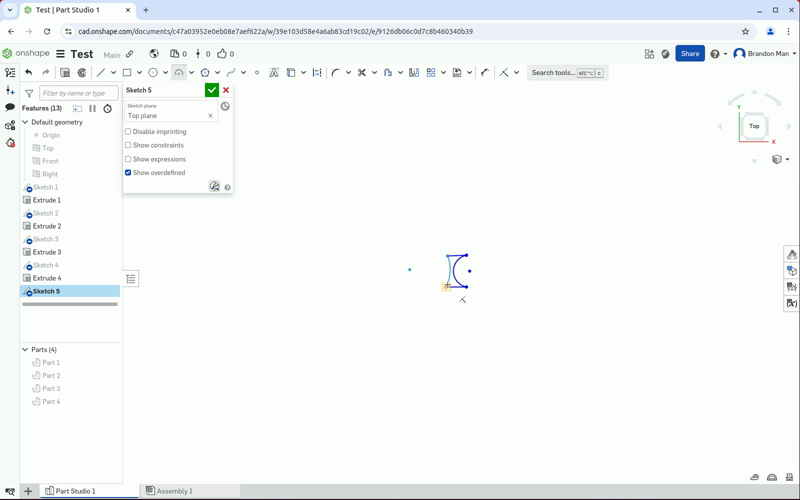
click(447, 284)
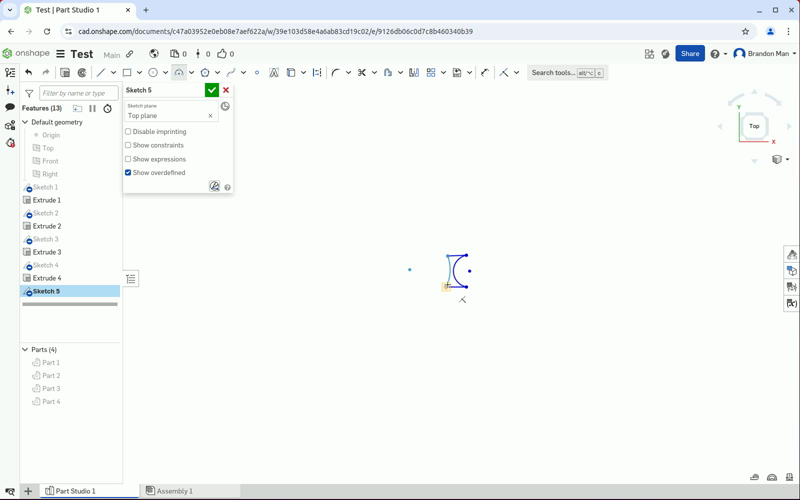
scroll(-6)
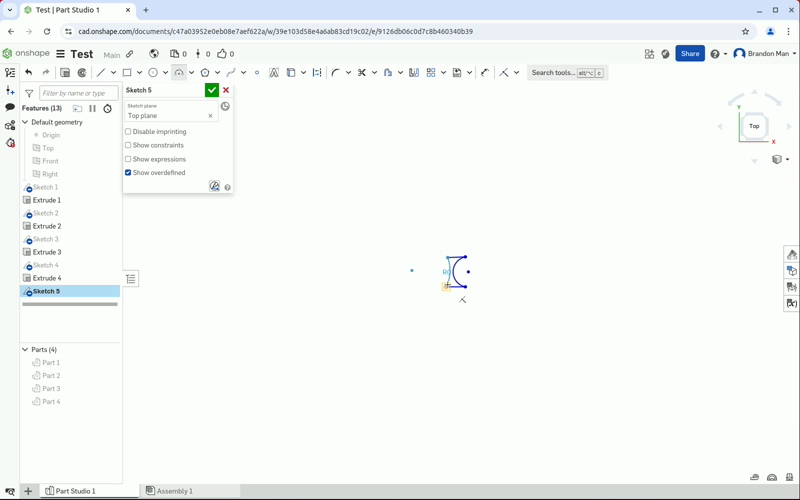
scroll(-6)
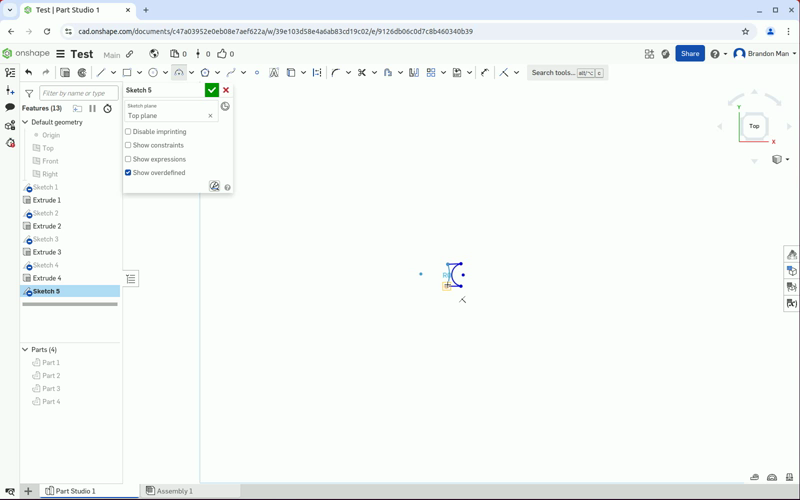
scroll(-6)
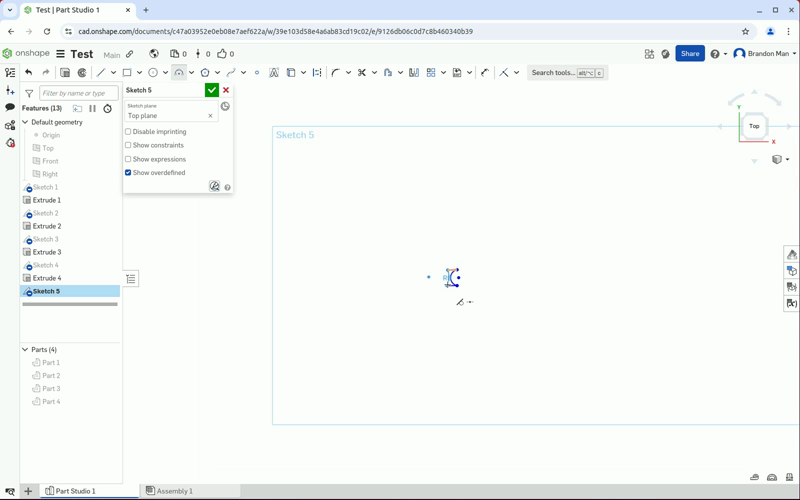
scroll(-6)
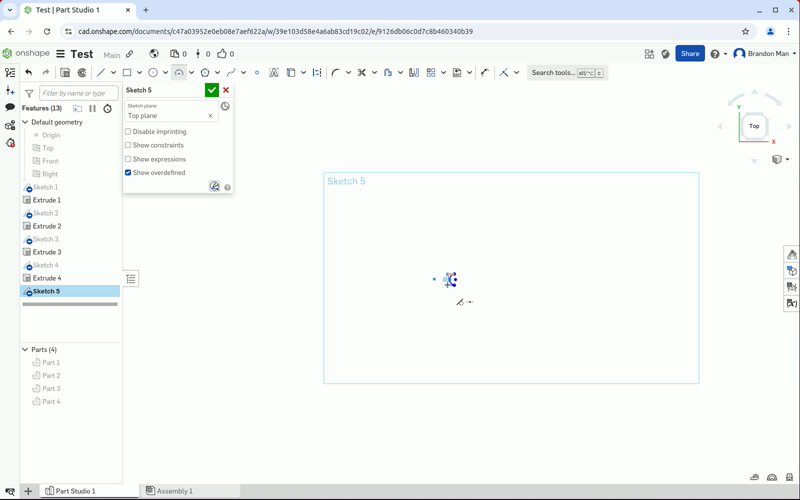
scroll(-6)
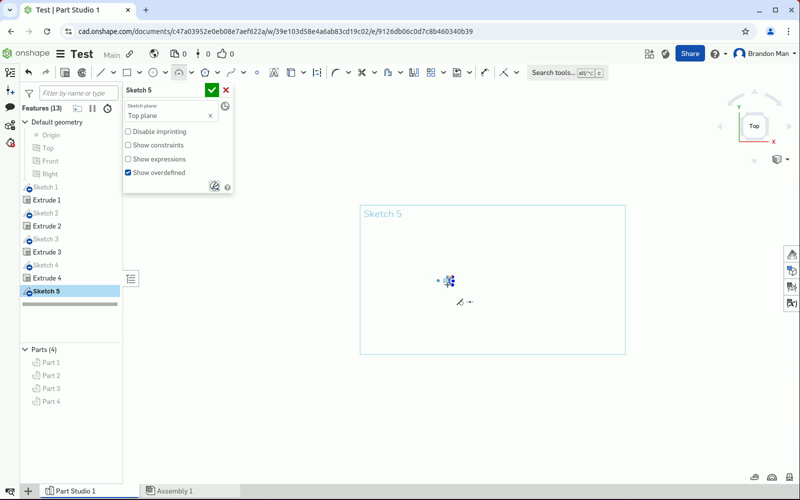
scroll(-6)
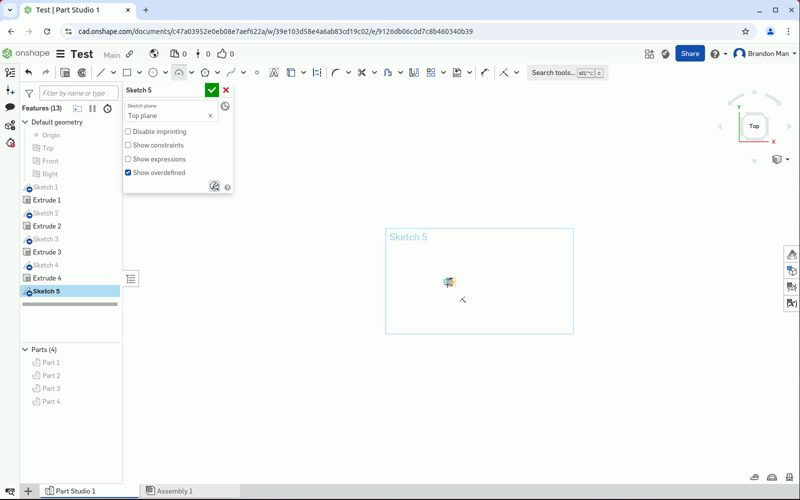
scroll(-6)
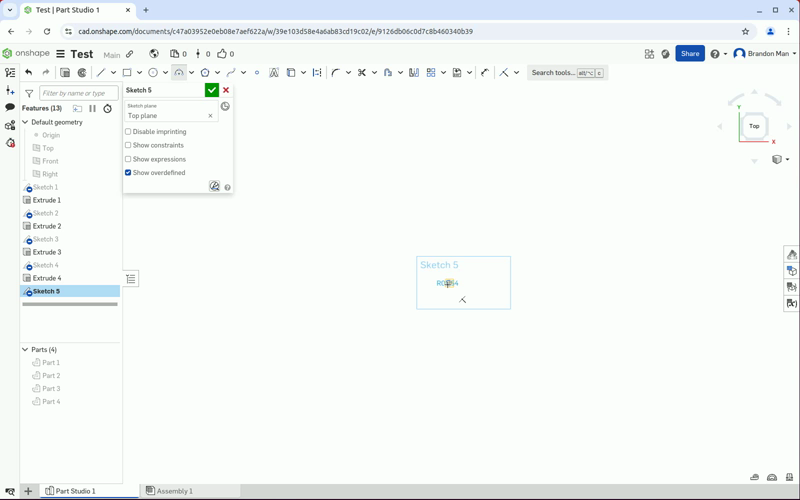
key_down(shift)
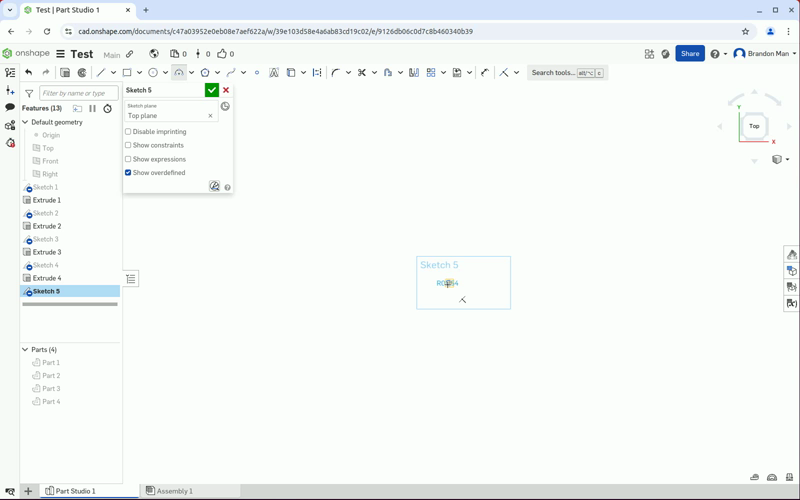
mouse_move(447, 282)
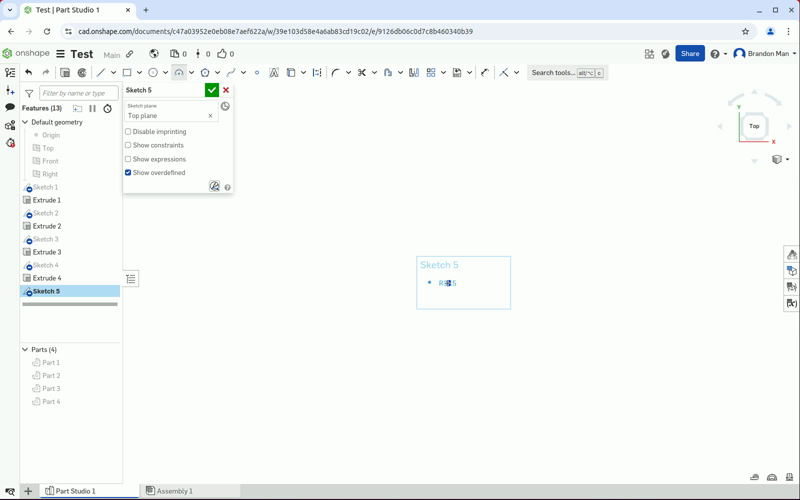
scroll(6)
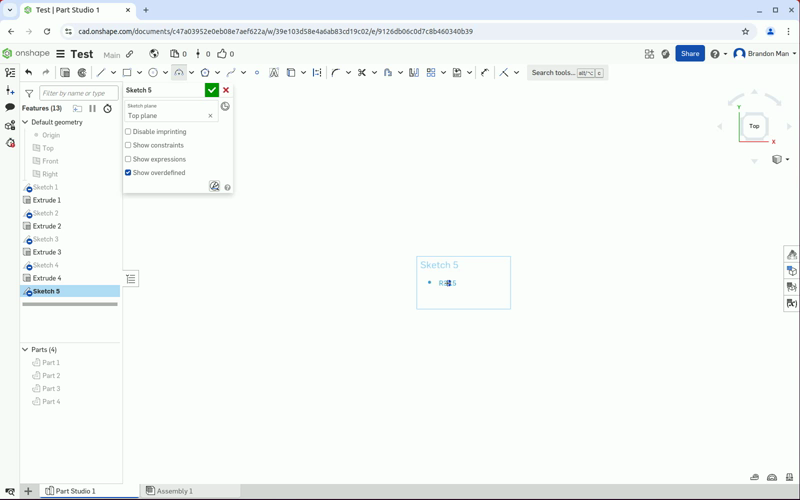
scroll(6)
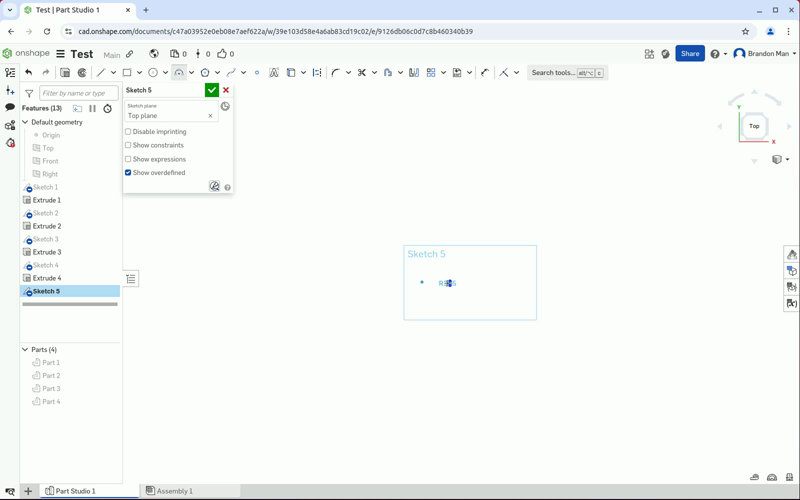
scroll(6)
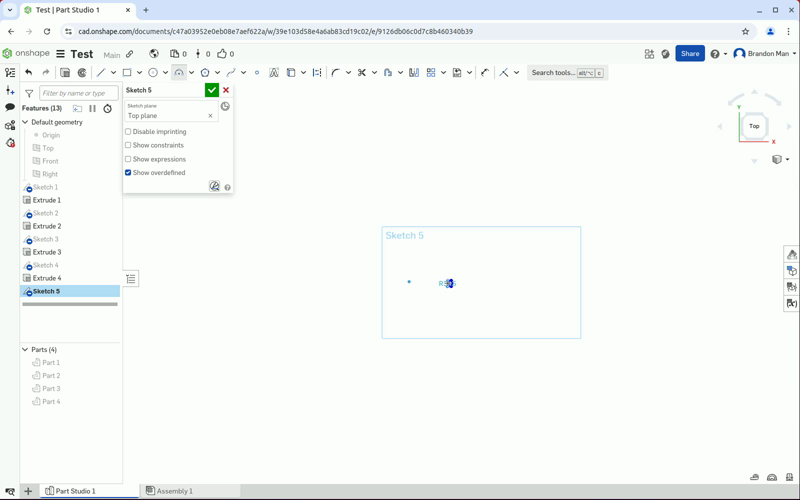
scroll(6)
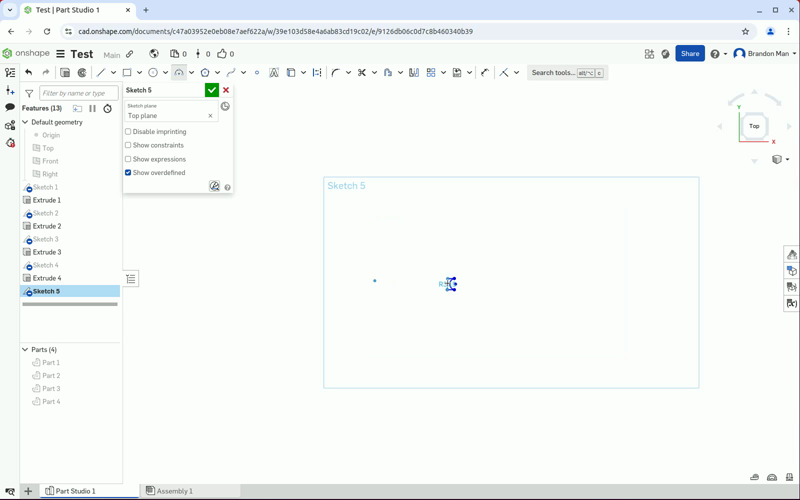
scroll(6)
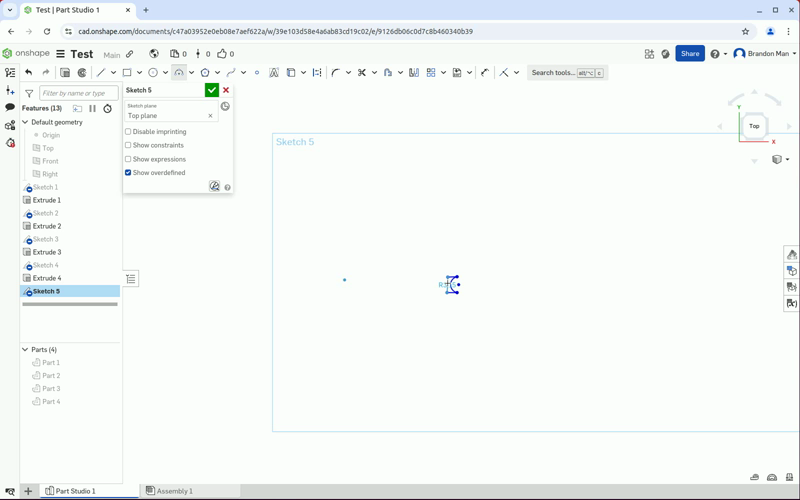
scroll(6)
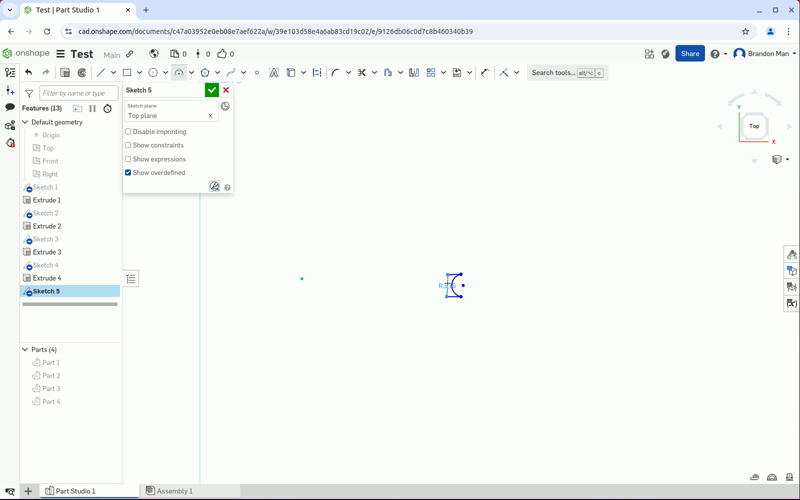
scroll(6)
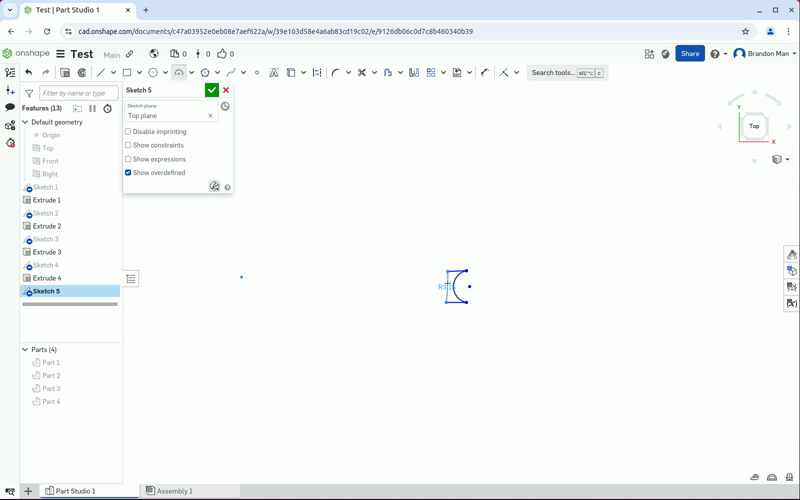
click(447, 282)
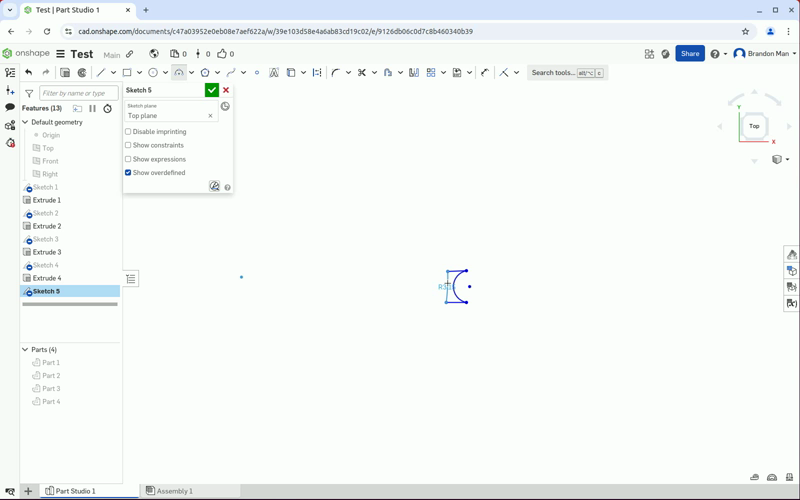
scroll(-6)
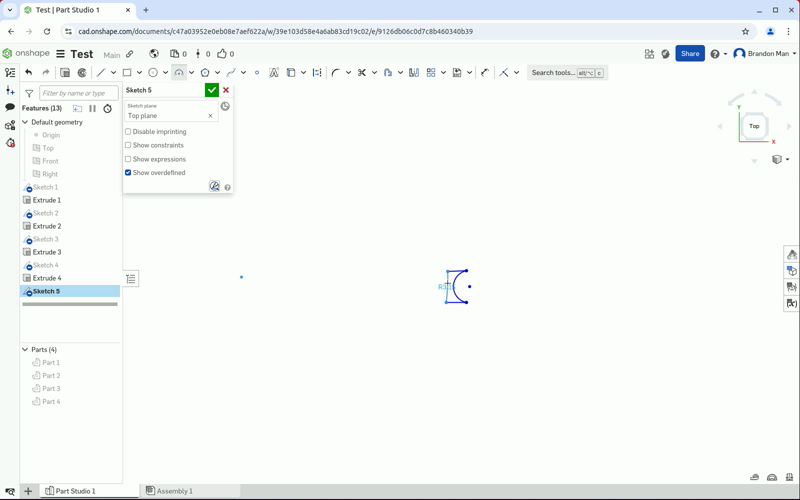
scroll(-6)
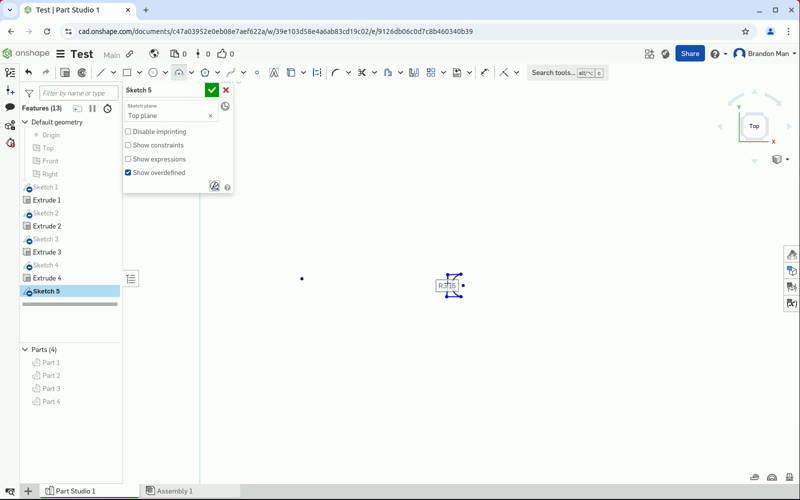
scroll(-6)
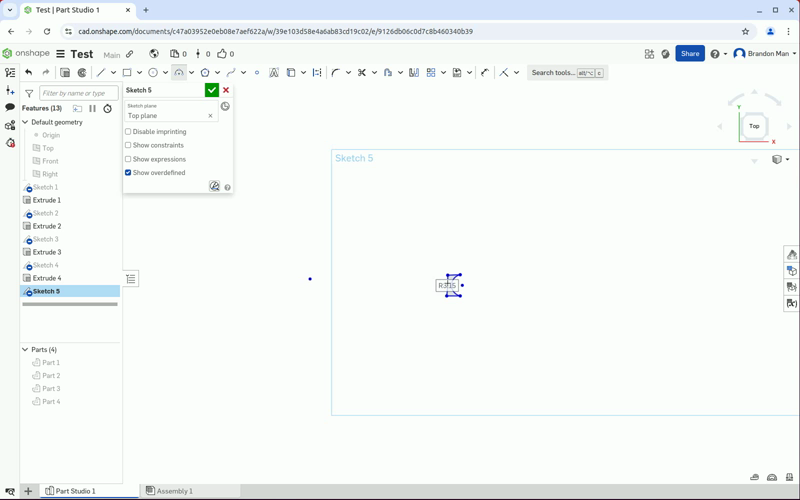
scroll(-6)
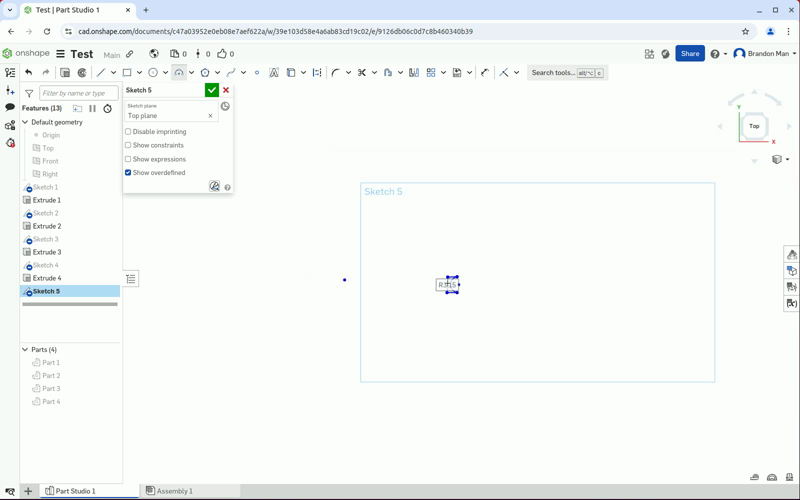
scroll(-6)
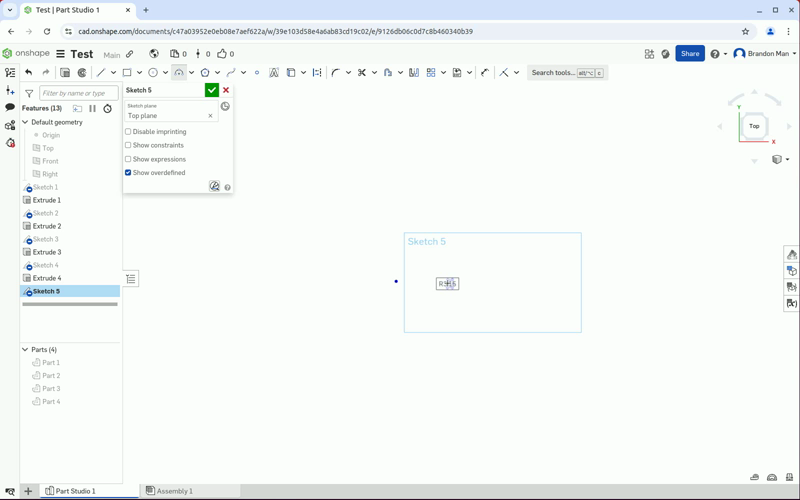
scroll(-6)
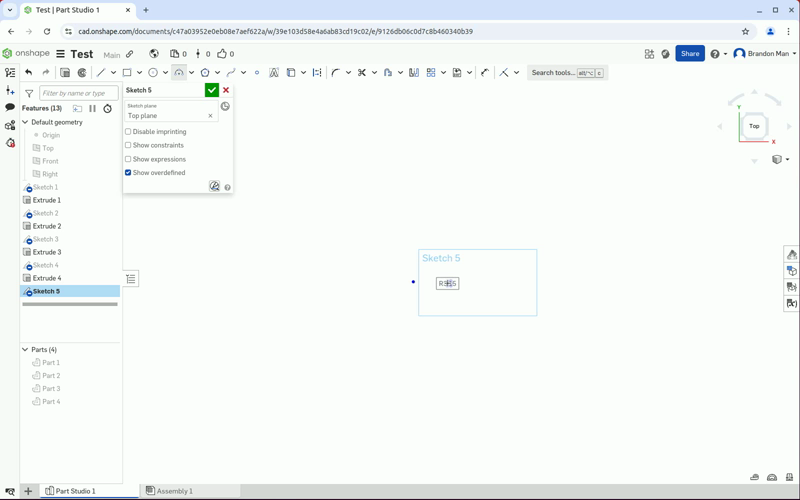
scroll(-6)
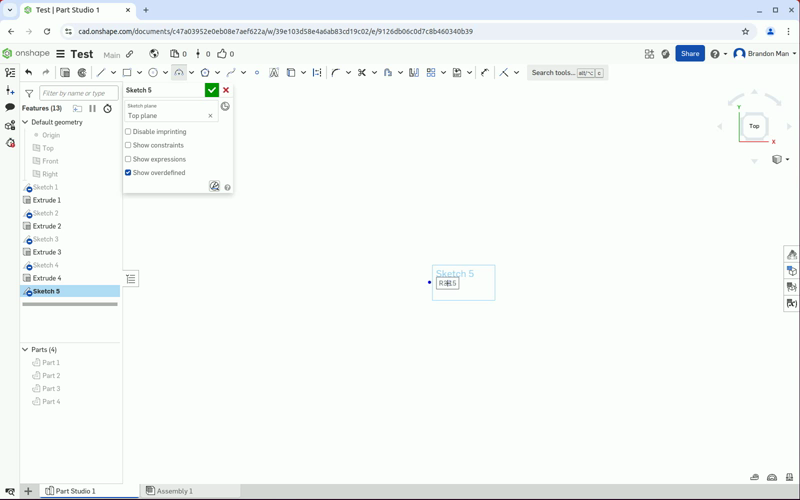
key_up(shift)
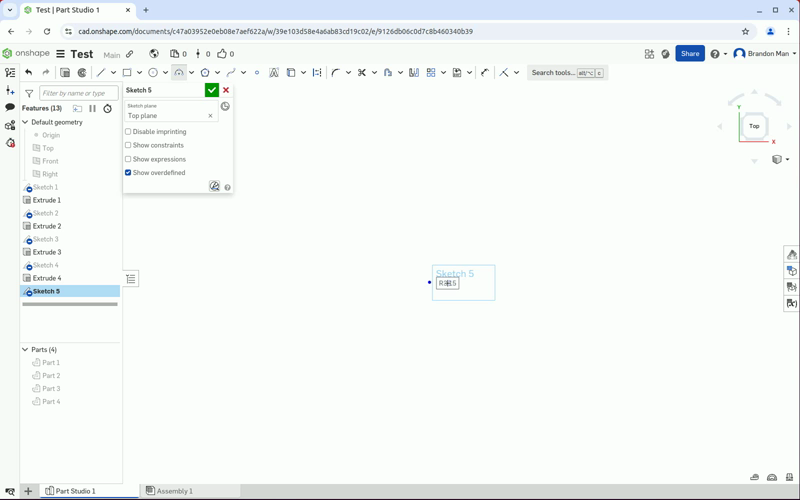
key(esc)
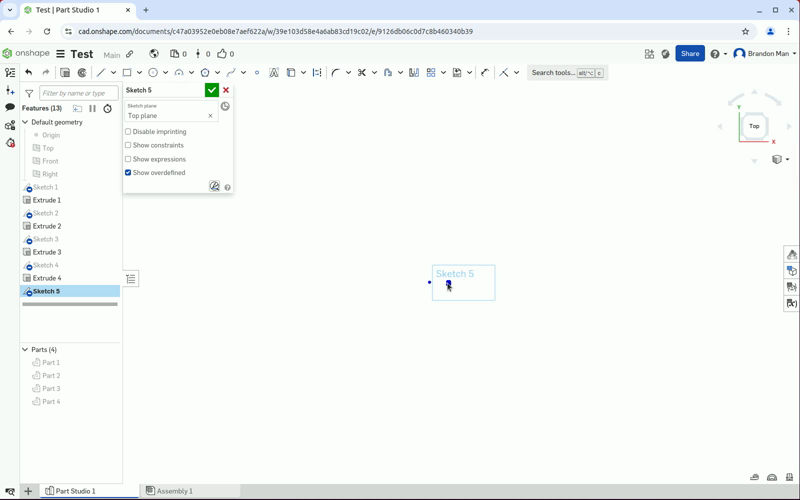
mouse_move(449, 281)
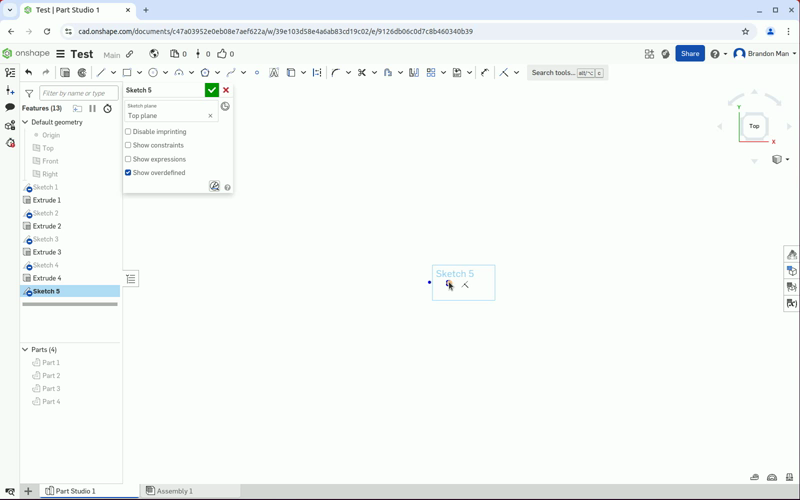
scroll(6)
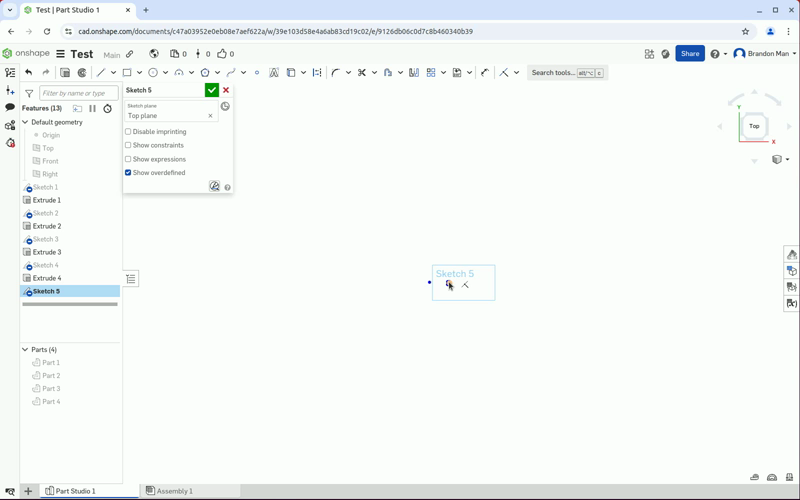
scroll(6)
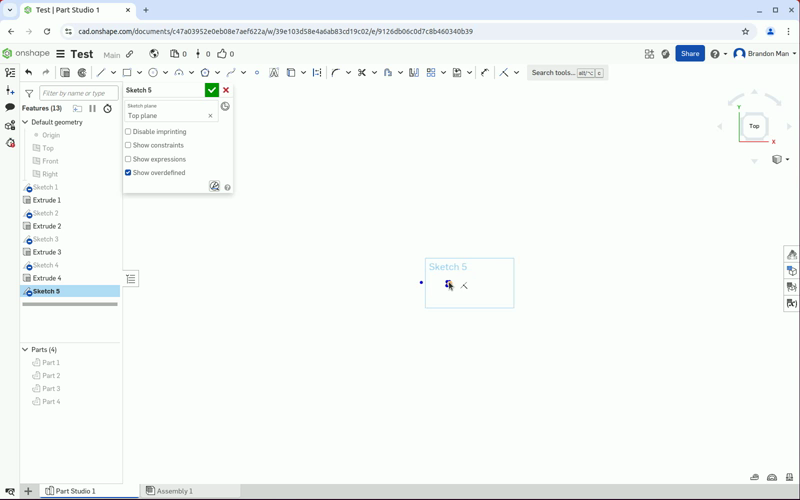
scroll(6)
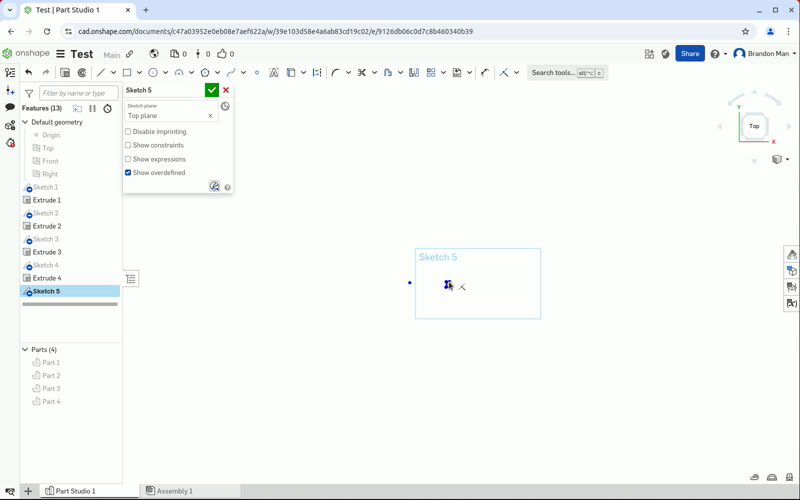
scroll(6)
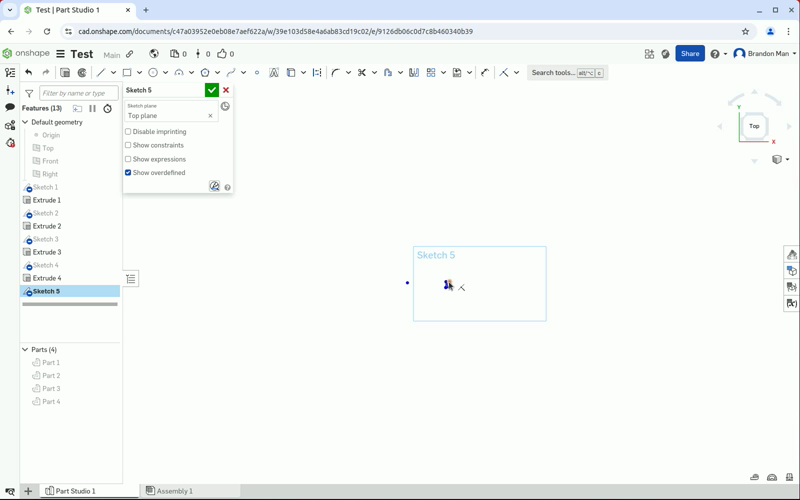
scroll(6)
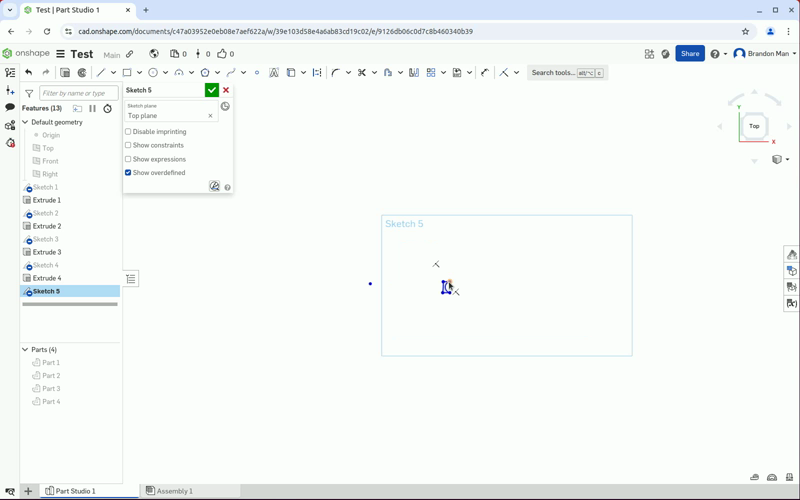
scroll(6)
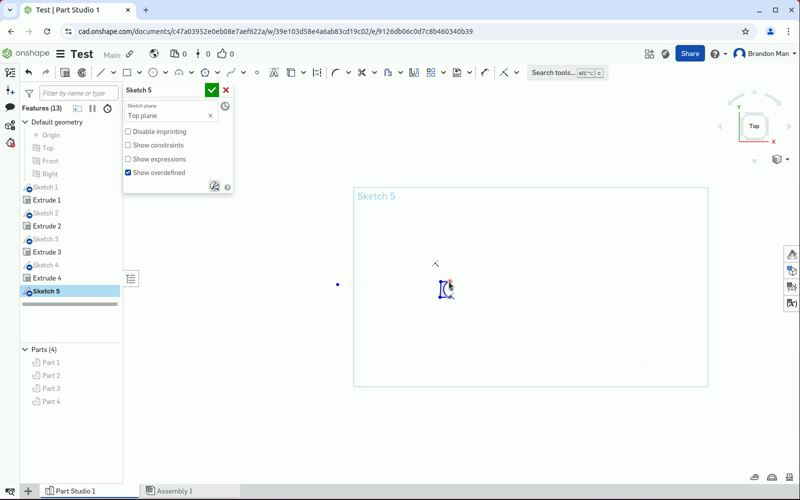
scroll(6)
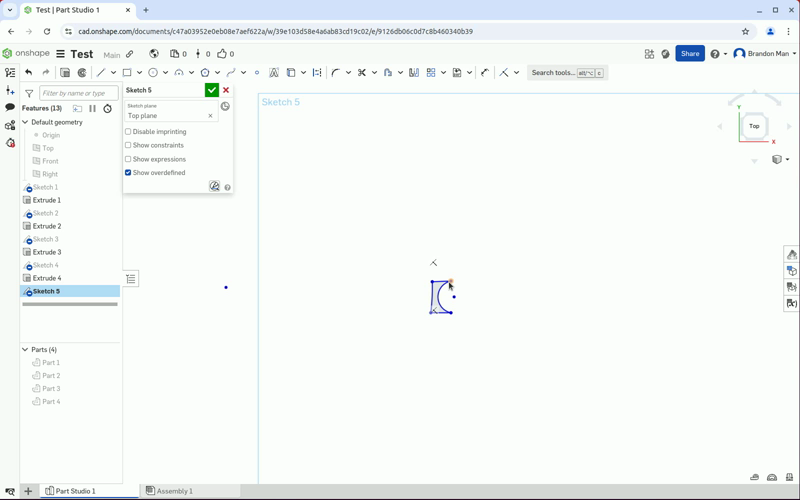
click(449, 281)
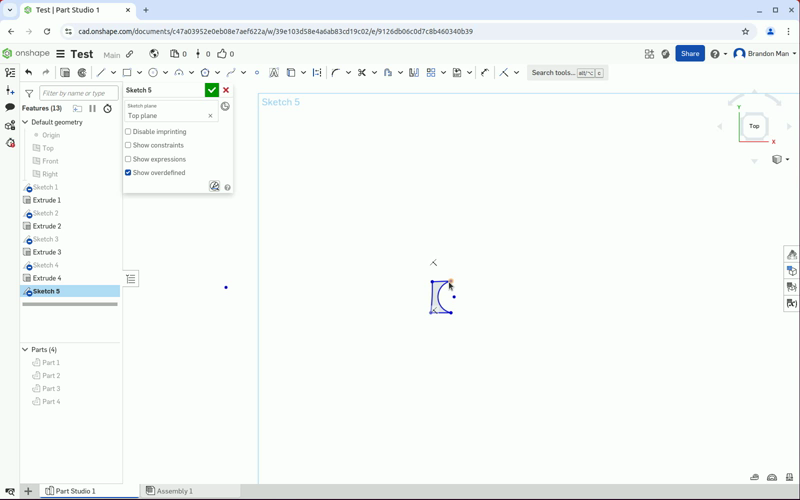
scroll(-6)
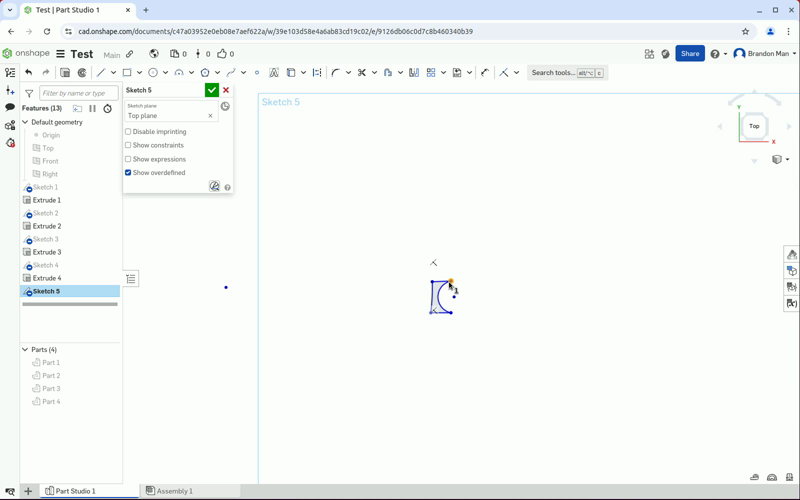
scroll(-6)
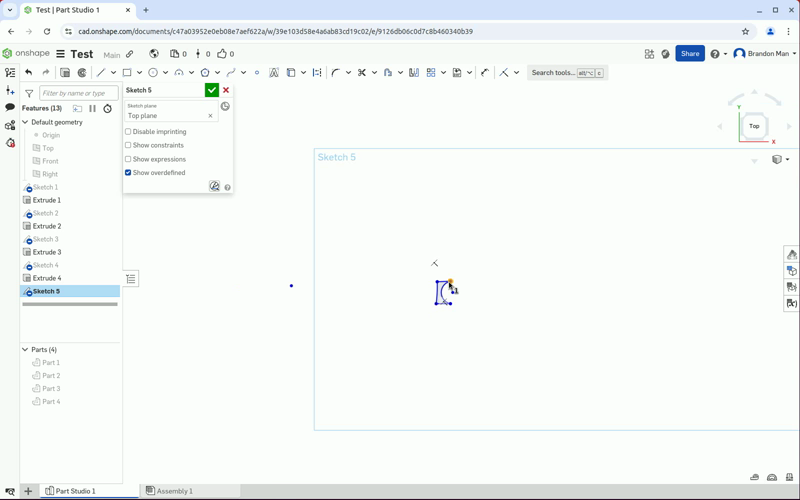
scroll(-6)
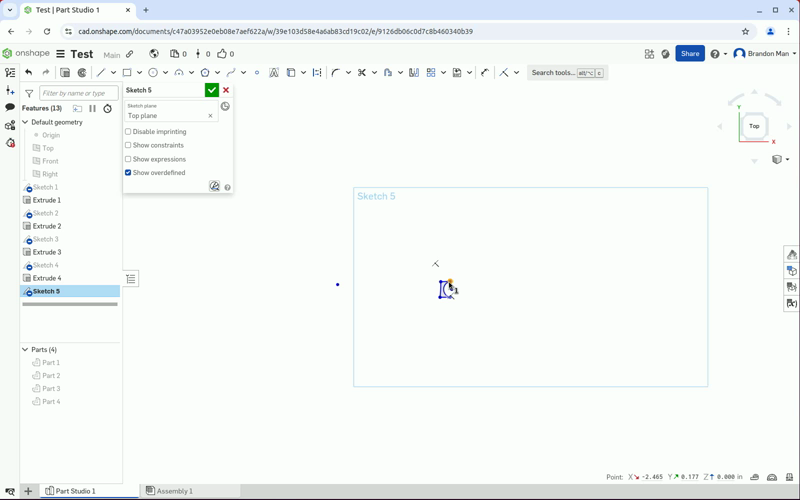
scroll(-6)
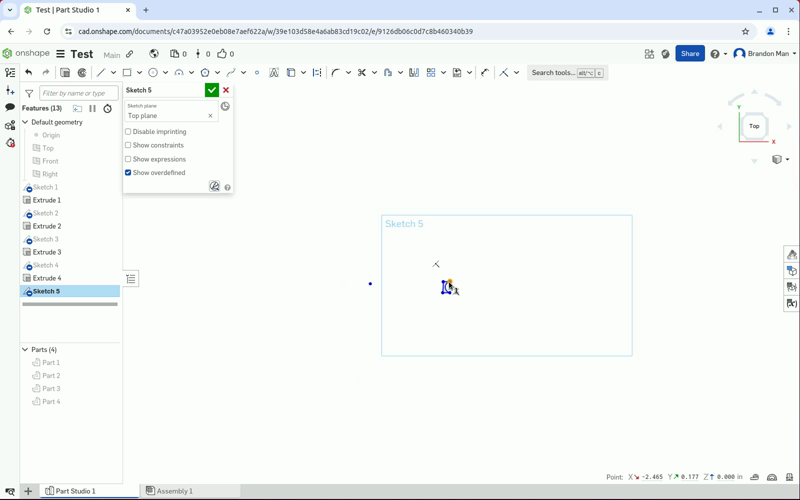
scroll(-6)
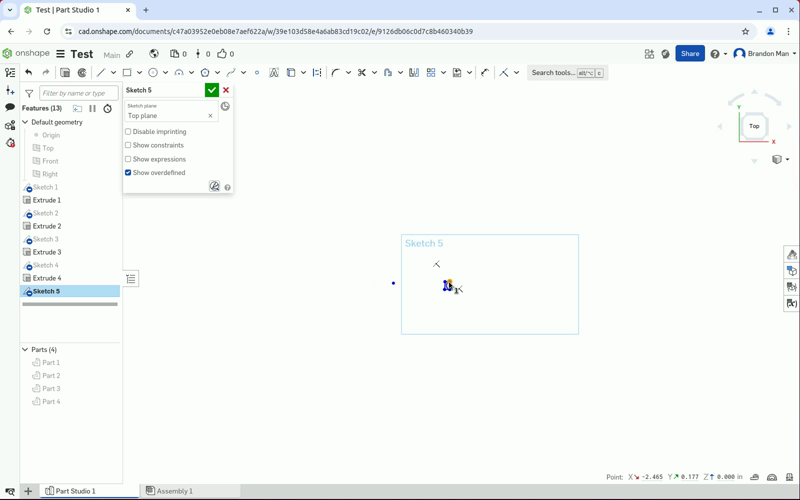
scroll(-6)
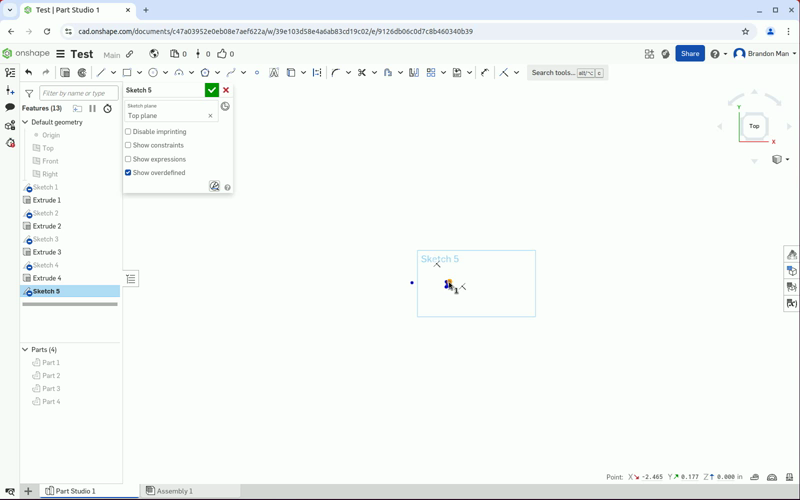
scroll(-6)
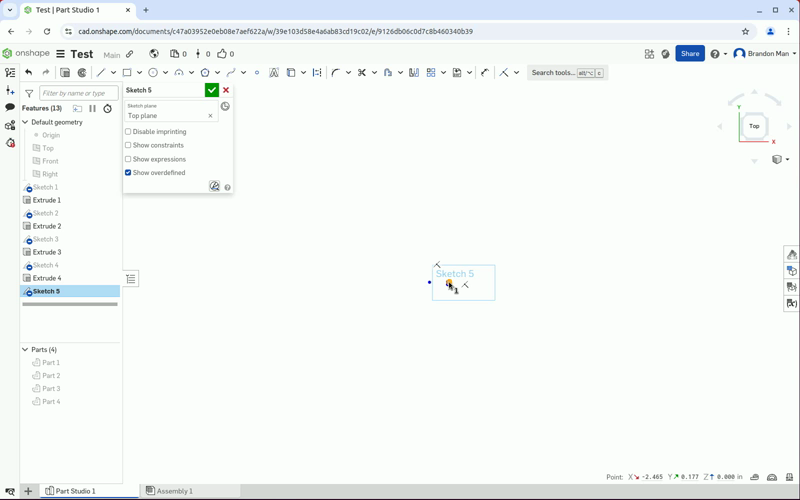
mouse_move(73, 352)
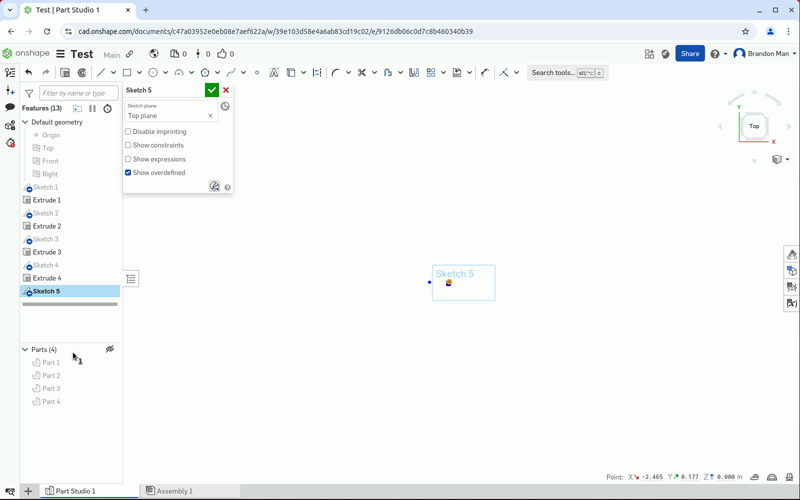
key(shift+y)
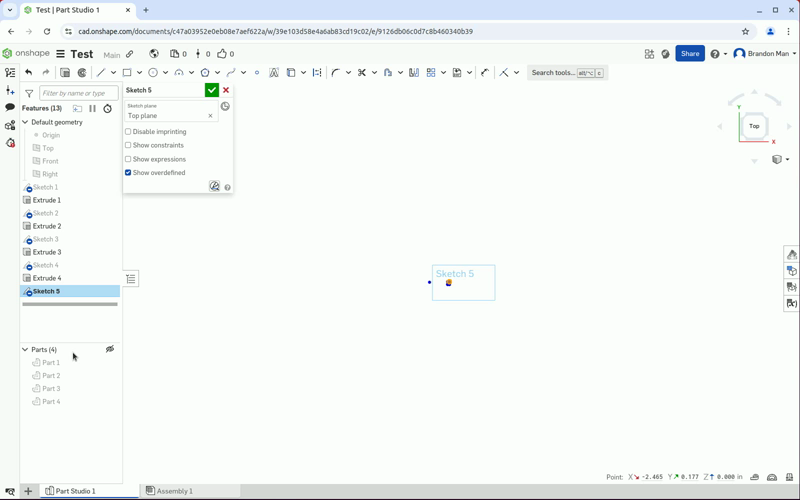
key(shift+e)
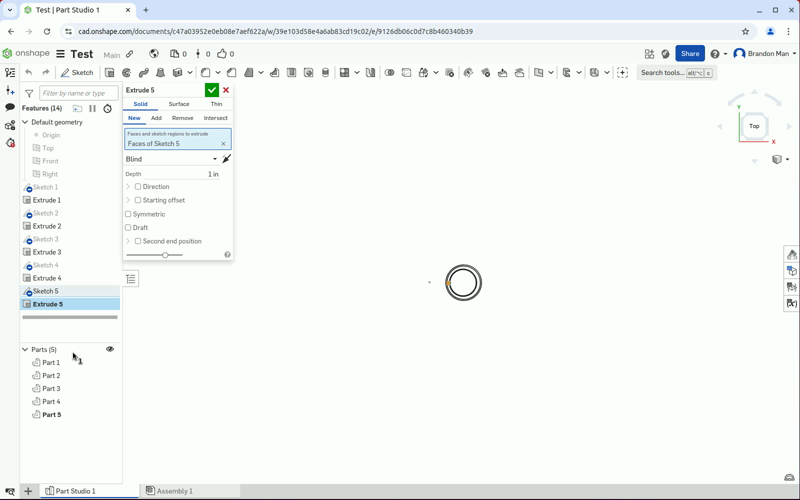
mouse_move(143, 106)
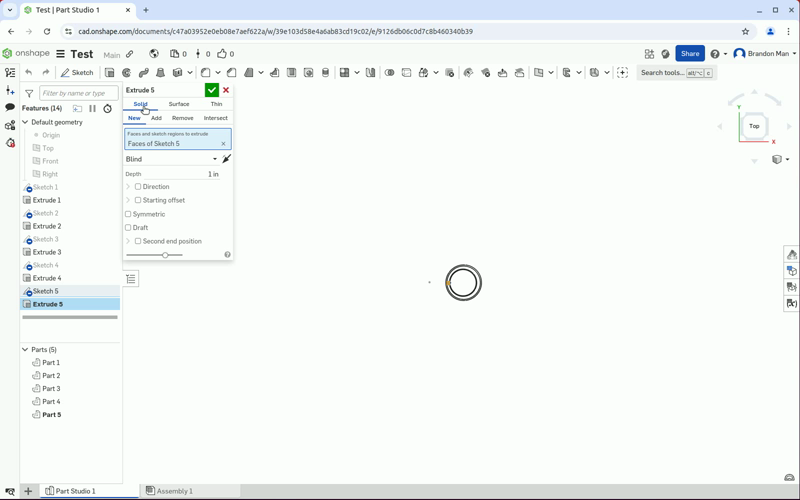
click(143, 106)
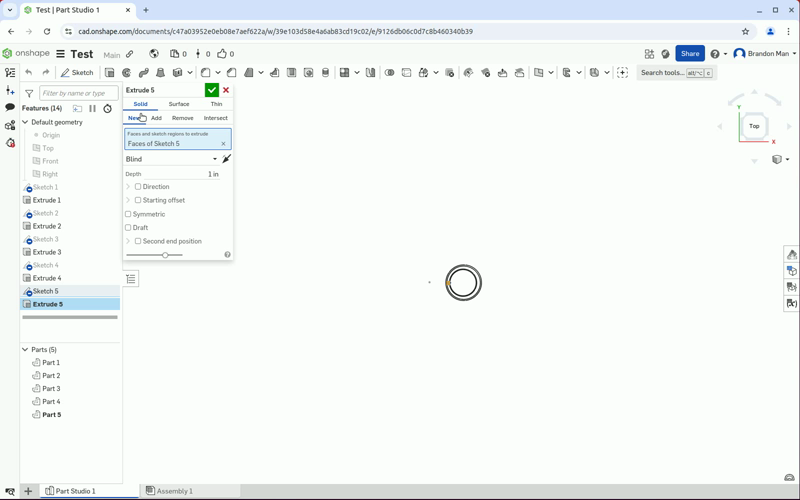
mouse_move(137, 120)
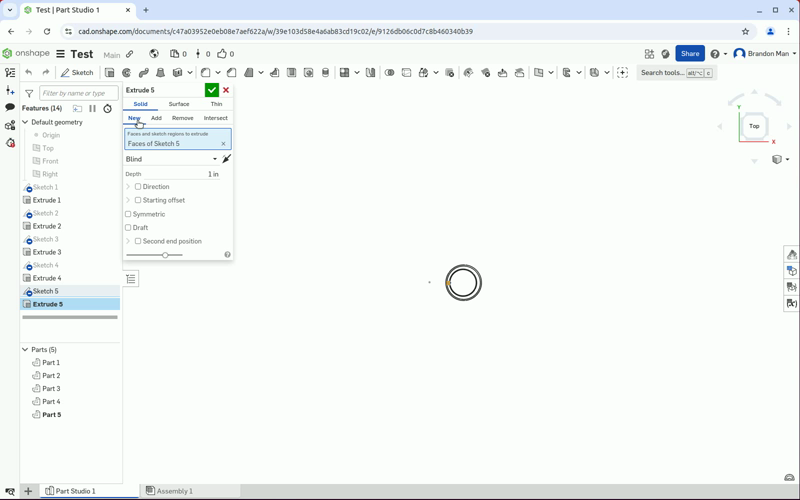
click(137, 120)
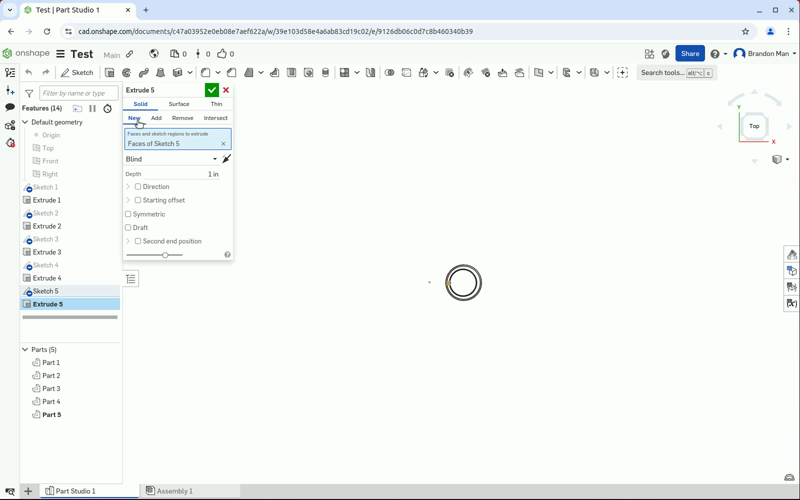
key(tab, 4)
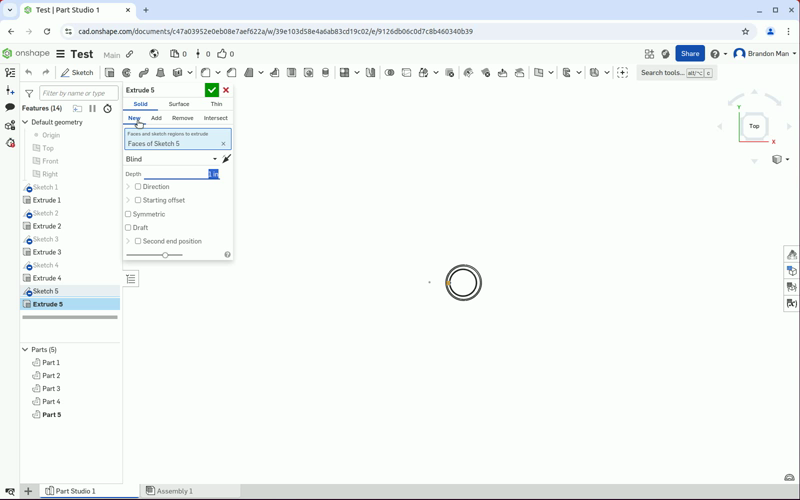
text(0.241)
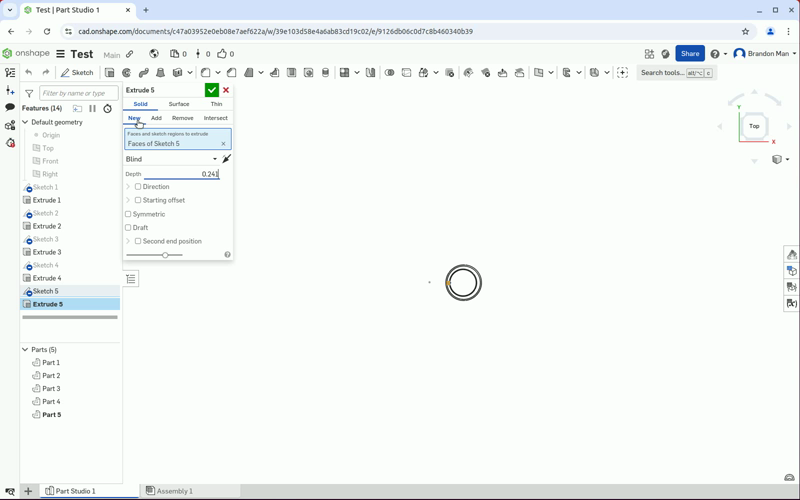
key(enter)
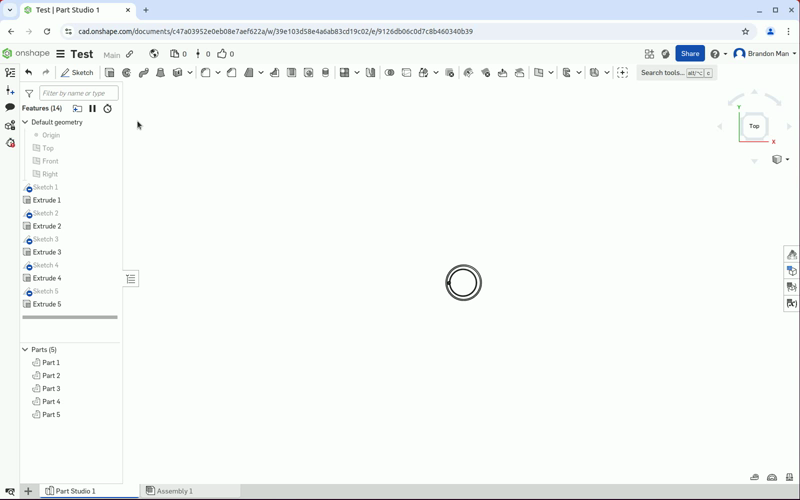
key(shift+h)
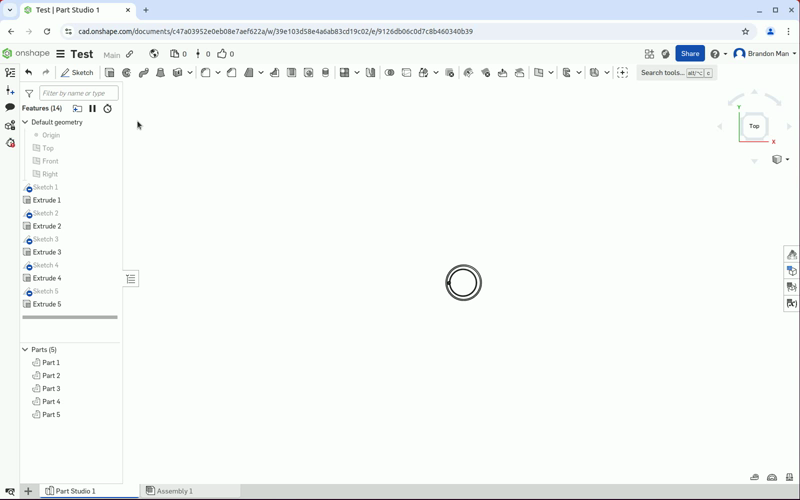
key(shift+h)
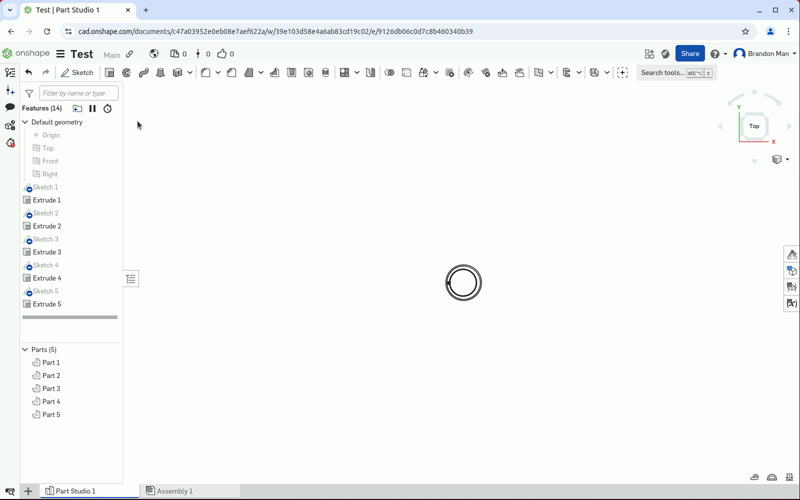
mouse_move(73, 189)
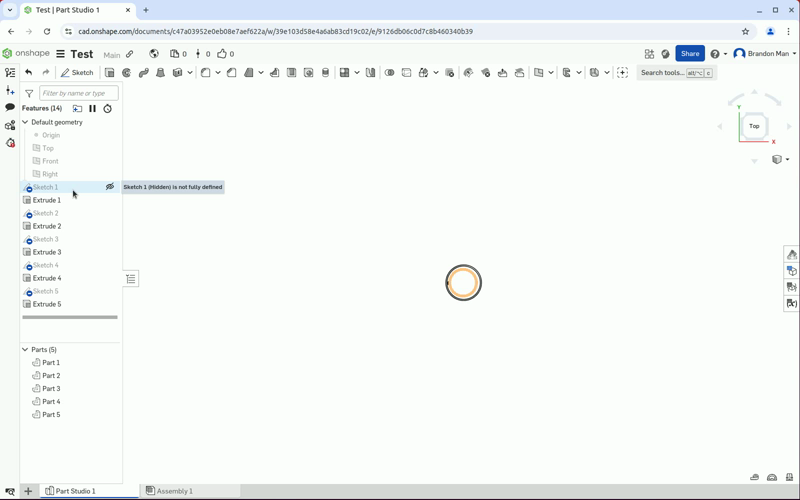
click(73, 189)
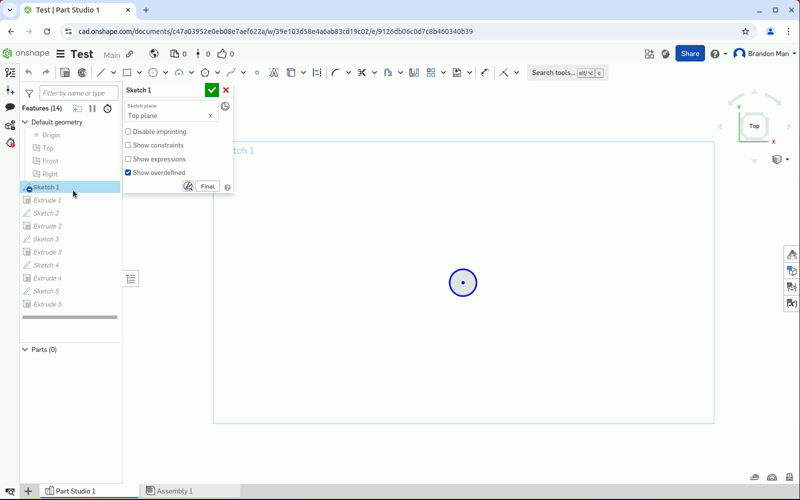
mouse_move(229, 92)
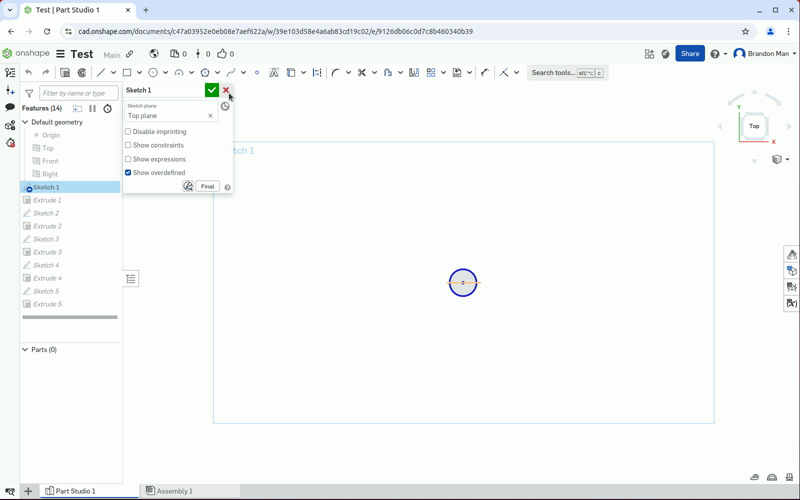
click(229, 92)
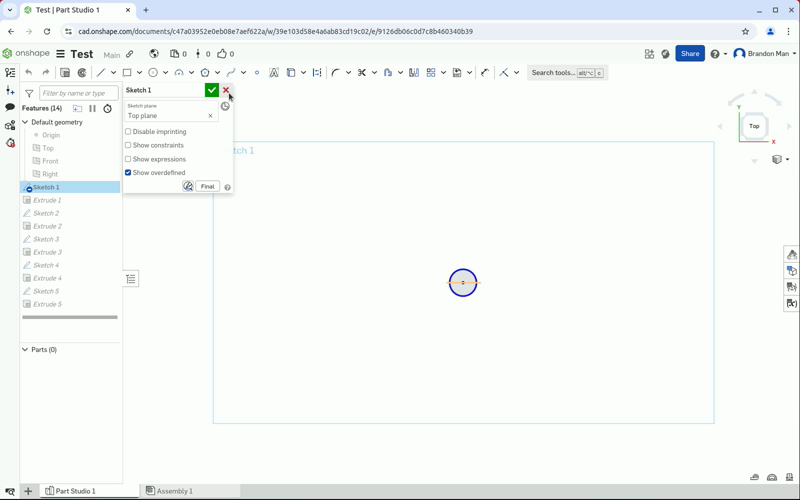
key(shift+s)
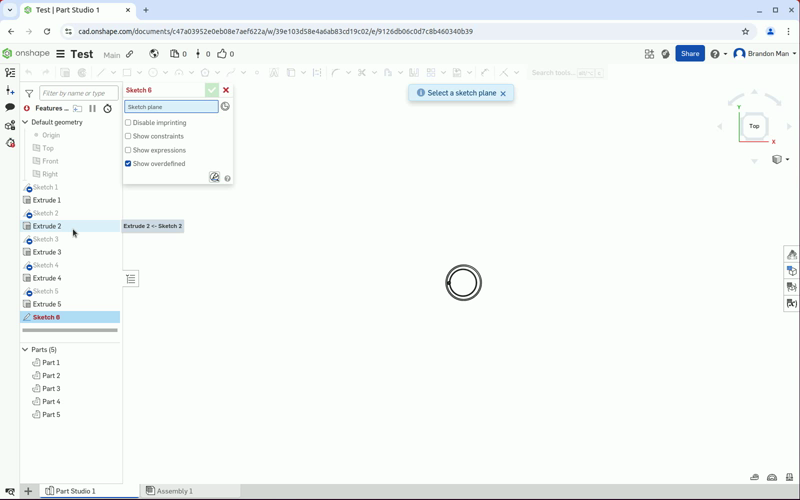
scroll(3)
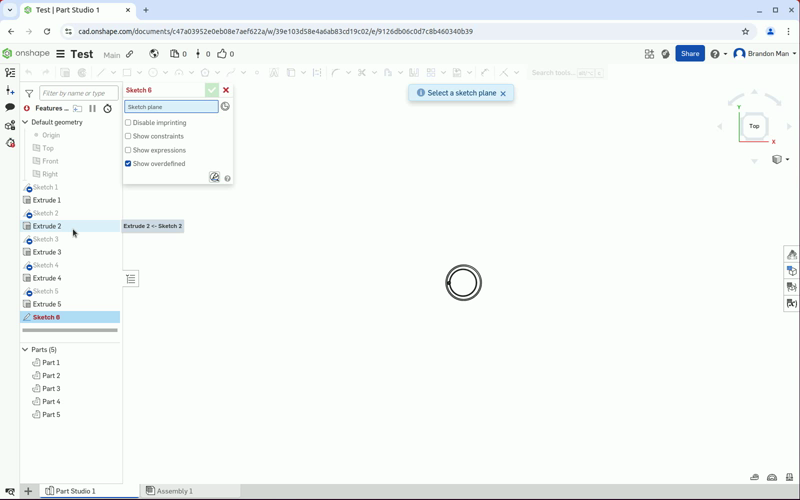
mouse_move(73, 150)
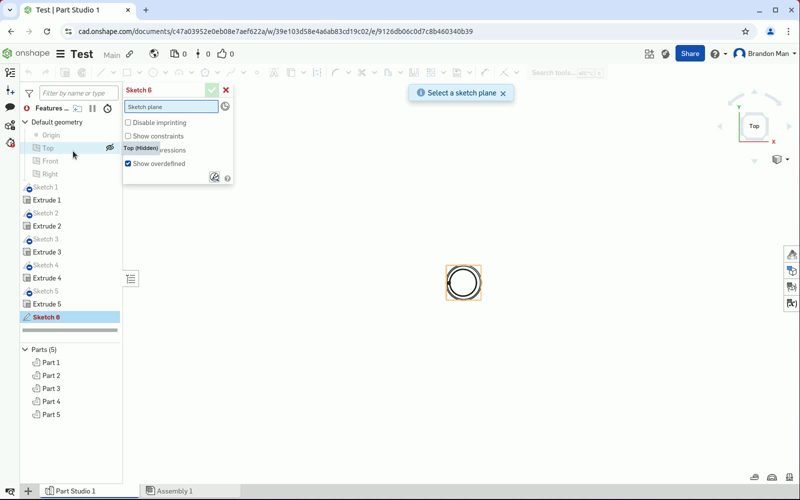
click(73, 150)
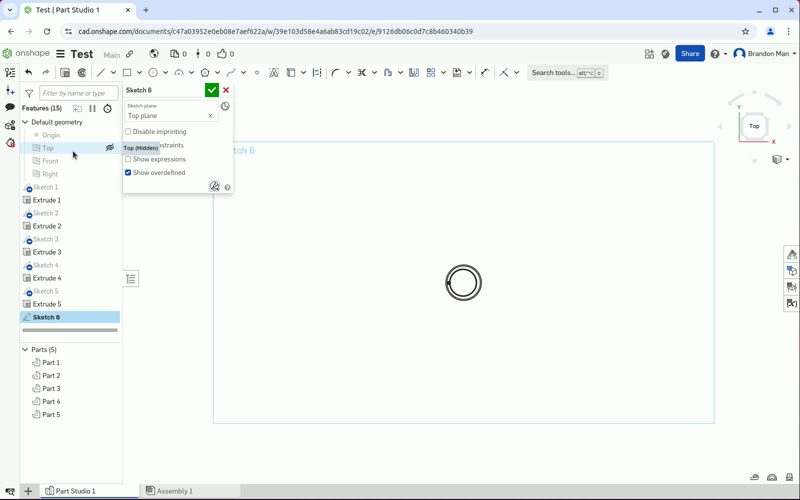
mouse_move(73, 352)
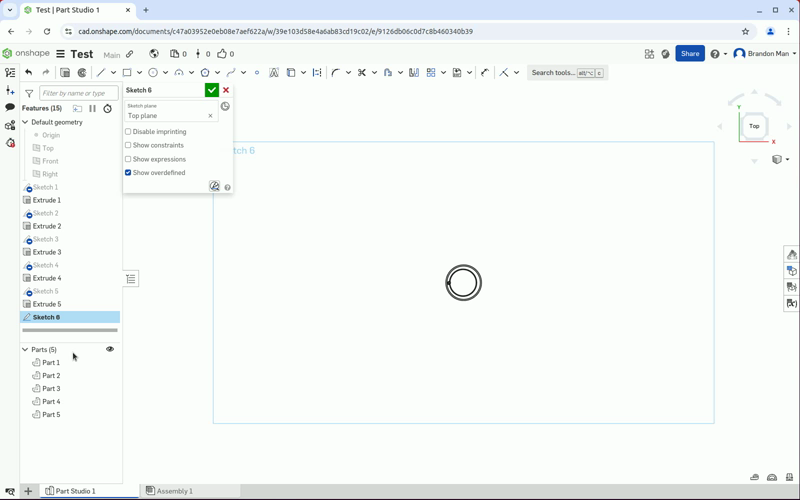
key(y)
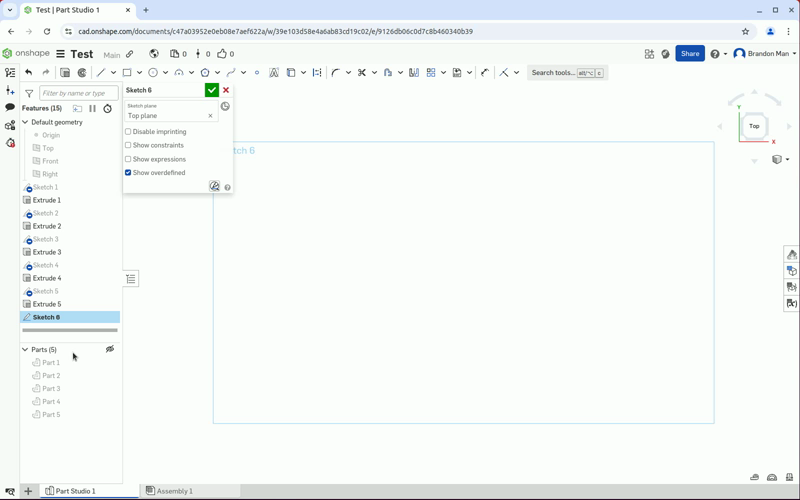
key(c)
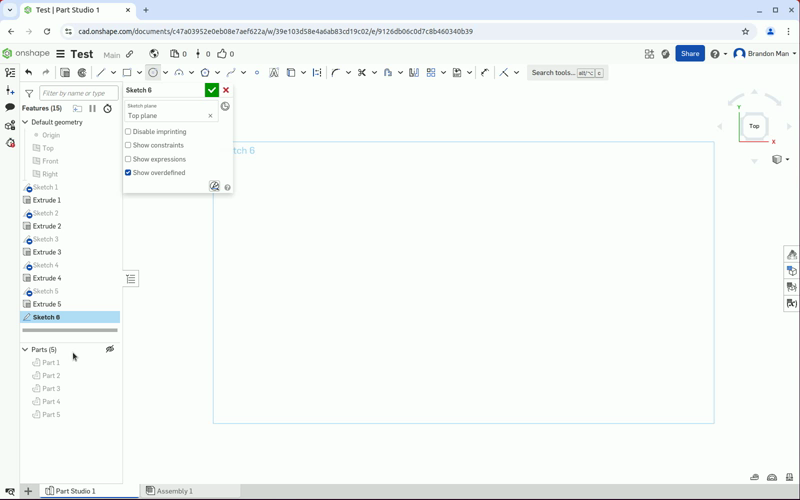
key_down(shift)
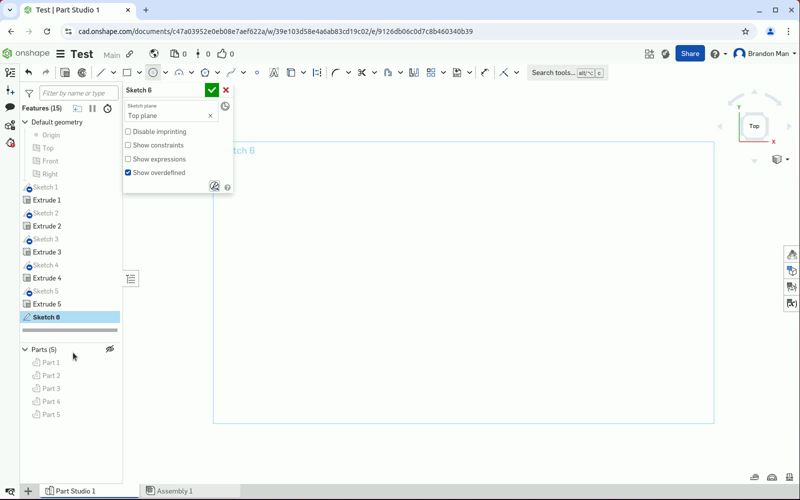
mouse_move(449, 282)
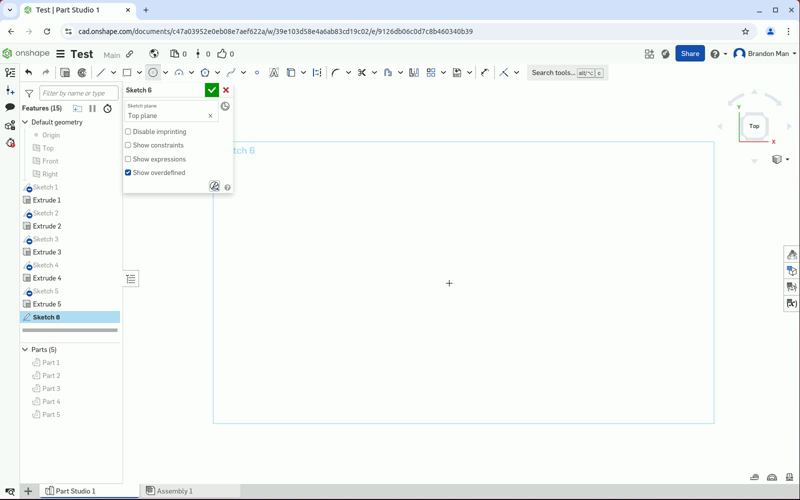
click(449, 282)
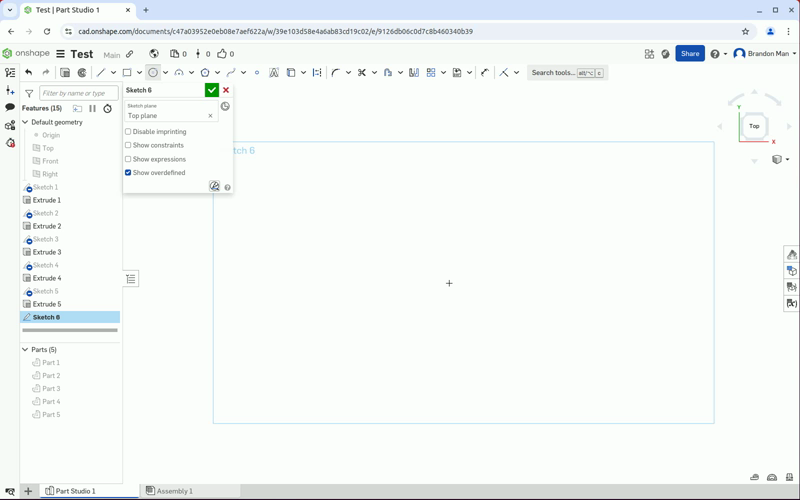
key_up(shift)
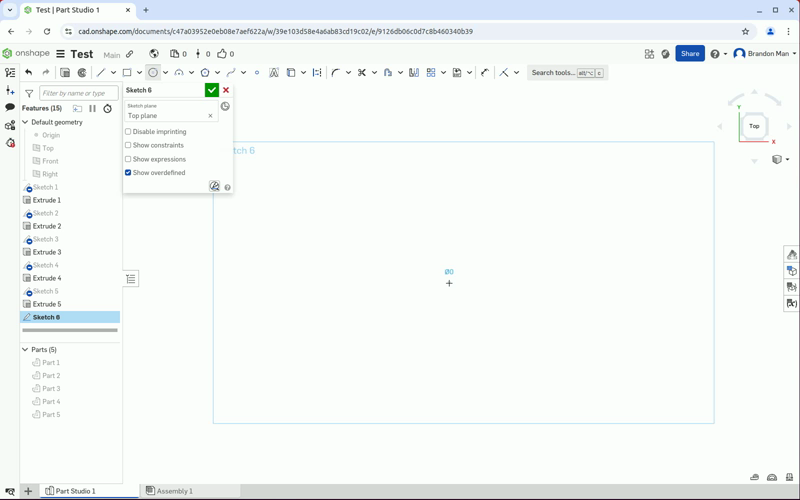
mouse_move(450, 282)
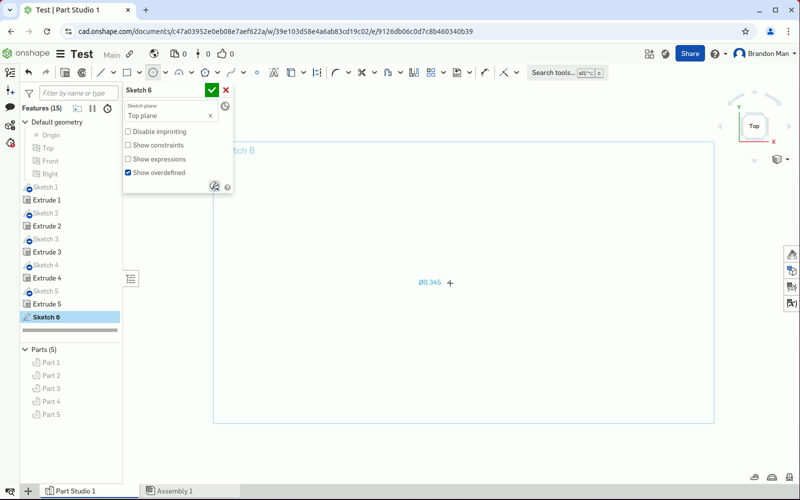
scroll(6)
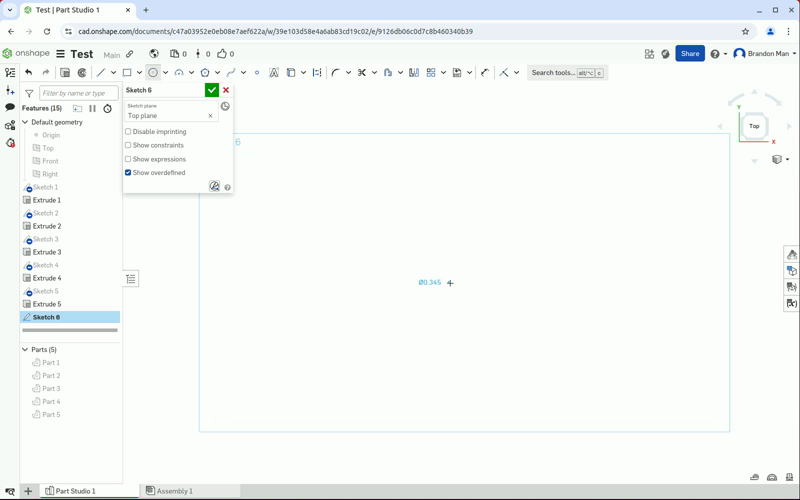
scroll(6)
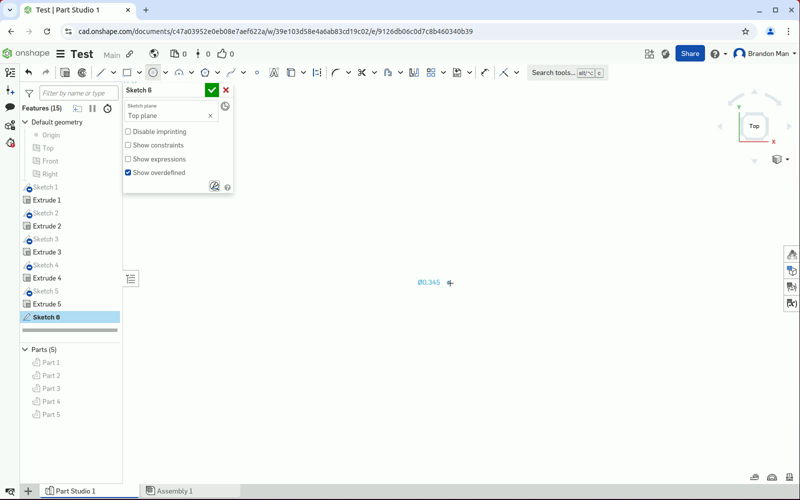
scroll(6)
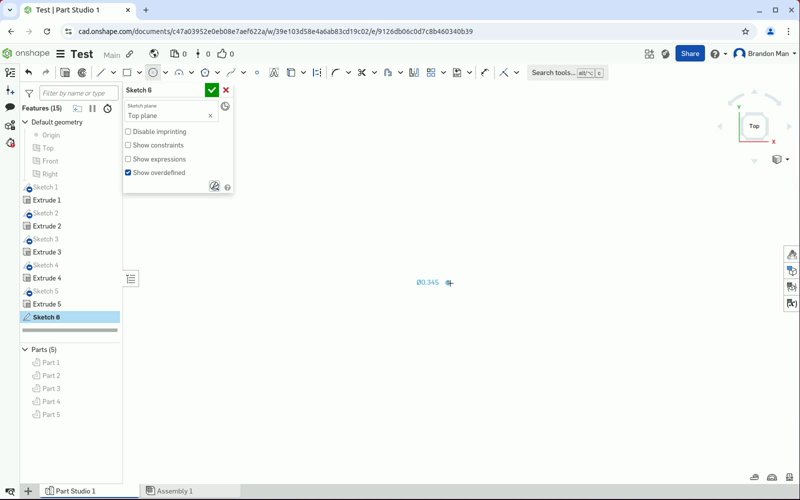
scroll(6)
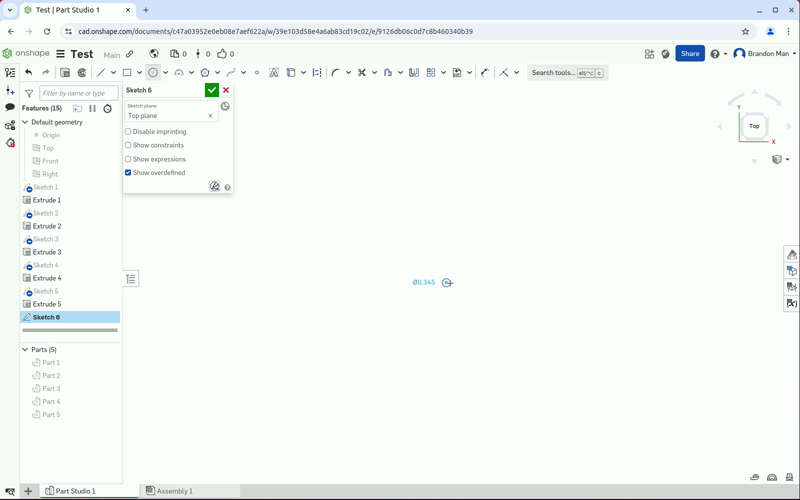
scroll(6)
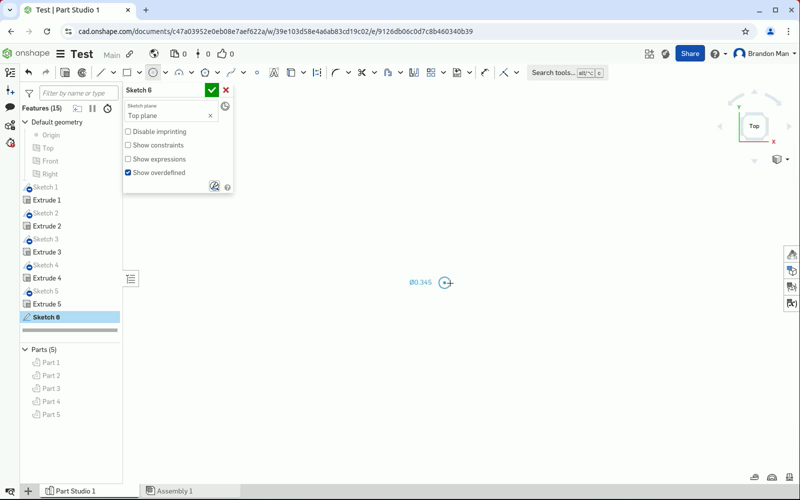
scroll(6)
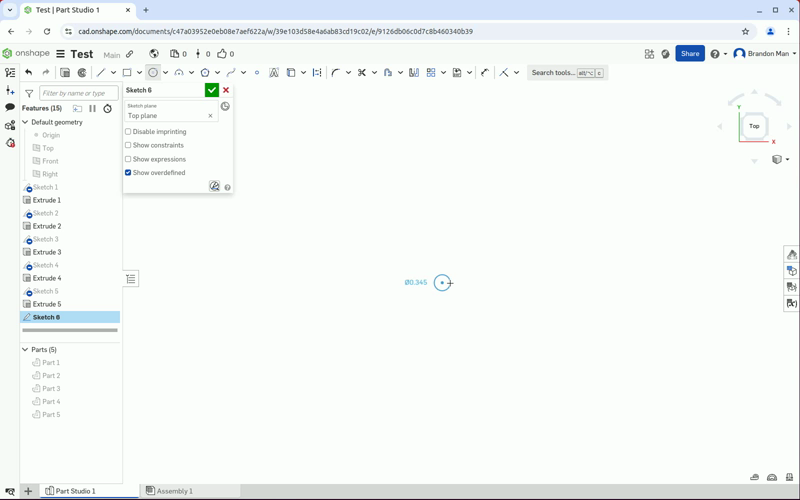
scroll(6)
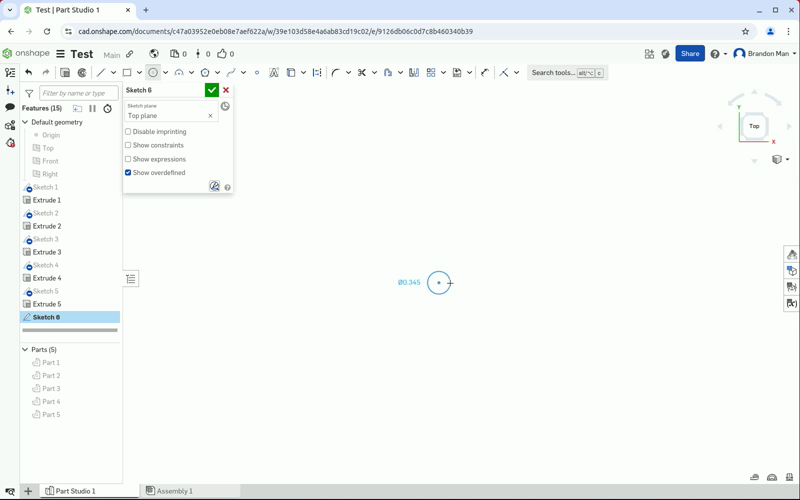
click(450, 282)
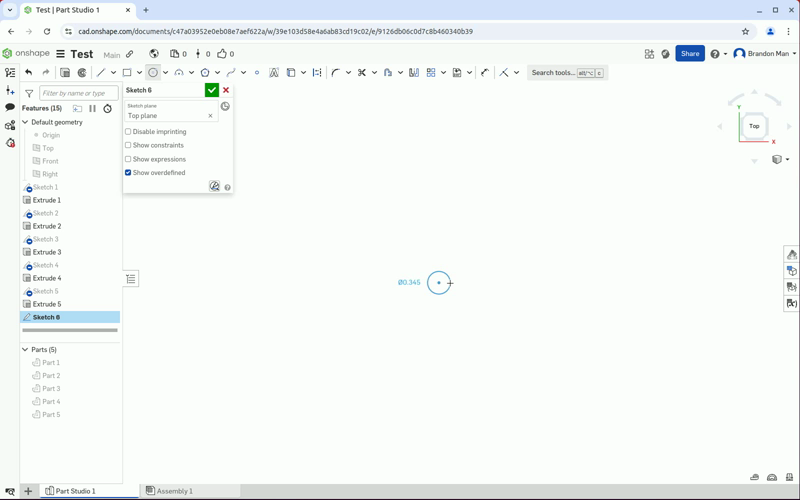
scroll(-6)
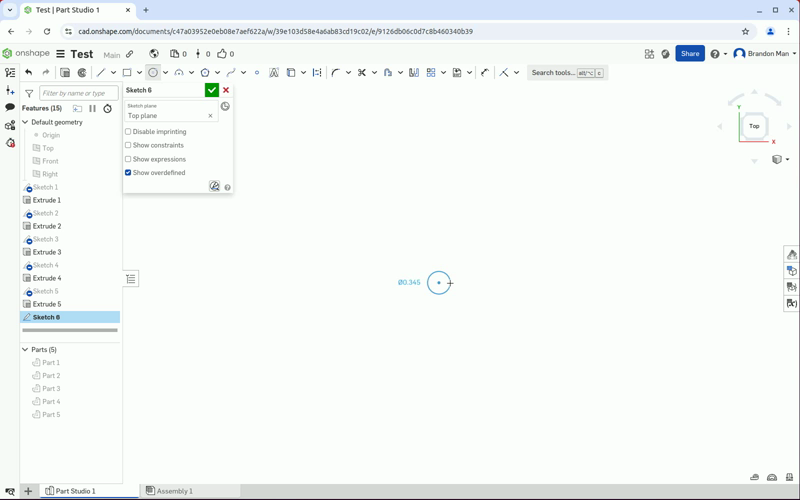
scroll(-6)
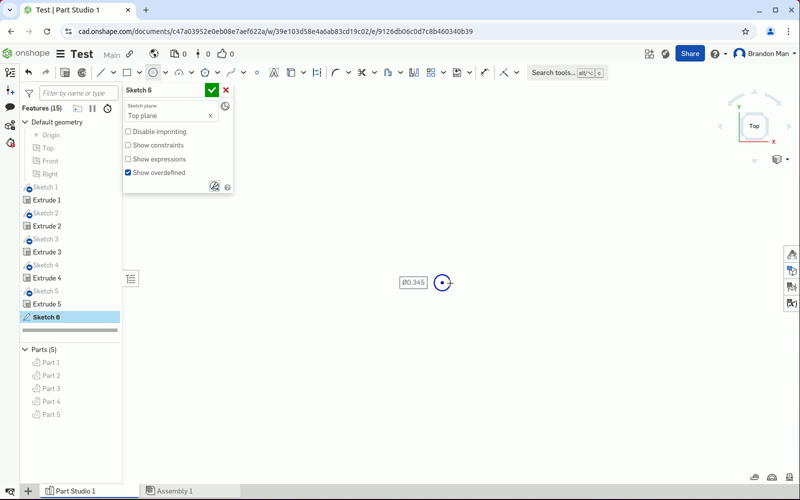
scroll(-6)
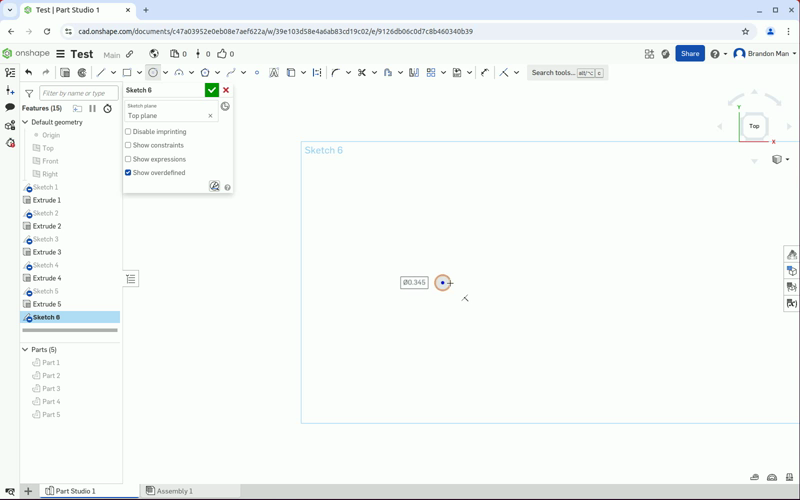
scroll(-6)
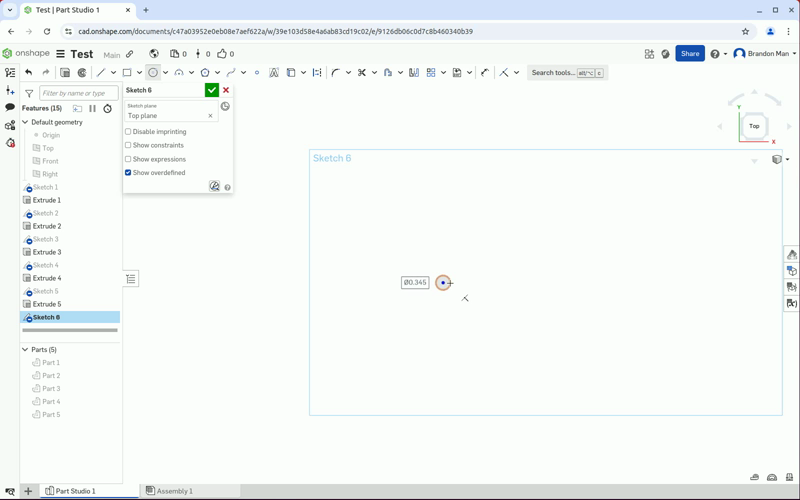
scroll(-6)
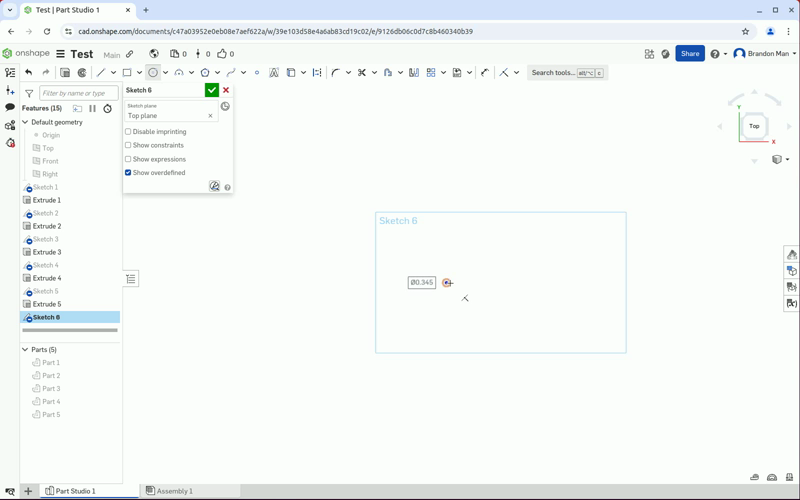
scroll(-6)
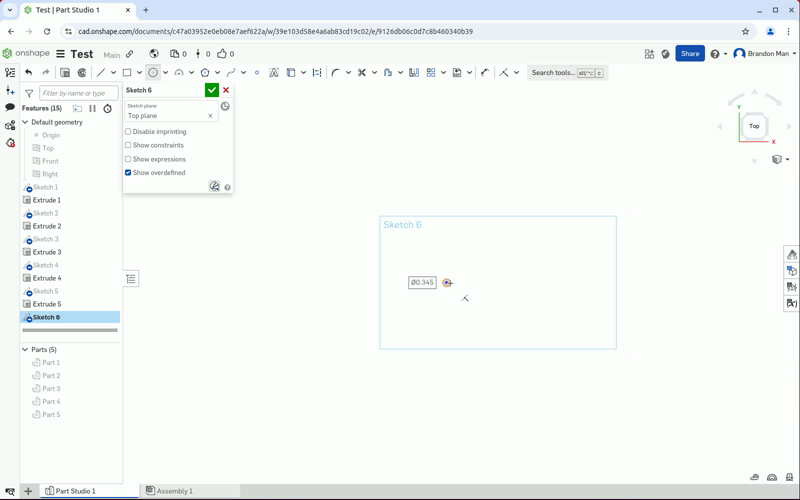
scroll(-6)
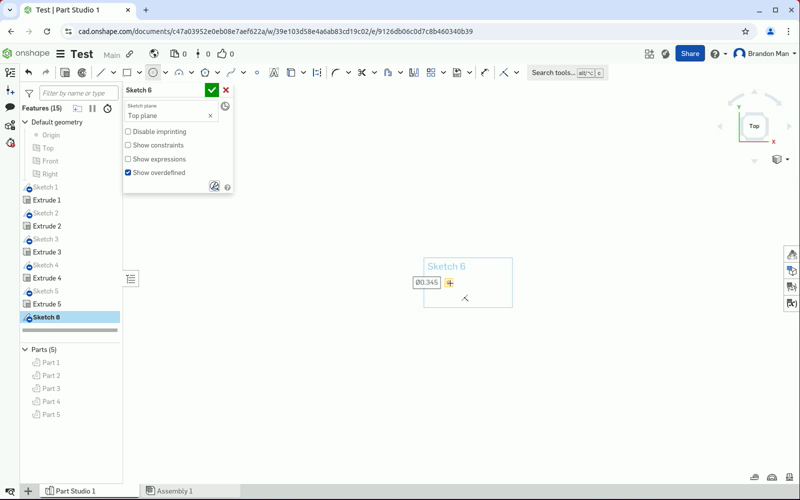
key(esc)
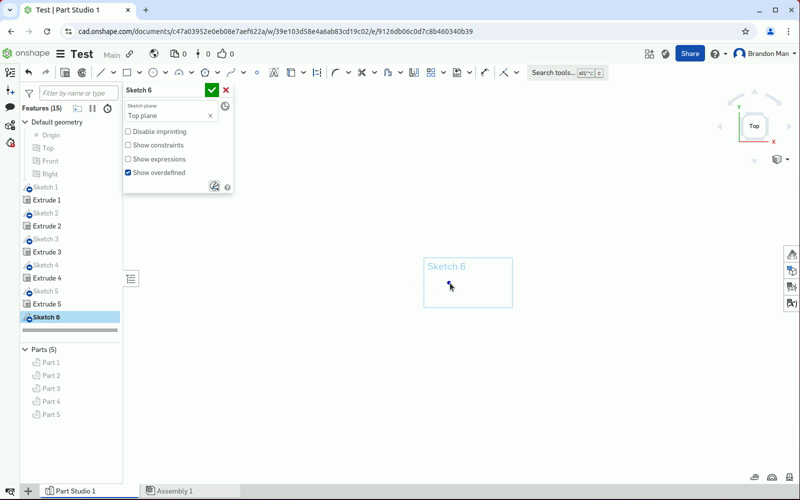
key(c)
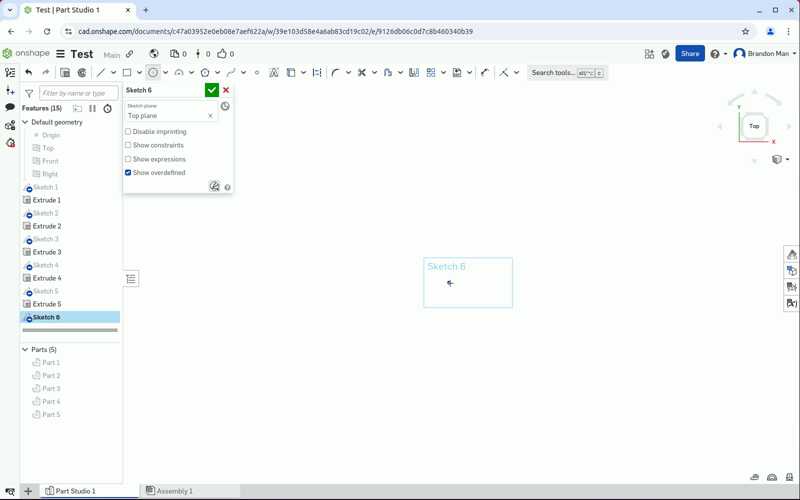
key_down(shift)
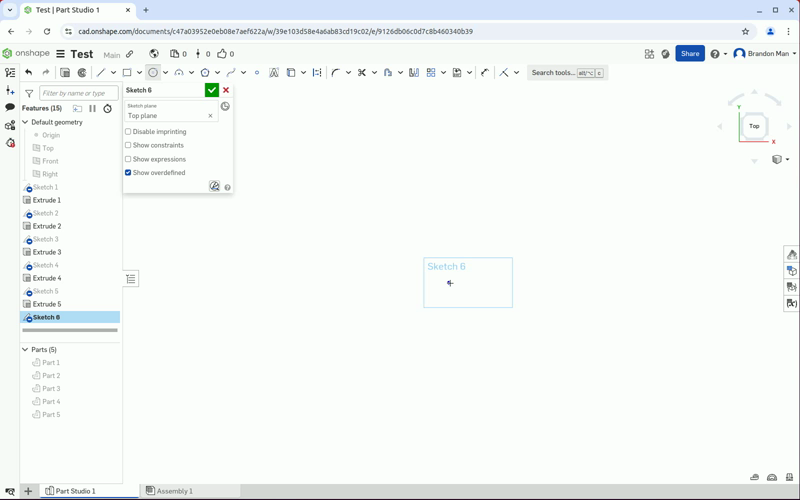
mouse_move(449, 282)
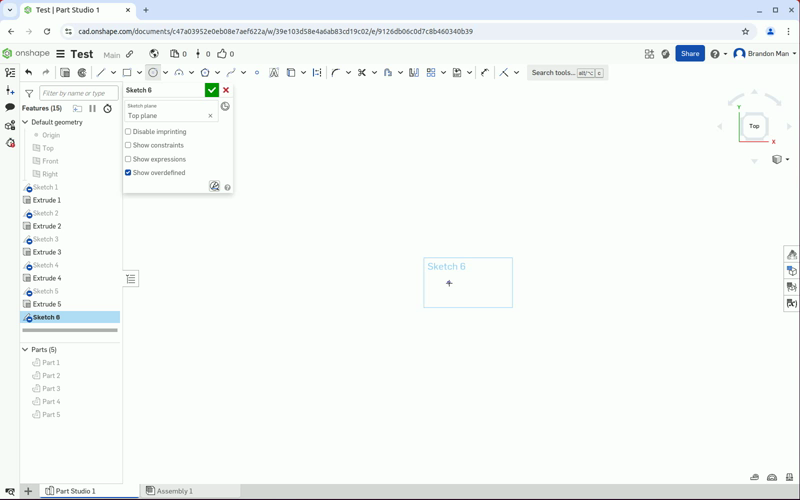
scroll(6)
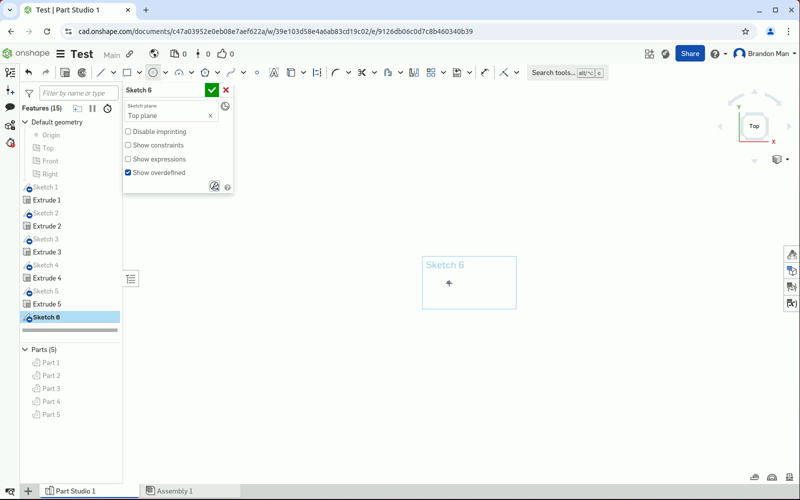
scroll(6)
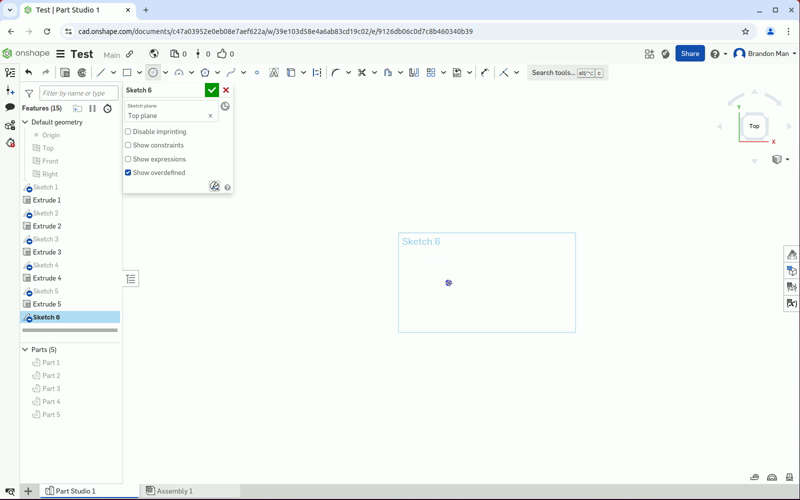
scroll(6)
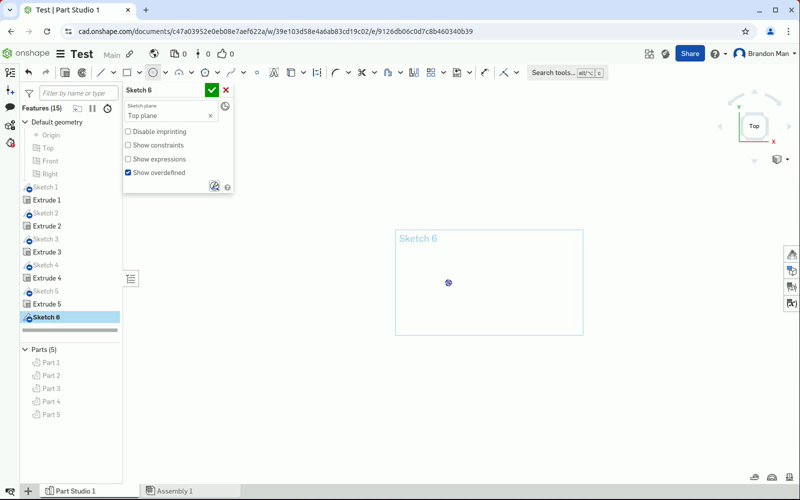
scroll(6)
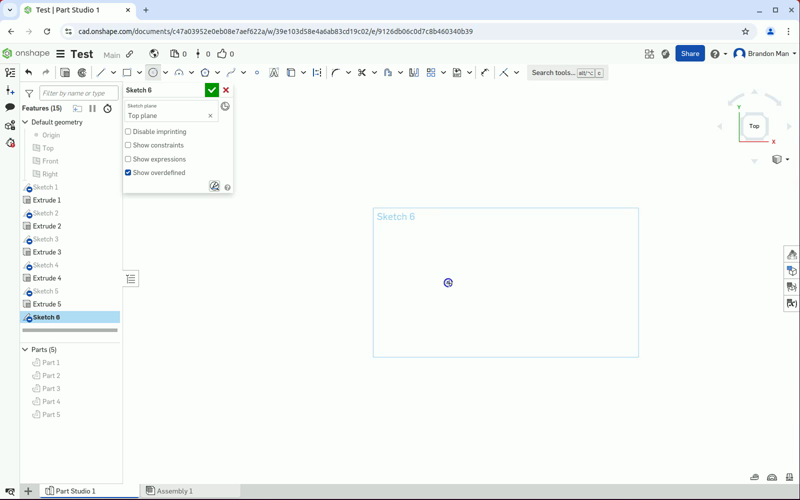
scroll(6)
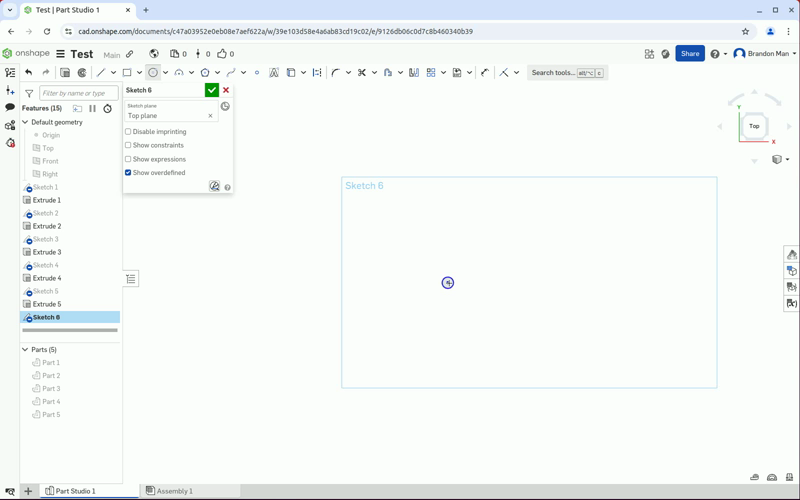
scroll(6)
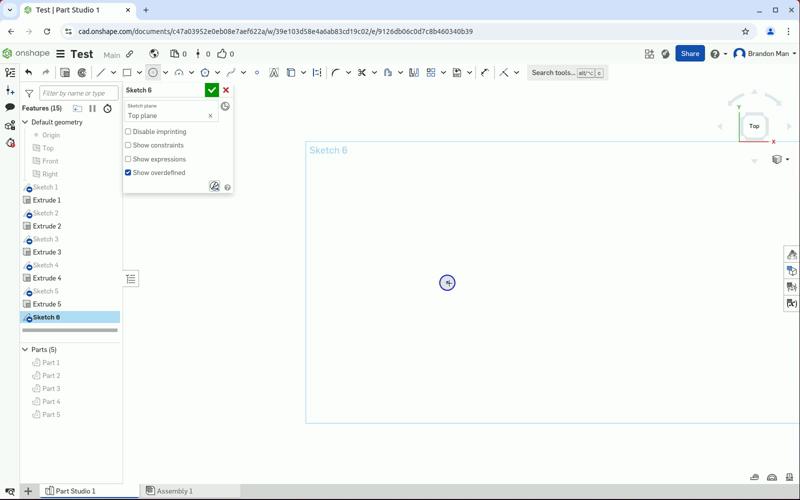
scroll(6)
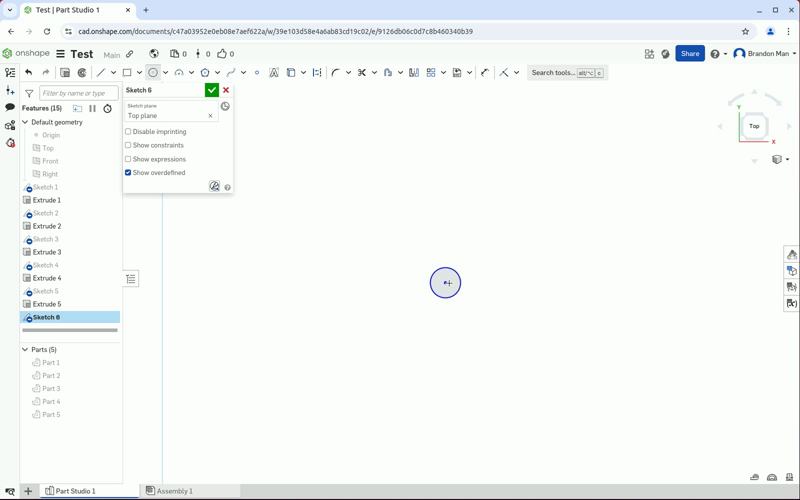
click(449, 282)
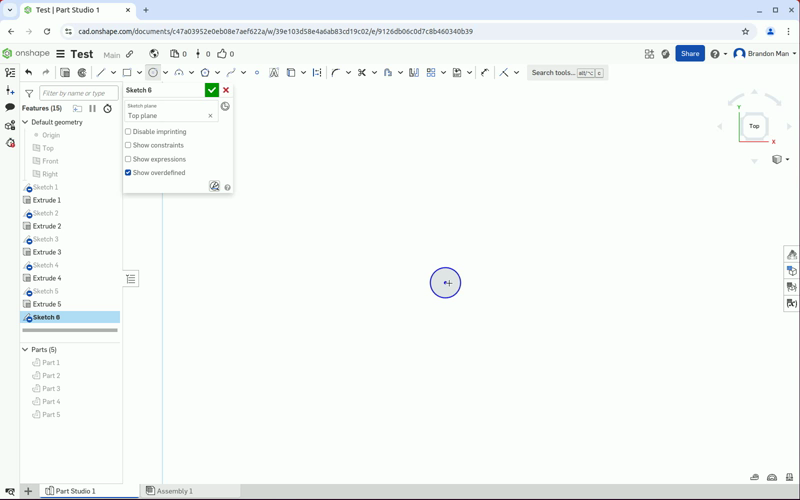
scroll(-6)
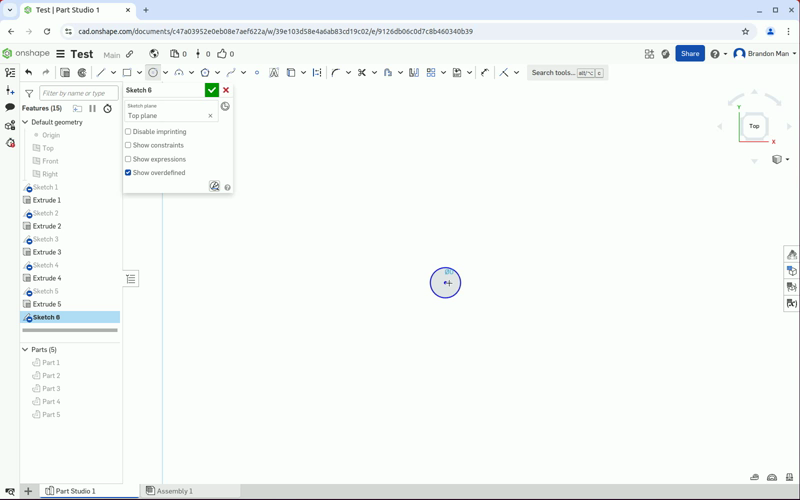
scroll(-6)
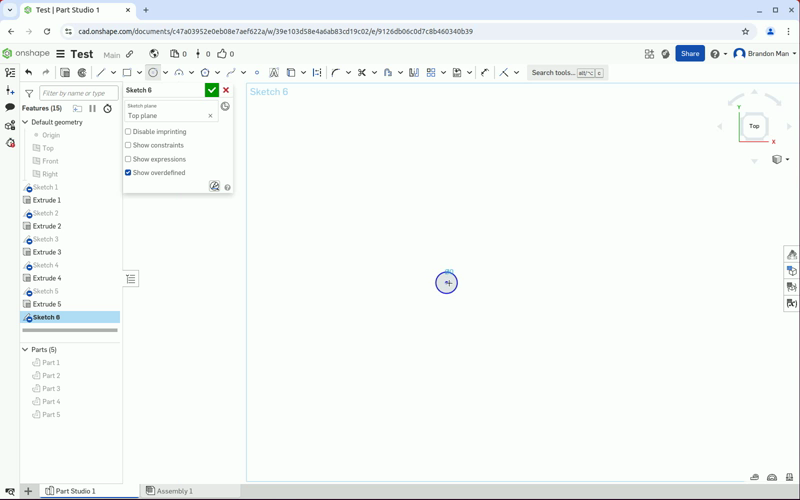
scroll(-6)
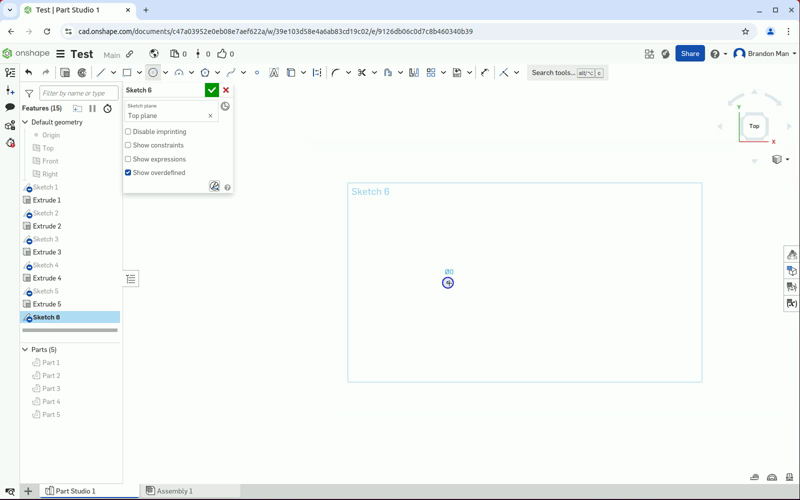
scroll(-6)
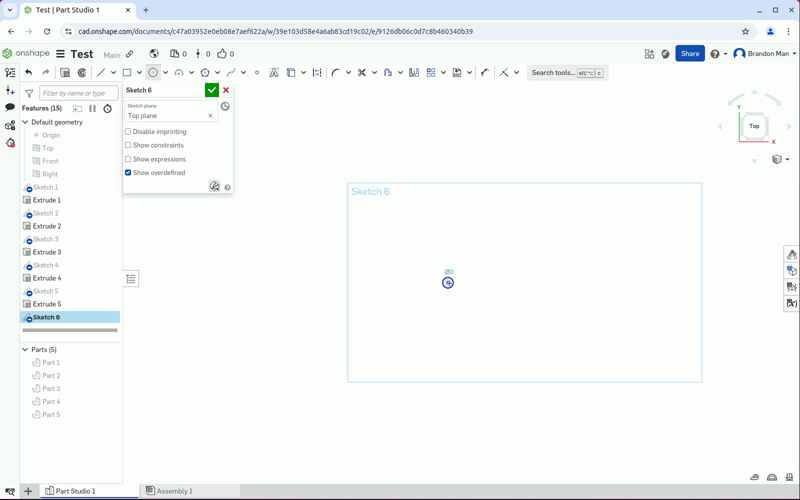
scroll(-6)
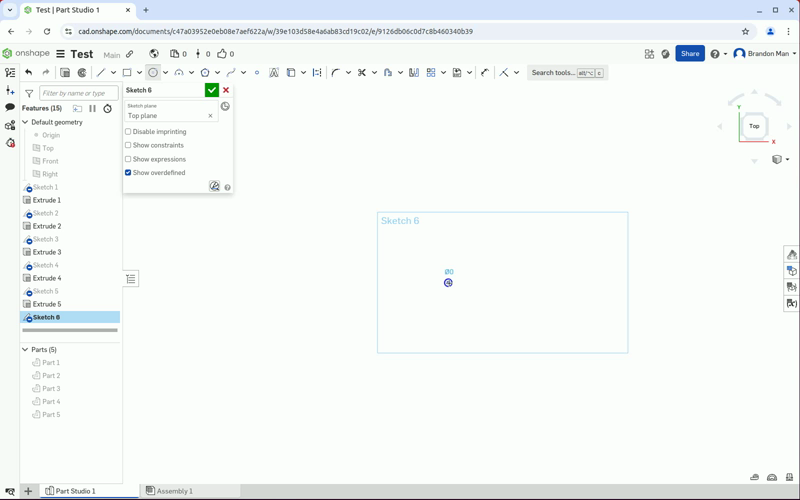
scroll(-6)
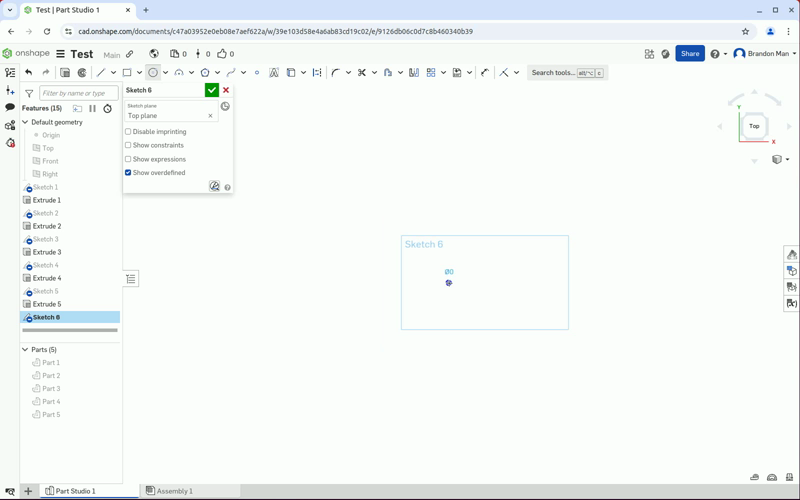
scroll(-6)
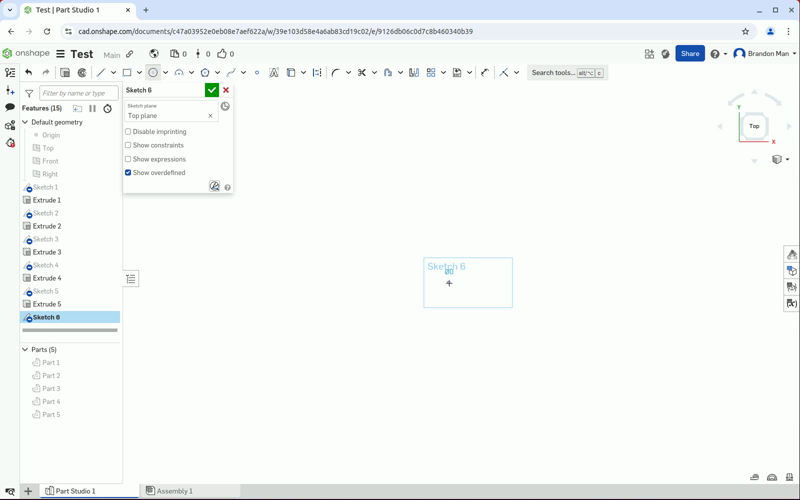
key_up(shift)
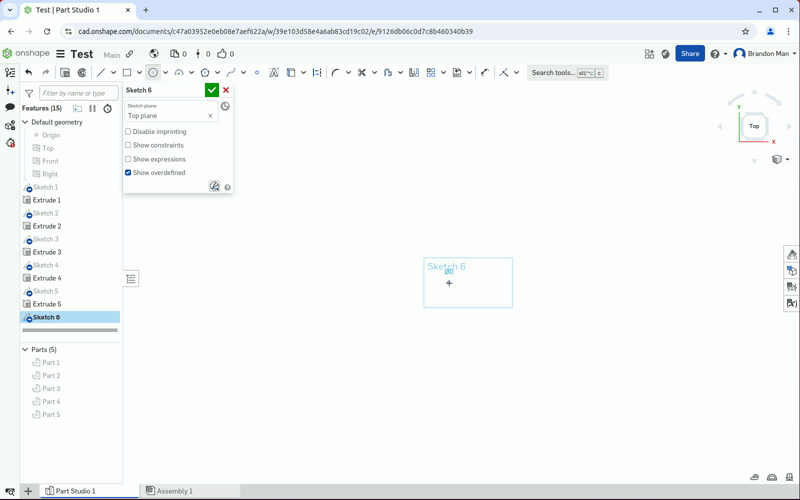
mouse_move(449, 282)
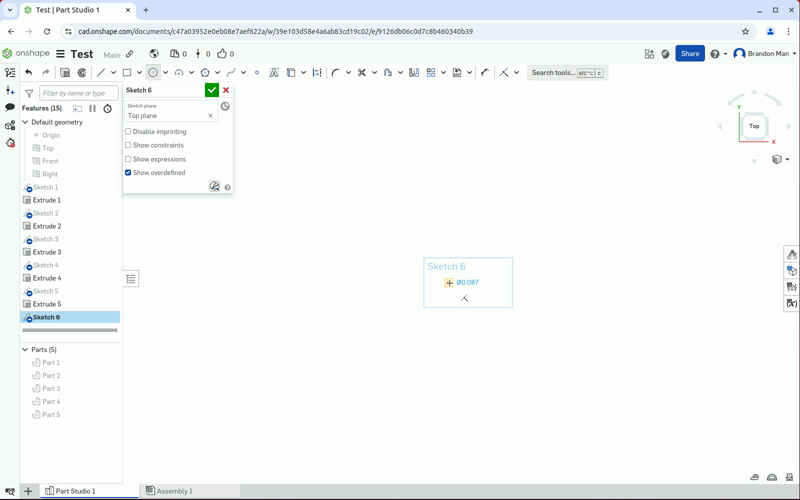
scroll(6)
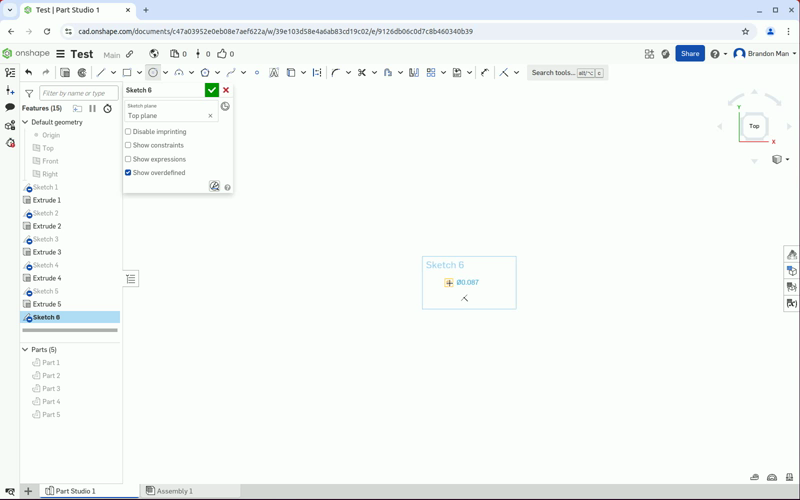
scroll(6)
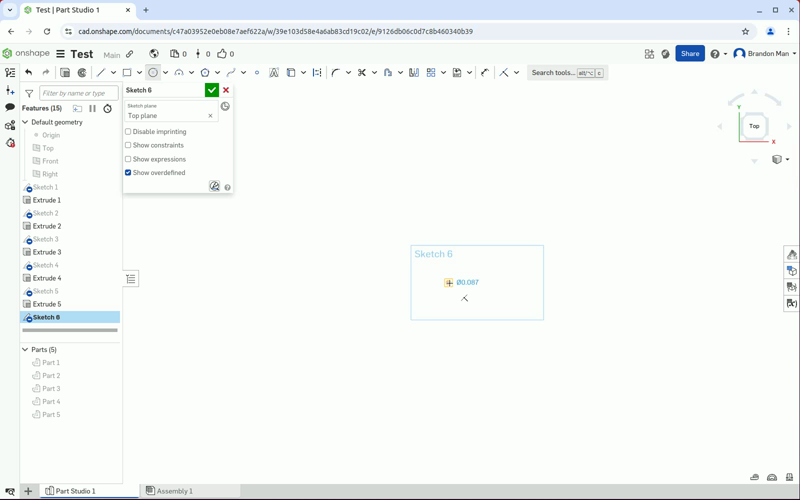
scroll(6)
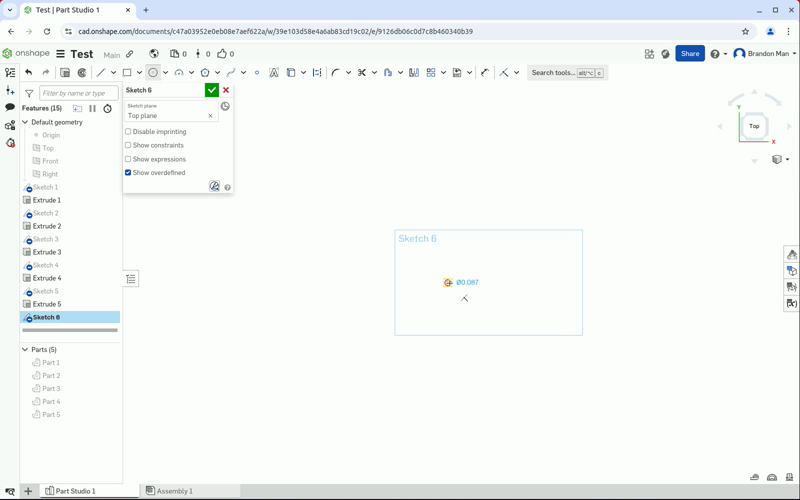
scroll(6)
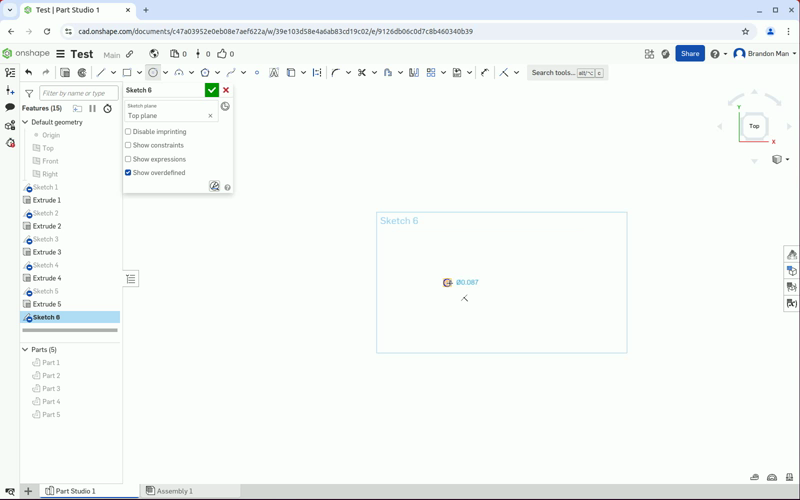
scroll(6)
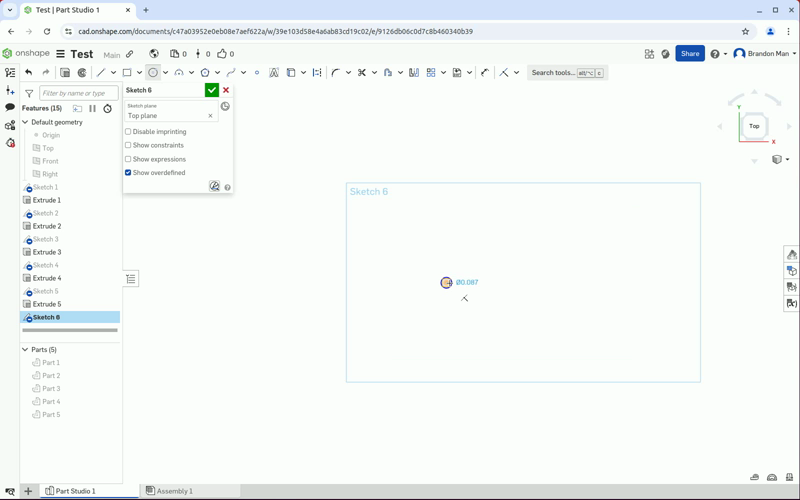
scroll(6)
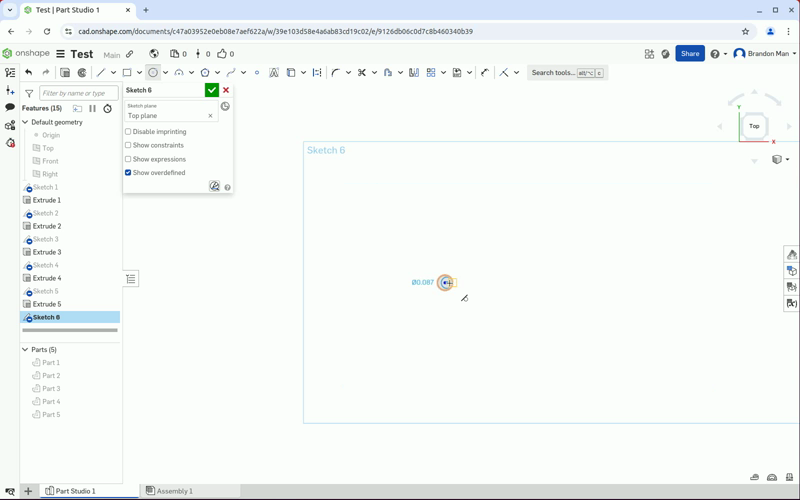
scroll(6)
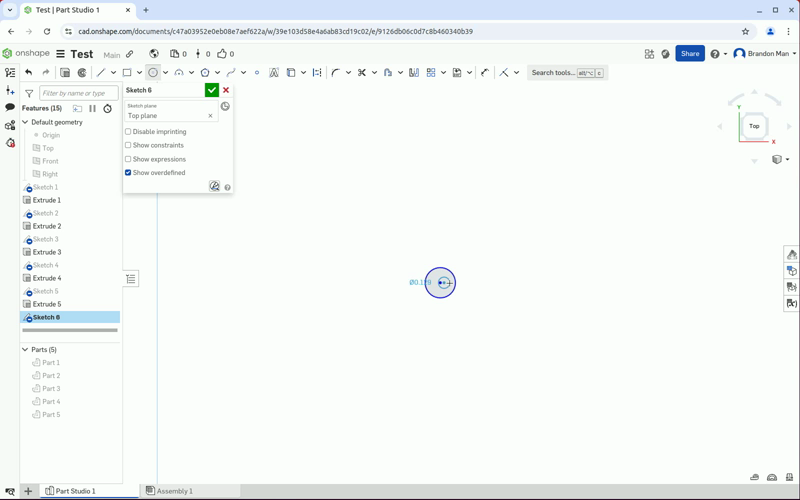
click(449, 282)
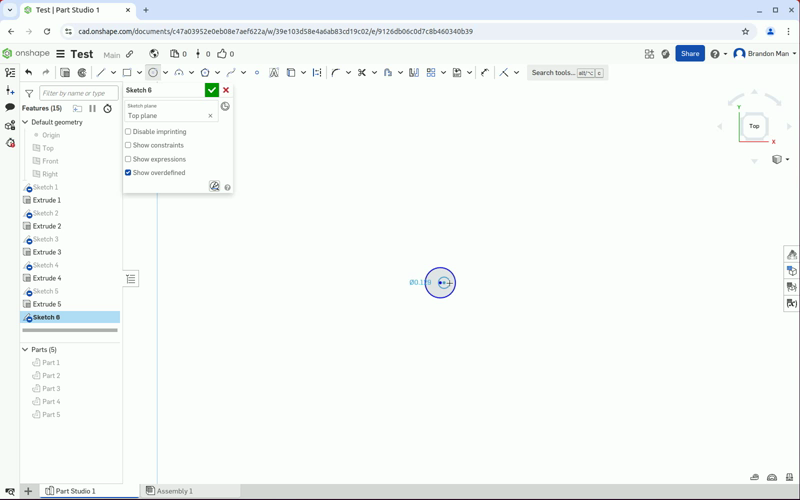
scroll(-6)
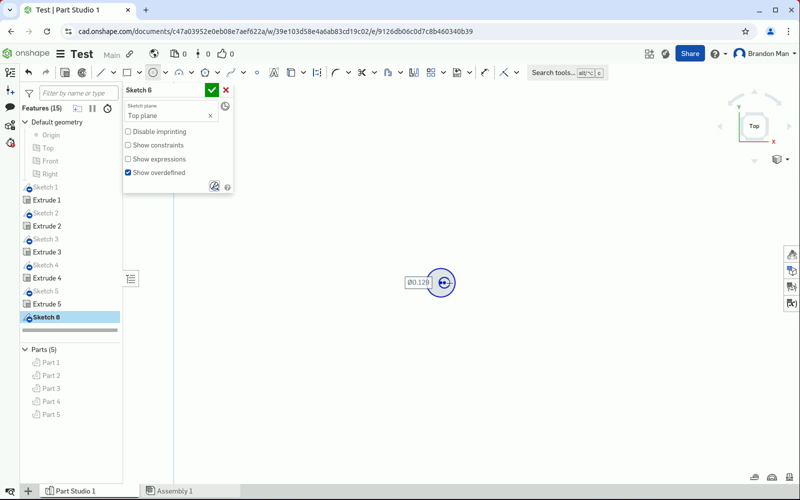
scroll(-6)
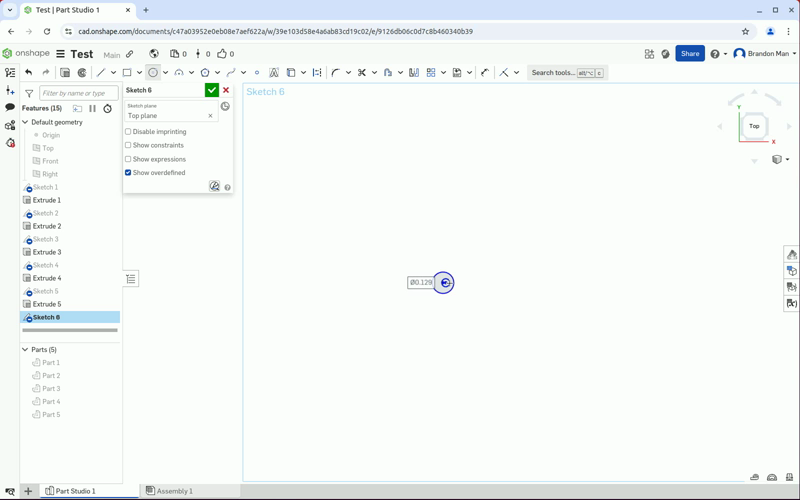
scroll(-6)
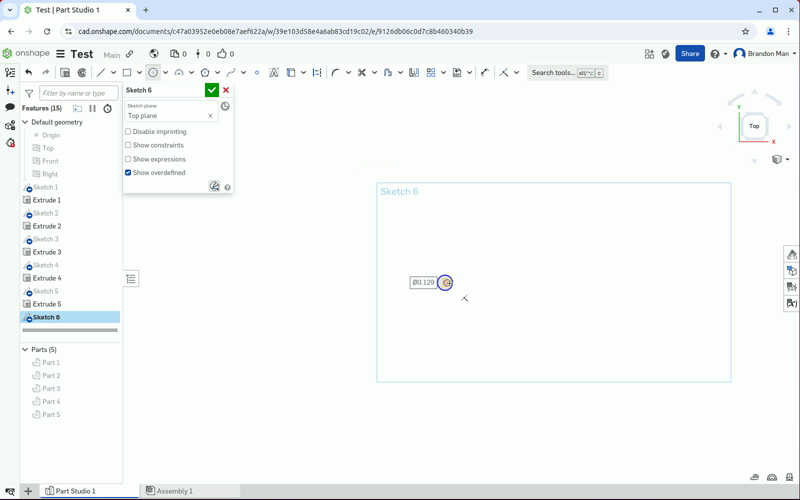
scroll(-6)
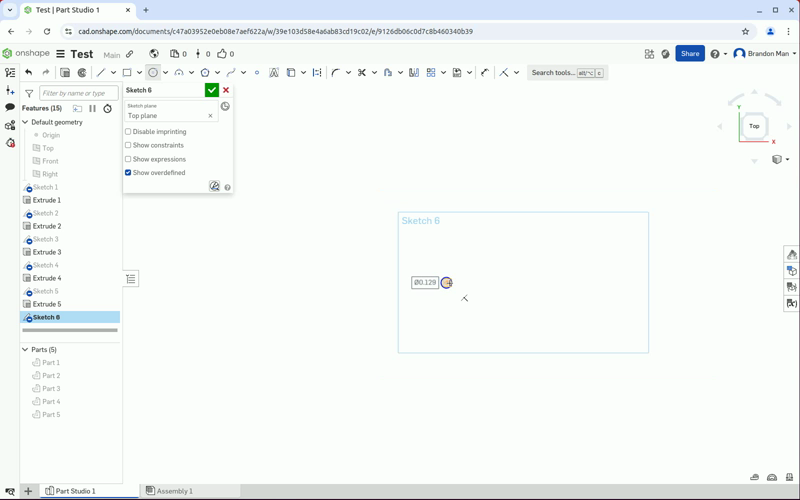
scroll(-6)
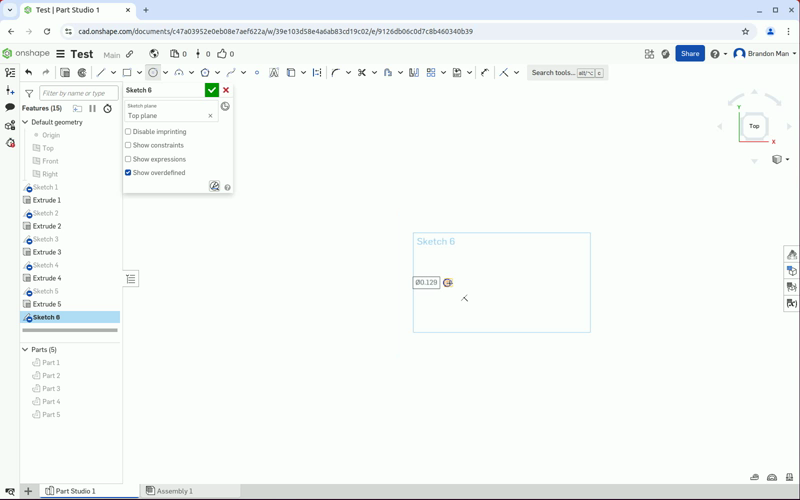
scroll(-6)
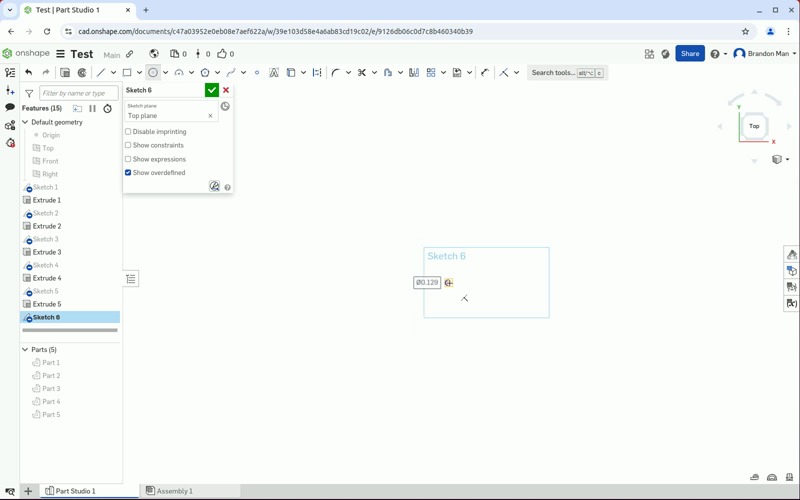
scroll(-6)
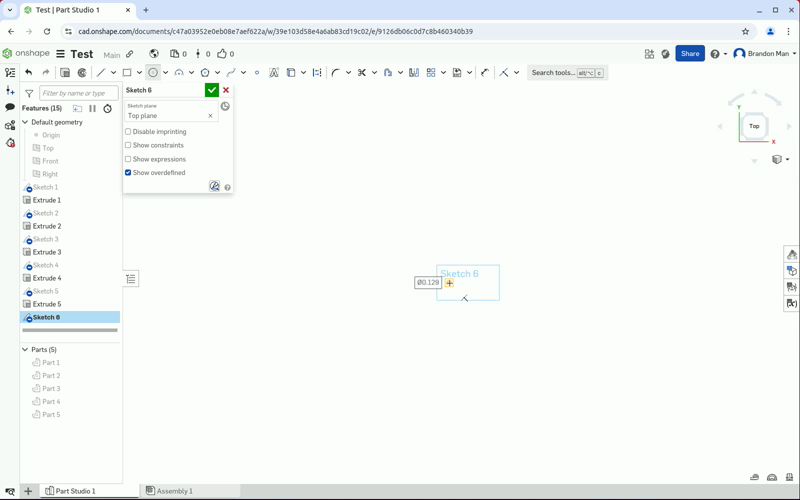
key(esc)
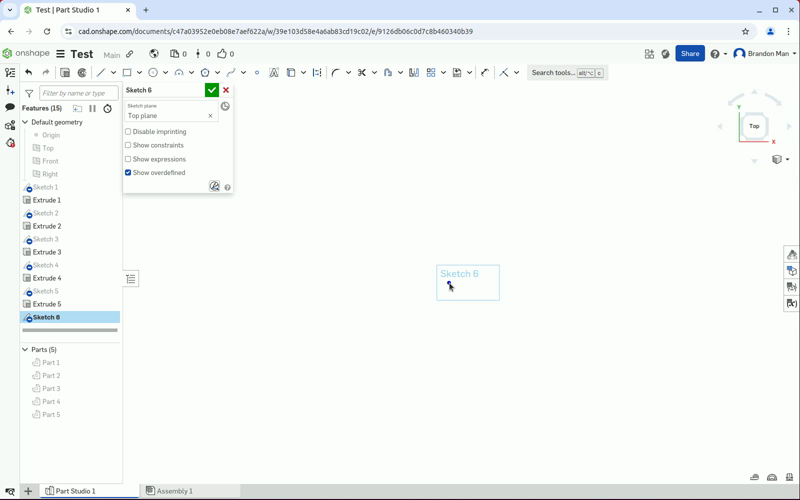
mouse_move(448, 283)
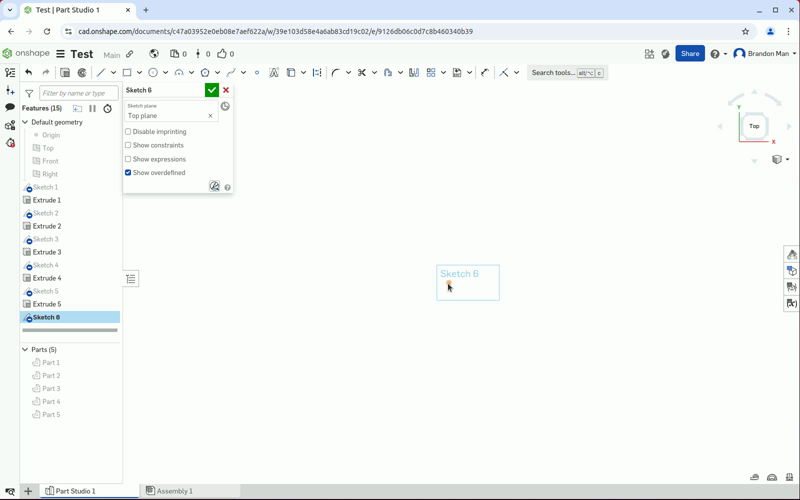
scroll(6)
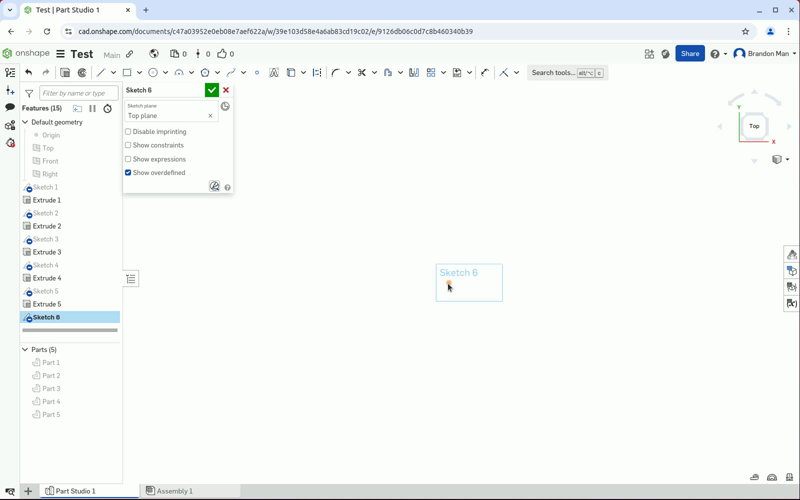
scroll(6)
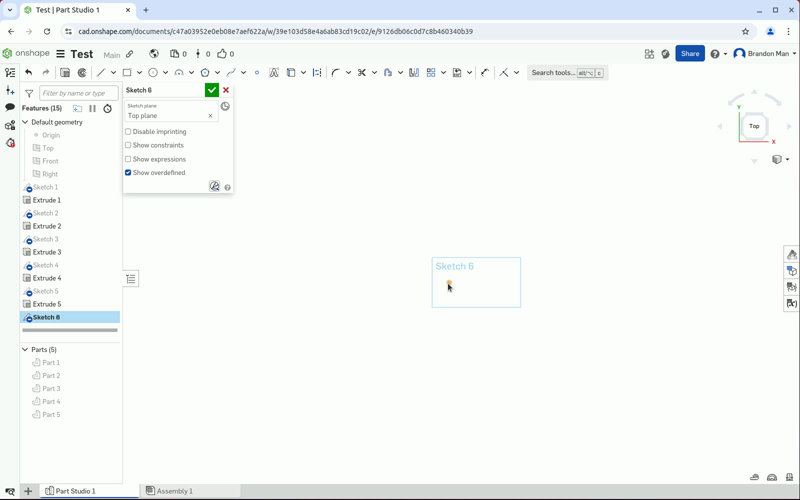
scroll(6)
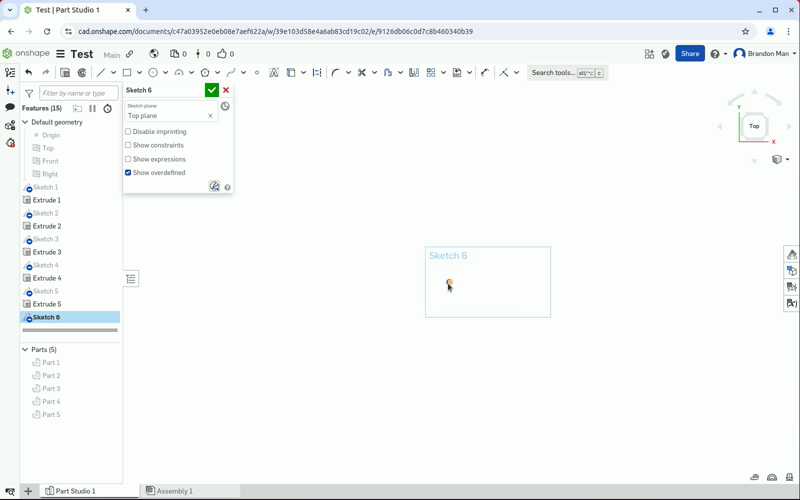
scroll(6)
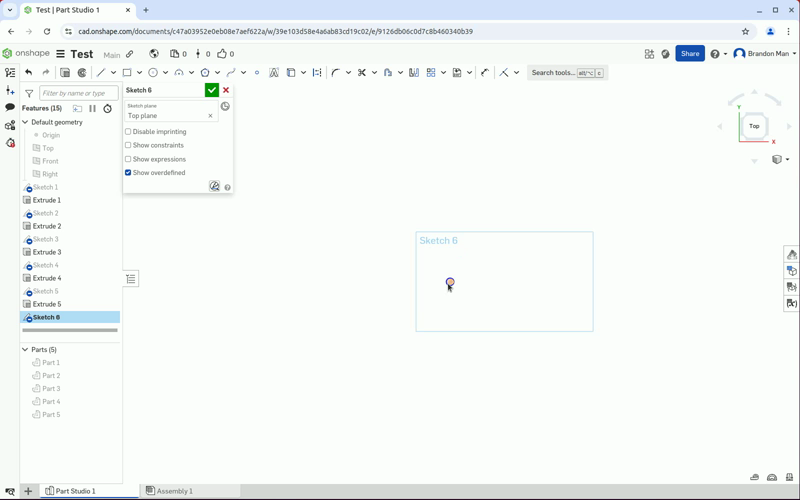
scroll(6)
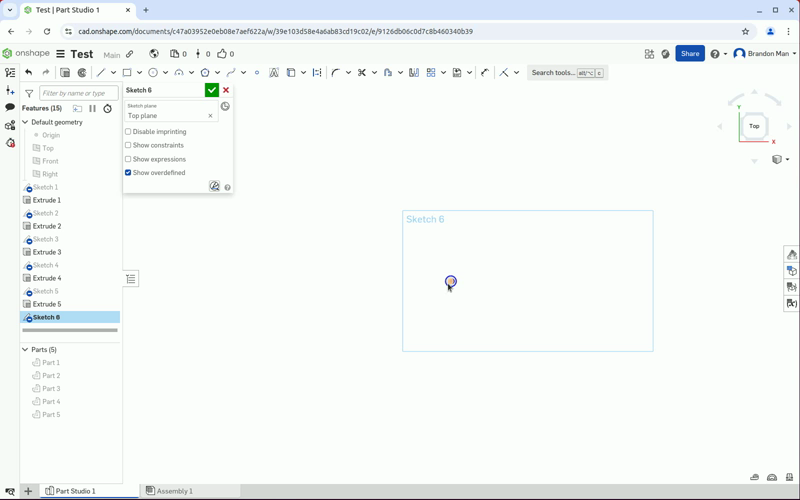
scroll(6)
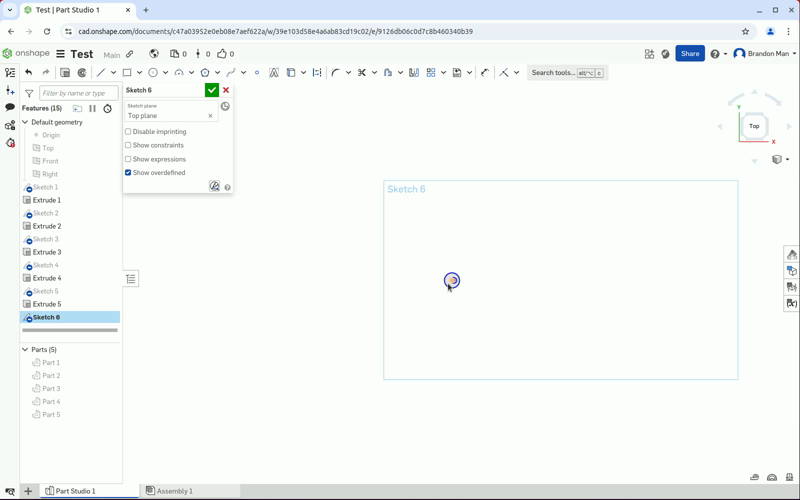
scroll(6)
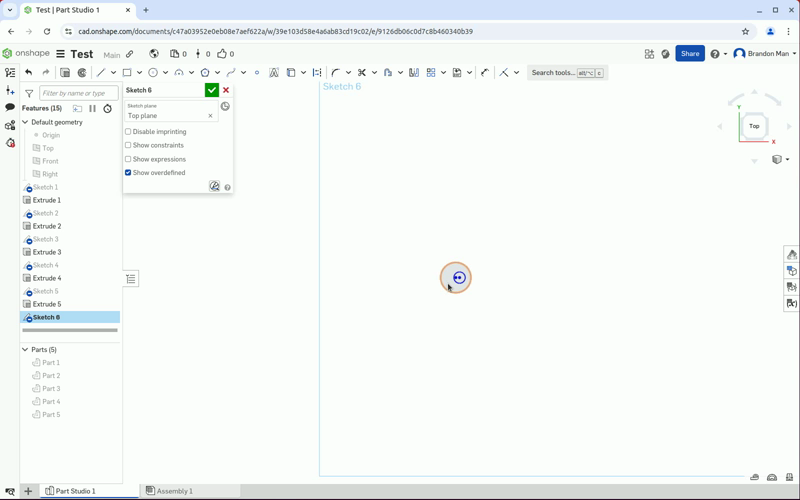
click(448, 283)
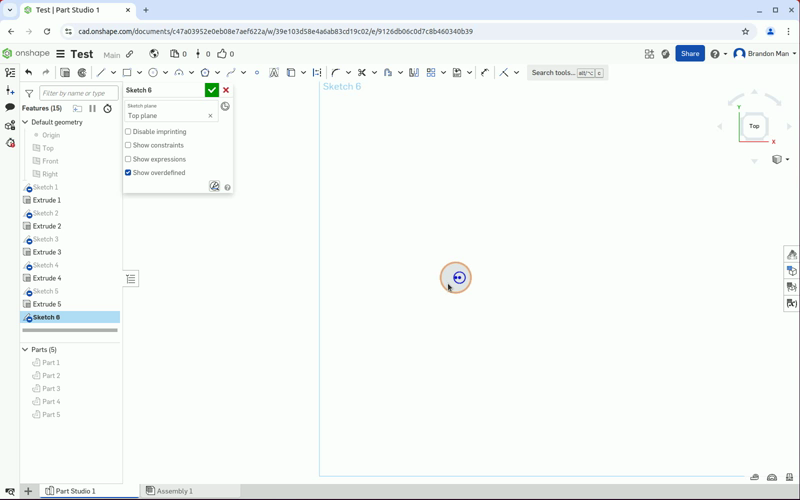
scroll(-6)
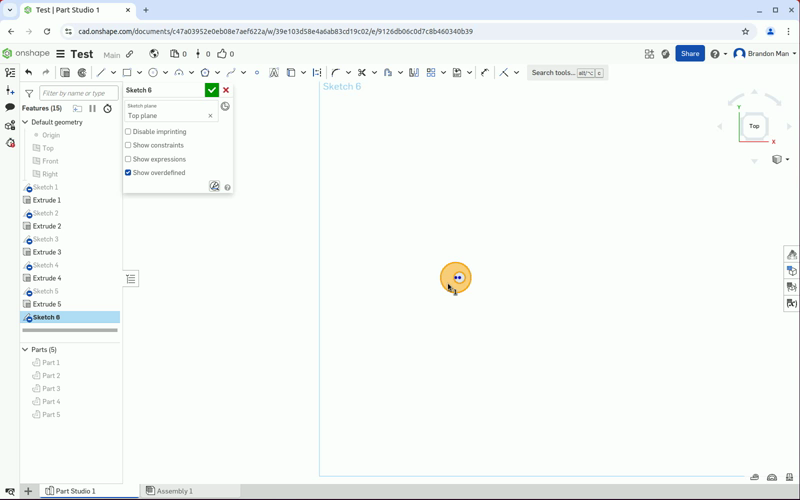
scroll(-6)
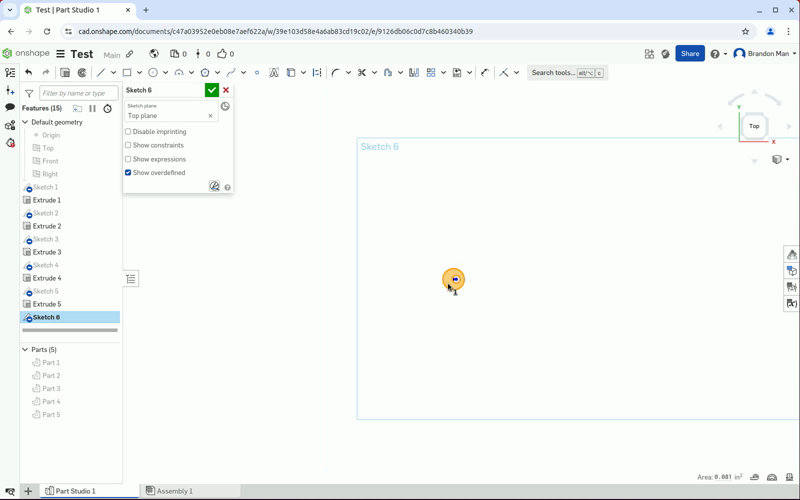
scroll(-6)
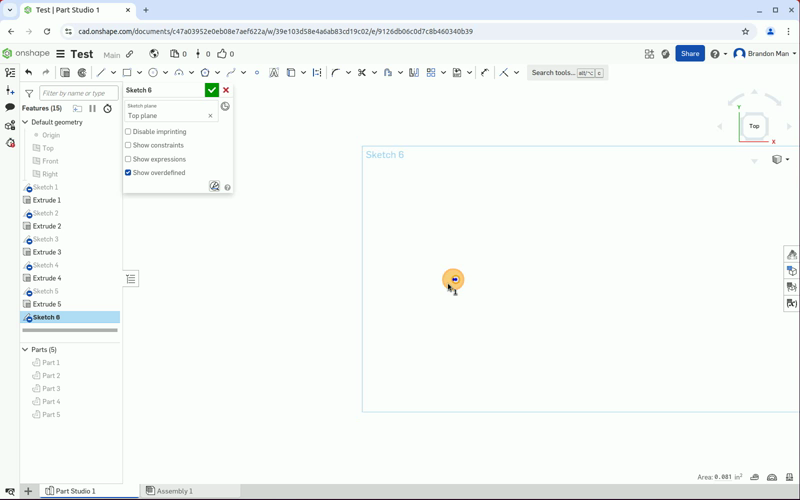
scroll(-6)
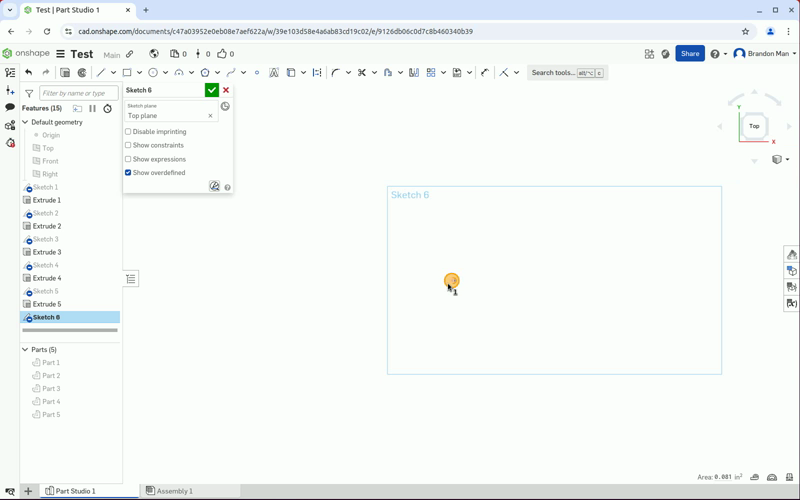
scroll(-6)
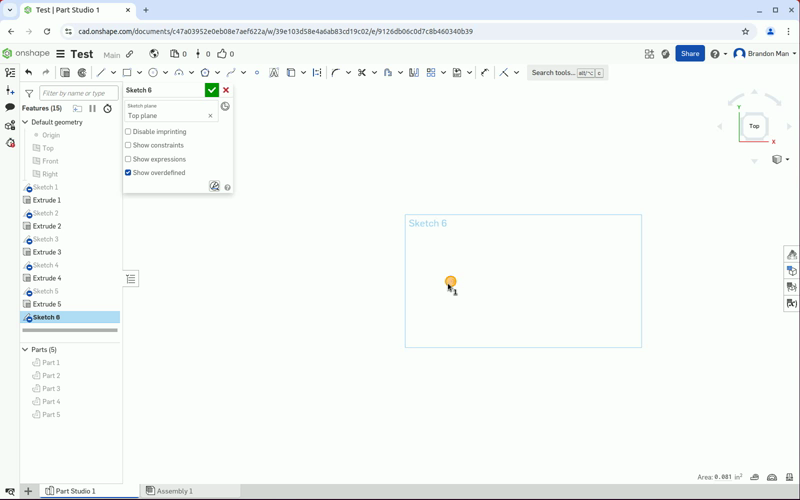
scroll(-6)
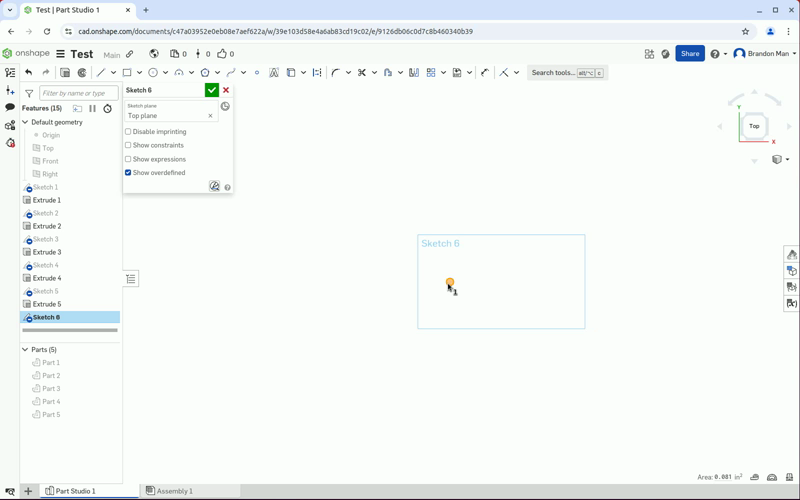
scroll(-6)
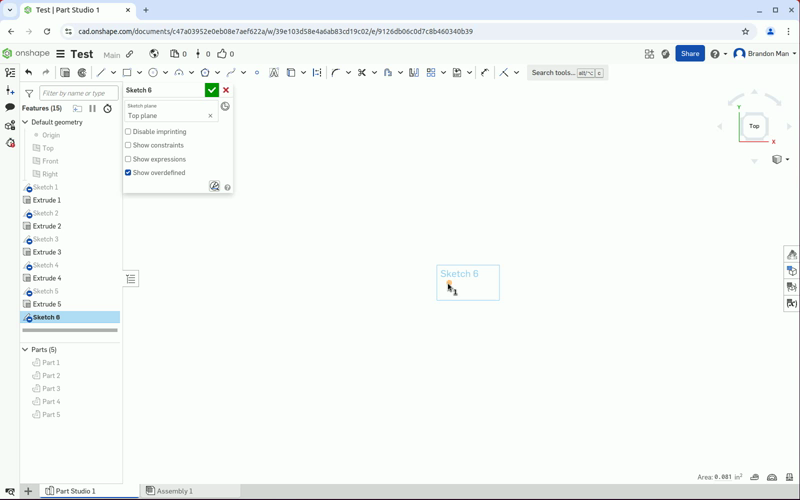
mouse_move(73, 352)
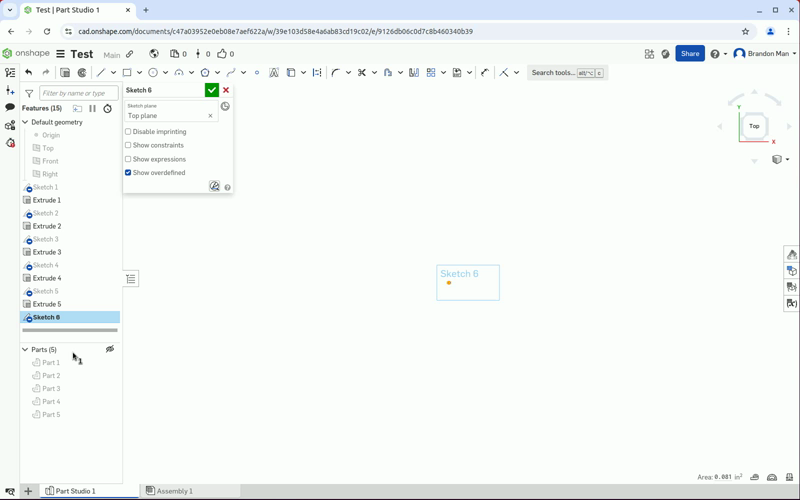
key(shift+y)
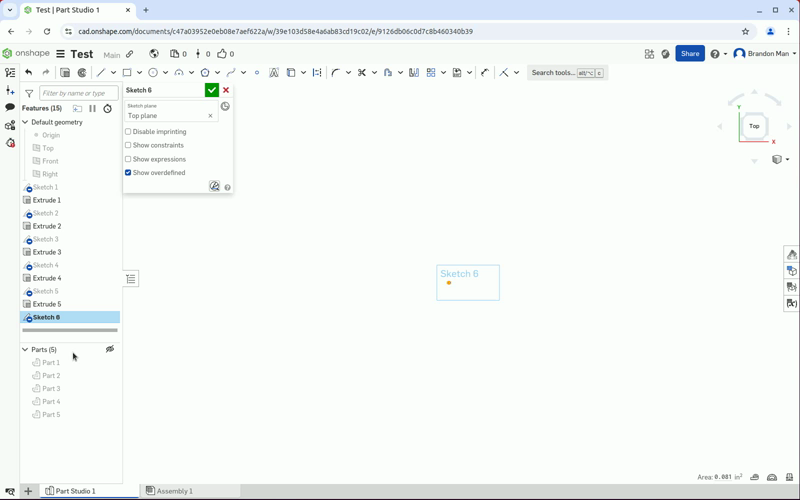
key(shift+e)
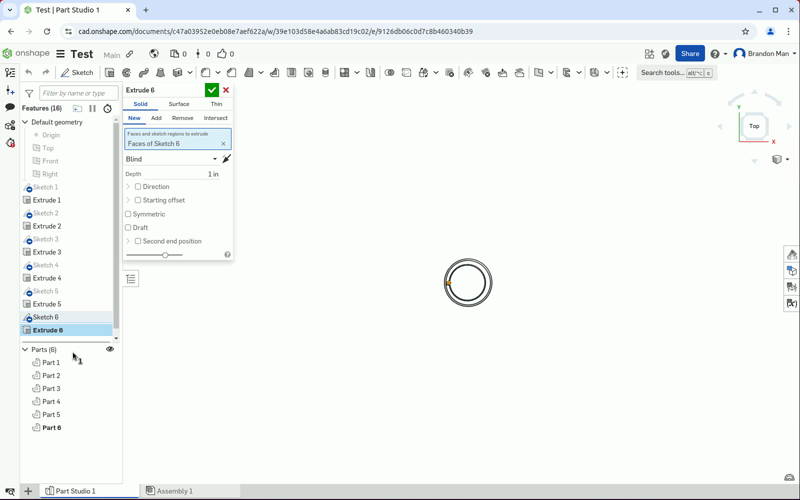
mouse_move(143, 106)
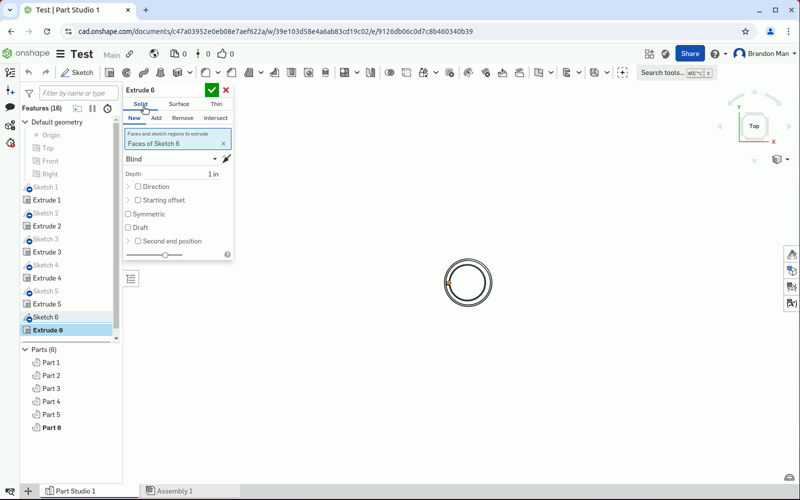
click(143, 106)
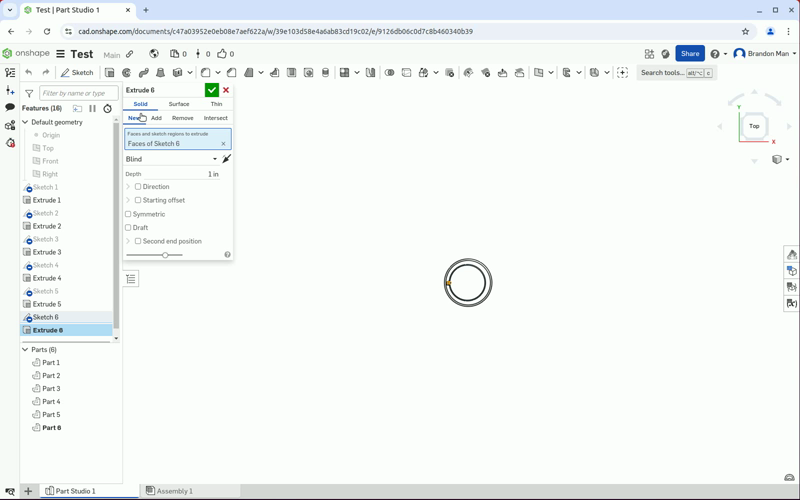
mouse_move(137, 120)
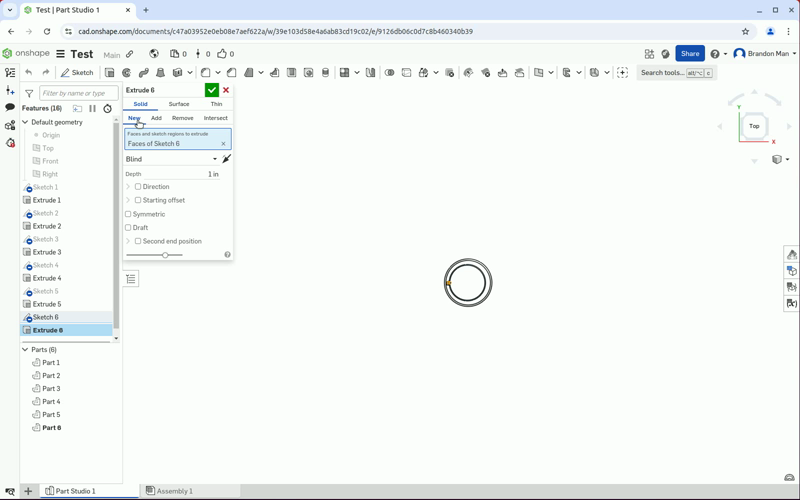
click(137, 120)
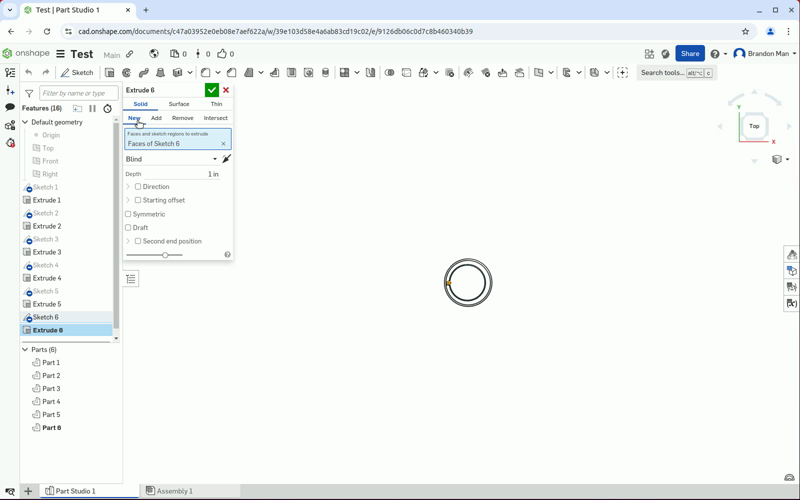
key(tab, 4)
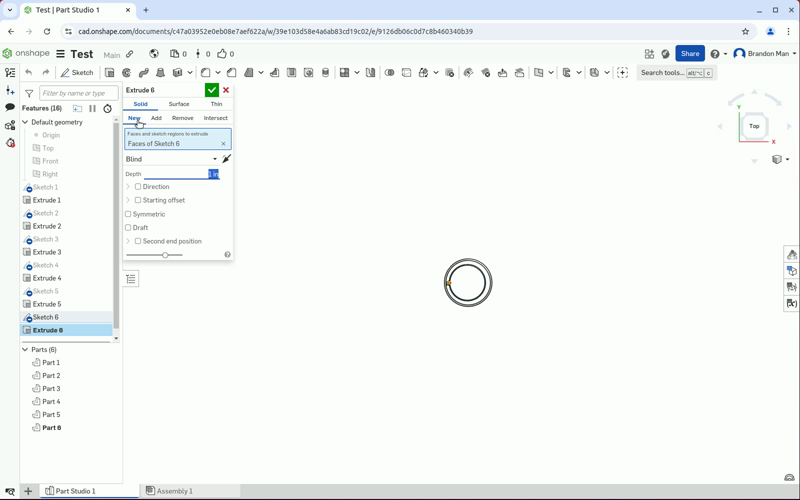
text(0.241)
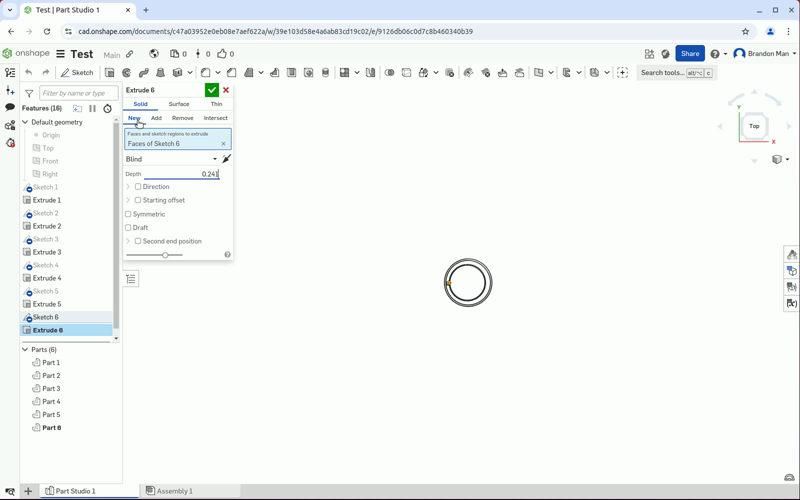
key(enter)
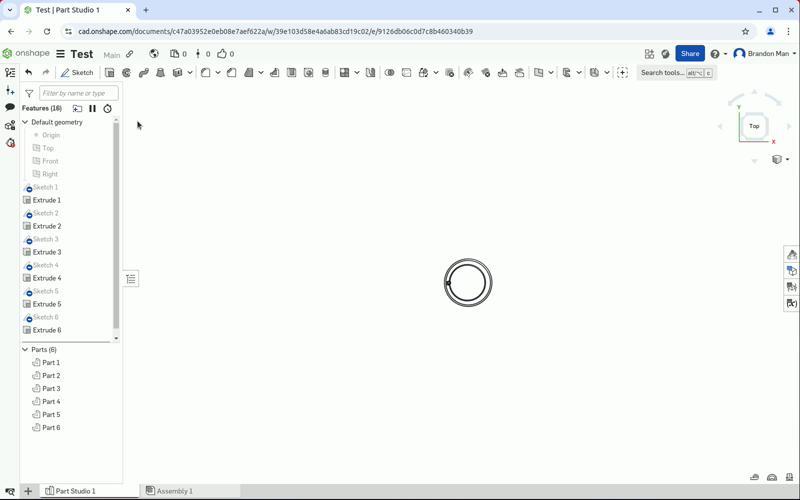
key(shift+h)
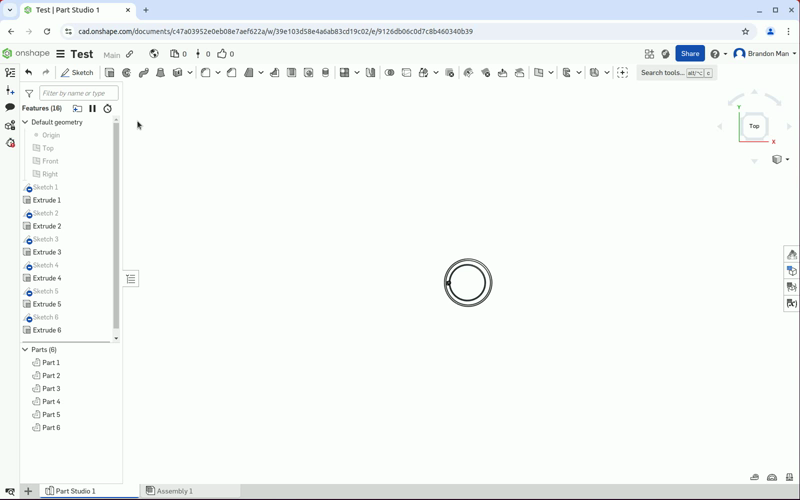
key(shift+h)
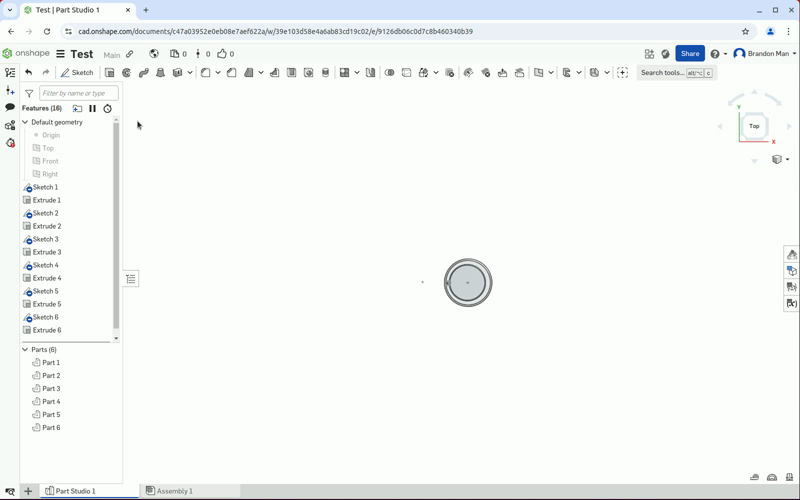
key(shift+7)
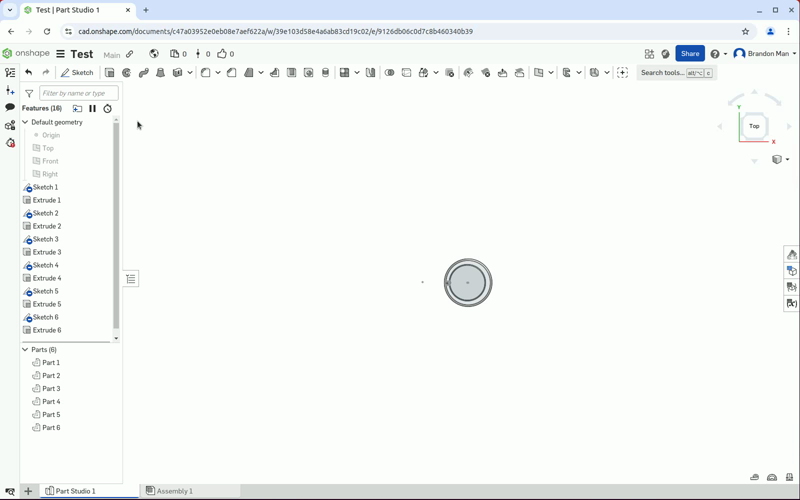
key(up, 3)
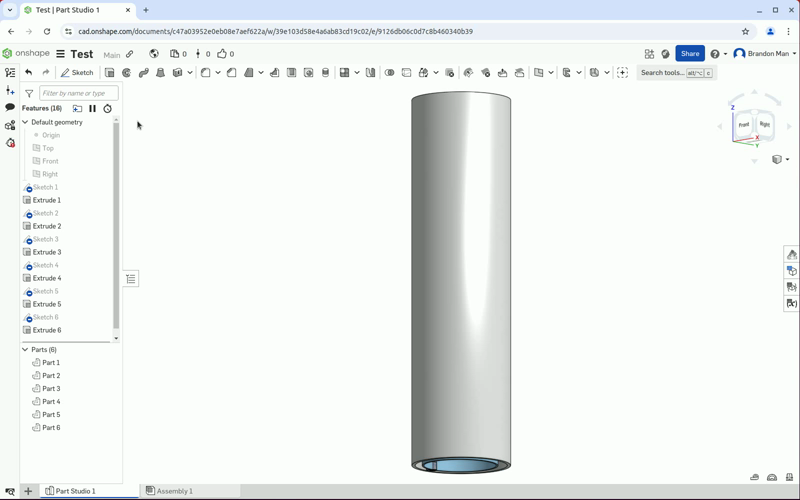
key(left, 3)
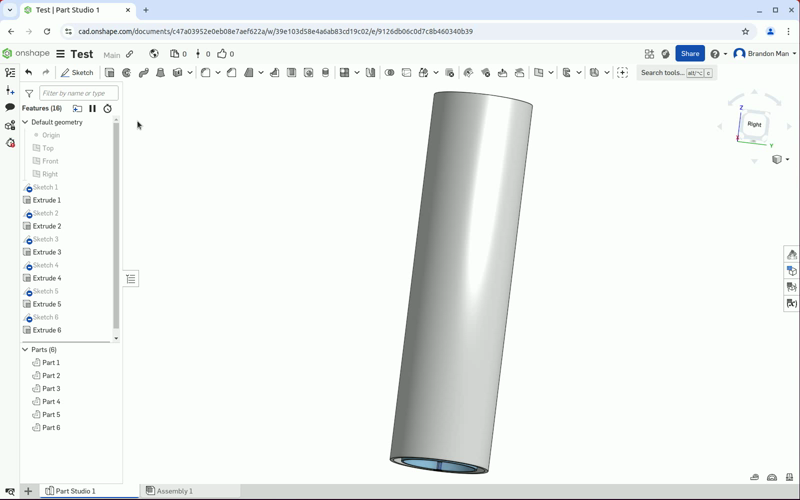
key(right, 3)
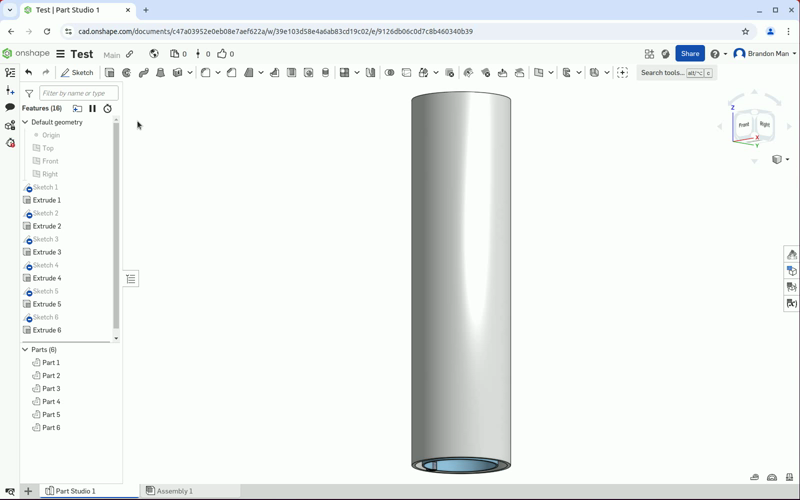
key(down, 3)
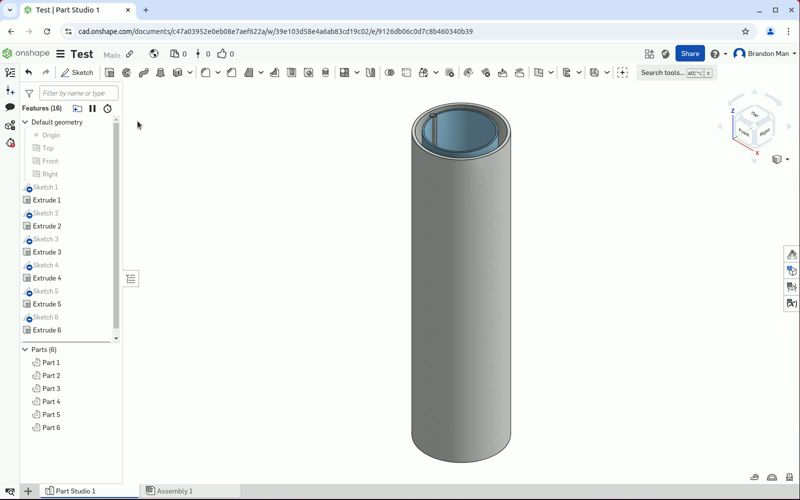
mouse_move(69, 189)
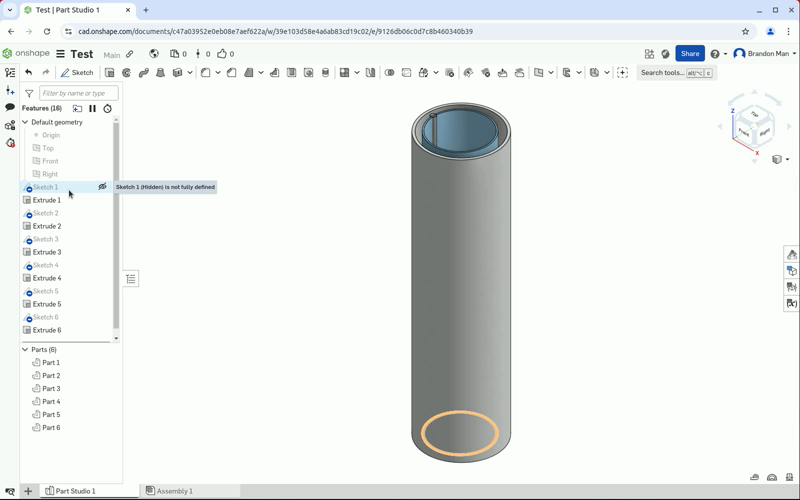
click(69, 189)